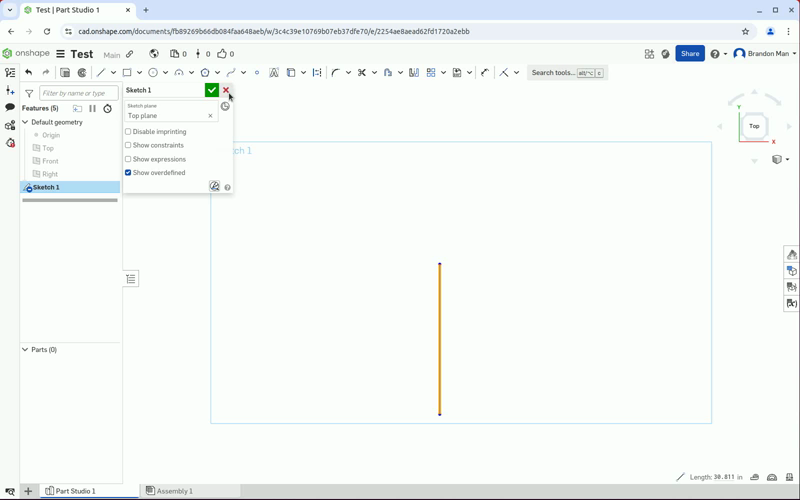
key(shift+h)
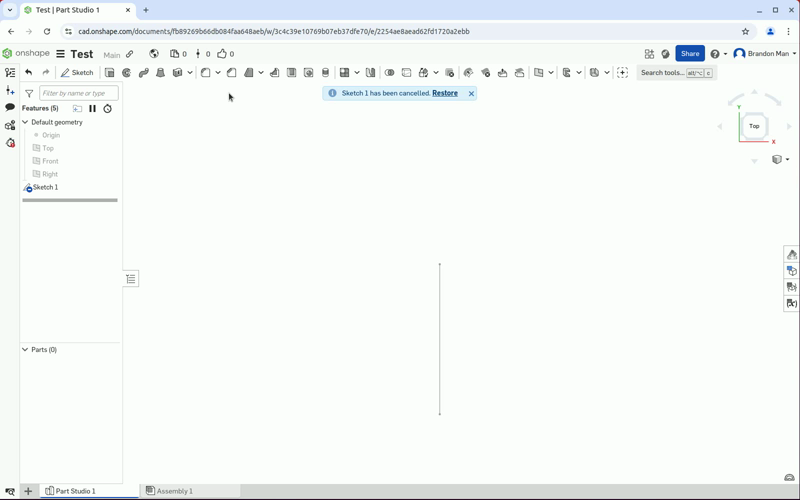
key(shift+s)
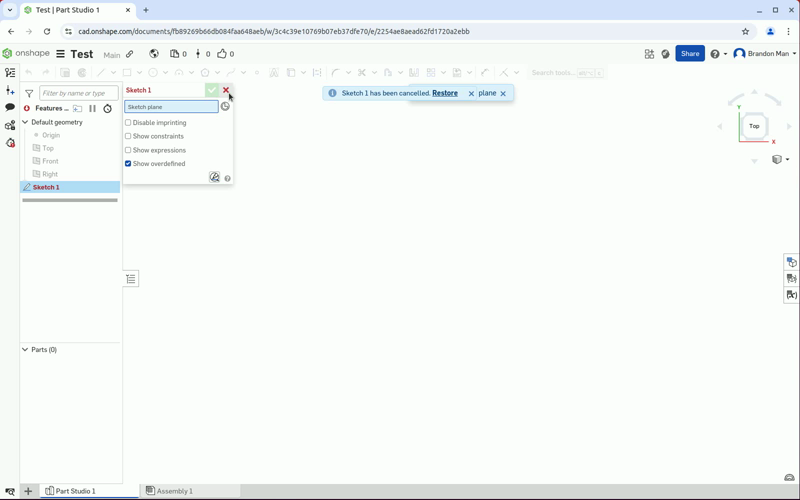
mouse_move(73, 150)
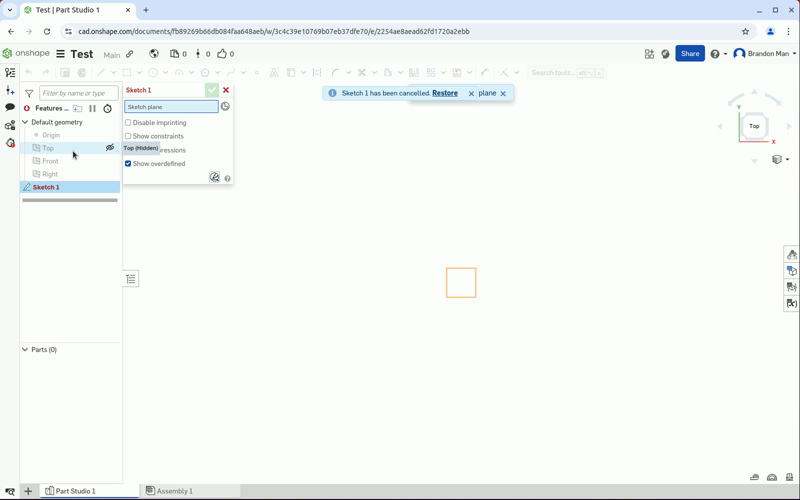
click(73, 150)
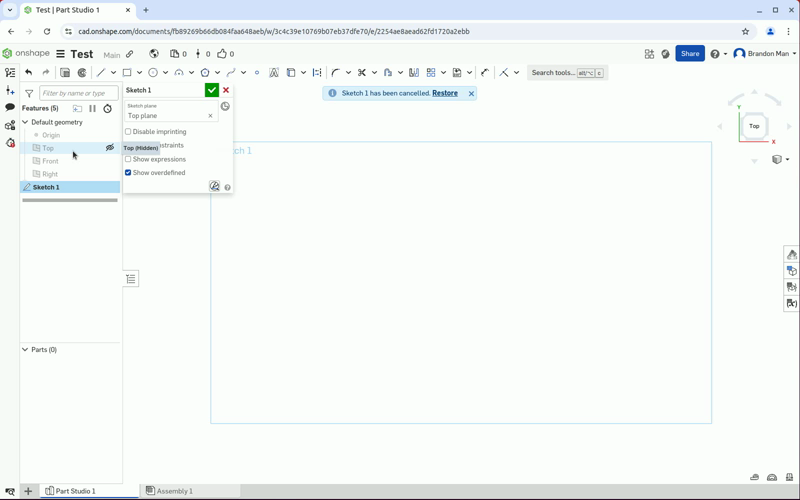
mouse_move(73, 352)
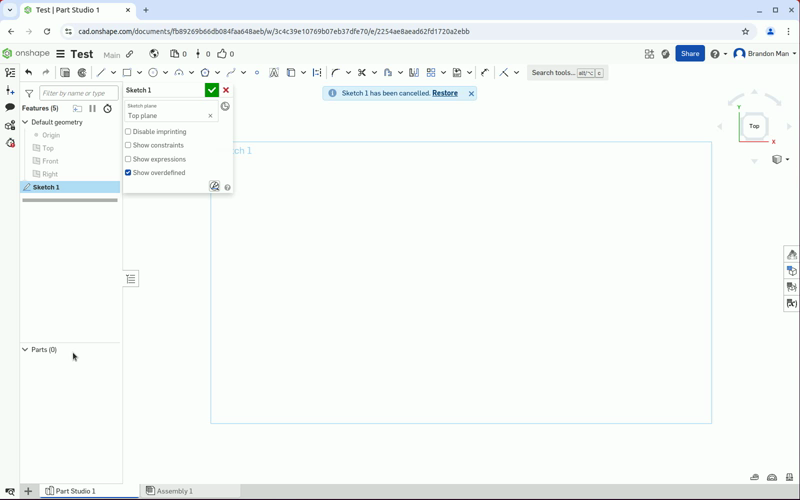
key(y)
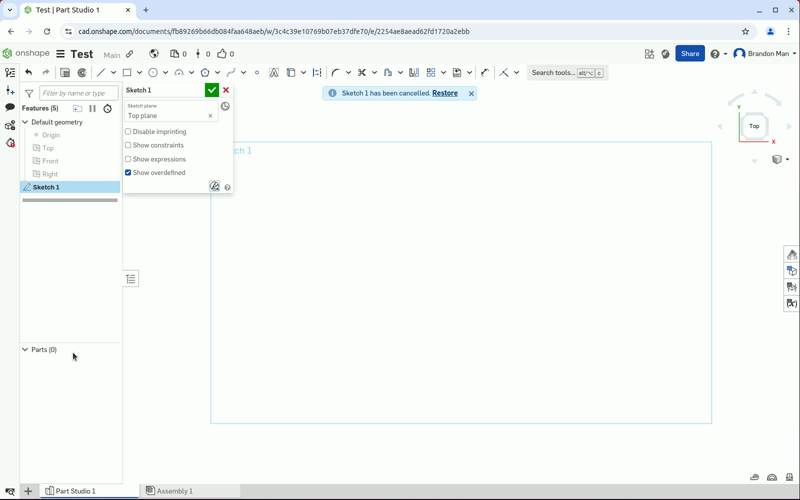
key(l)
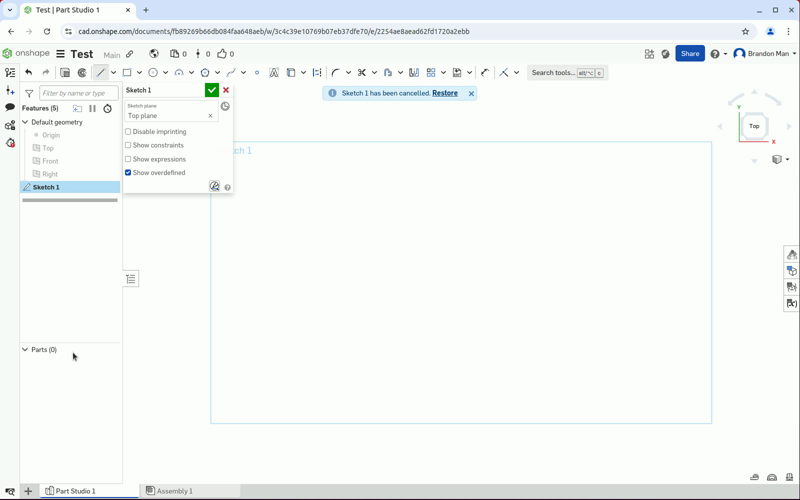
key_down(shift)
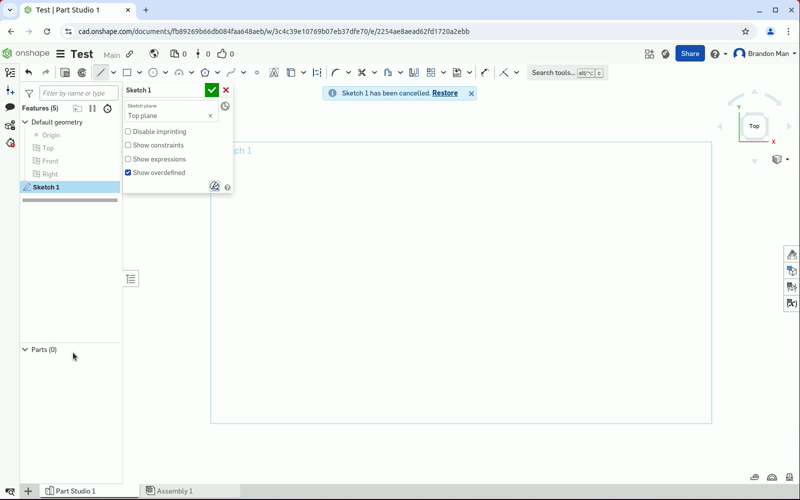
mouse_move(382, 368)
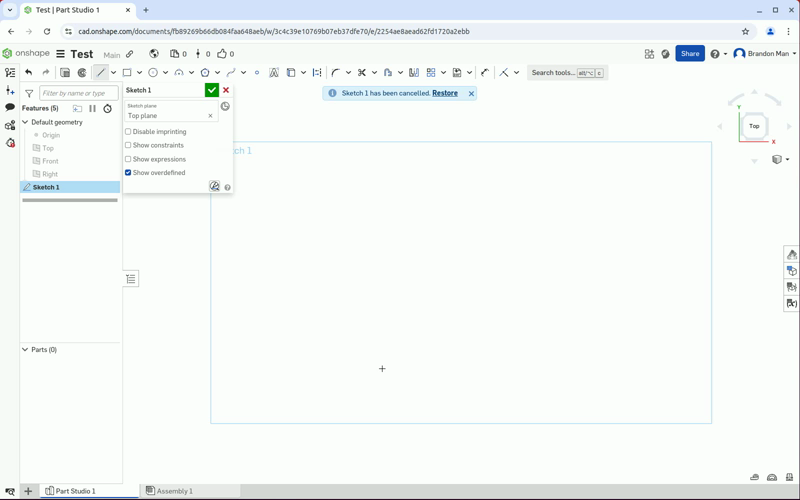
click(382, 368)
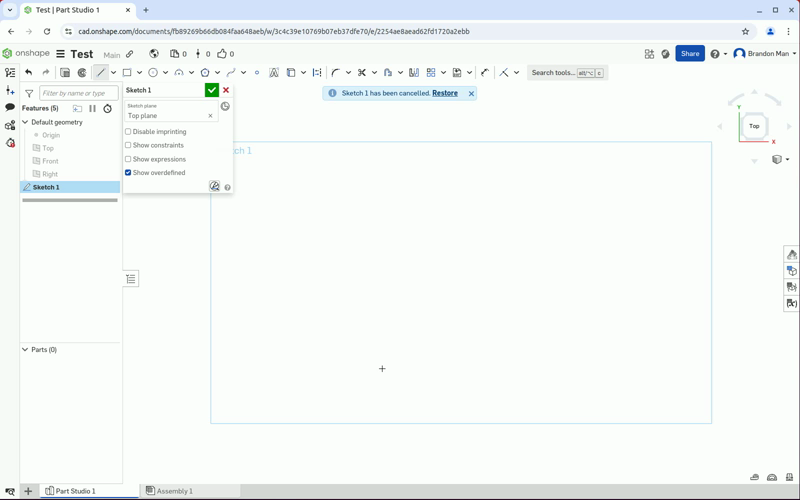
key_up(shift)
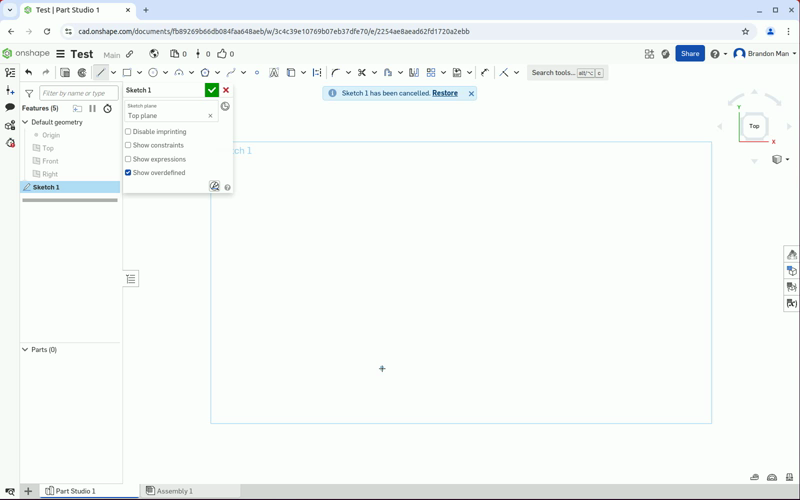
key_down(shift)
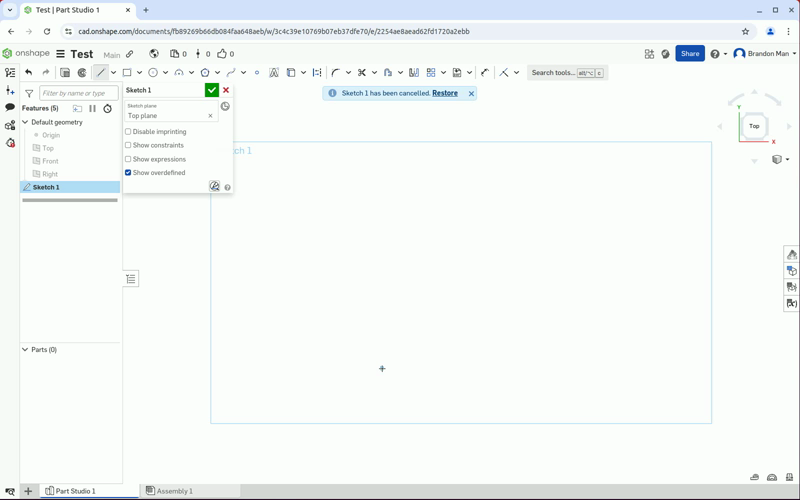
mouse_move(538, 368)
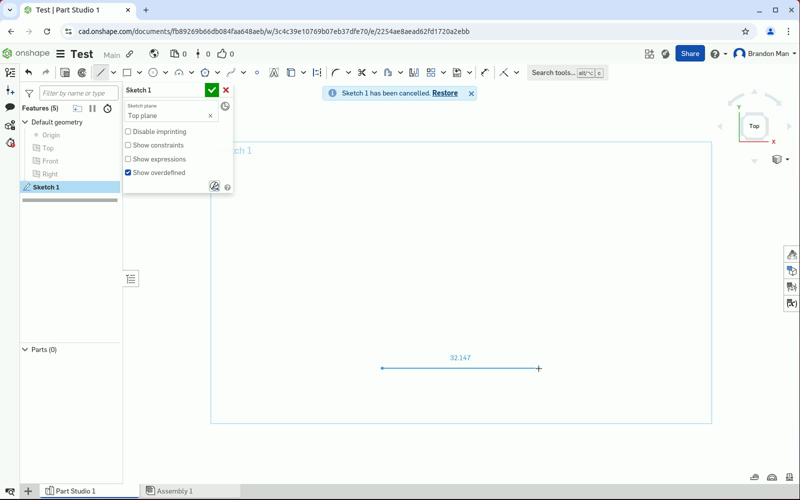
click(538, 368)
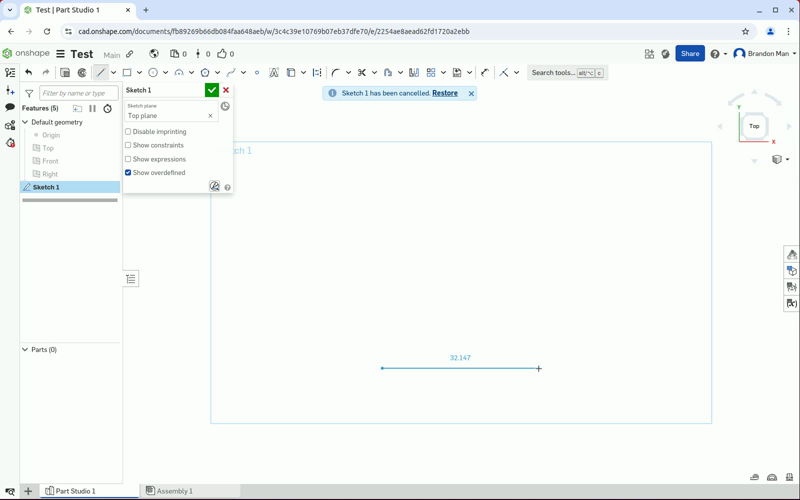
key_up(shift)
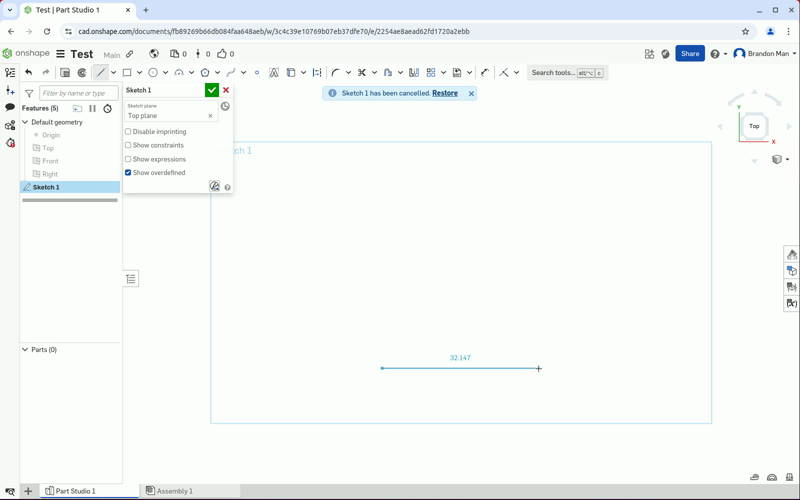
key_down(shift)
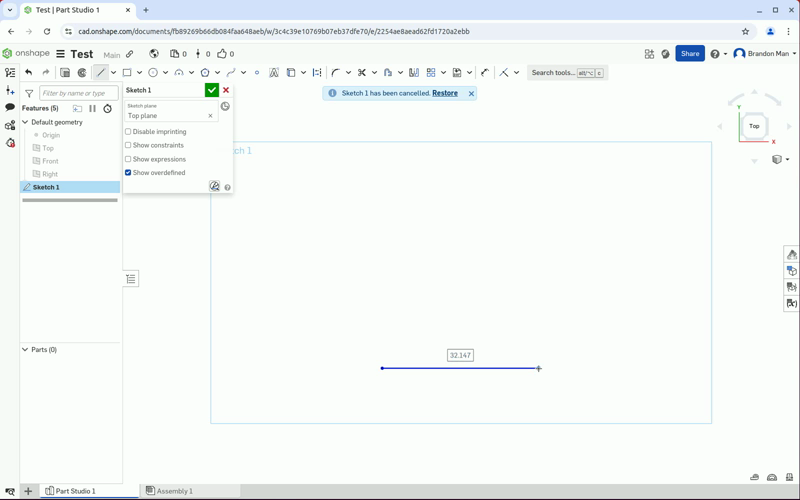
mouse_move(538, 237)
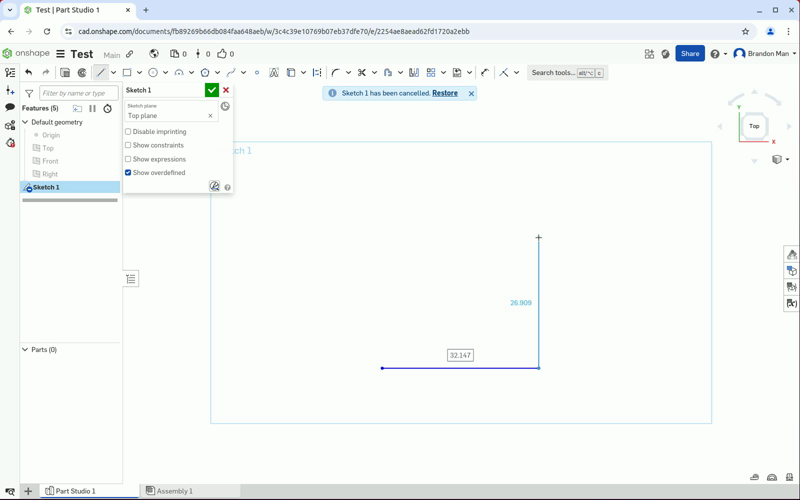
click(538, 237)
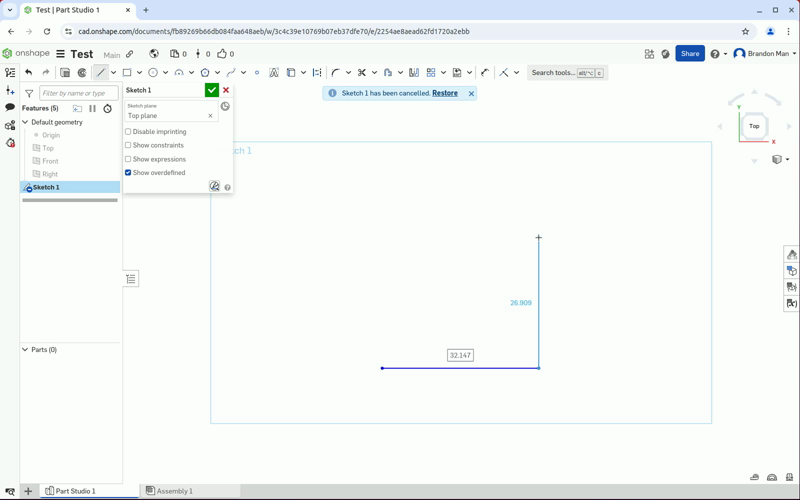
key_up(shift)
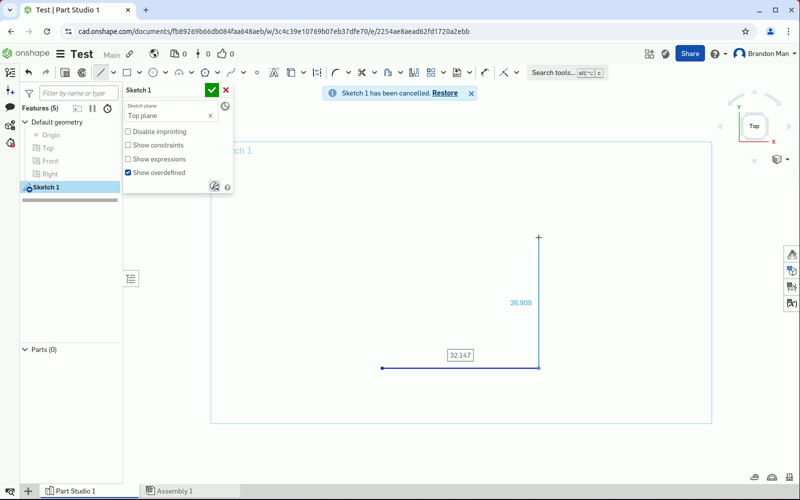
key_down(shift)
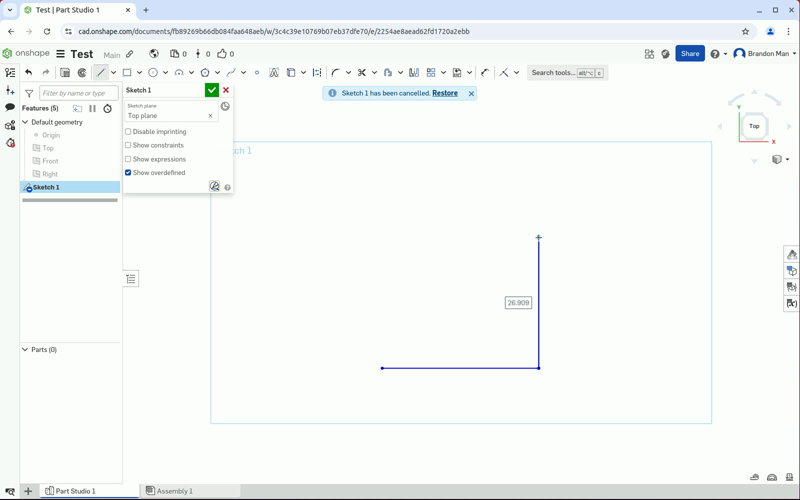
mouse_move(568, 237)
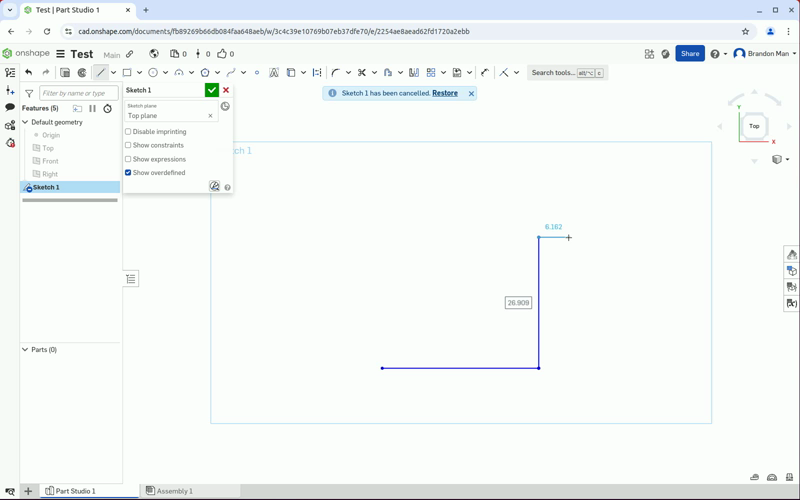
mouse_move(538, 210)
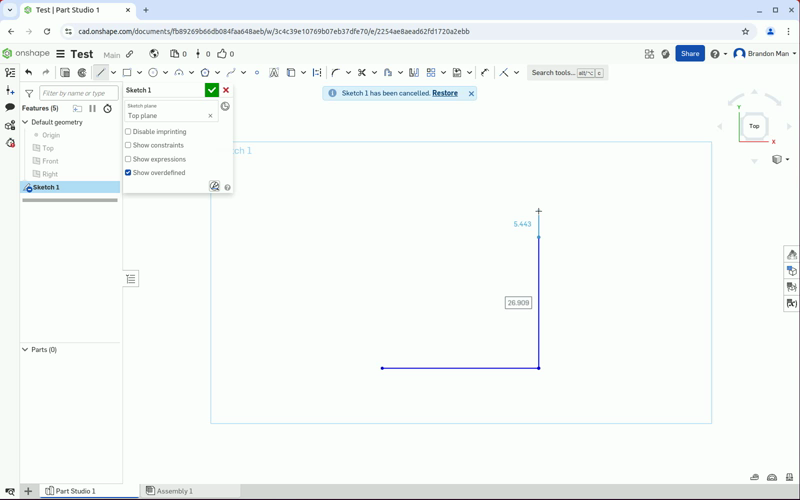
click(538, 210)
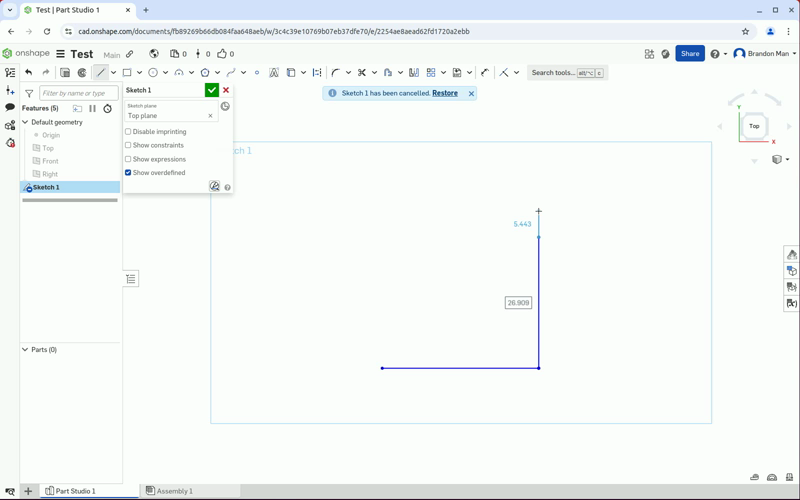
key_up(shift)
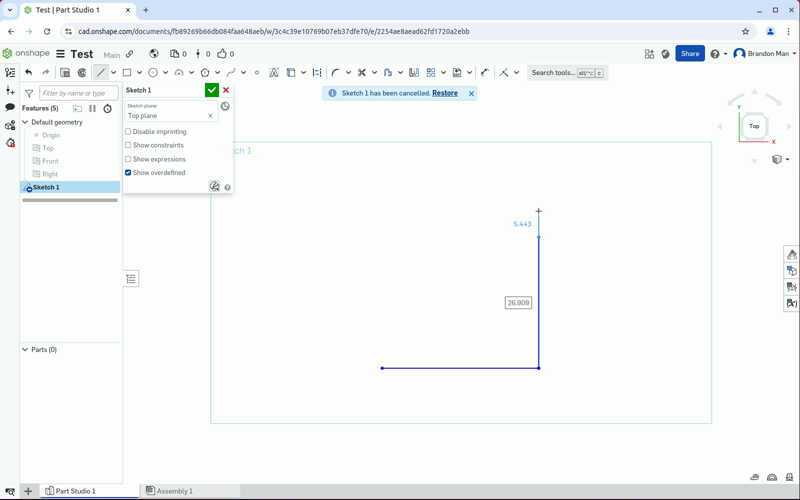
key(esc)
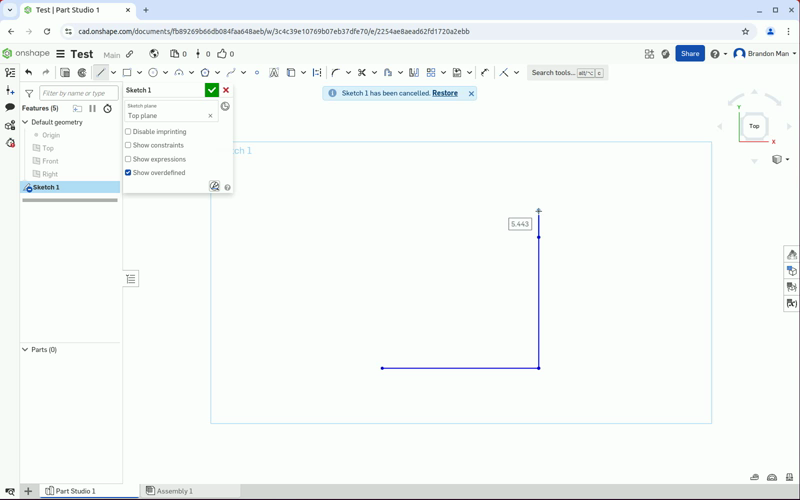
key(a)
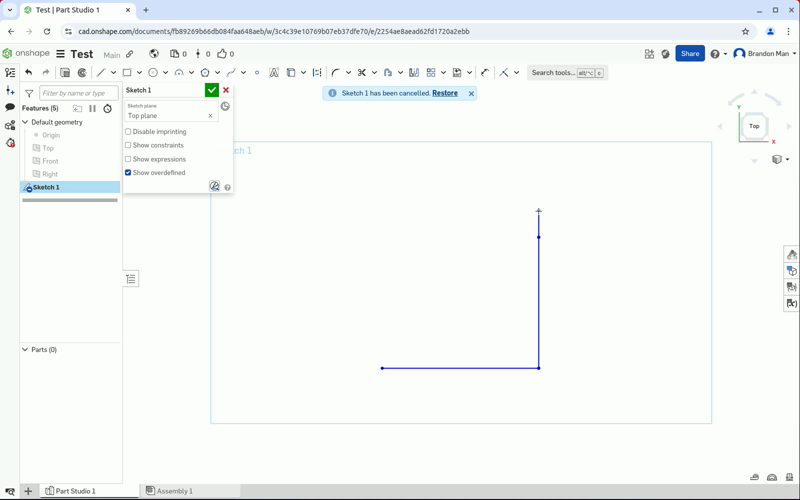
mouse_move(538, 210)
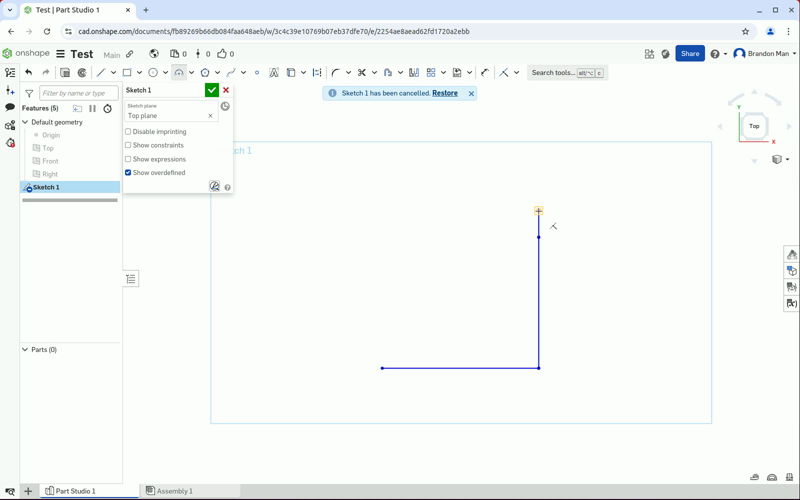
click(538, 210)
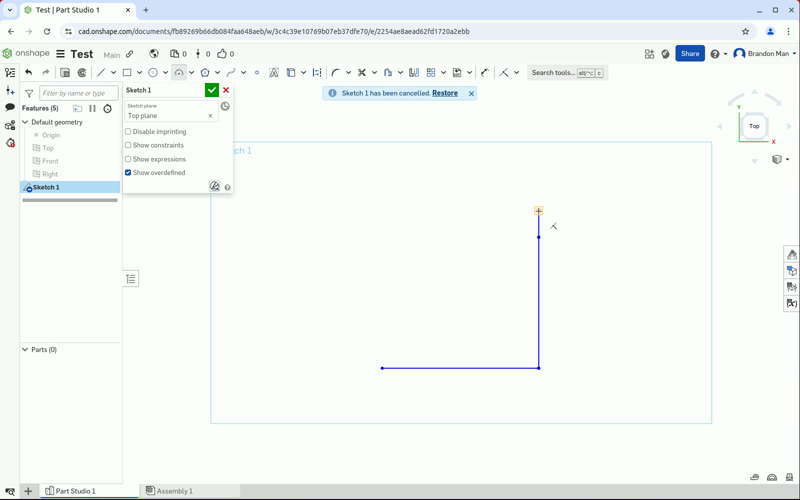
key_down(shift)
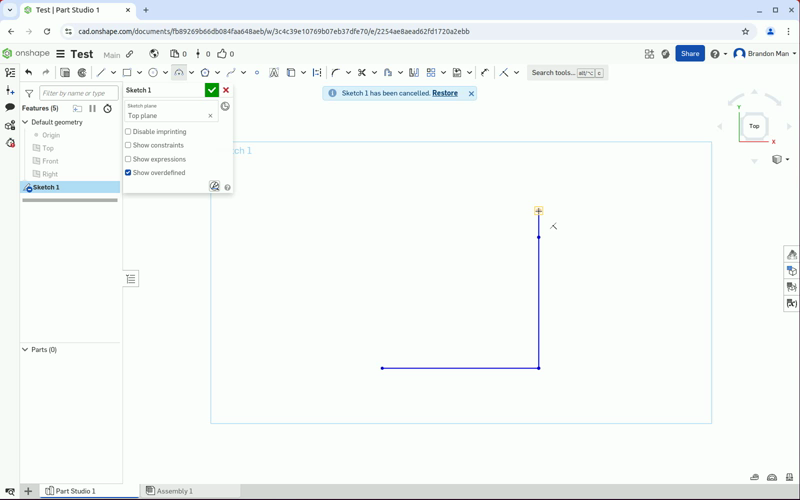
mouse_move(525, 198)
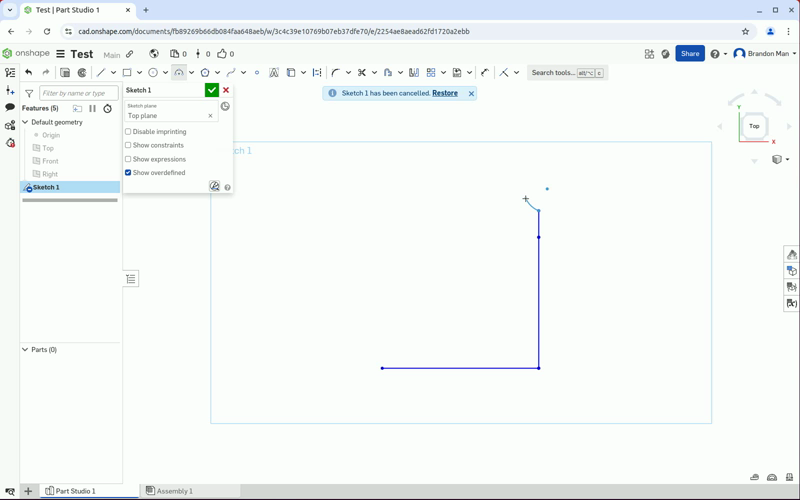
click(525, 198)
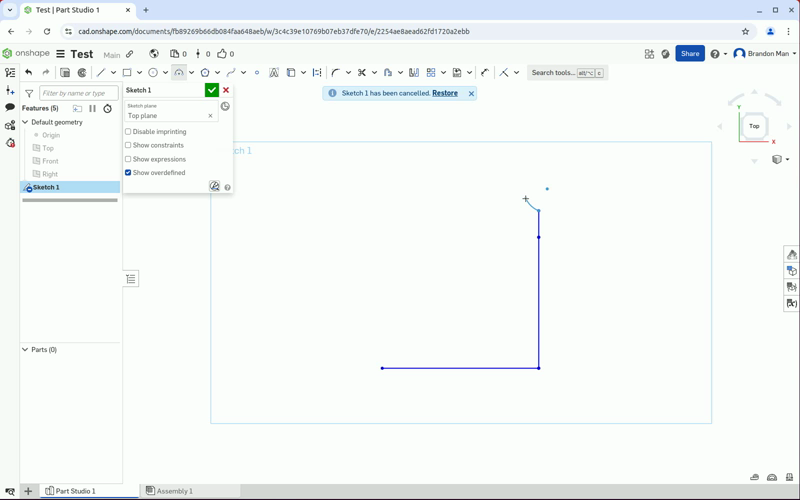
mouse_move(534, 201)
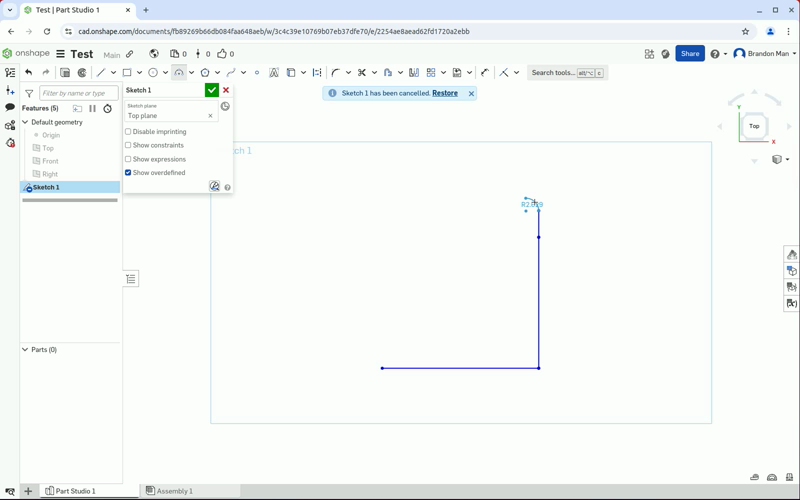
click(534, 201)
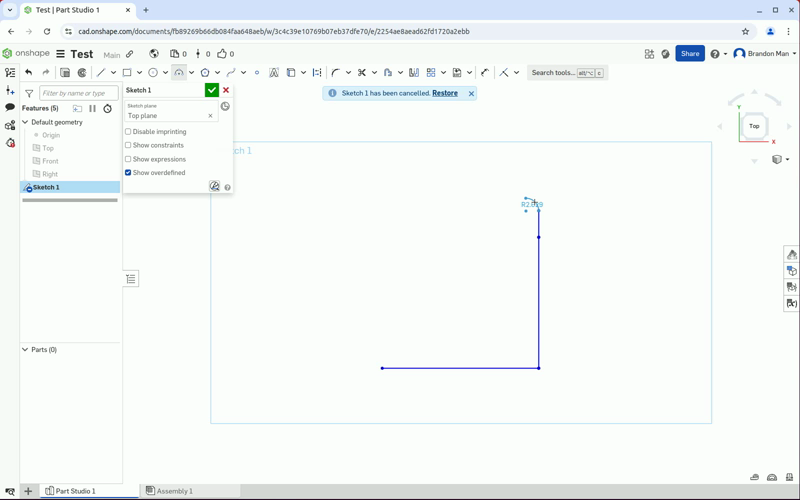
key_up(shift)
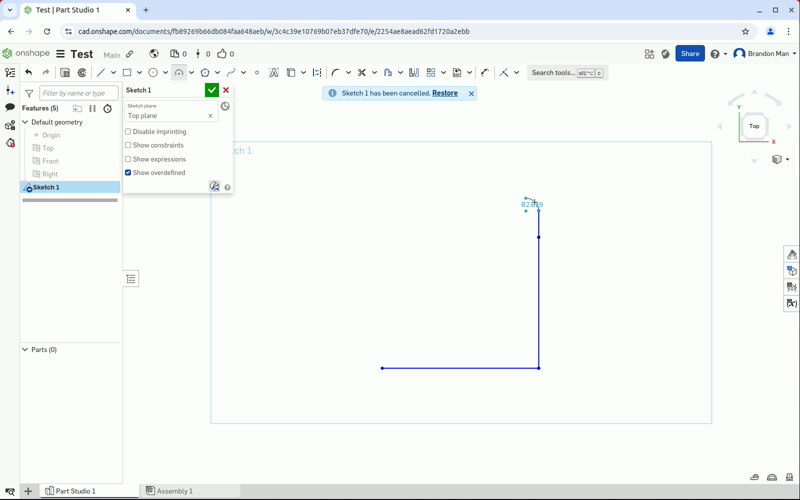
key(esc)
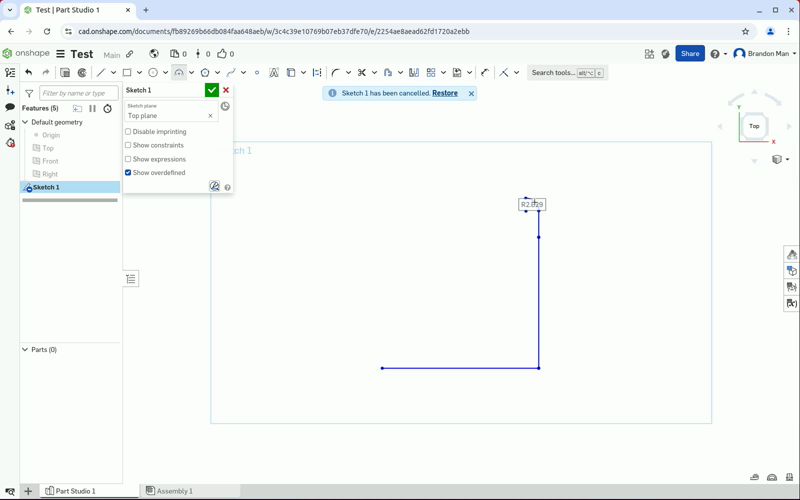
key(l)
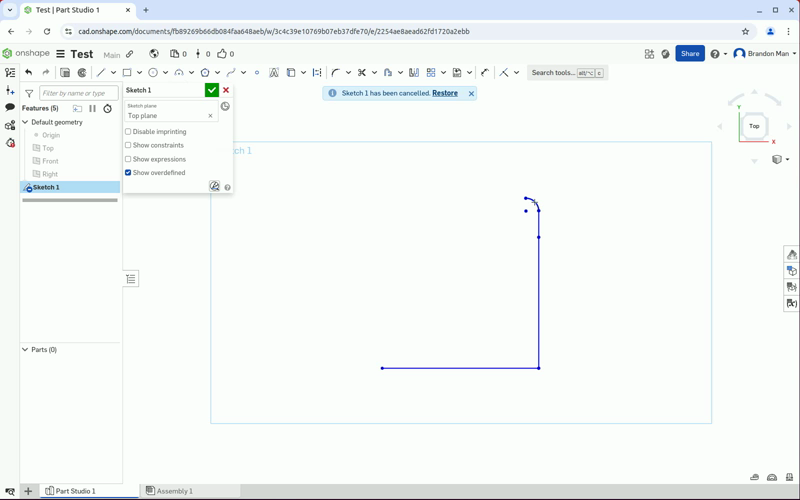
mouse_move(525, 198)
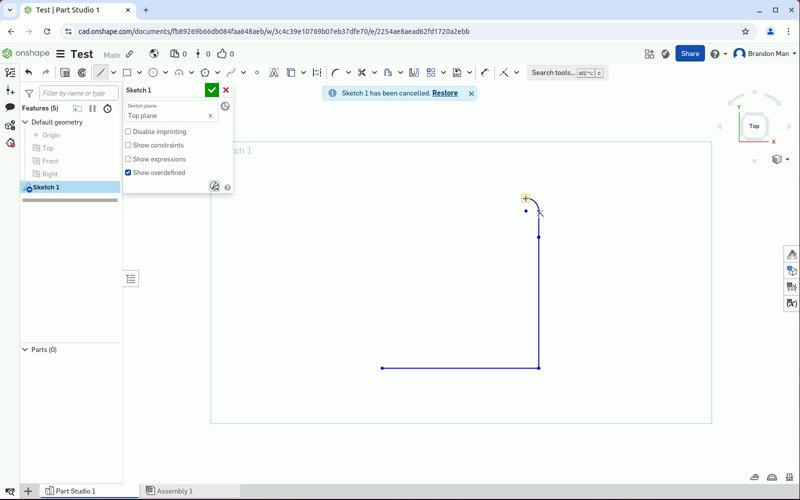
click(525, 198)
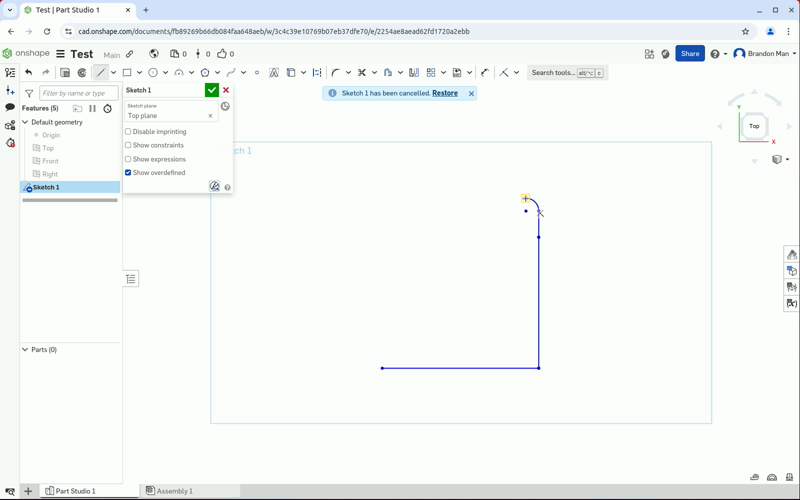
key_down(shift)
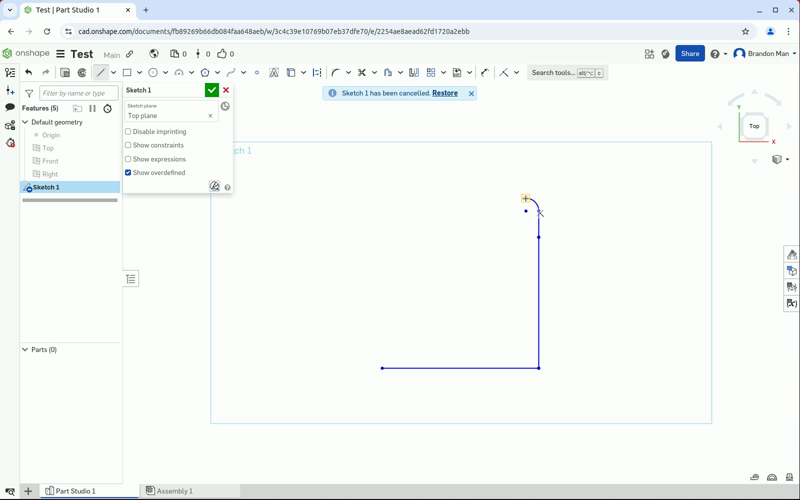
mouse_move(394, 198)
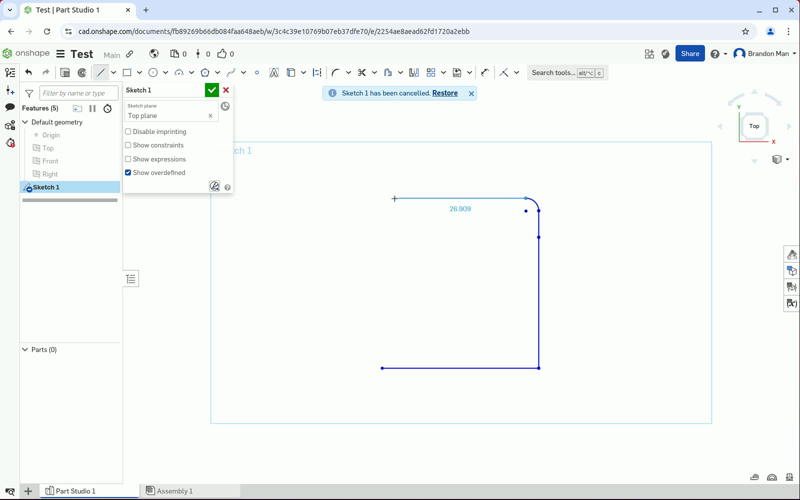
click(394, 198)
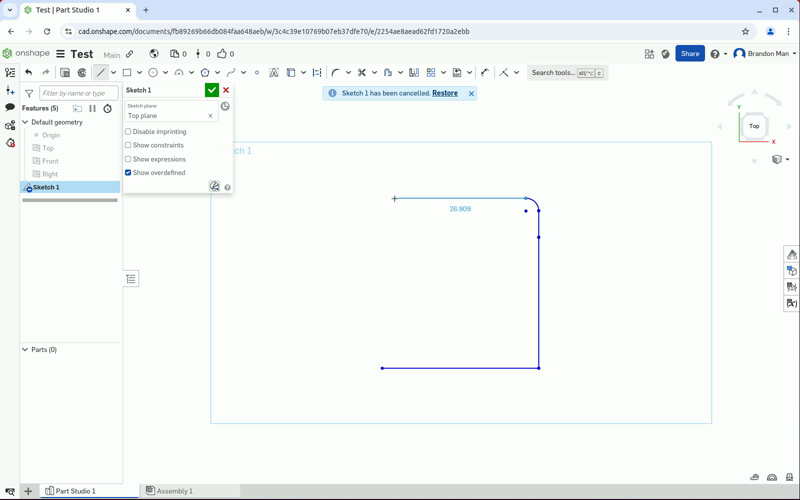
key_up(shift)
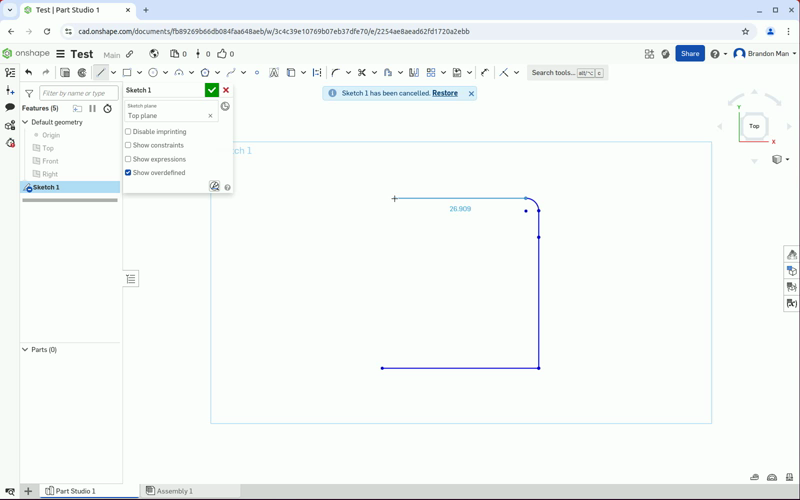
key(esc)
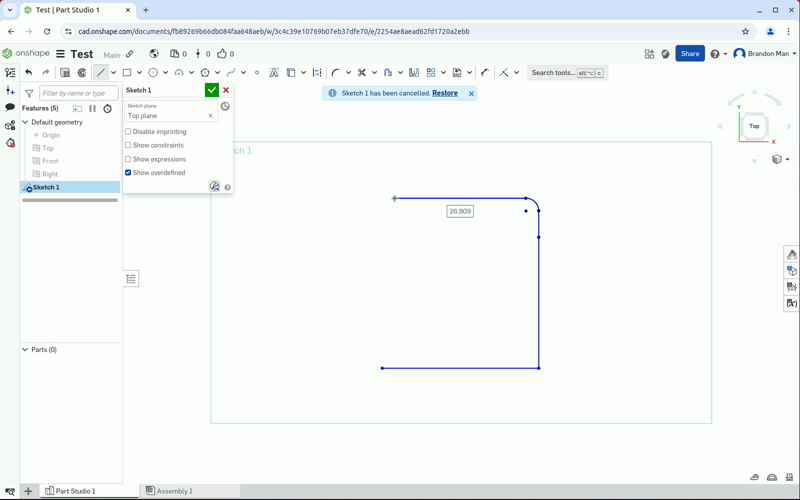
key(a)
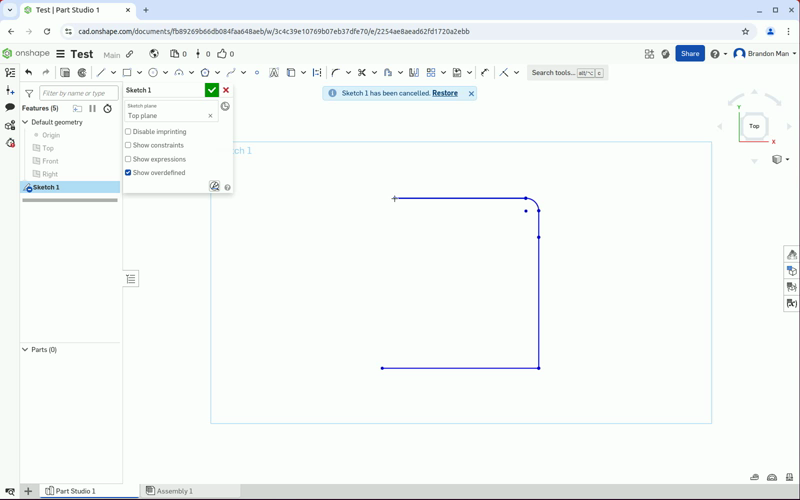
mouse_move(394, 198)
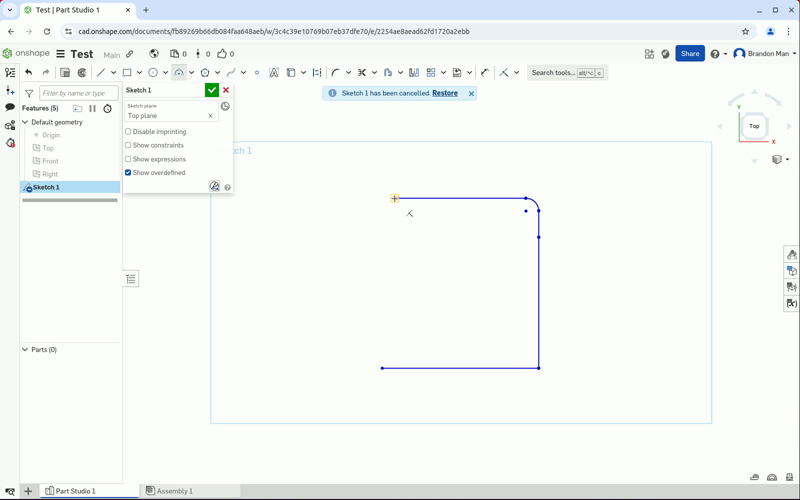
click(394, 198)
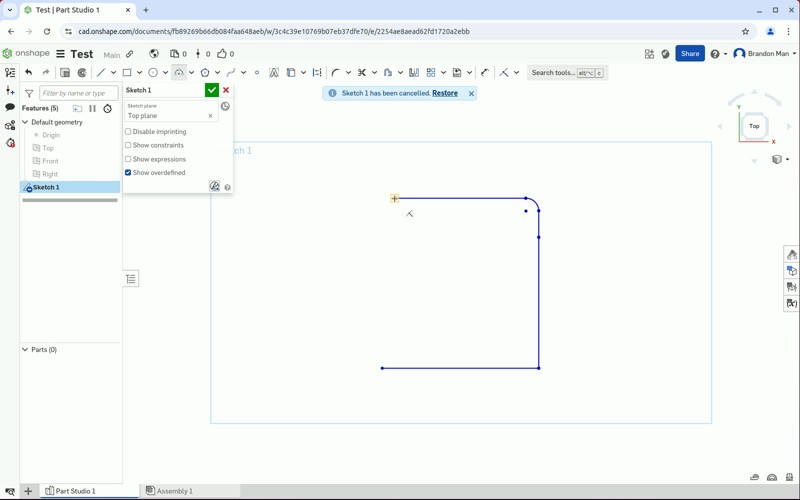
key_down(shift)
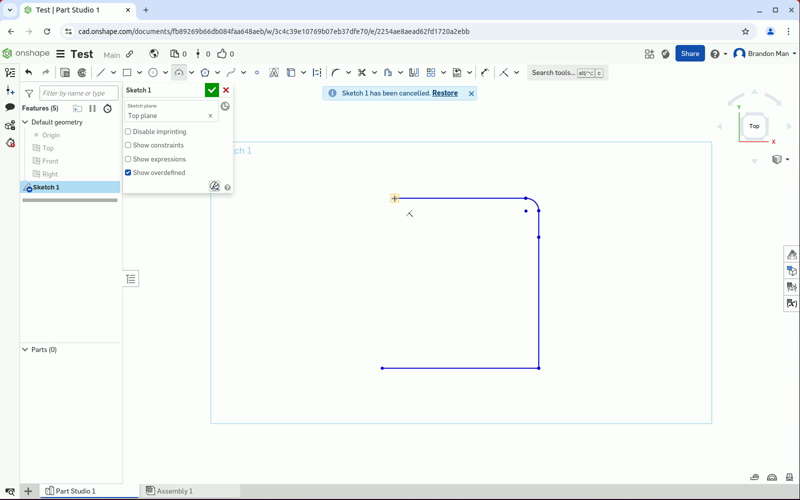
mouse_move(382, 210)
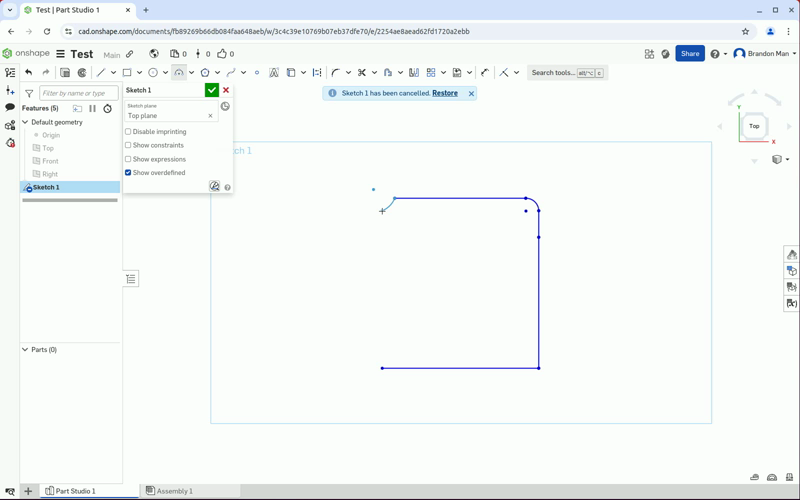
click(382, 210)
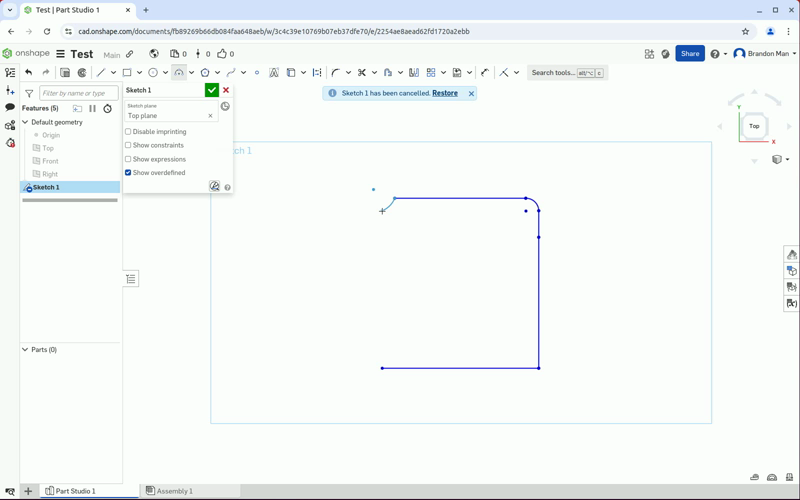
mouse_move(386, 201)
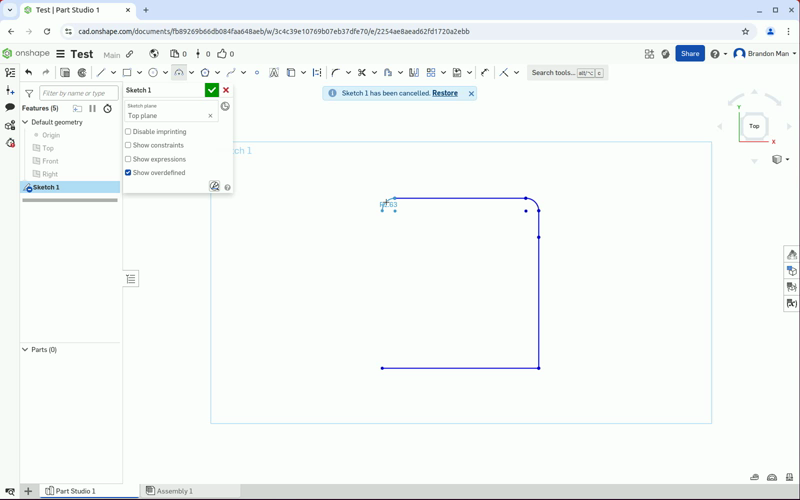
click(386, 201)
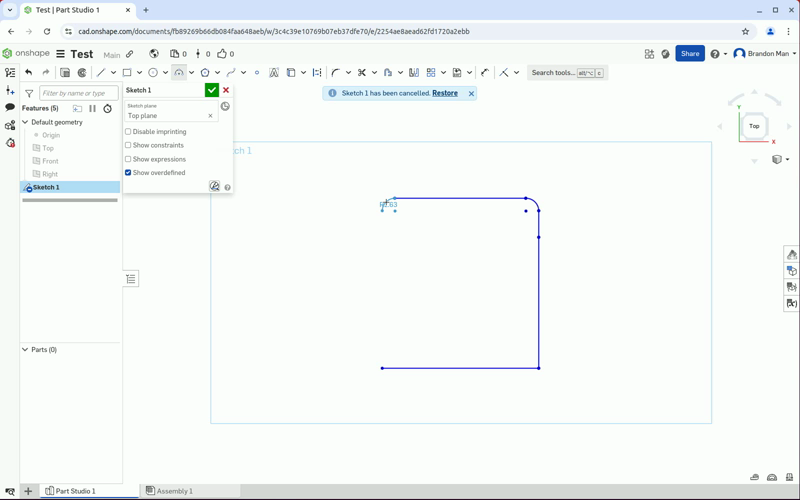
key_up(shift)
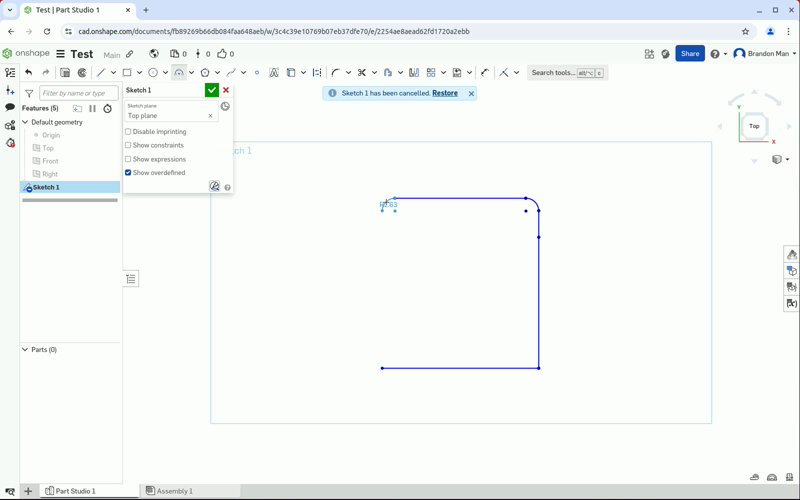
key(esc)
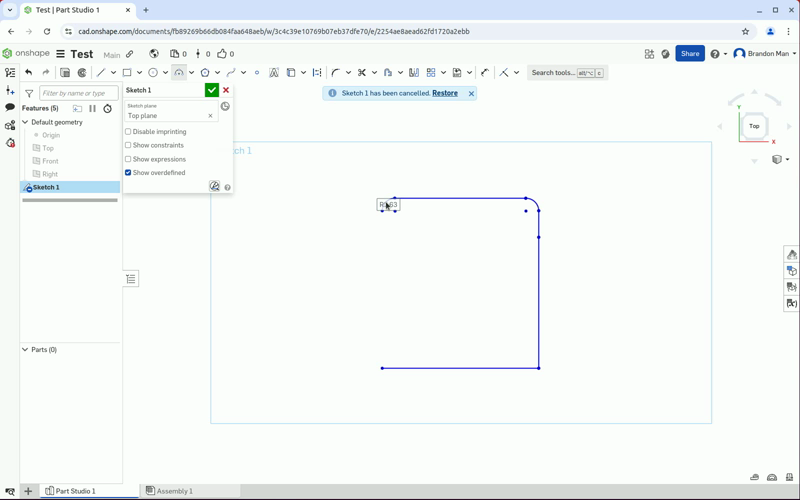
key(l)
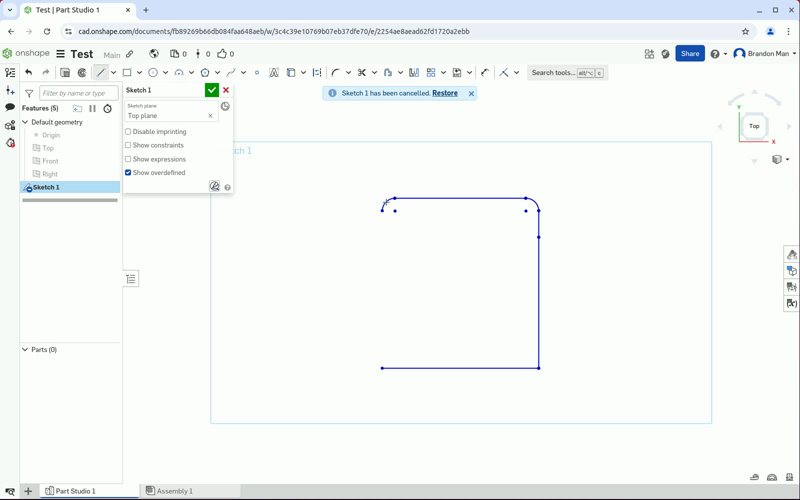
mouse_move(382, 210)
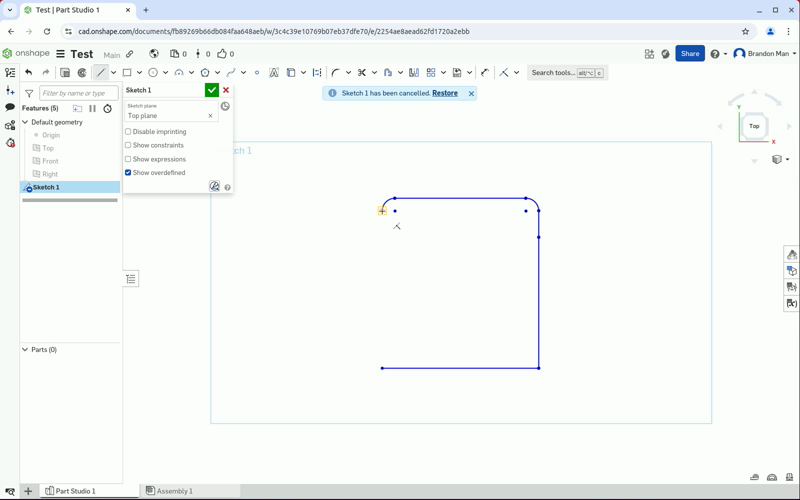
click(382, 210)
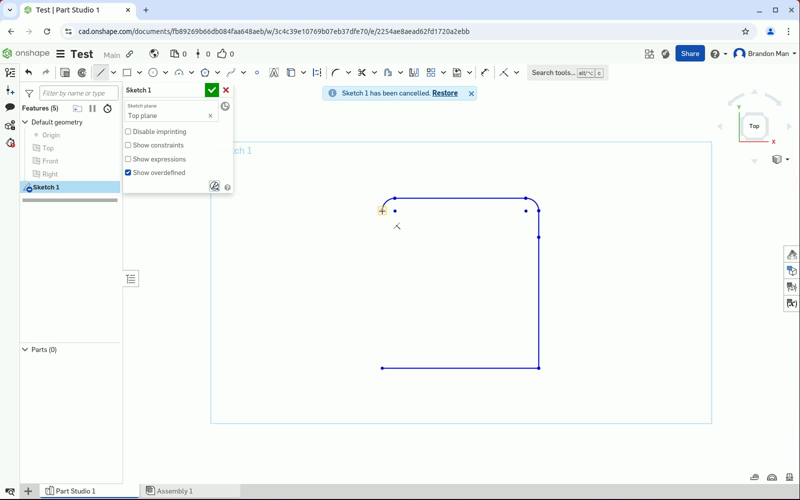
key_down(shift)
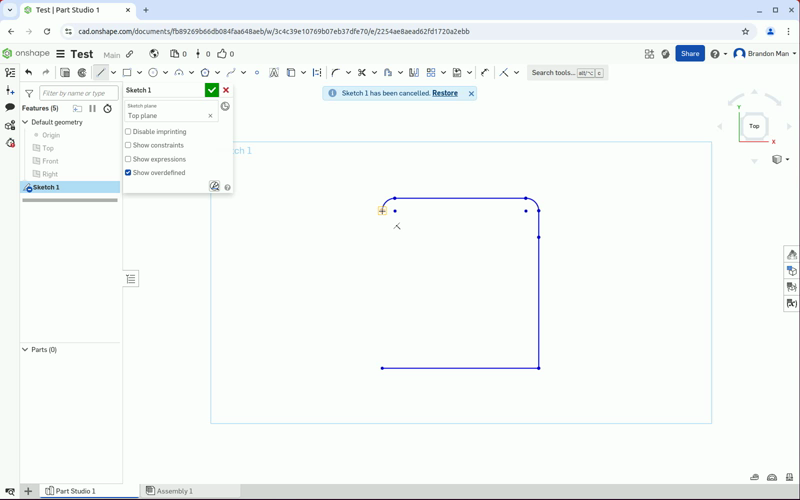
mouse_move(412, 210)
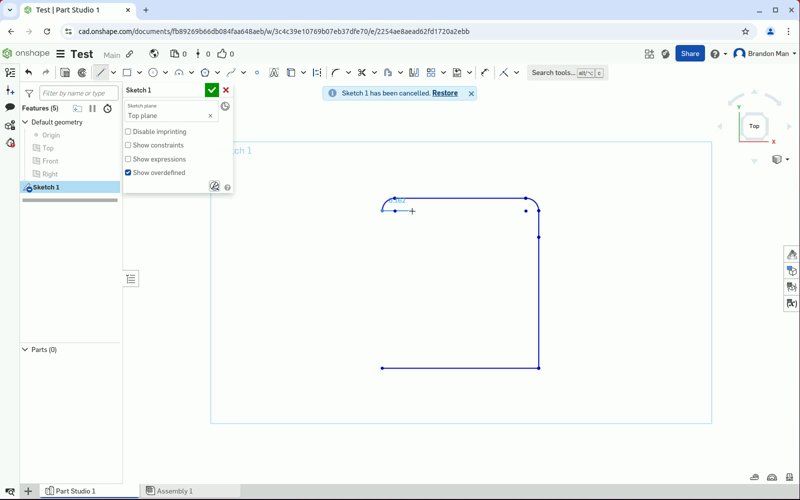
mouse_move(382, 237)
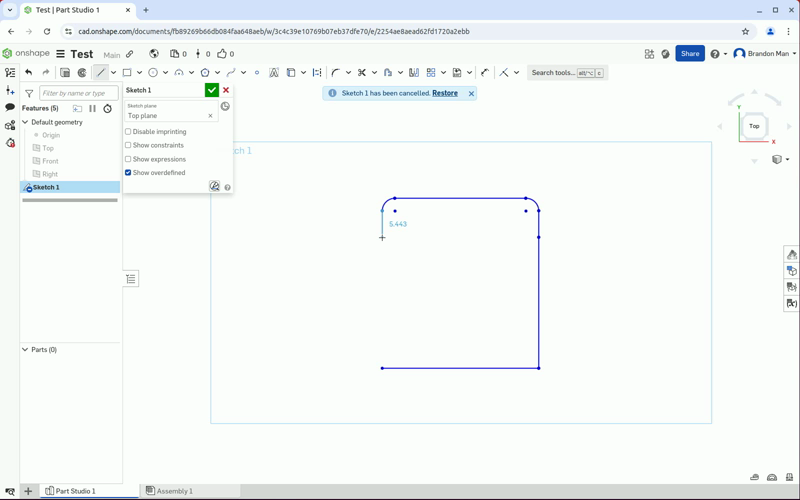
click(382, 237)
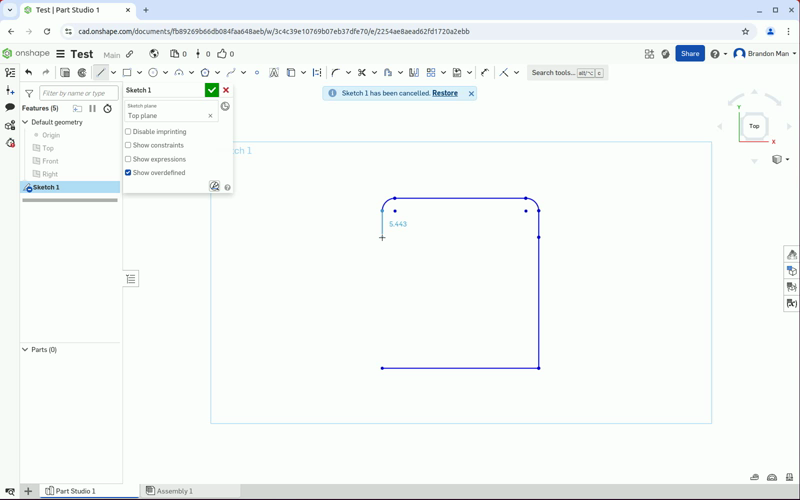
key_up(shift)
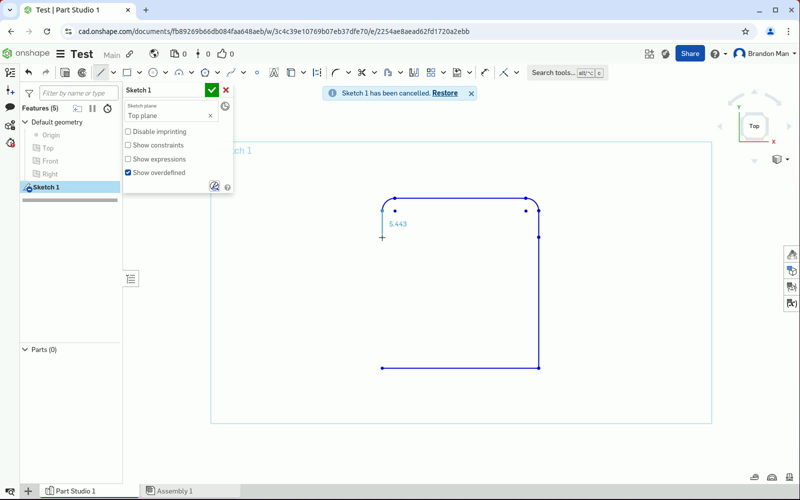
key_down(shift)
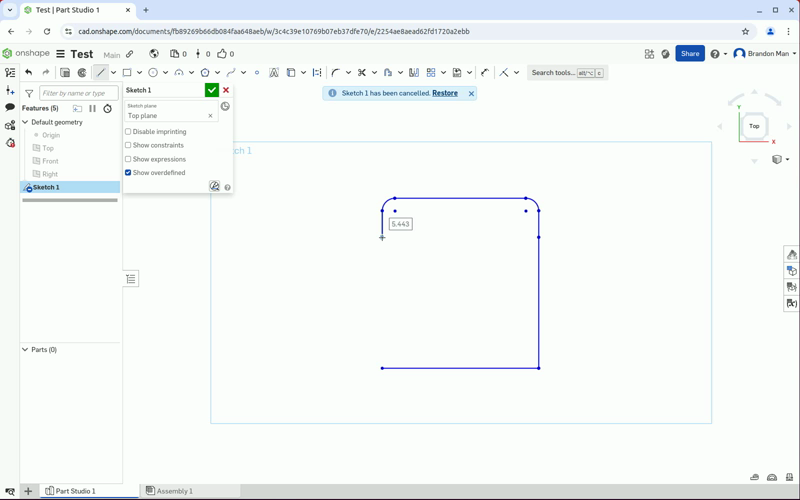
mouse_move(382, 368)
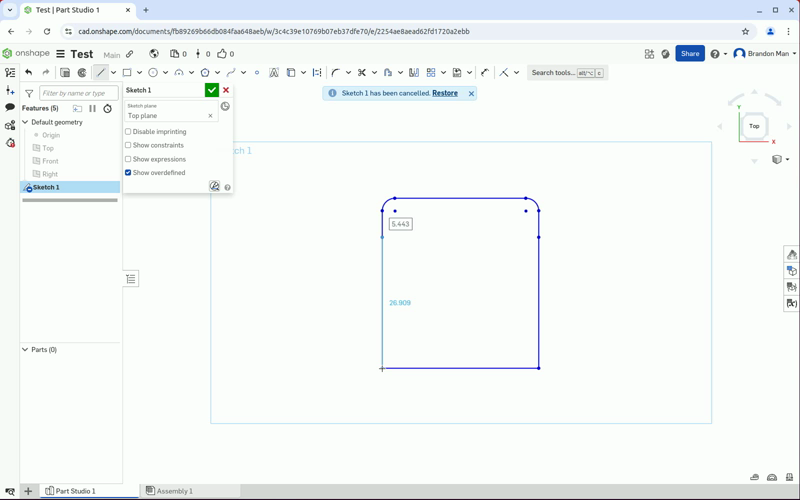
key_up(shift)
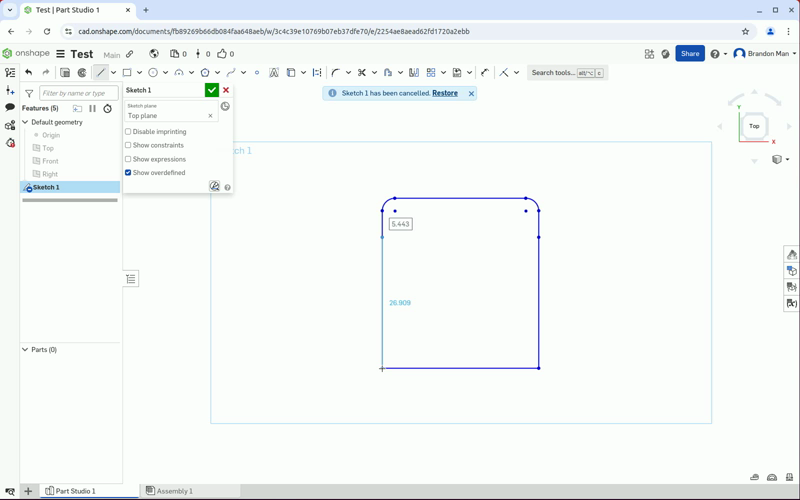
click(382, 368)
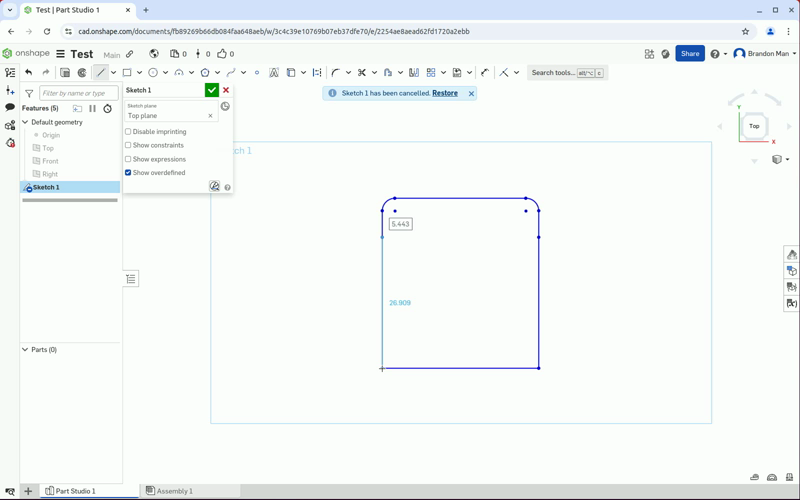
key(esc)
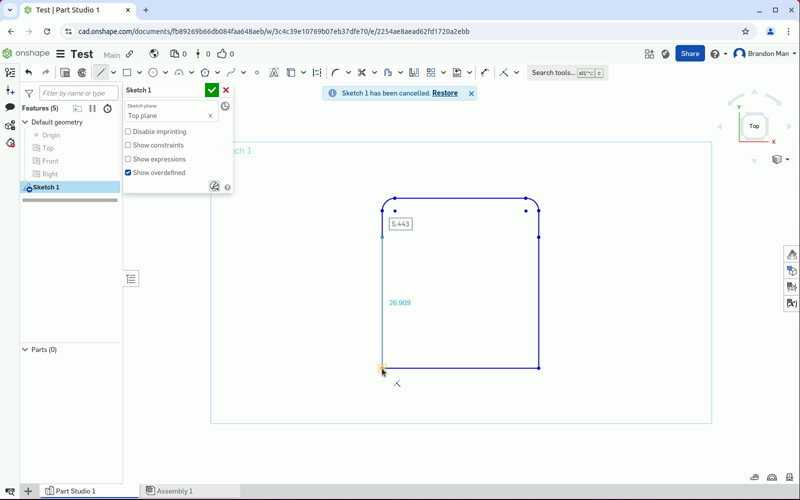
mouse_move(422, 349)
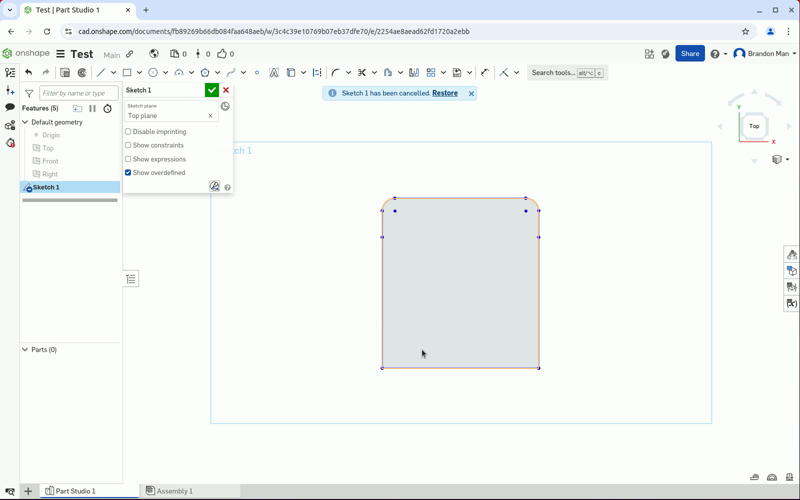
click(422, 349)
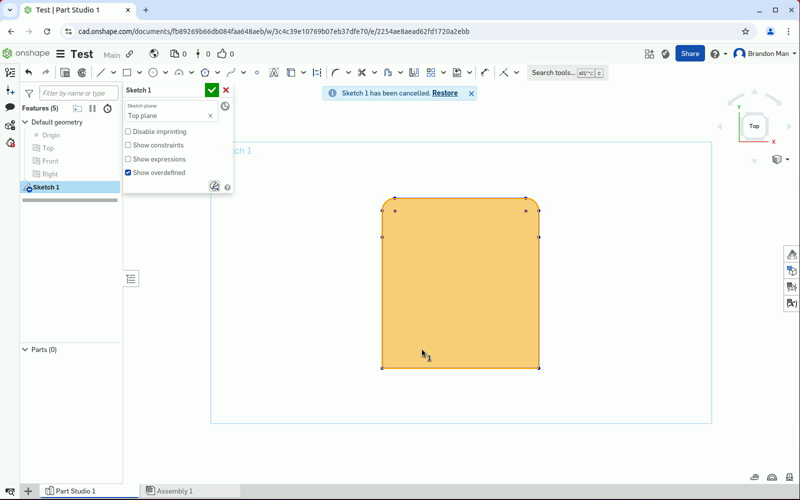
mouse_move(73, 352)
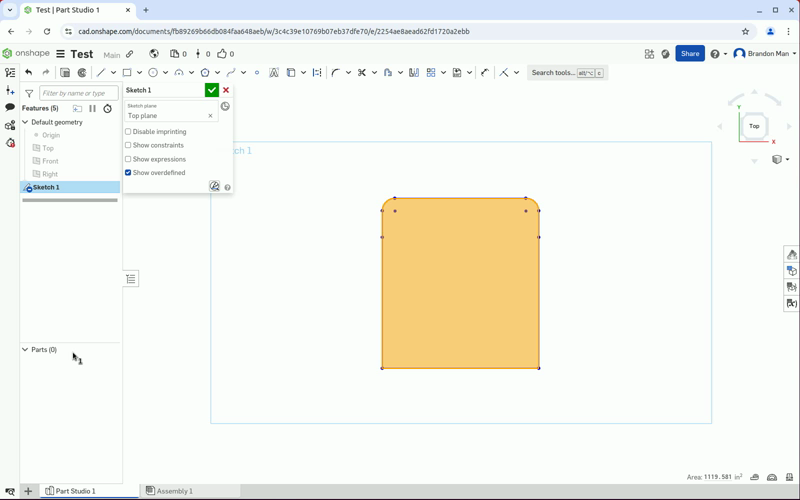
key(shift+y)
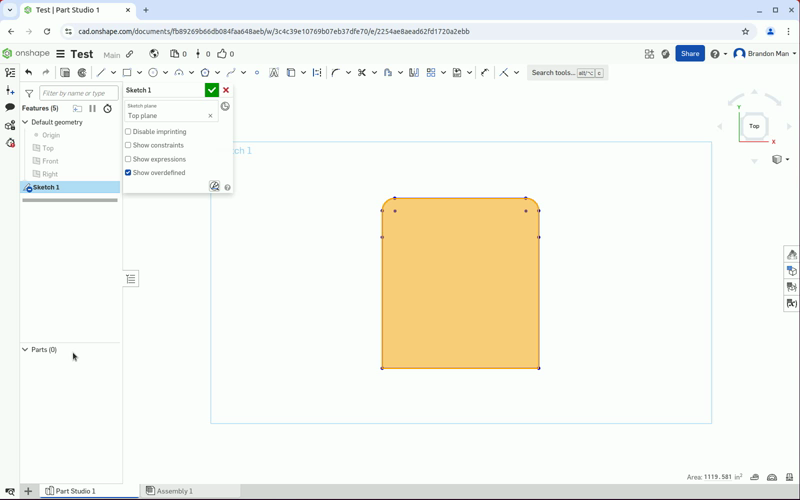
key(shift+e)
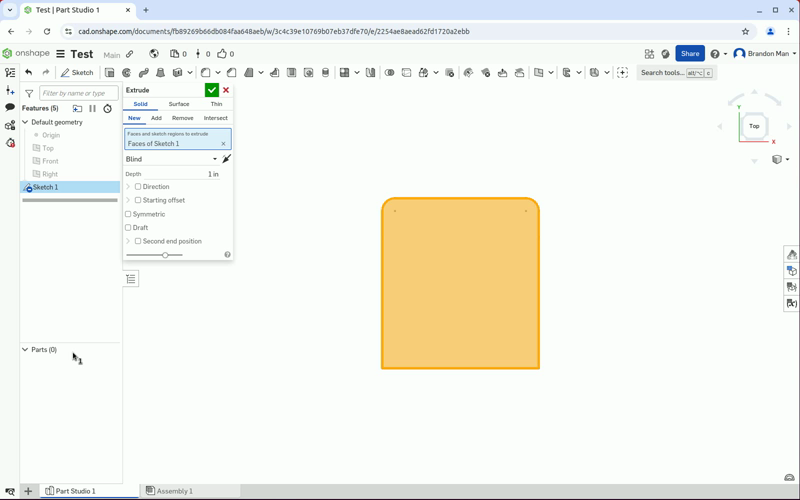
mouse_move(143, 106)
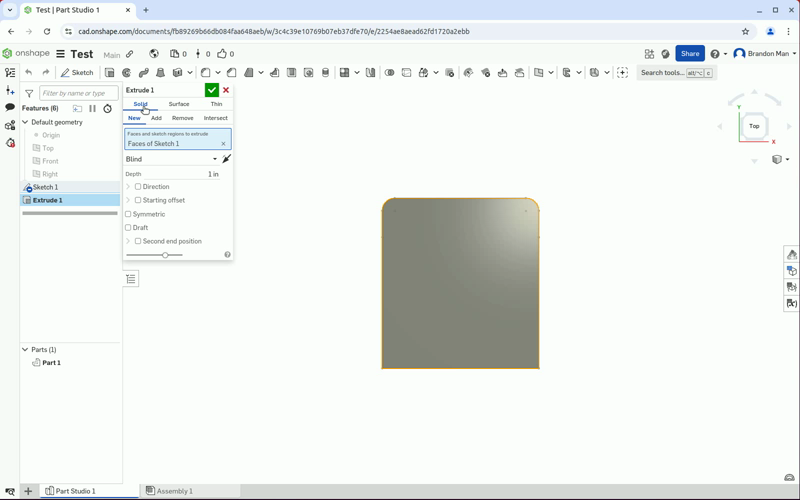
click(143, 106)
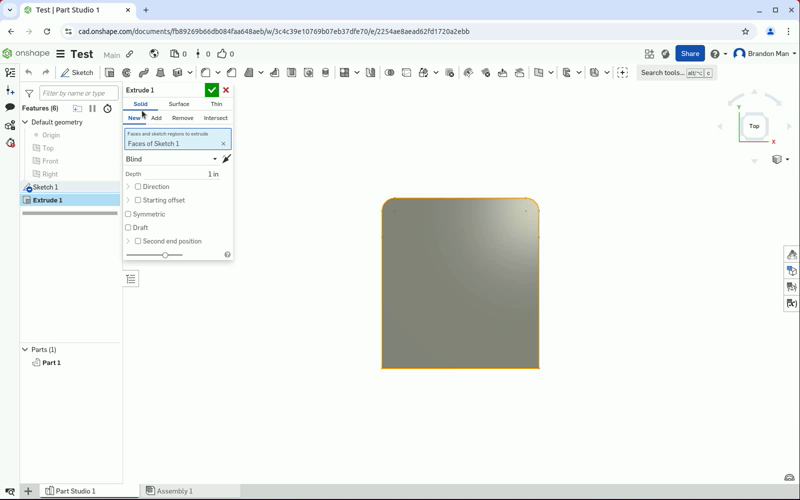
mouse_move(137, 120)
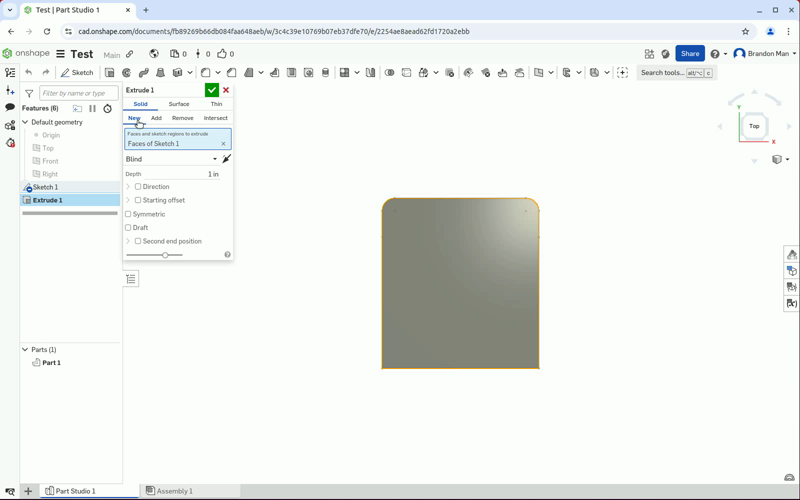
click(137, 120)
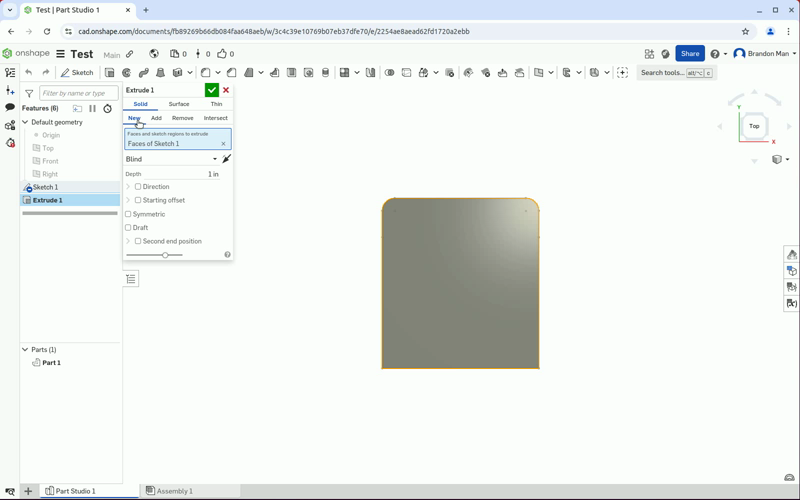
key(tab, 4)
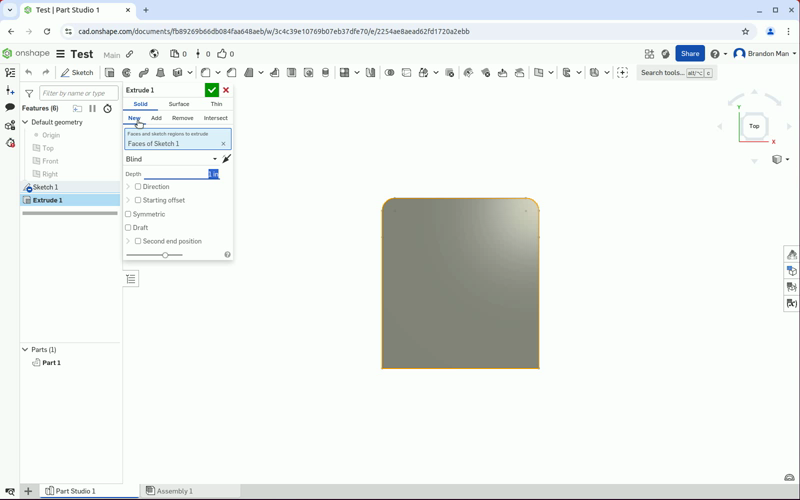
text(3.37)
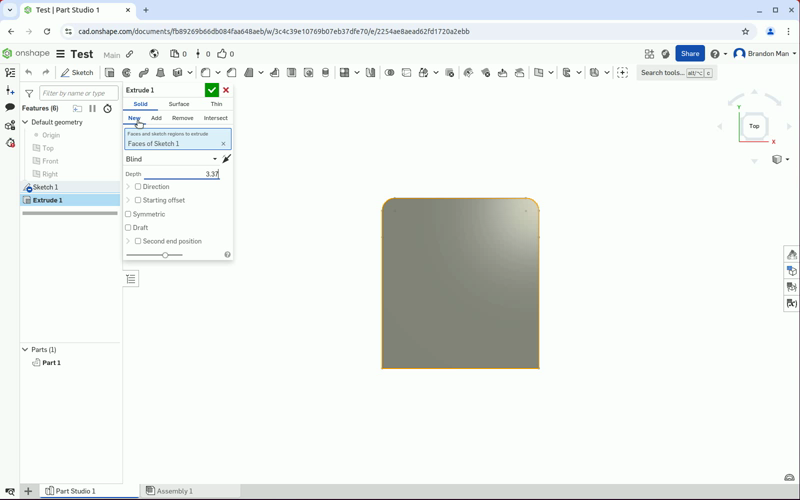
key(enter)
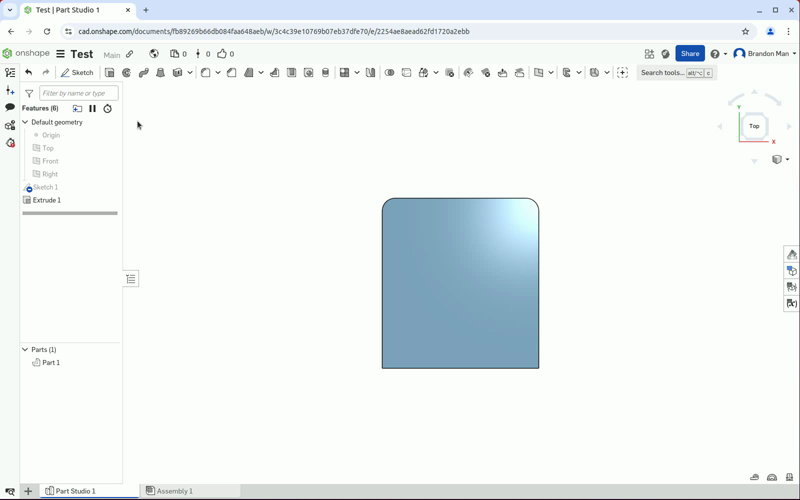
key(shift+h)
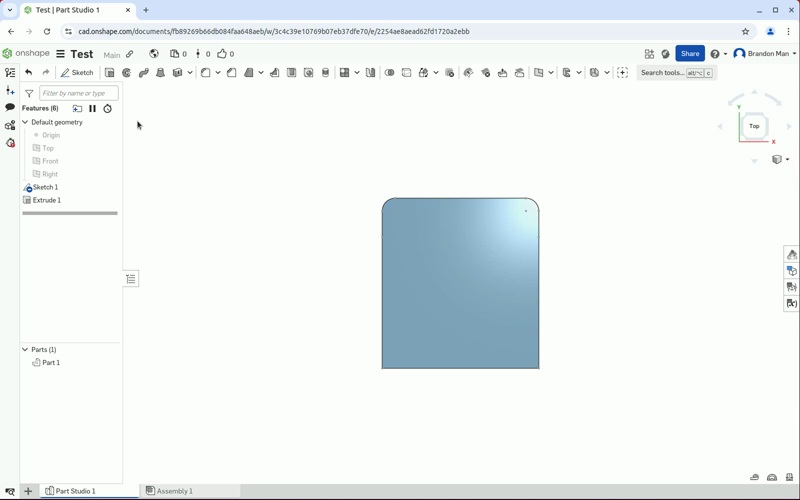
key(shift+h)
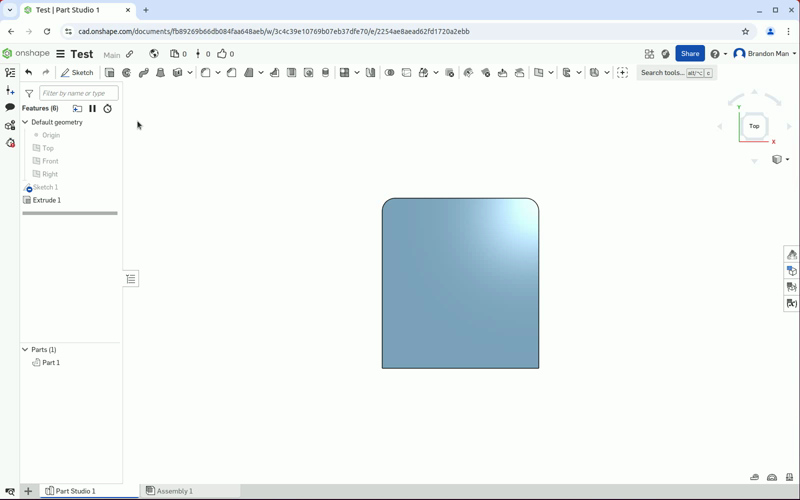
mouse_move(73, 189)
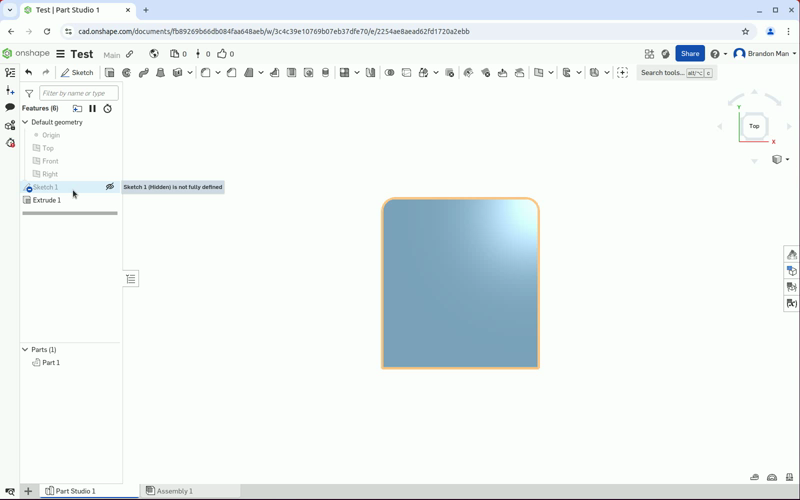
click(73, 189)
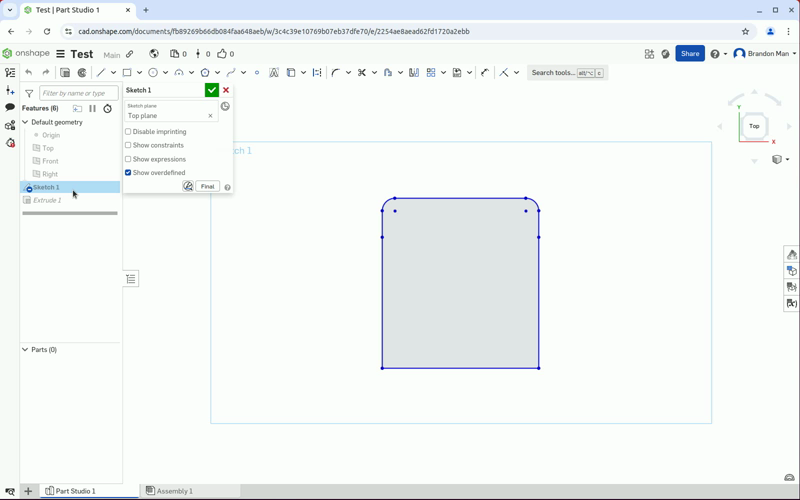
mouse_move(229, 92)
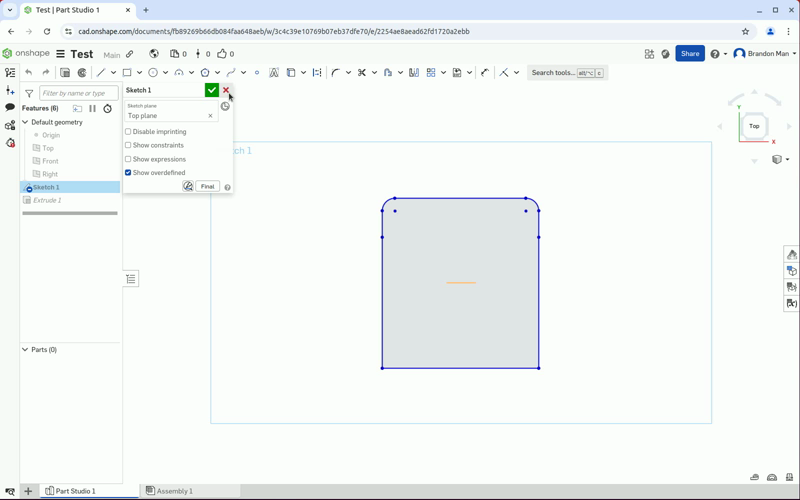
click(229, 92)
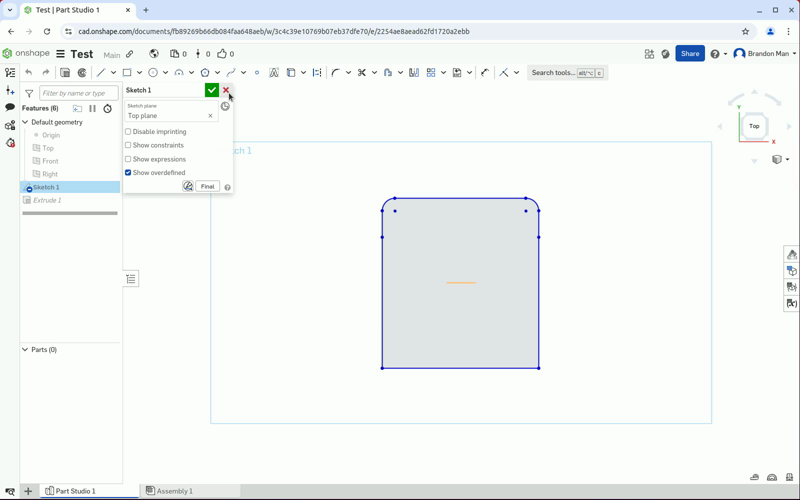
key(shift+s)
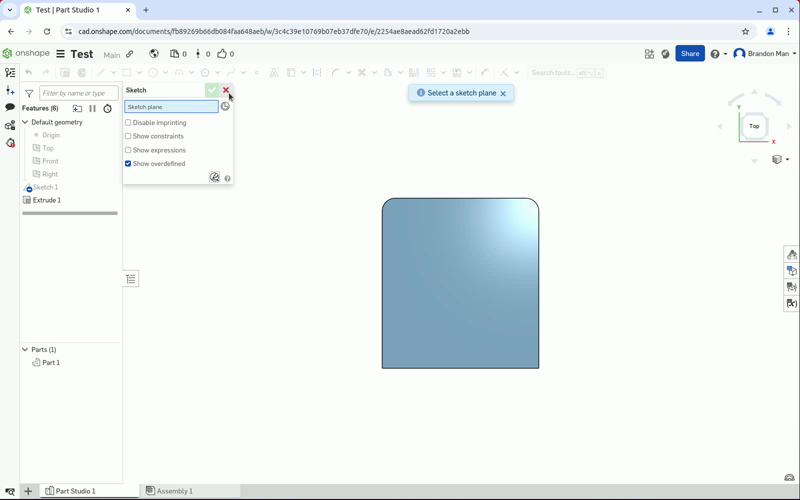
mouse_move(73, 150)
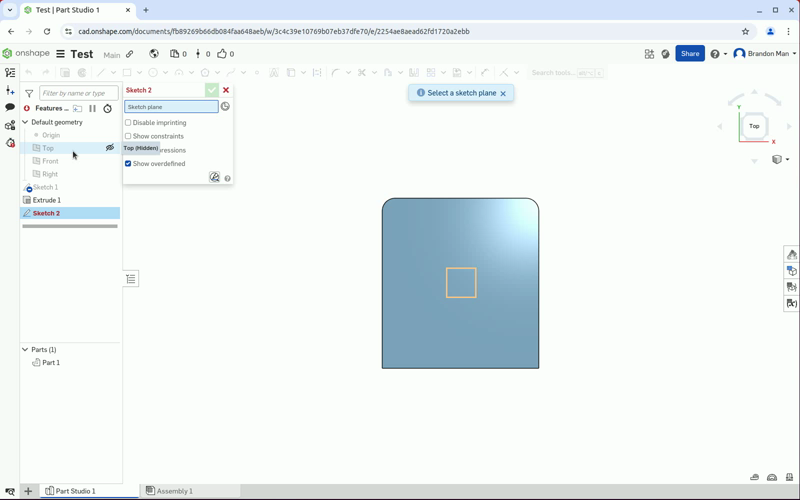
click(73, 150)
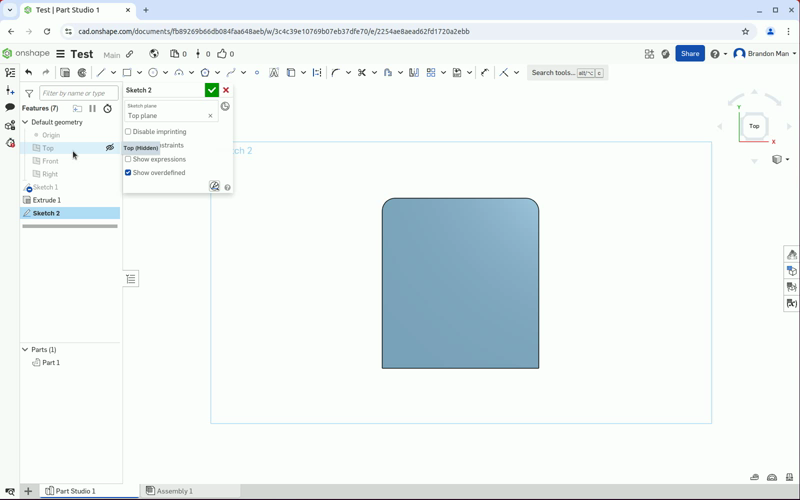
mouse_move(73, 352)
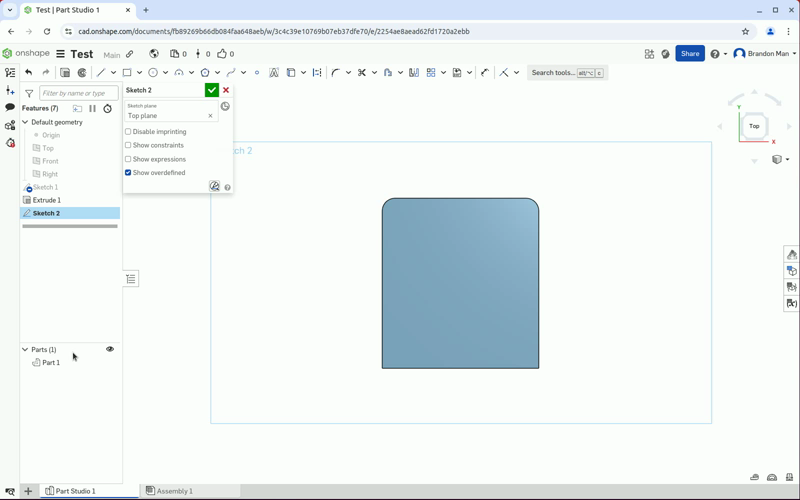
key(y)
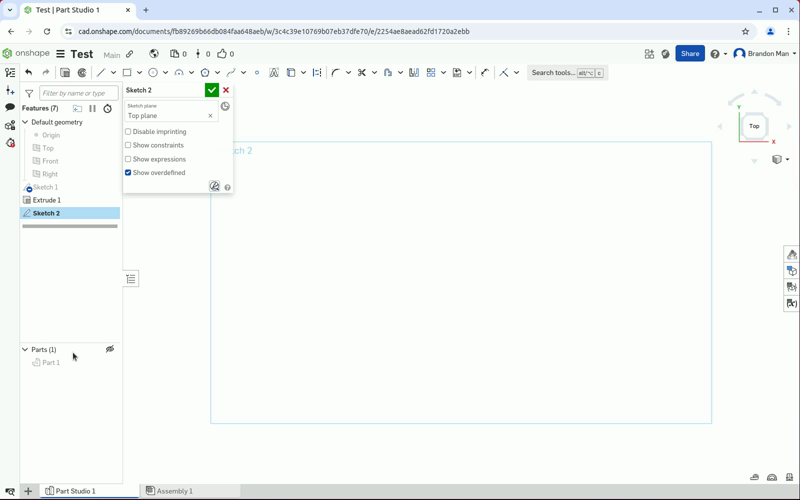
key(a)
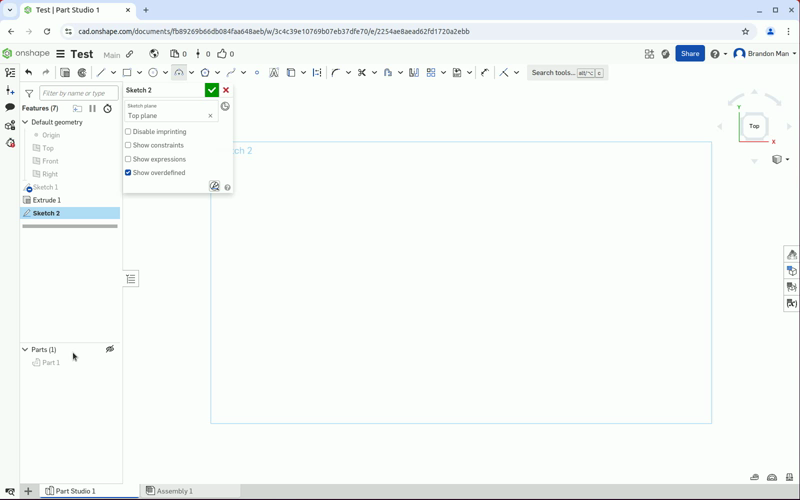
key_down(shift)
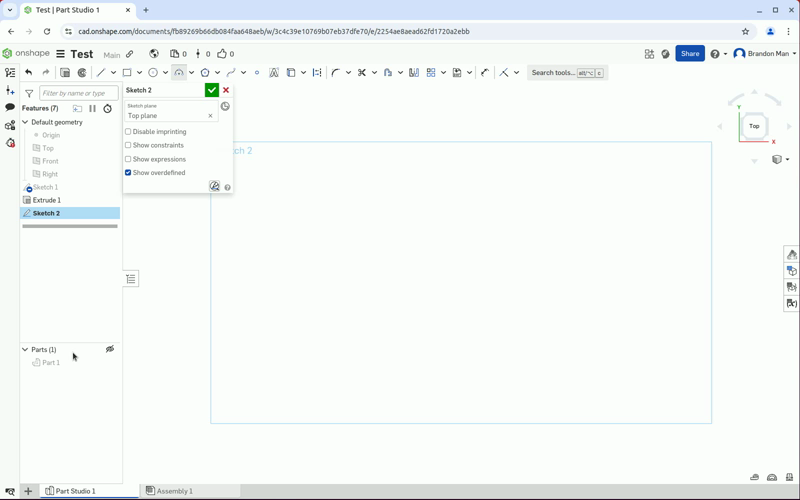
mouse_move(361, 361)
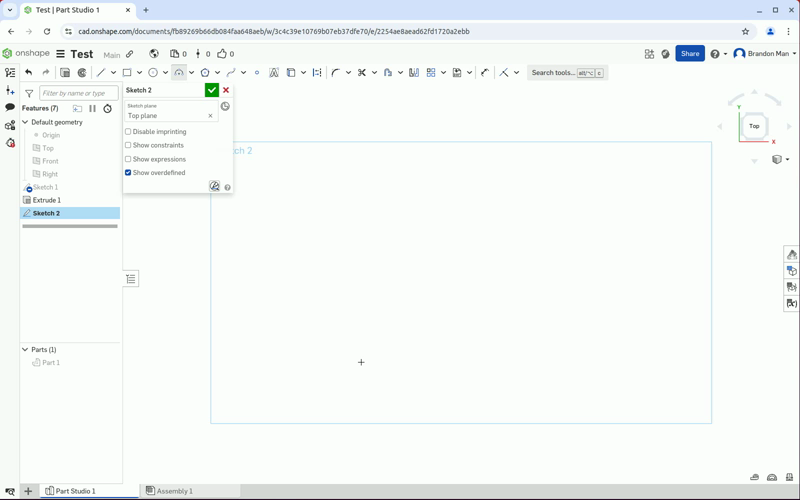
click(361, 361)
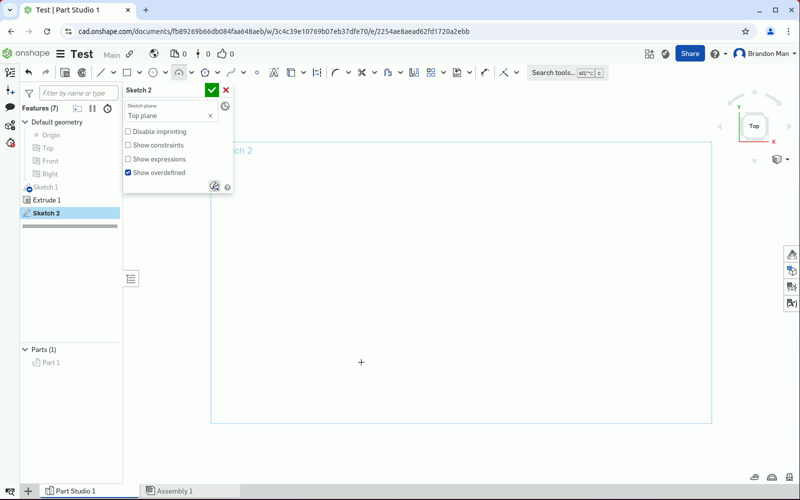
key_up(shift)
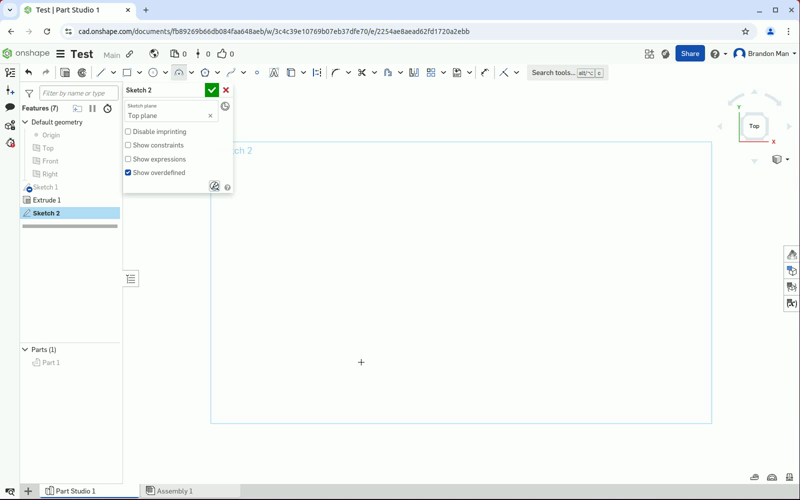
key_down(shift)
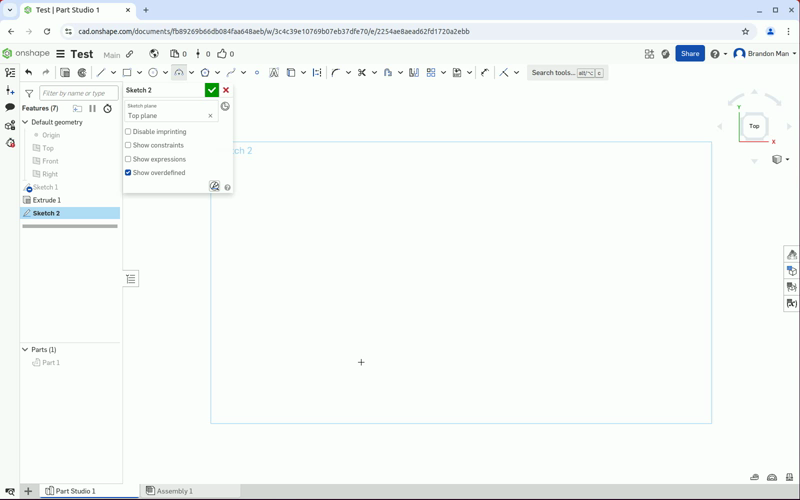
mouse_move(368, 369)
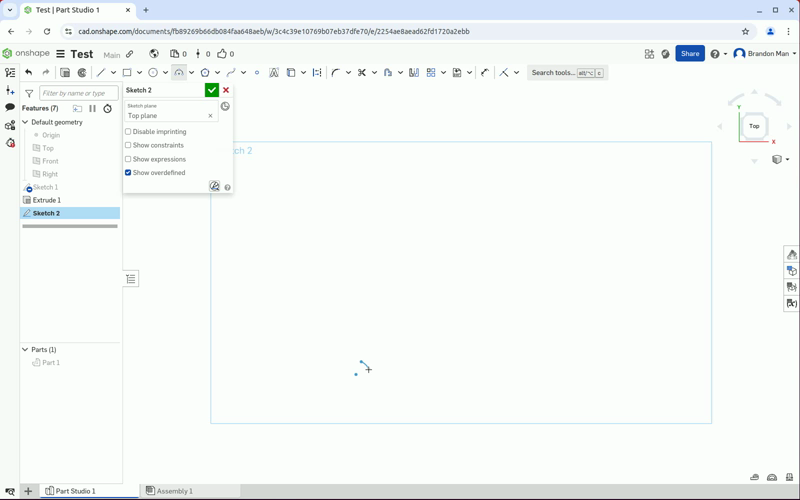
click(368, 369)
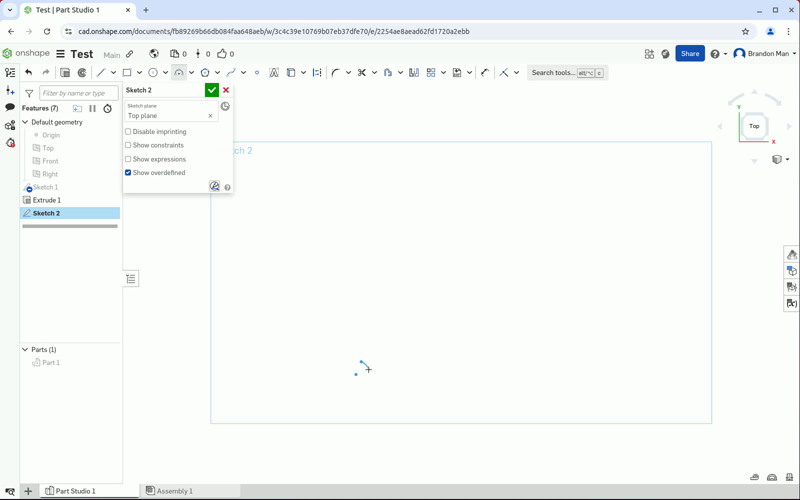
mouse_move(363, 366)
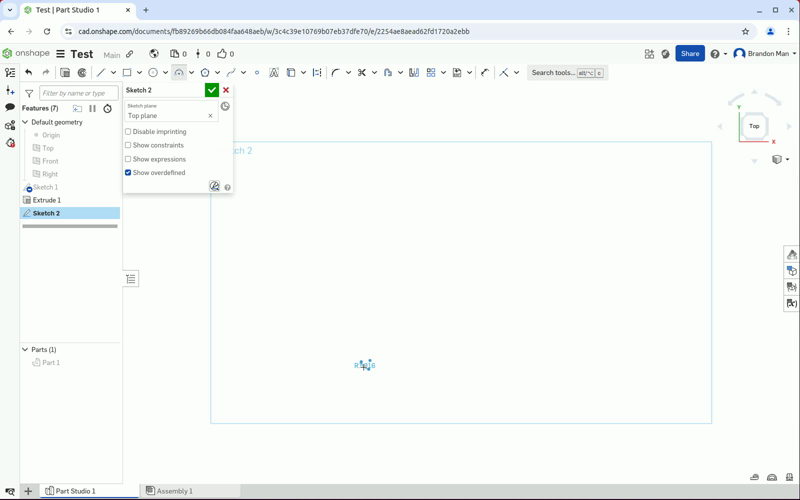
click(363, 366)
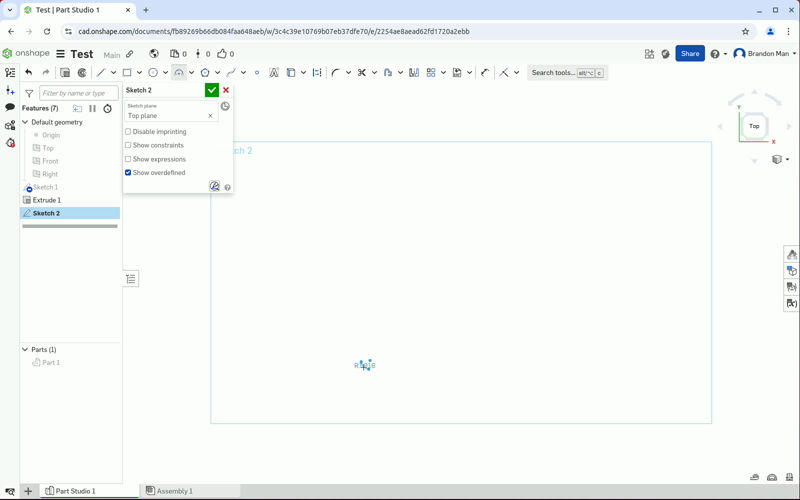
key_up(shift)
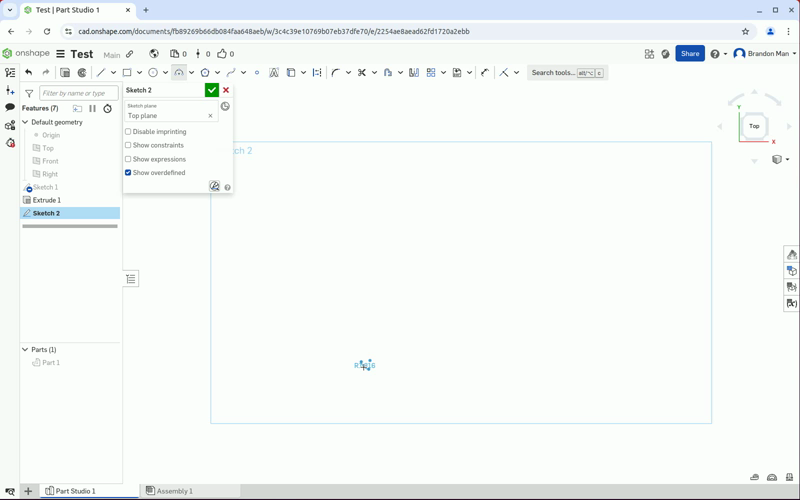
key(esc)
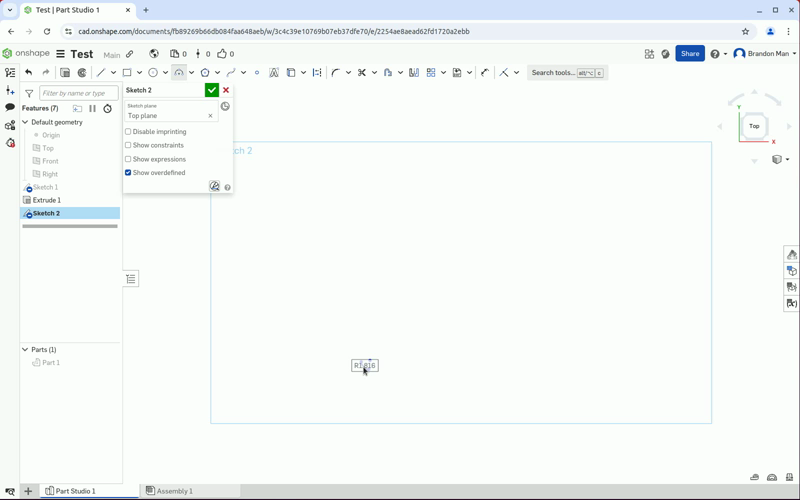
key(l)
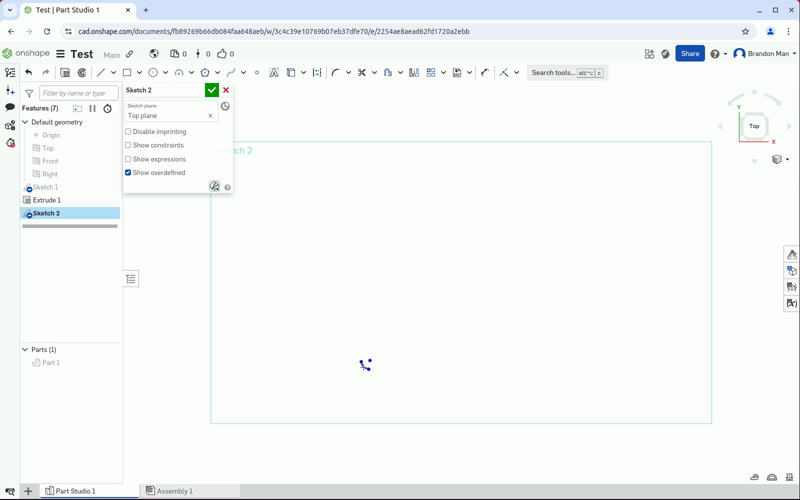
mouse_move(368, 369)
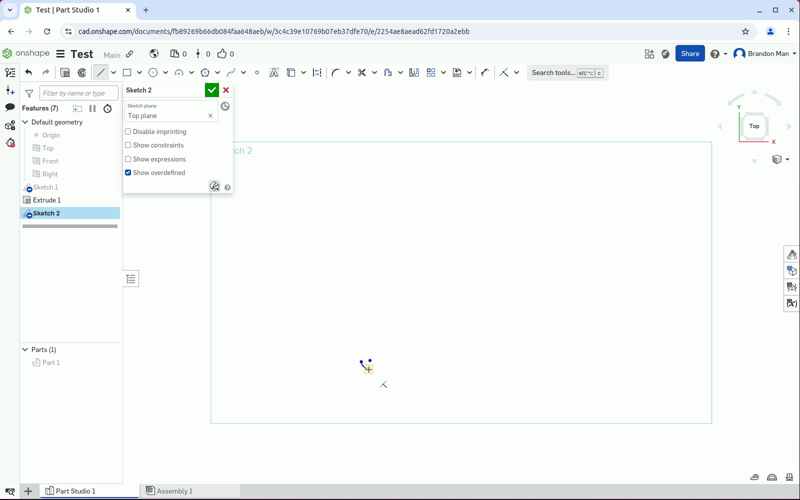
click(368, 369)
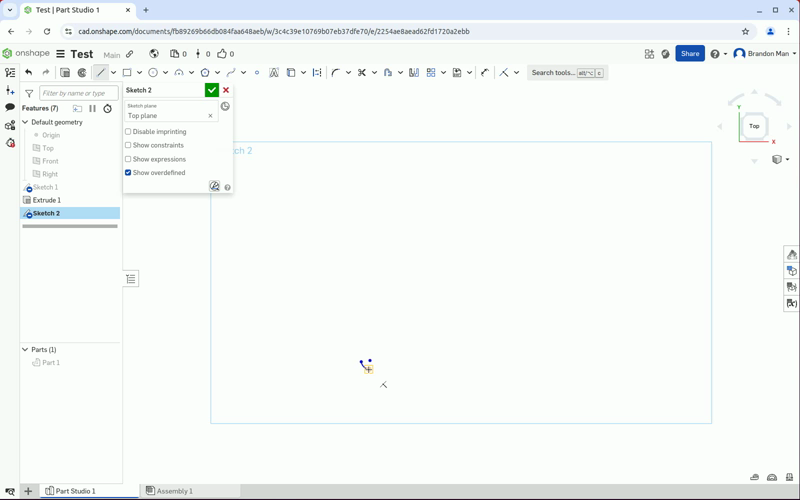
key_down(shift)
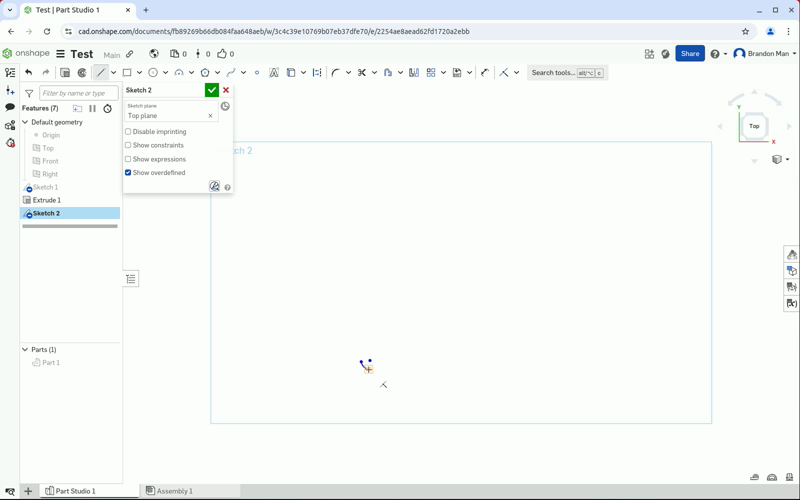
mouse_move(398, 369)
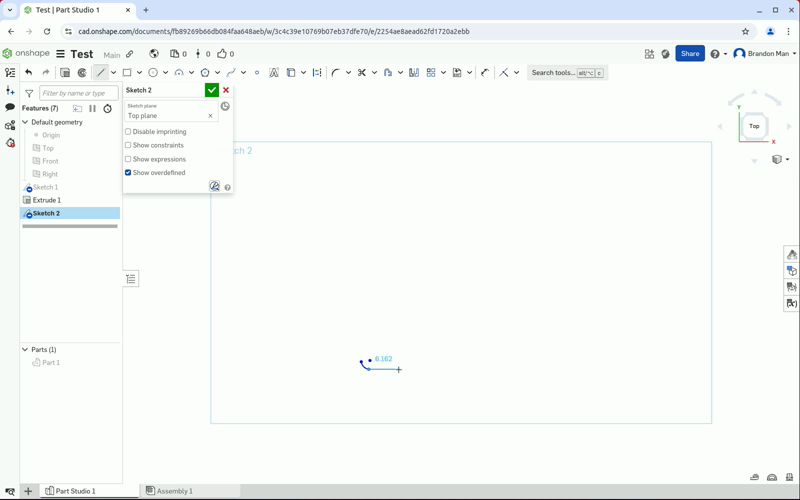
mouse_move(381, 369)
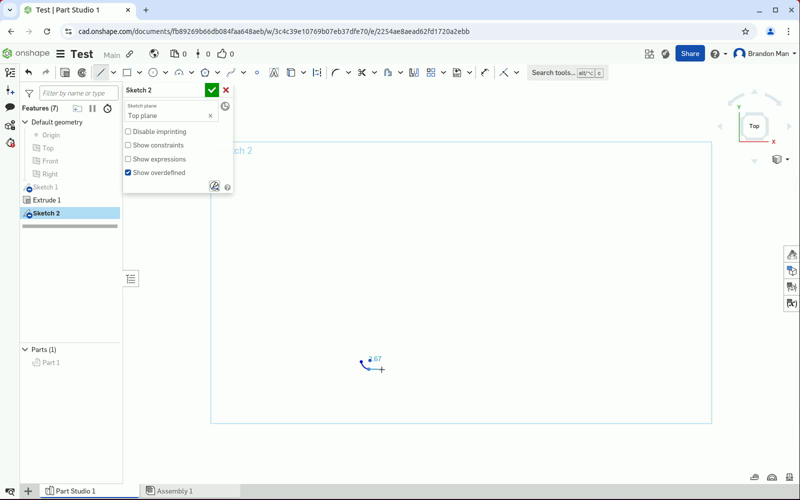
click(381, 369)
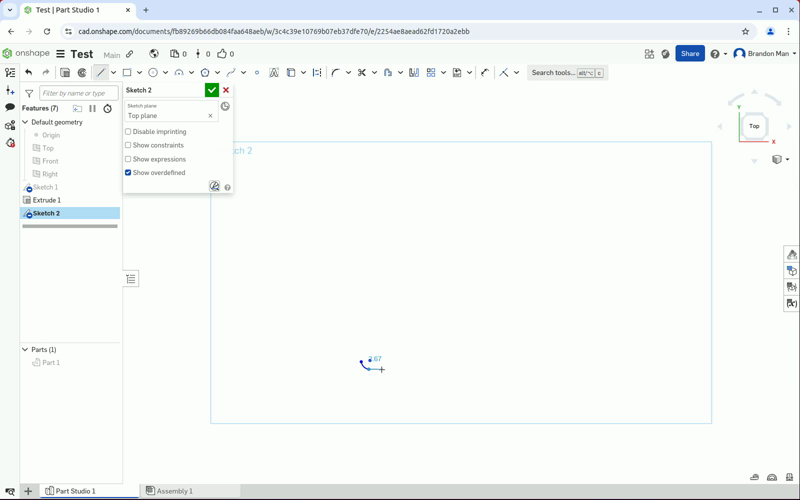
key_up(shift)
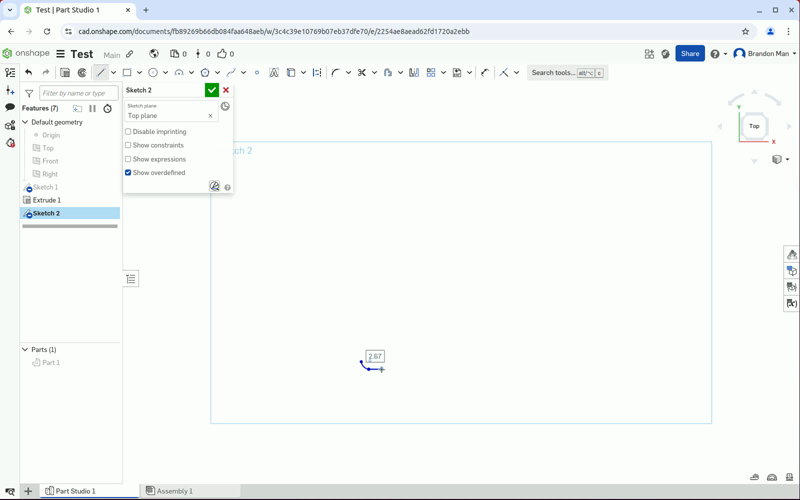
key_down(shift)
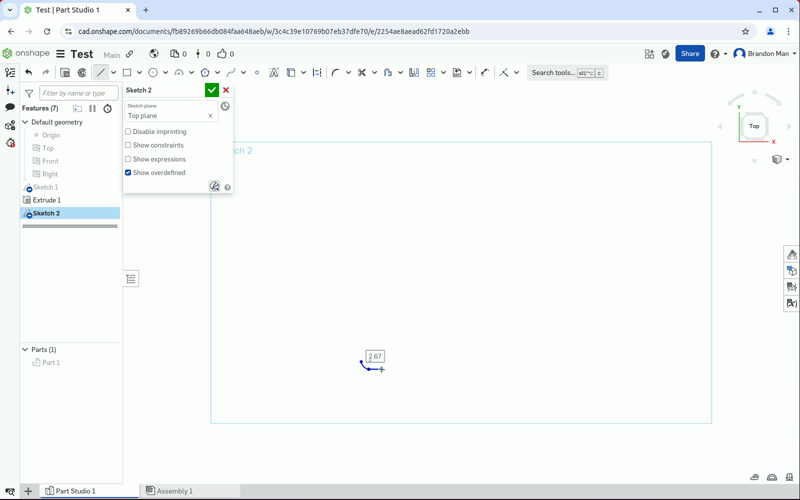
mouse_move(381, 238)
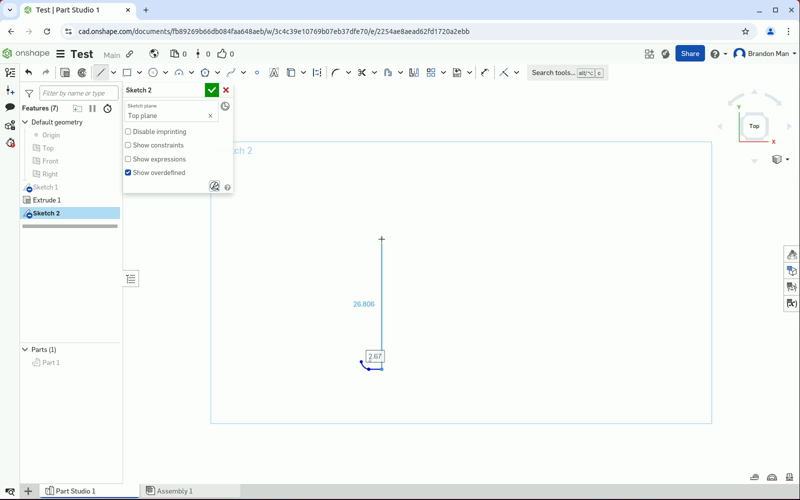
click(381, 238)
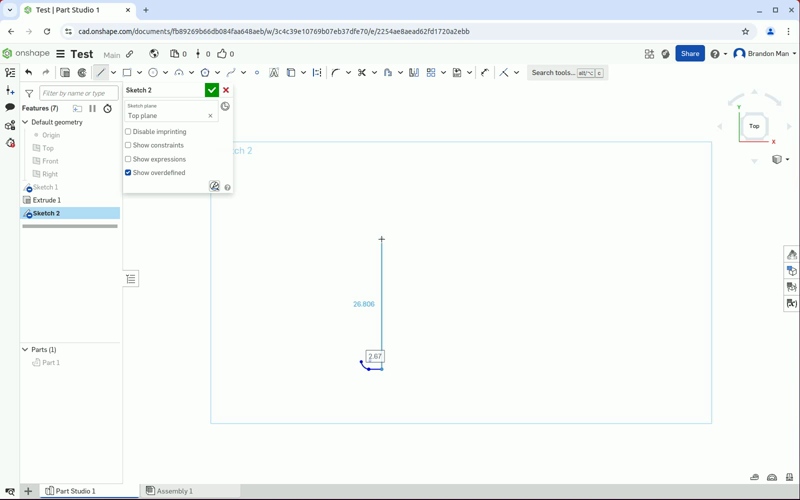
key_up(shift)
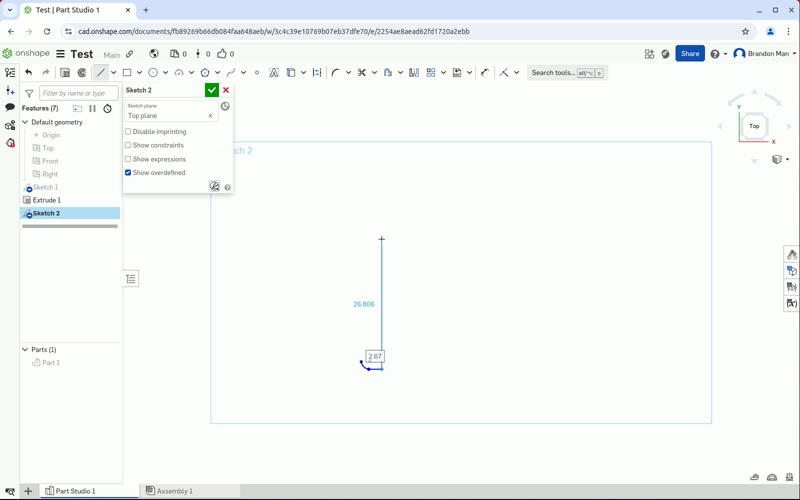
key_down(shift)
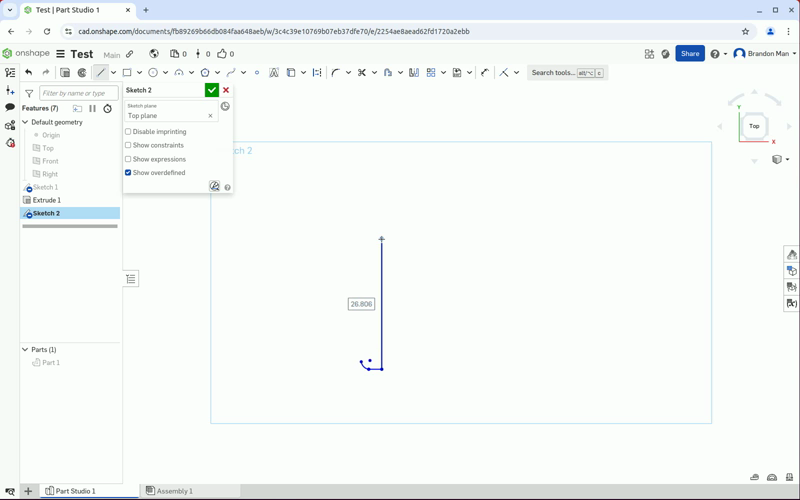
mouse_move(411, 238)
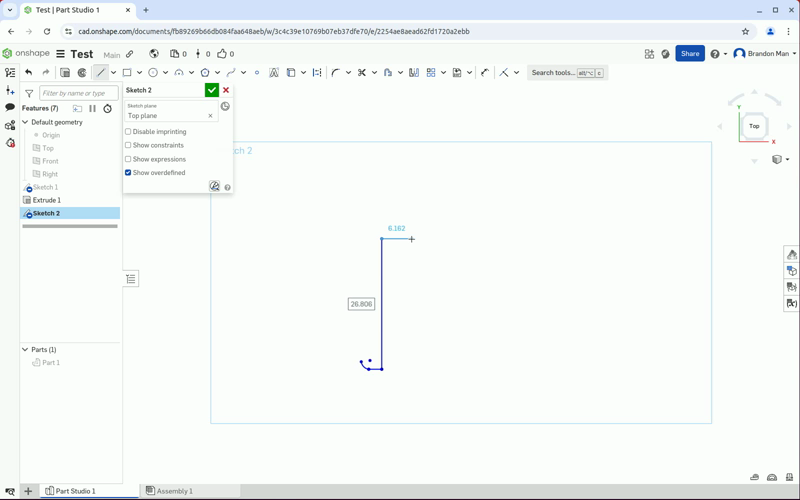
mouse_move(368, 238)
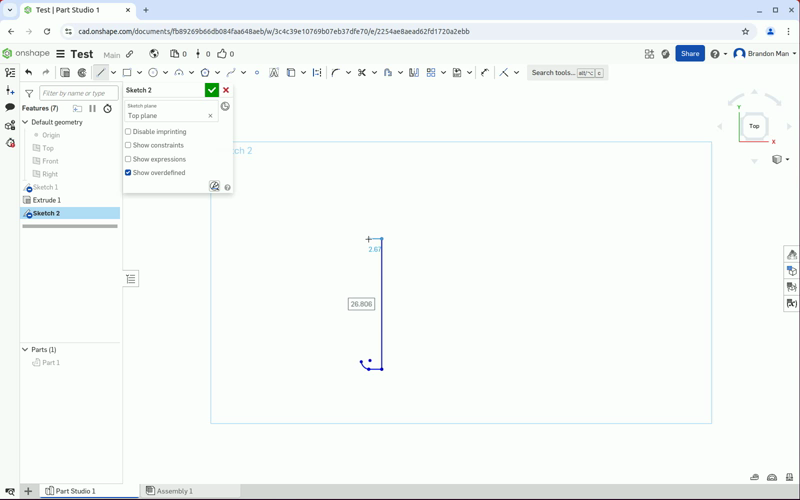
click(368, 238)
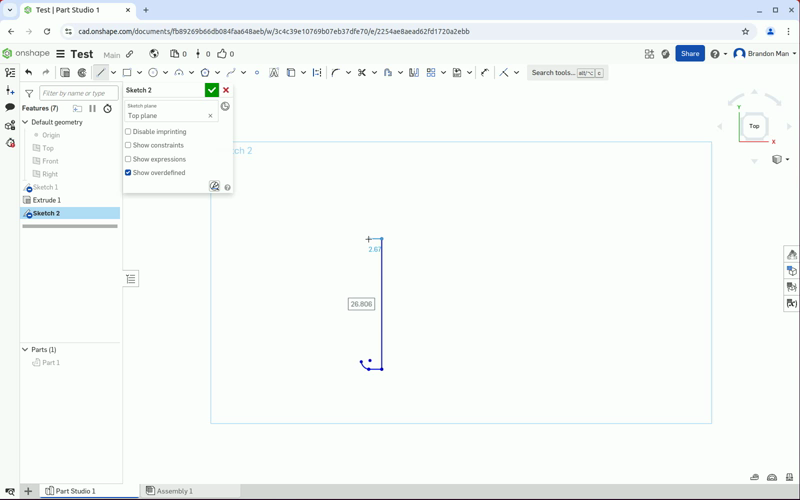
key_up(shift)
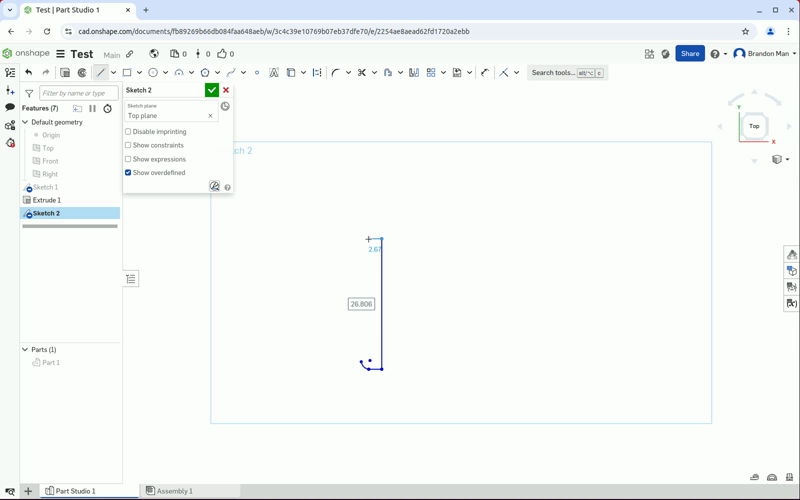
key(esc)
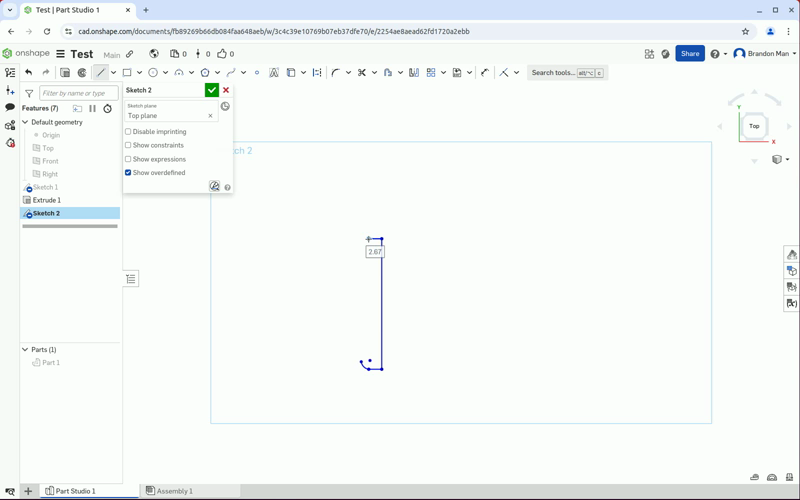
key(a)
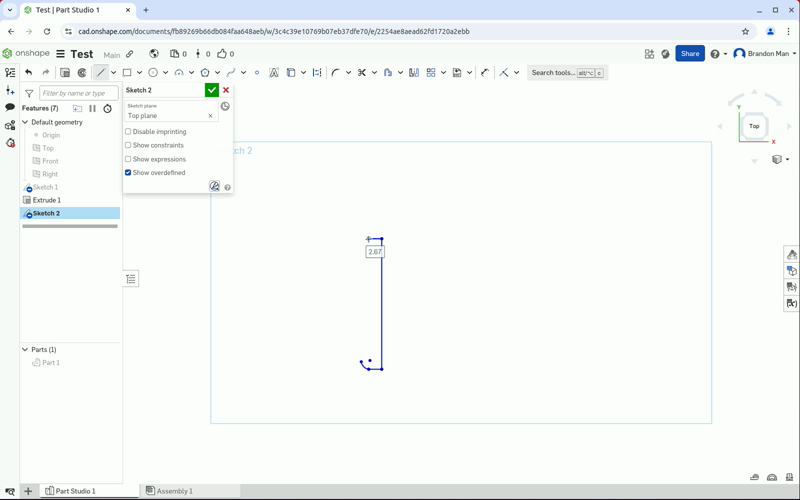
mouse_move(368, 238)
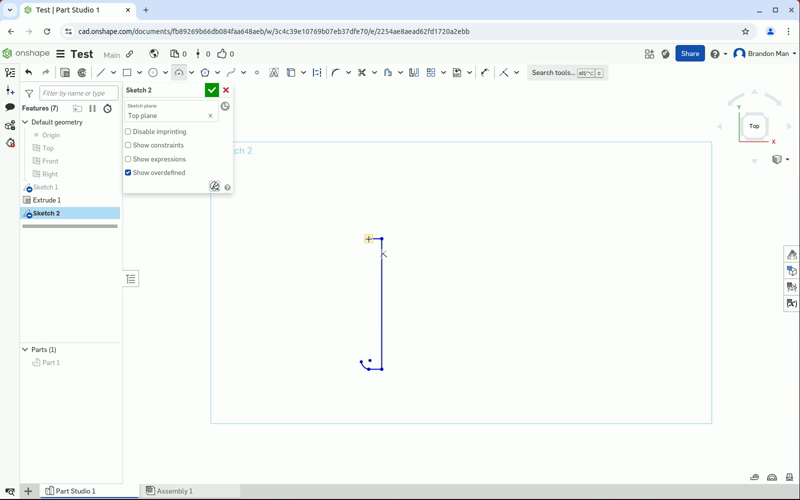
click(368, 238)
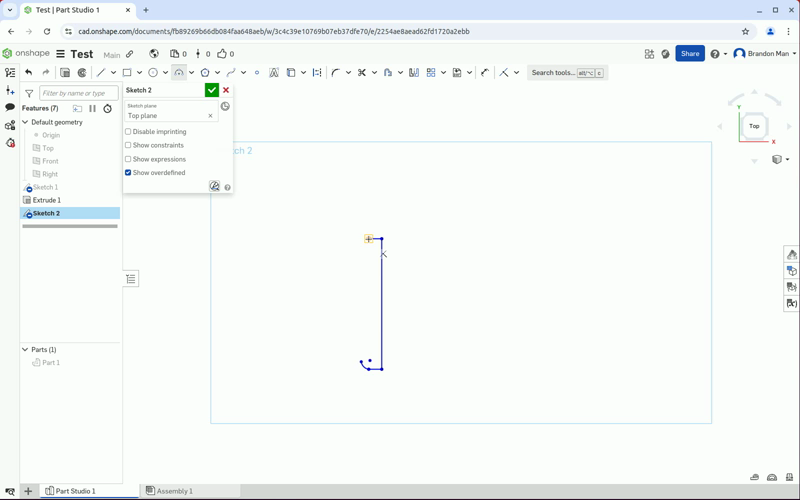
key_down(shift)
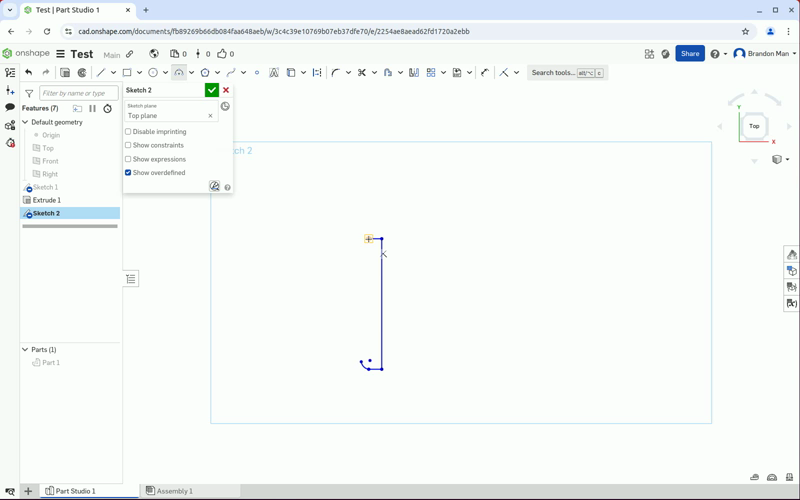
mouse_move(361, 246)
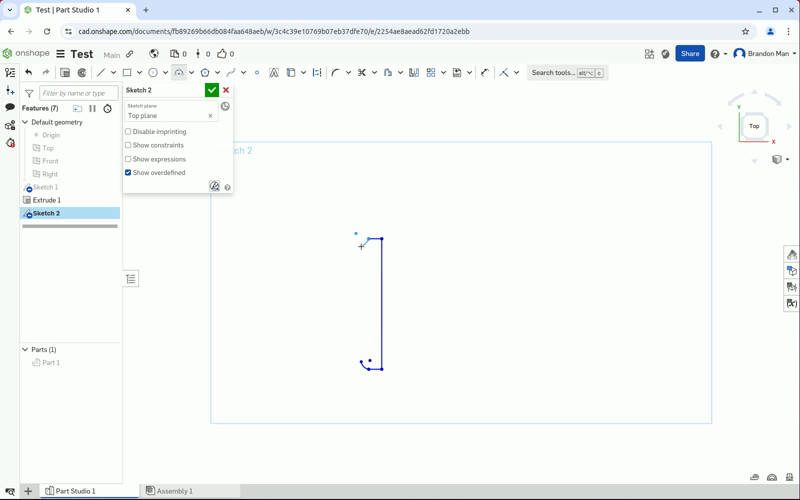
click(361, 246)
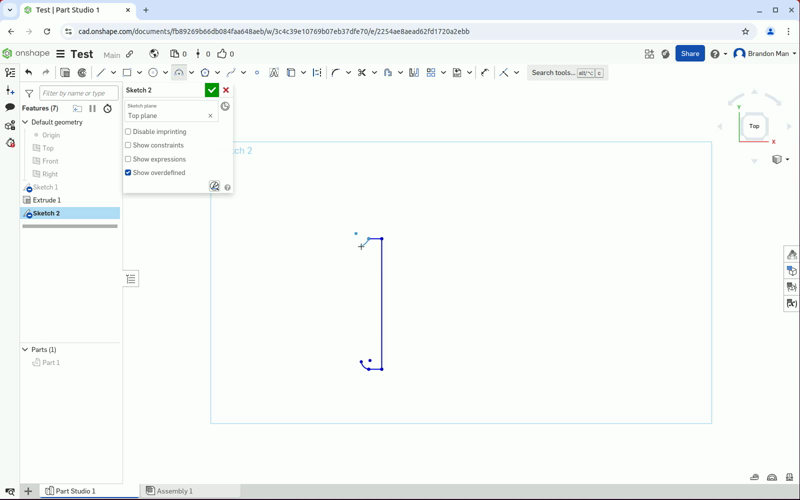
mouse_move(363, 240)
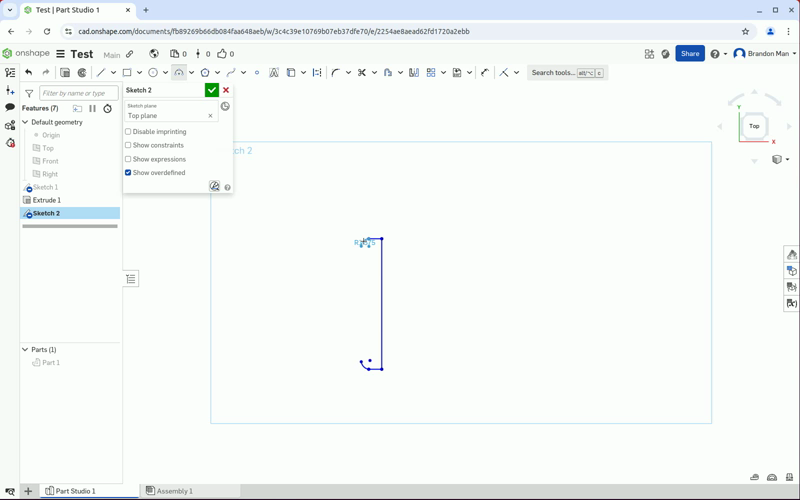
click(363, 240)
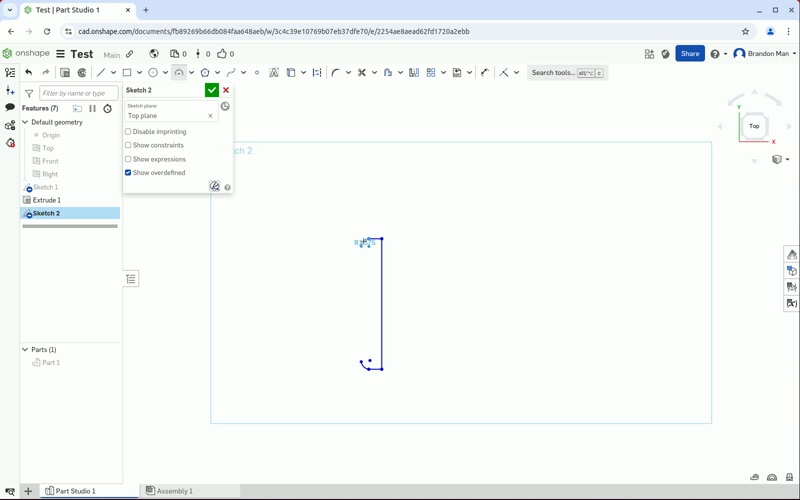
key_up(shift)
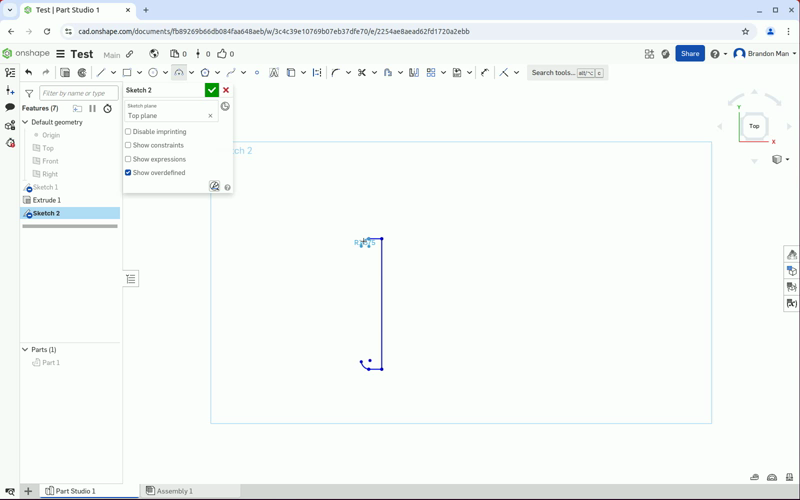
key(esc)
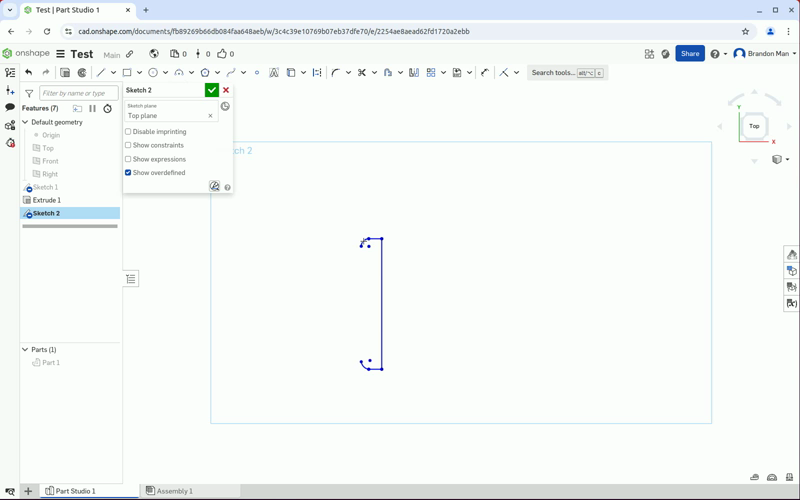
key(l)
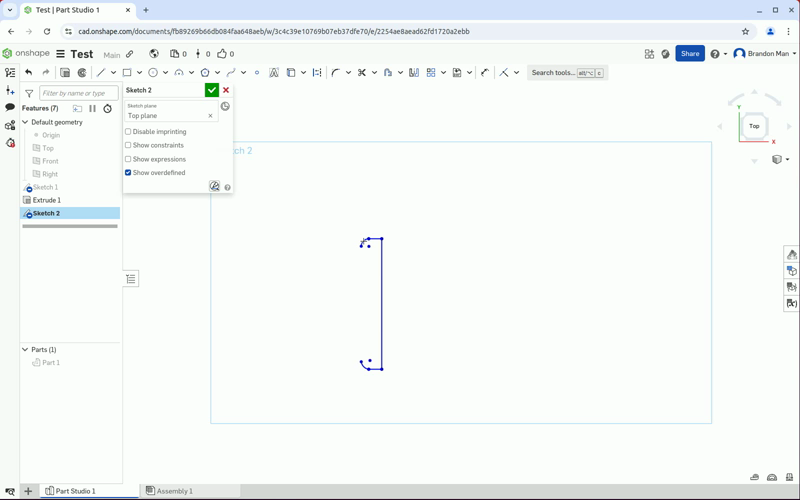
mouse_move(361, 246)
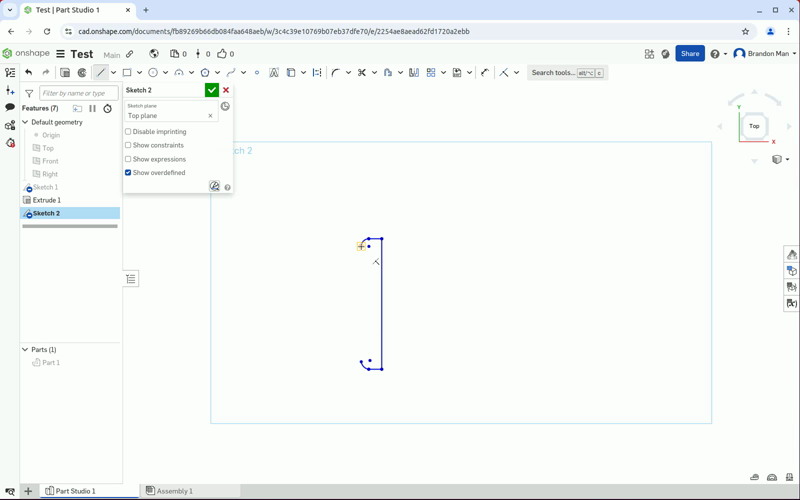
click(361, 246)
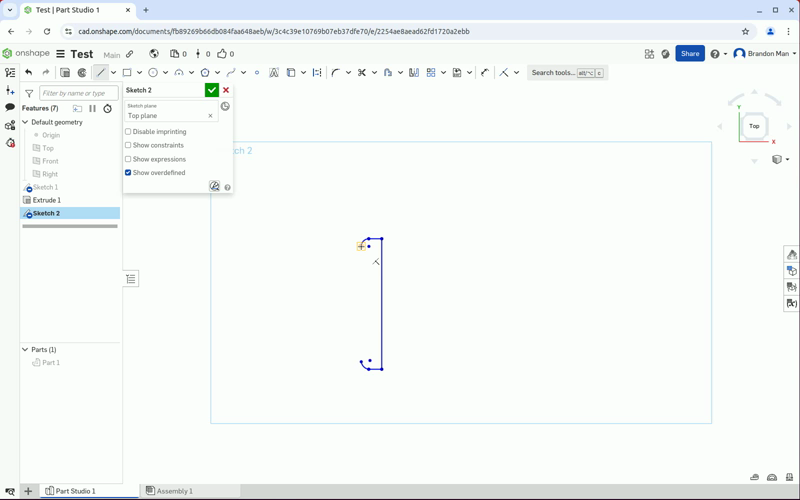
key_down(shift)
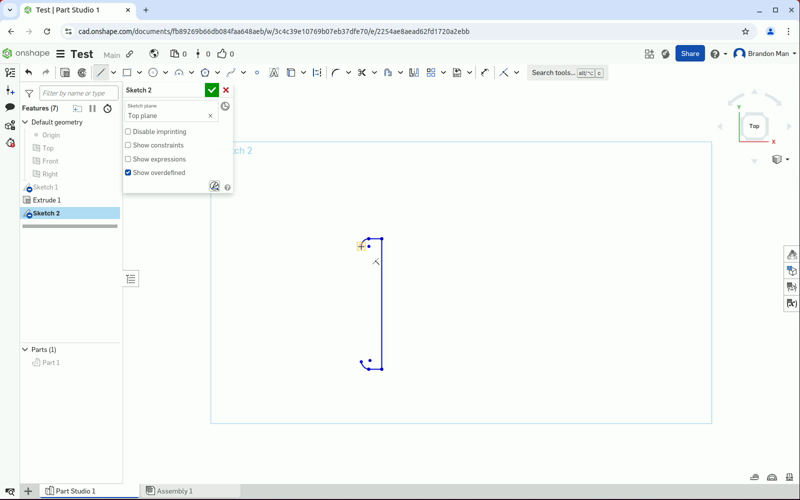
mouse_move(361, 361)
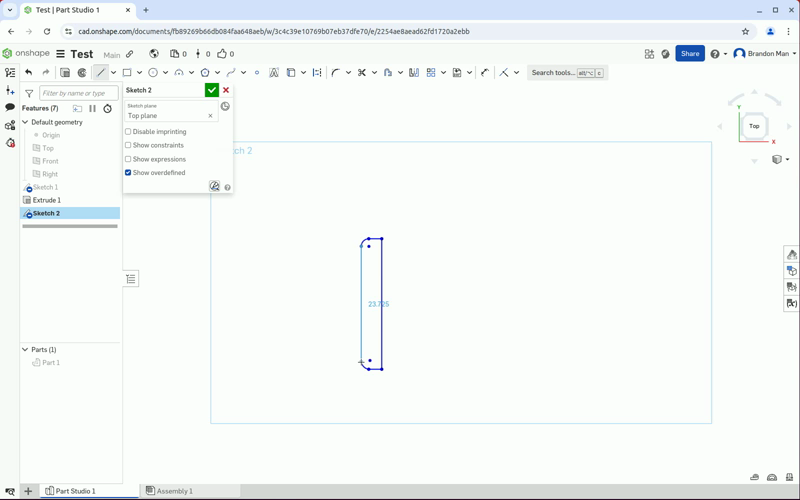
key_up(shift)
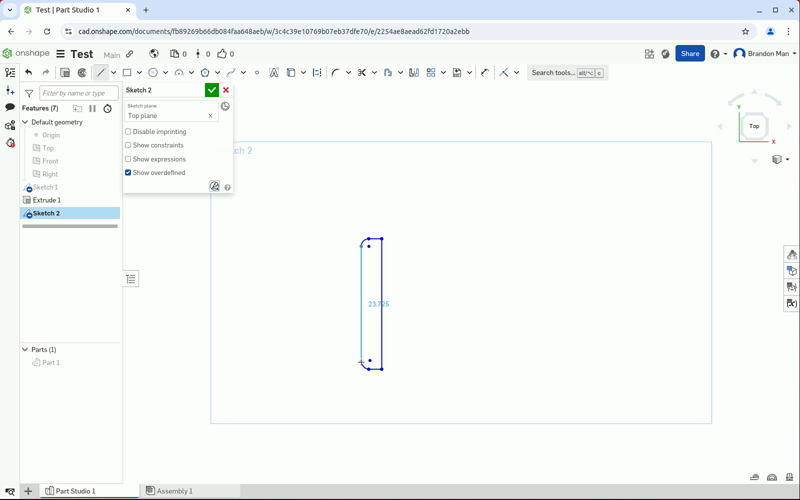
click(361, 361)
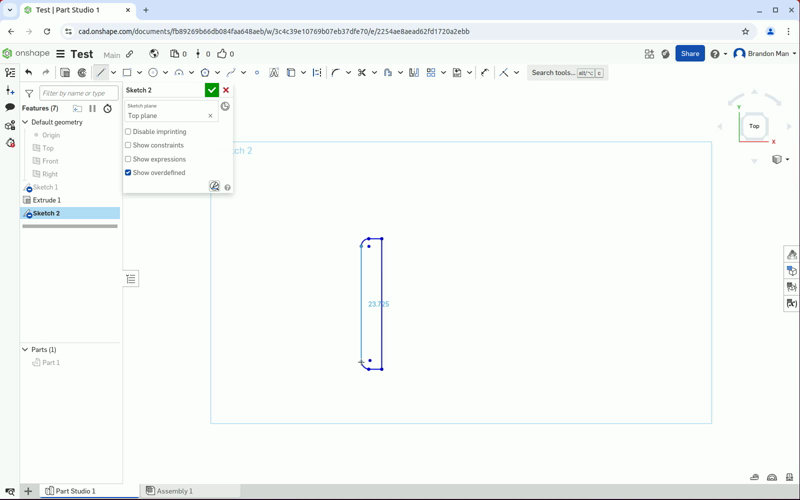
key(esc)
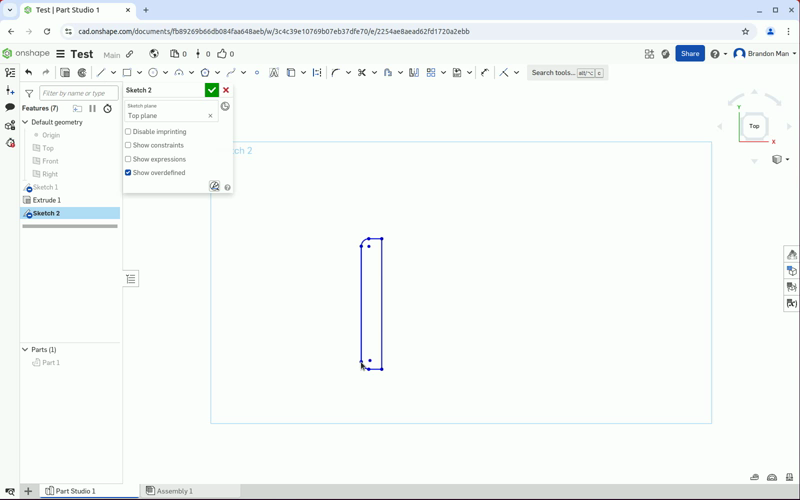
mouse_move(372, 356)
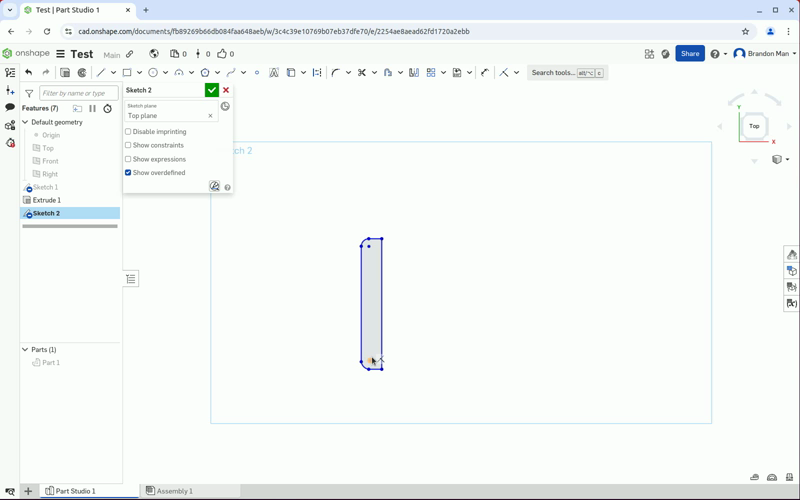
click(372, 356)
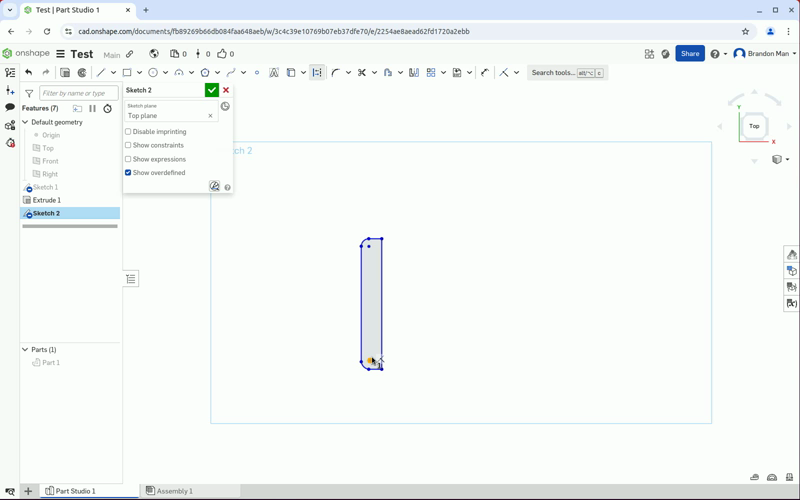
mouse_move(73, 352)
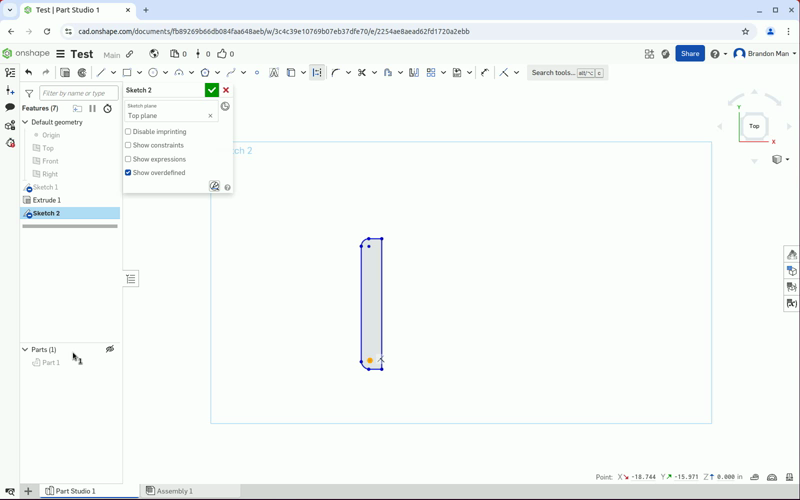
key(shift+y)
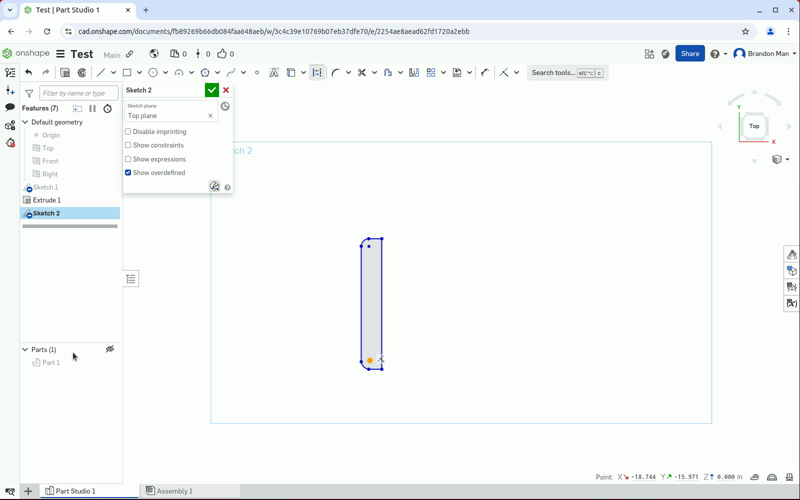
key(shift+e)
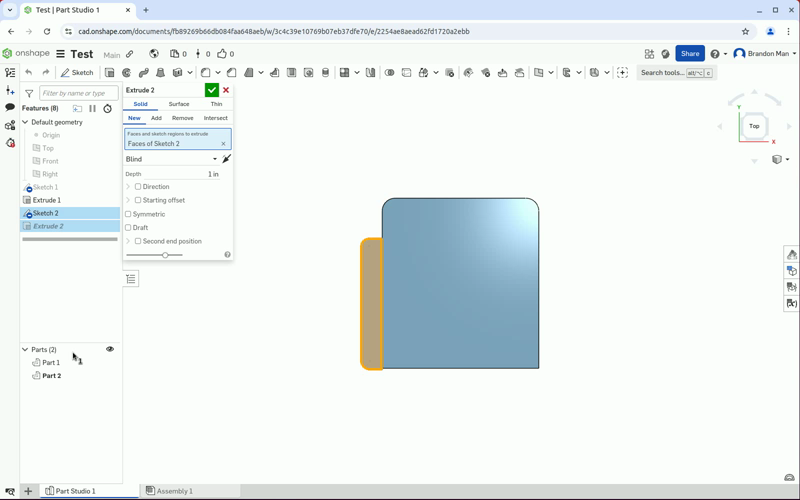
mouse_move(143, 106)
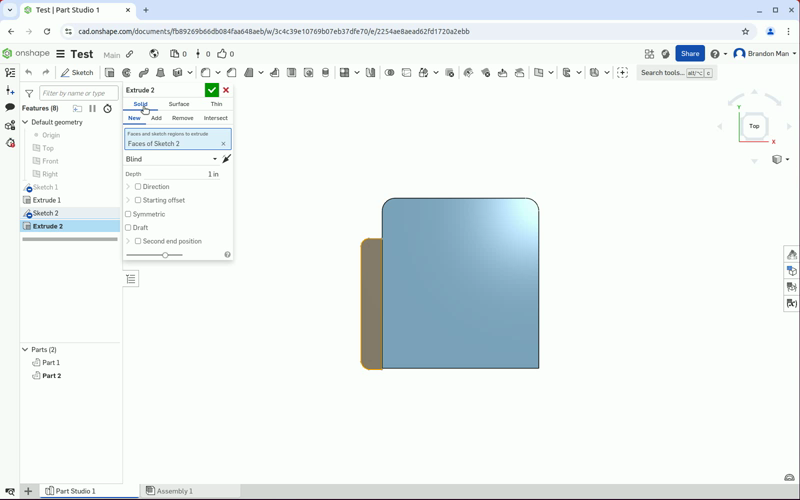
click(143, 106)
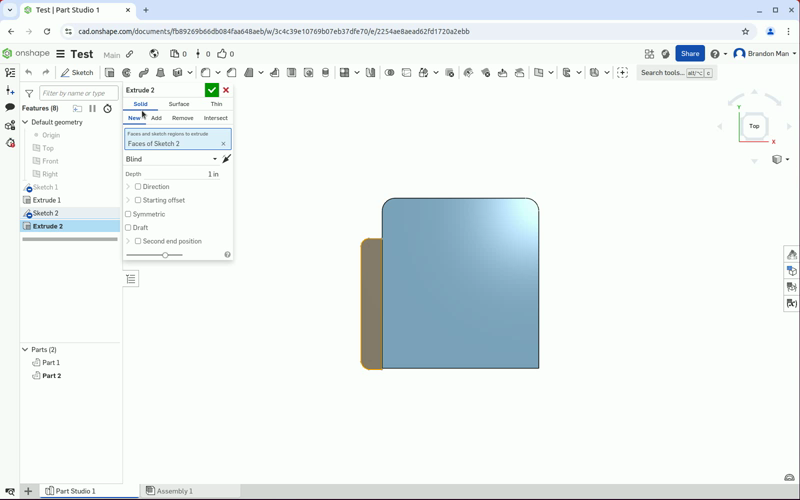
mouse_move(137, 120)
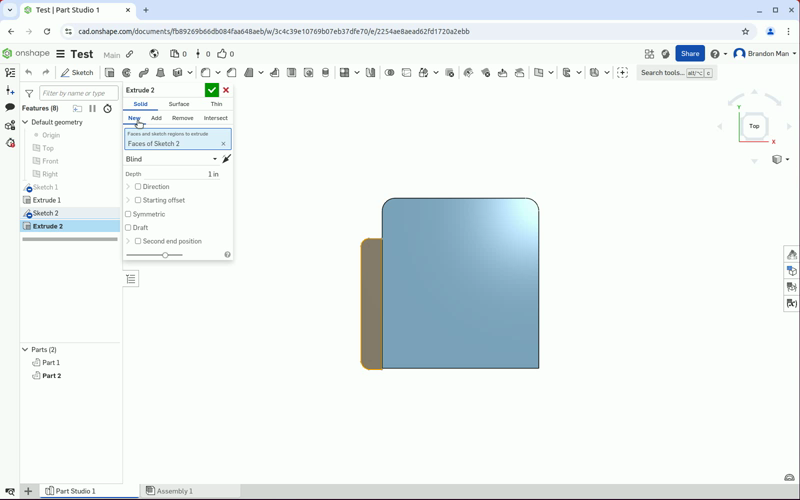
click(137, 120)
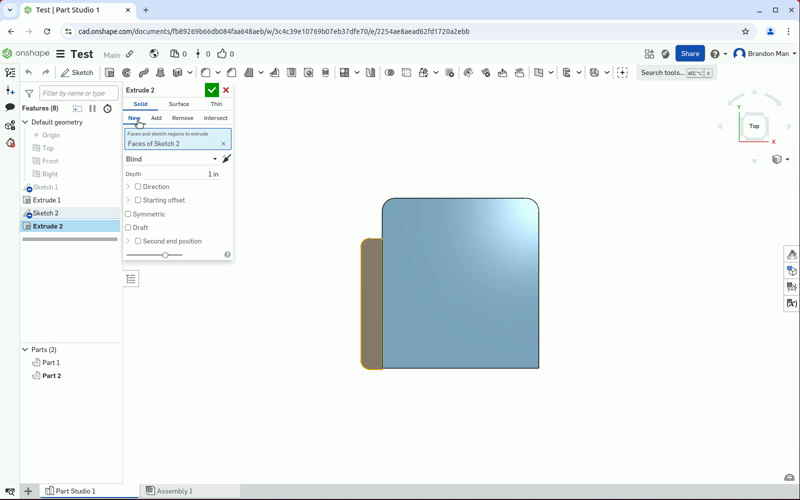
key(tab, 4)
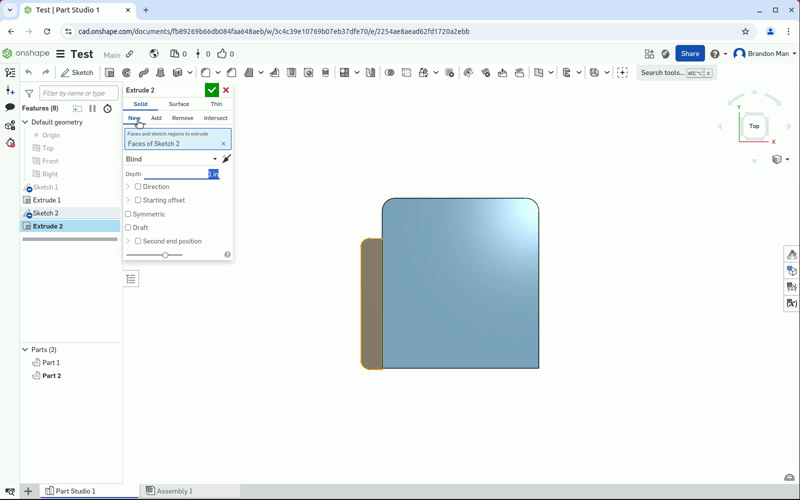
text(3.37)
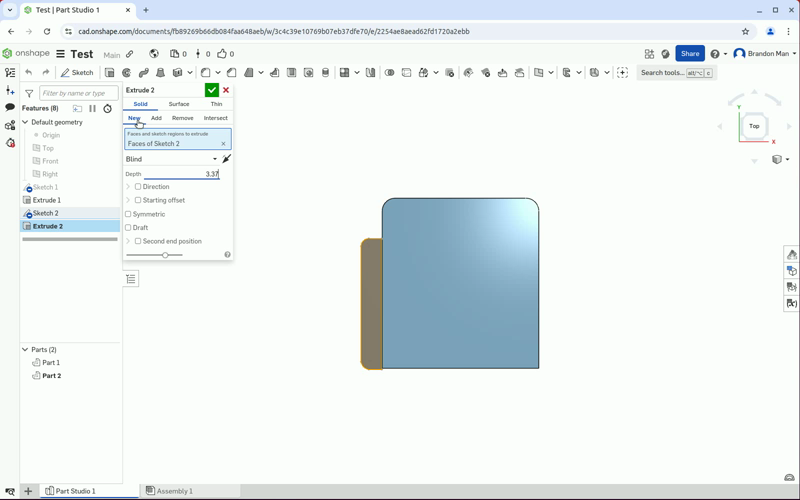
key(enter)
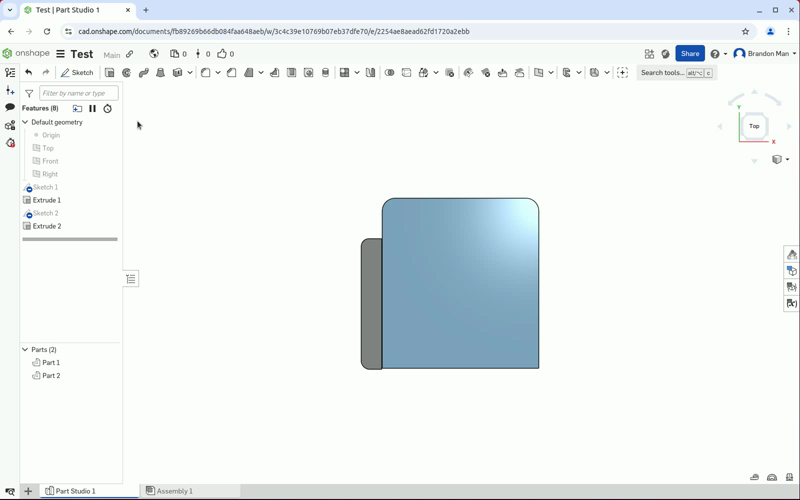
key(shift+h)
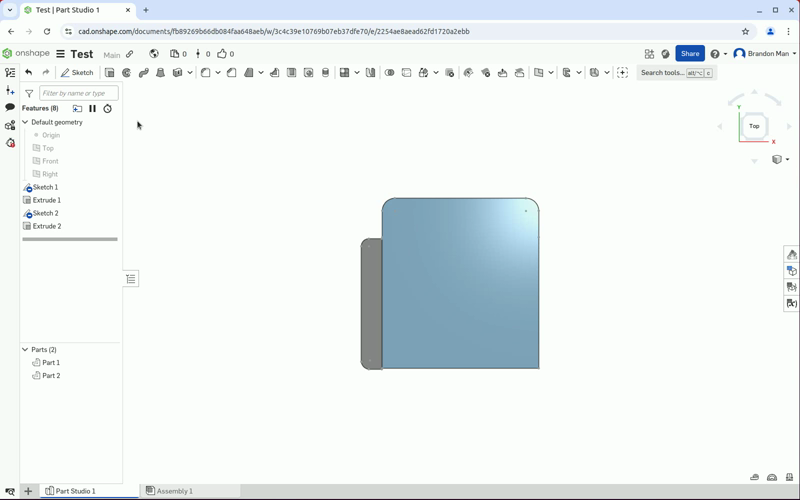
key(shift+h)
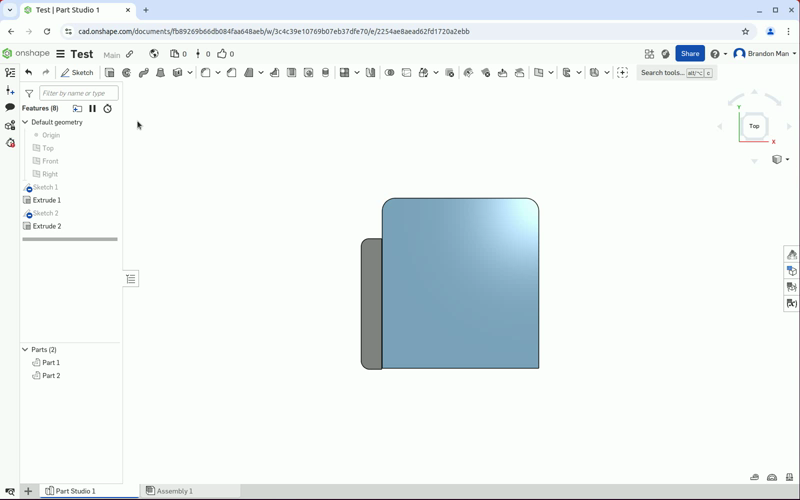
mouse_move(73, 189)
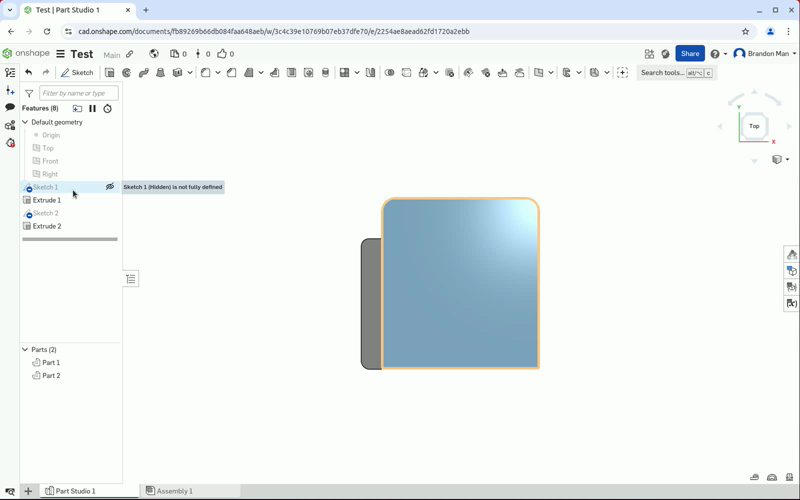
click(73, 189)
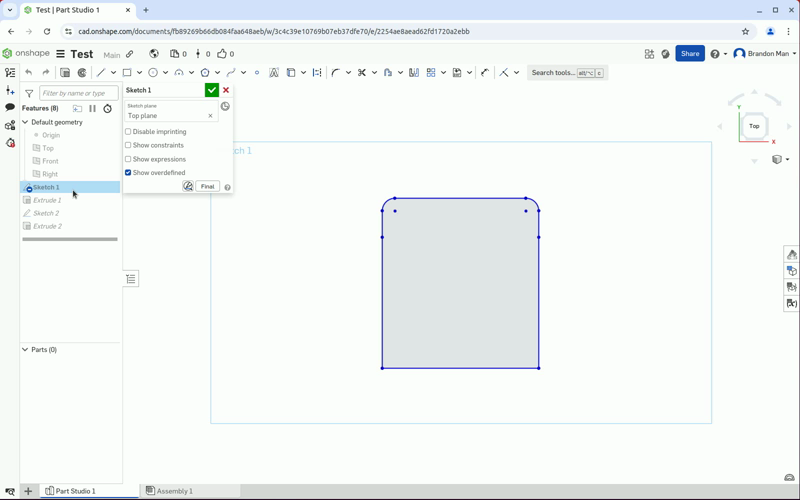
mouse_move(229, 92)
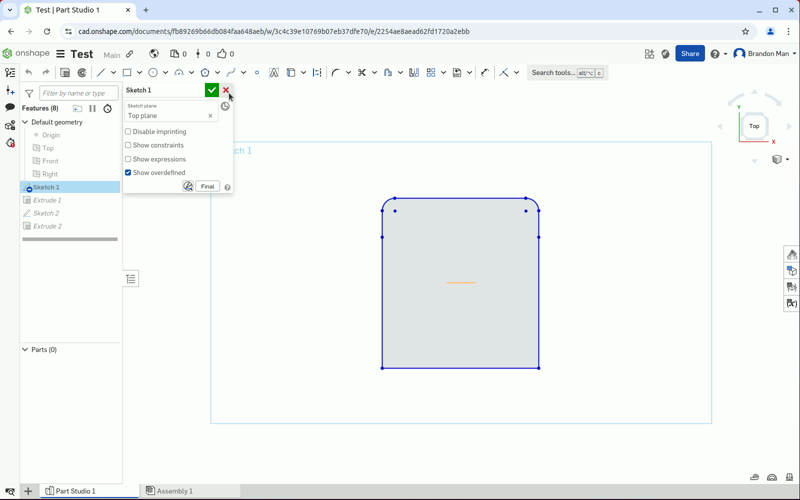
click(229, 92)
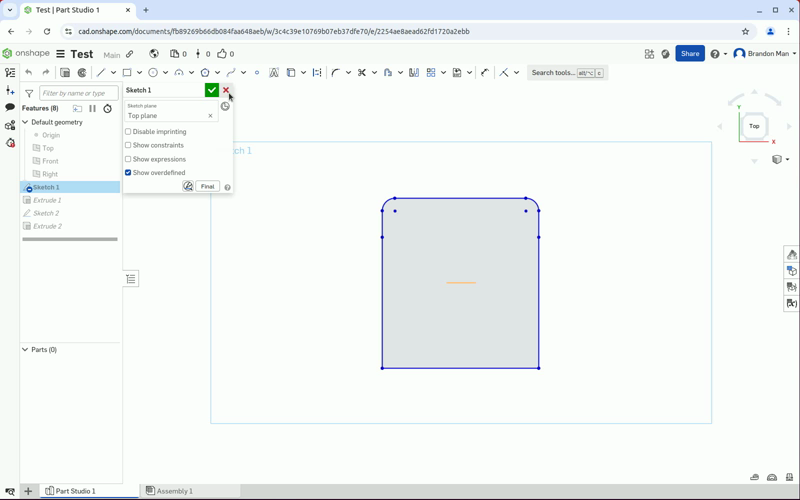
key(shift+s)
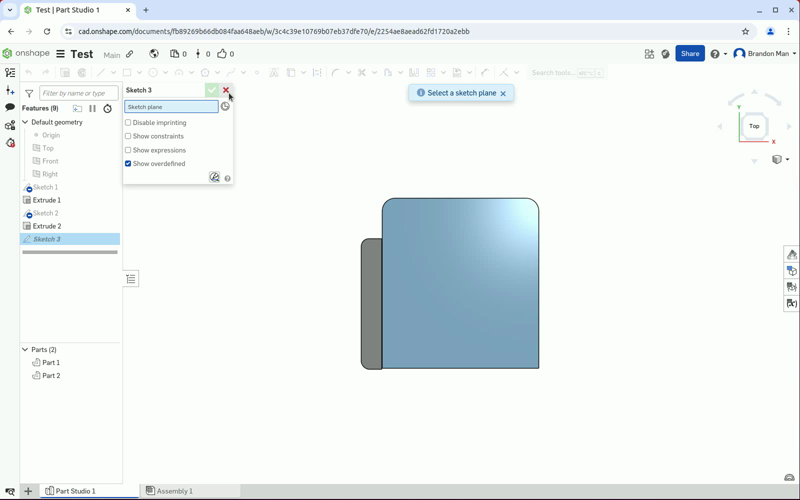
mouse_move(73, 150)
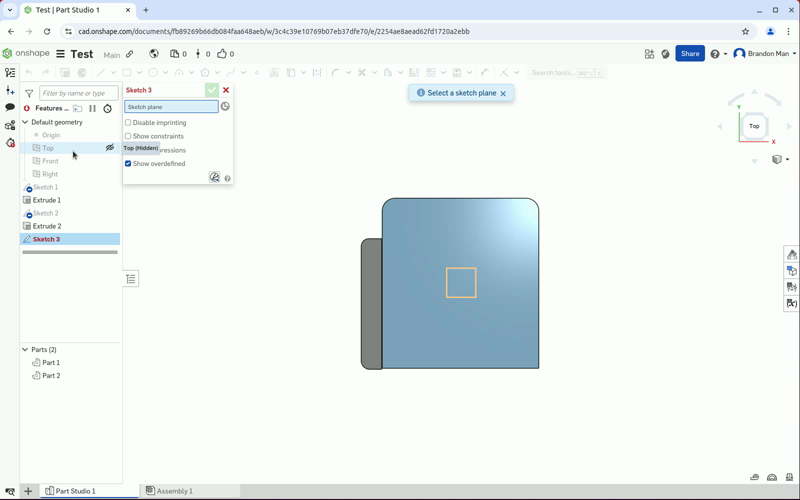
click(73, 150)
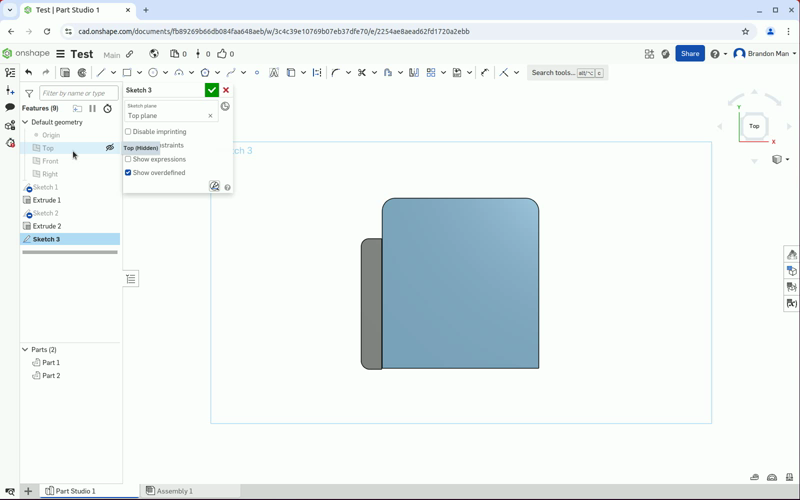
mouse_move(73, 352)
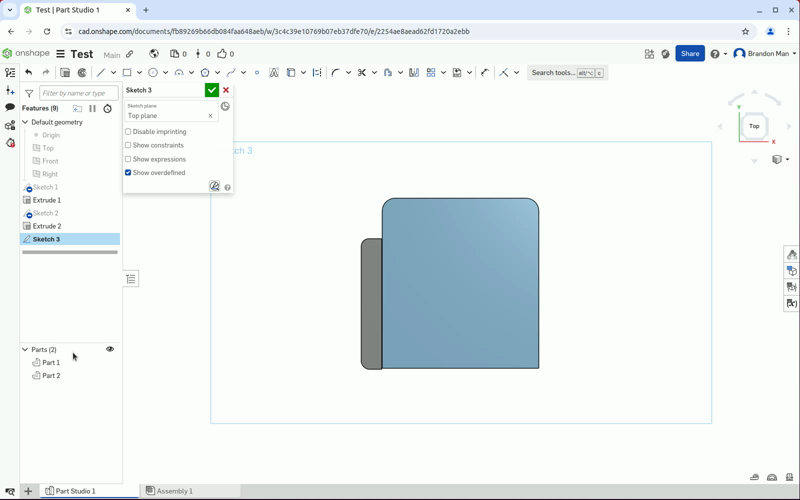
key(y)
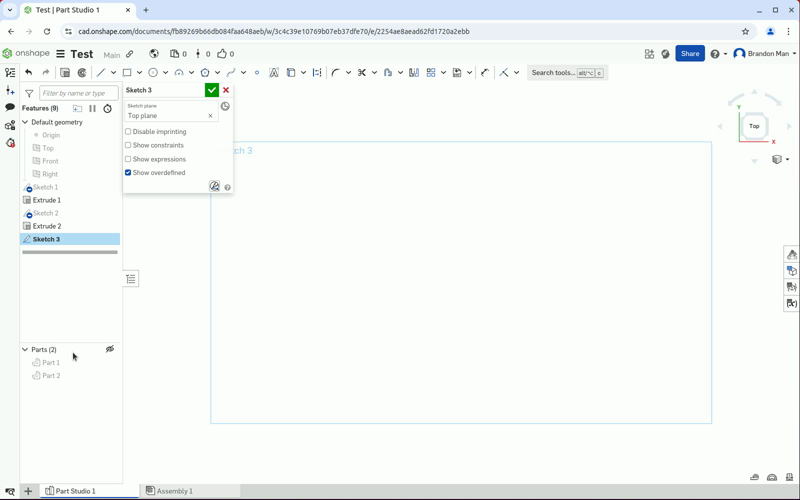
key(l)
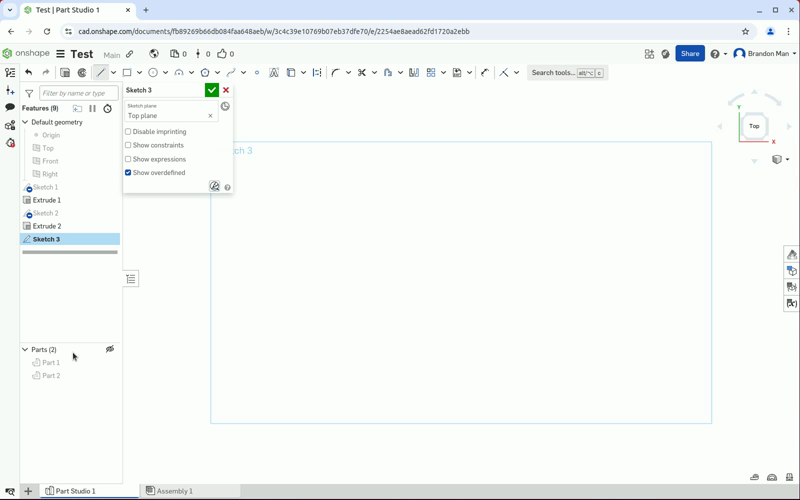
key_down(shift)
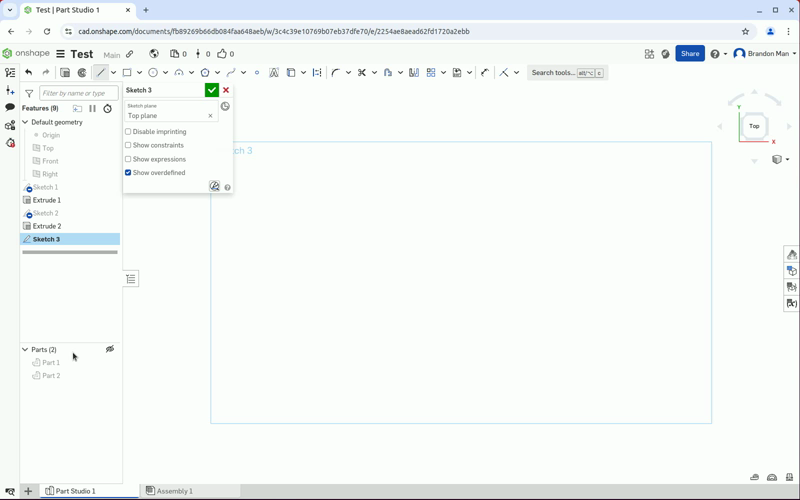
mouse_move(539, 368)
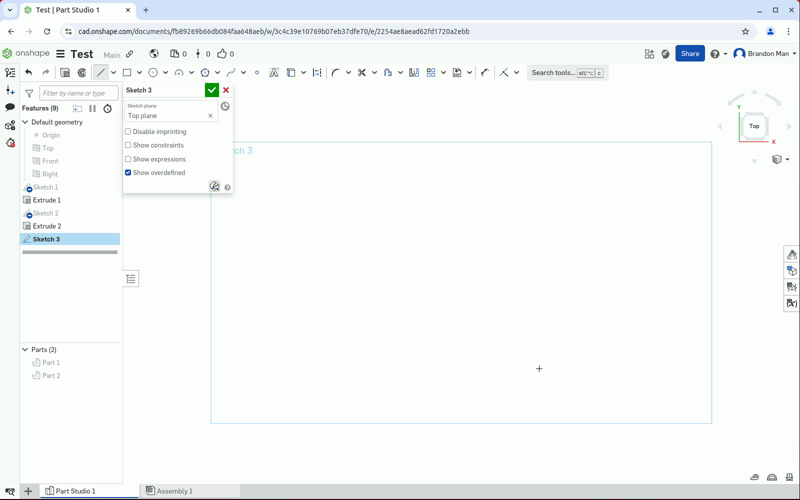
click(539, 368)
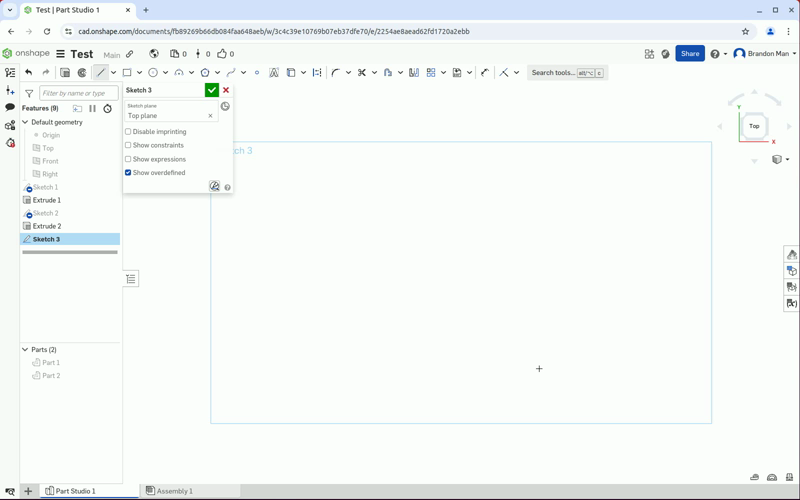
key_up(shift)
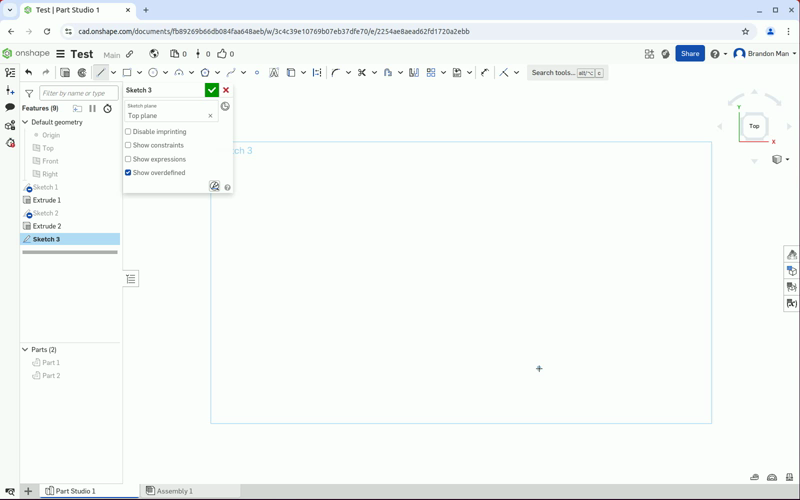
key_down(shift)
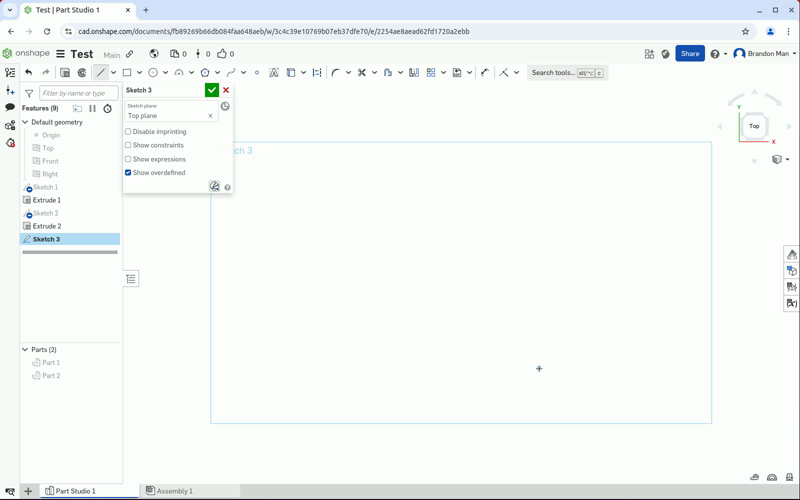
mouse_move(569, 368)
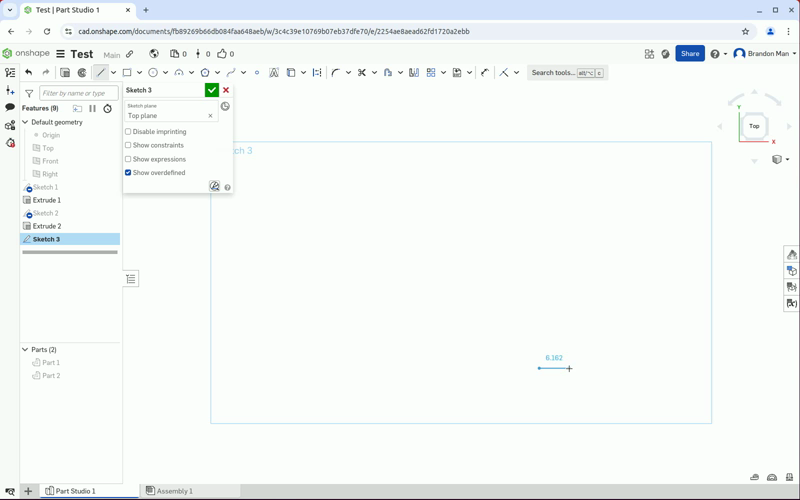
mouse_move(551, 368)
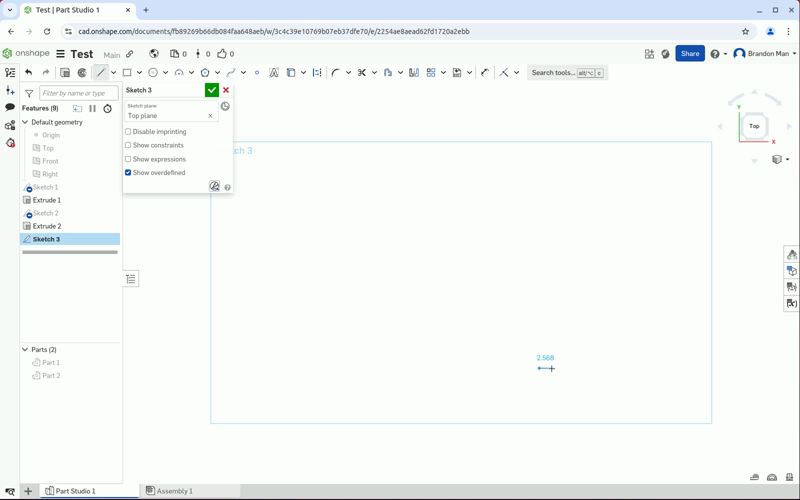
click(551, 368)
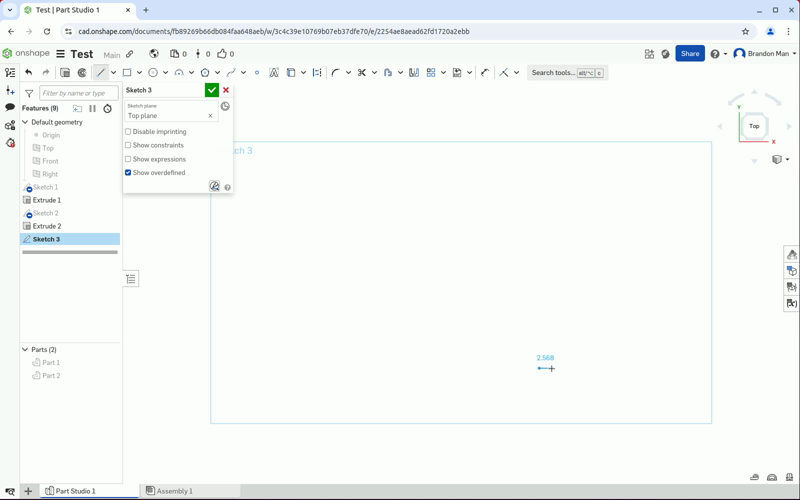
key_up(shift)
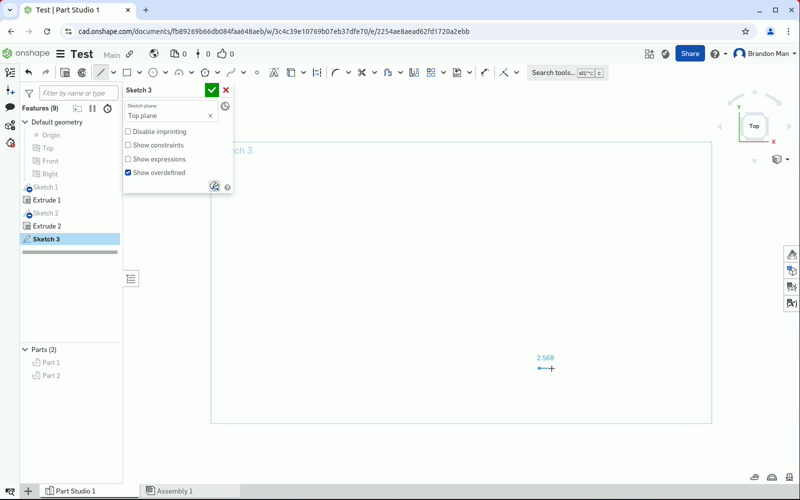
key(esc)
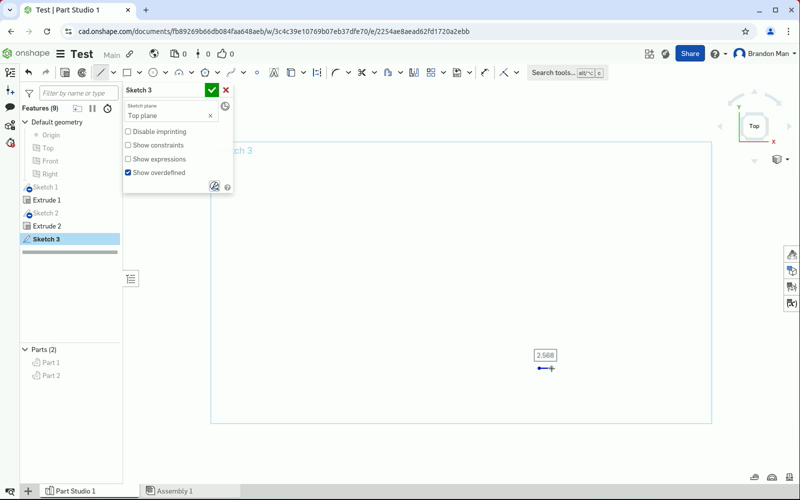
key(a)
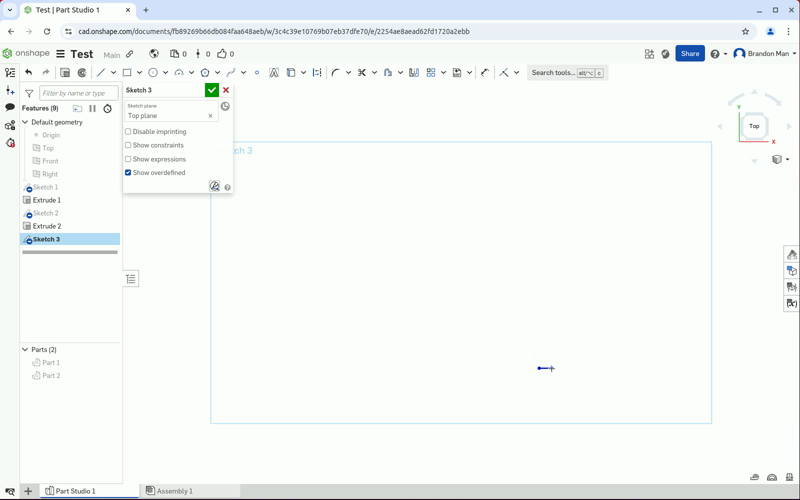
mouse_move(551, 368)
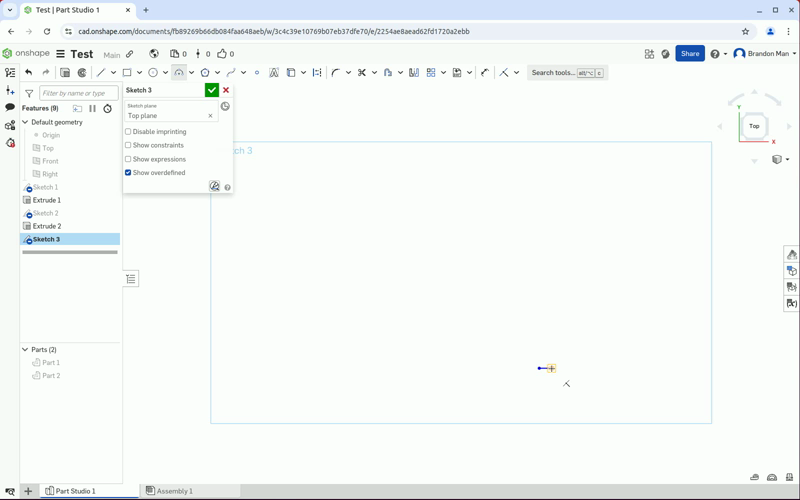
click(551, 368)
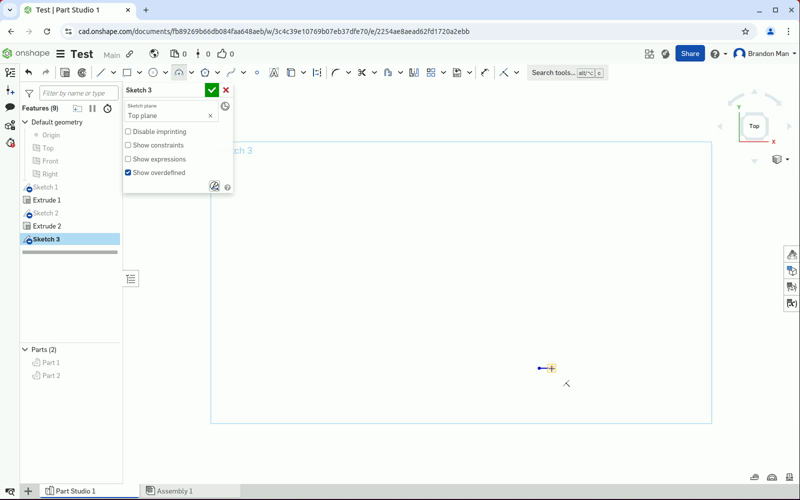
key_down(shift)
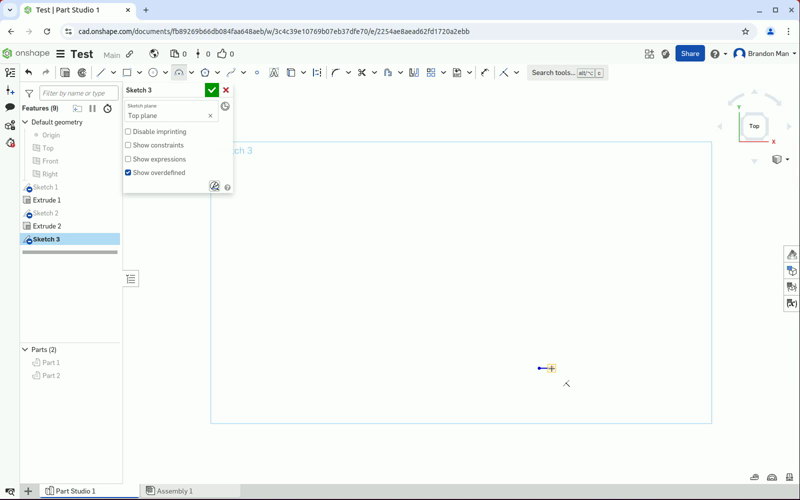
mouse_move(559, 360)
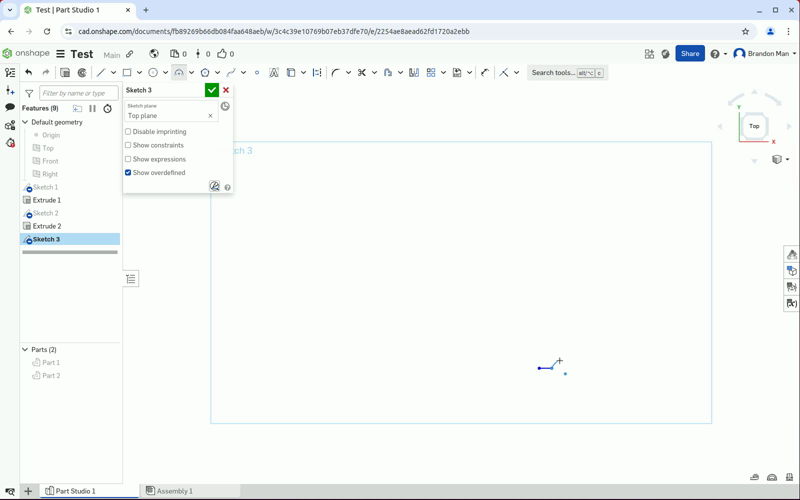
click(559, 360)
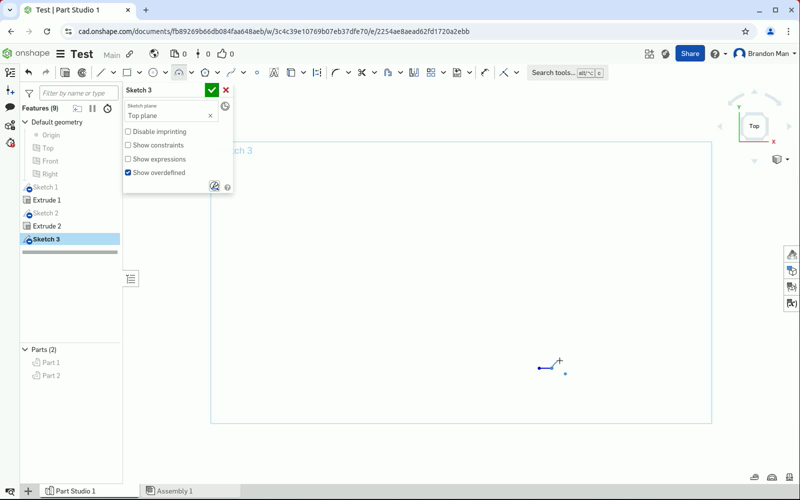
mouse_move(557, 366)
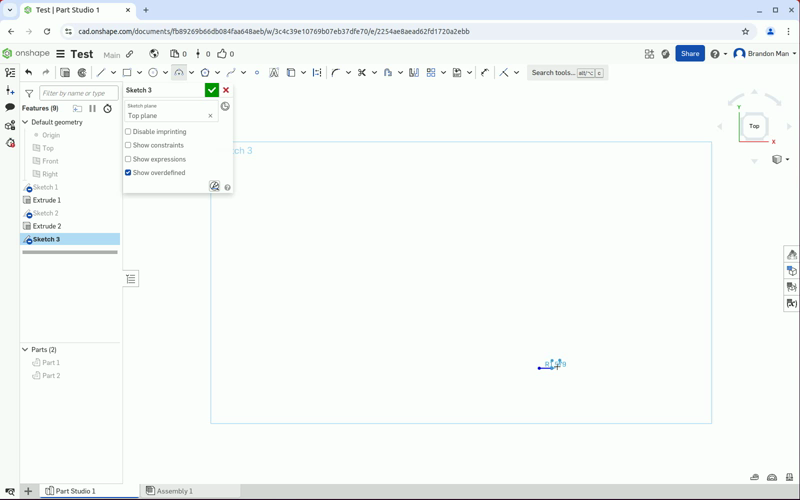
click(557, 366)
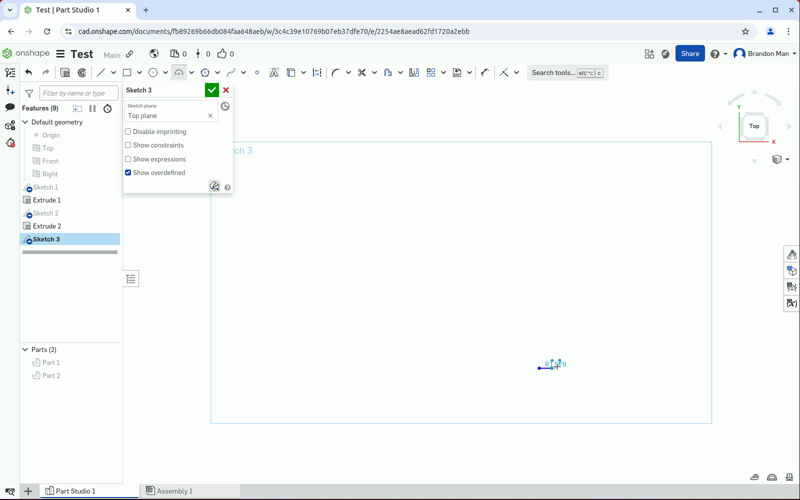
key_up(shift)
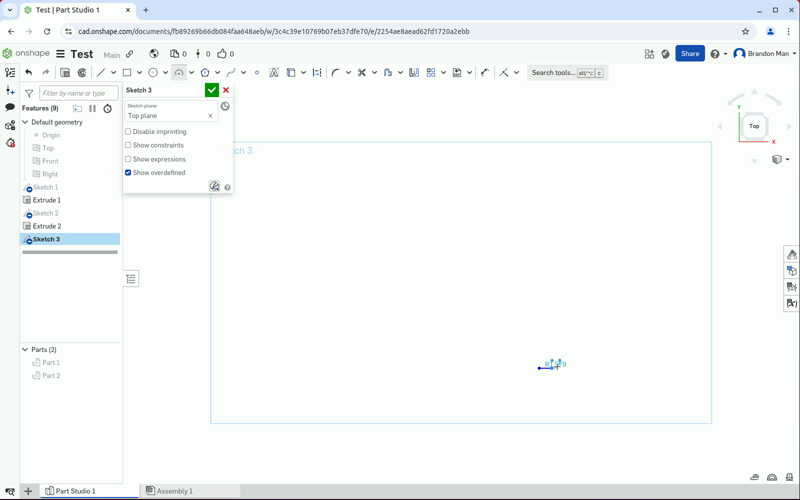
key(esc)
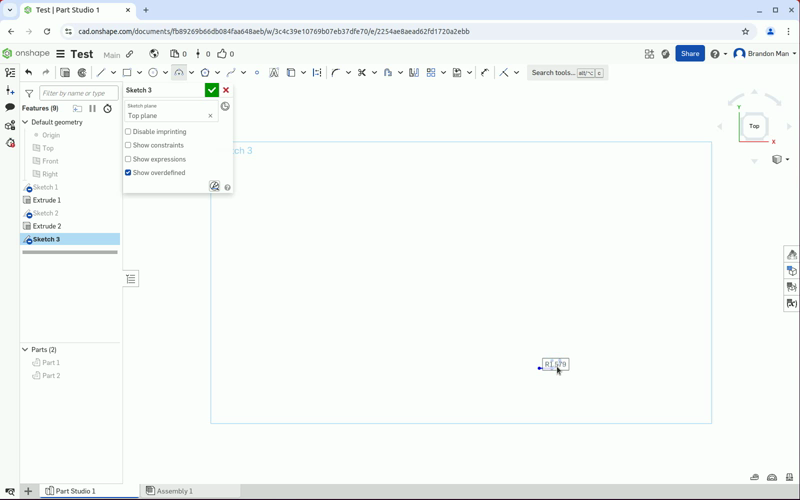
key(l)
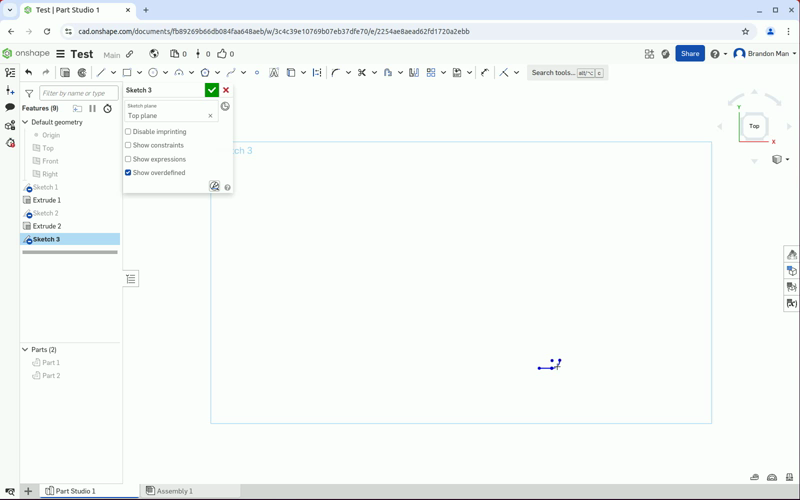
mouse_move(559, 360)
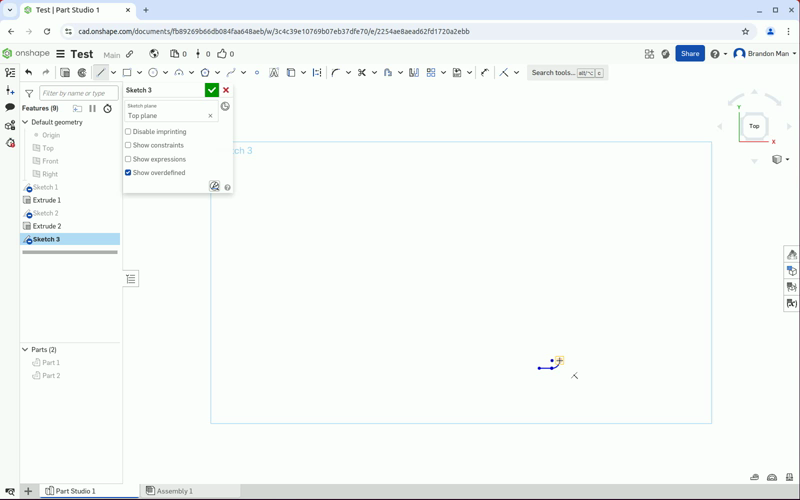
click(559, 360)
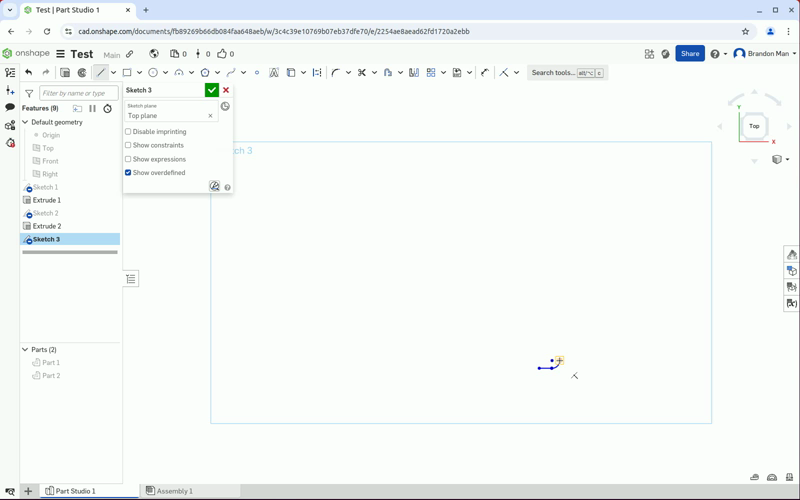
key_down(shift)
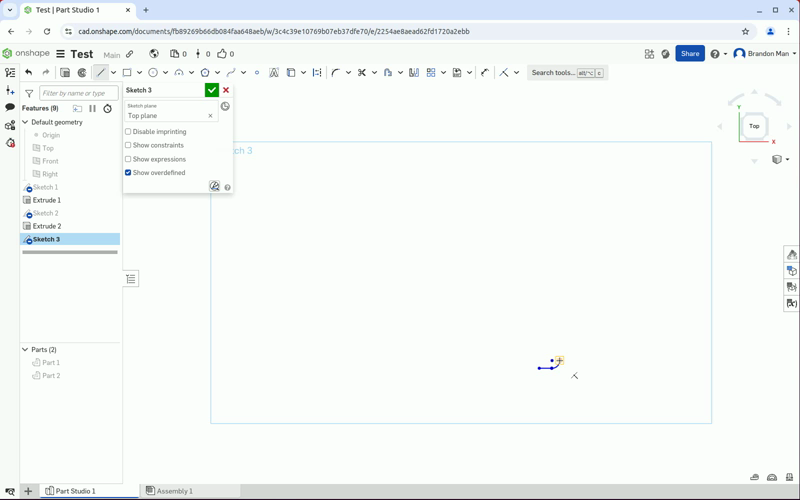
mouse_move(559, 245)
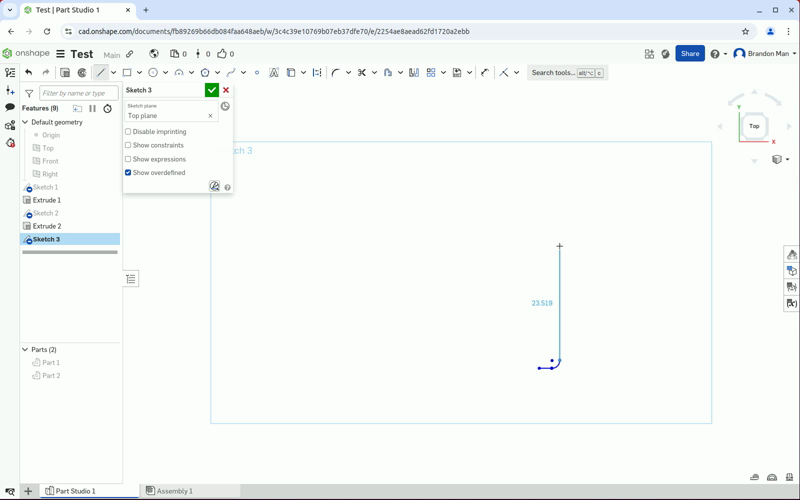
click(559, 245)
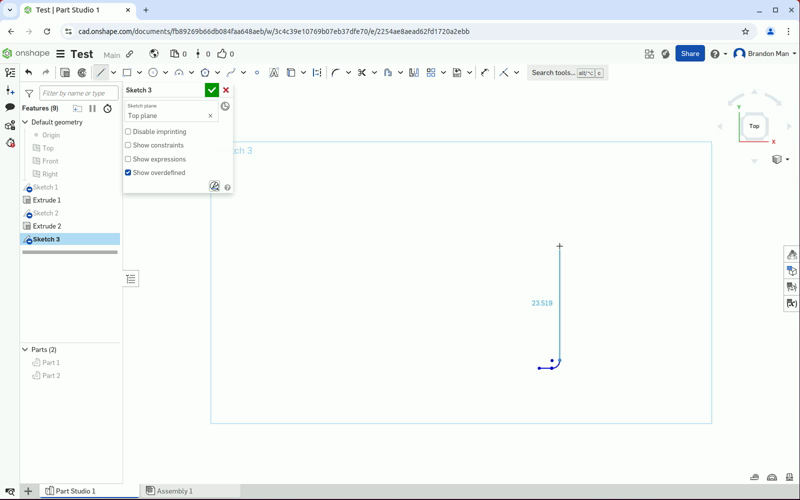
key_up(shift)
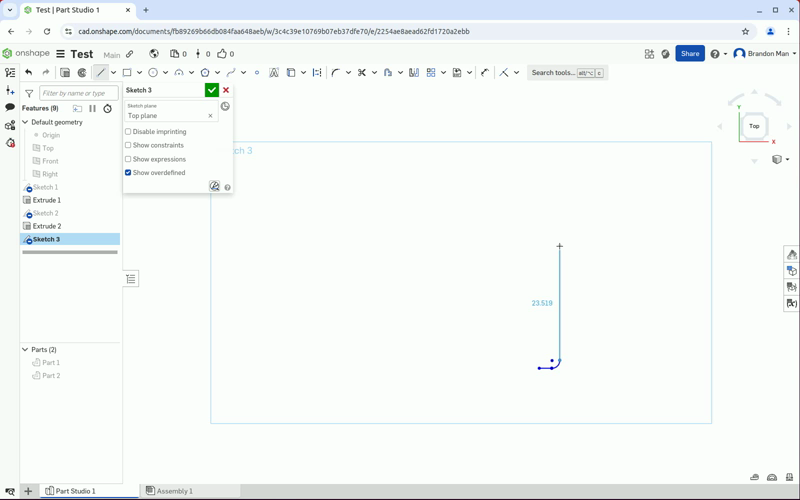
key(esc)
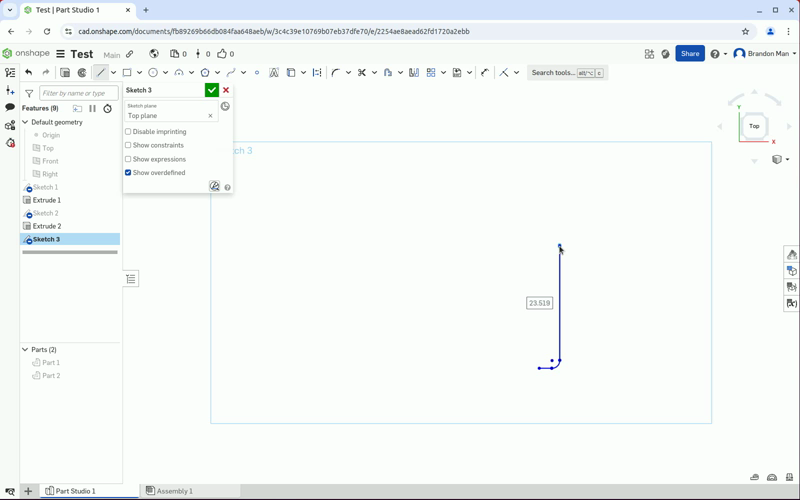
key(a)
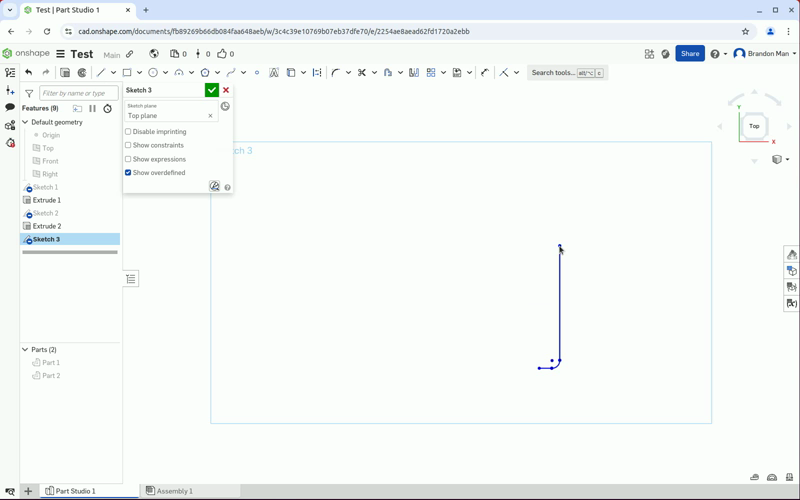
mouse_move(559, 245)
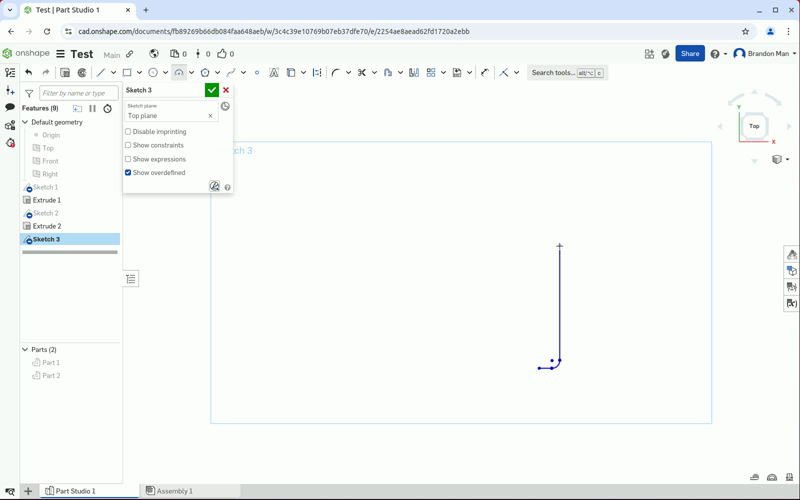
click(559, 245)
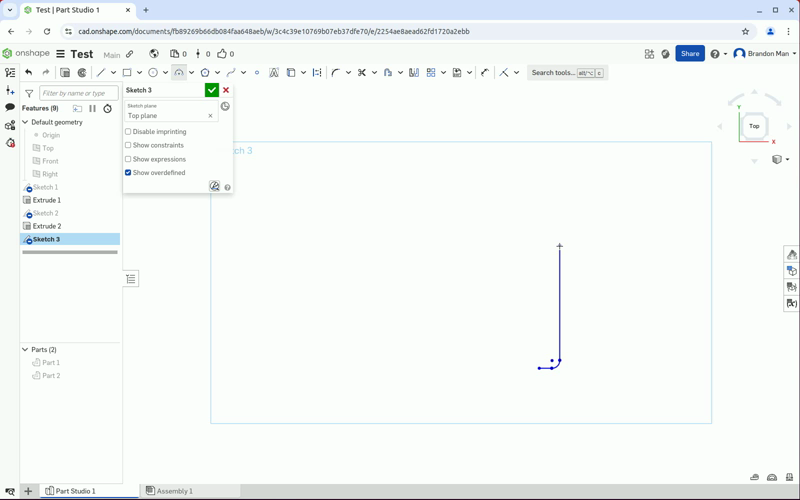
key_down(shift)
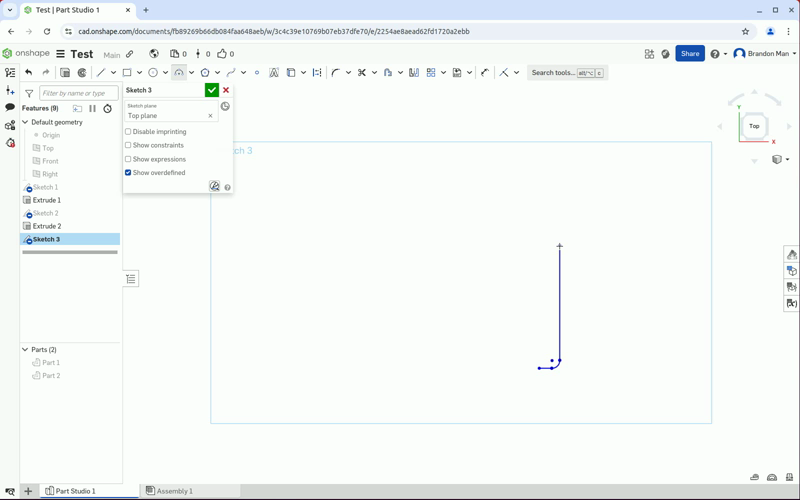
mouse_move(551, 237)
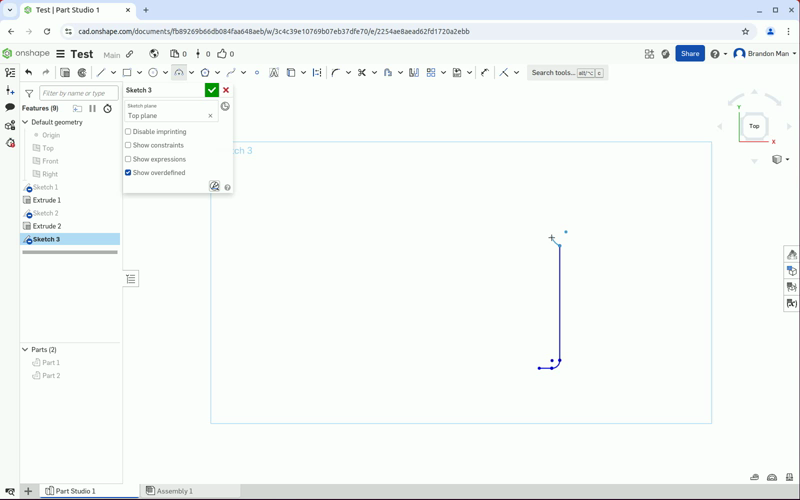
click(551, 237)
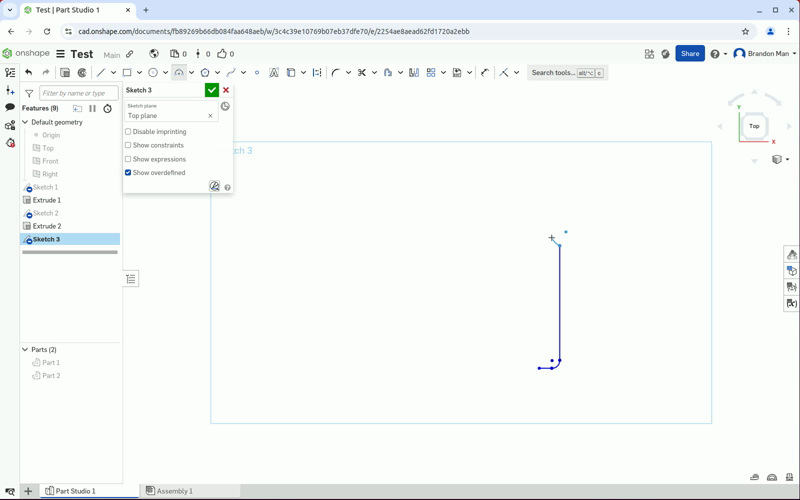
mouse_move(557, 239)
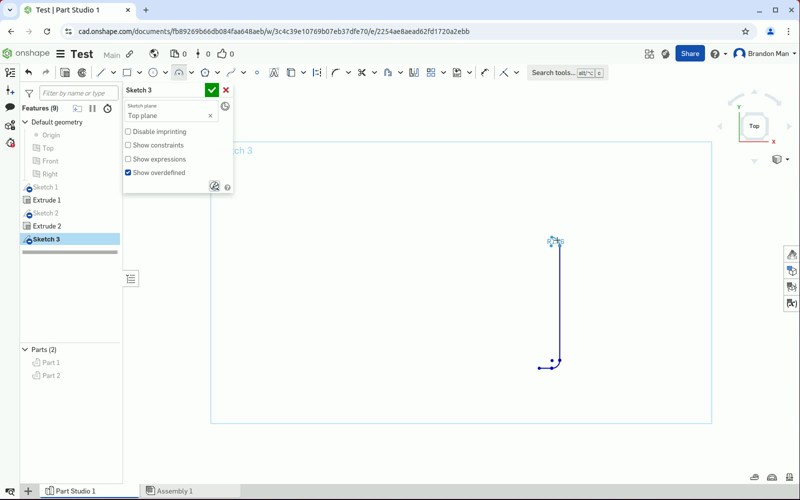
click(557, 239)
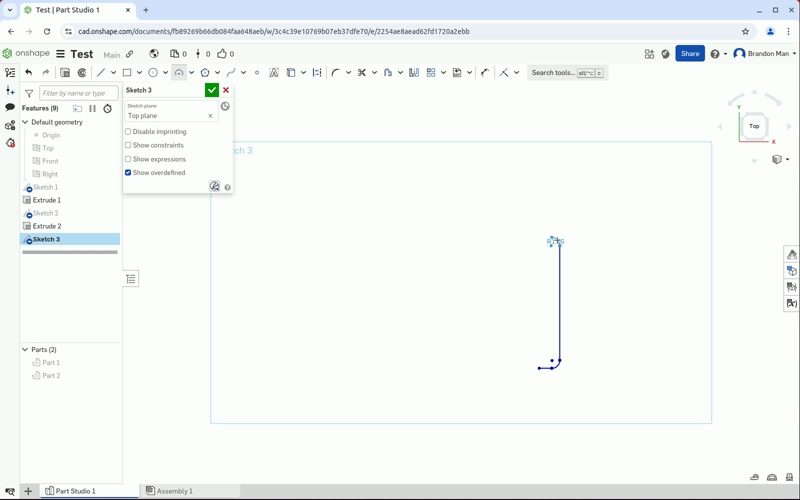
key_up(shift)
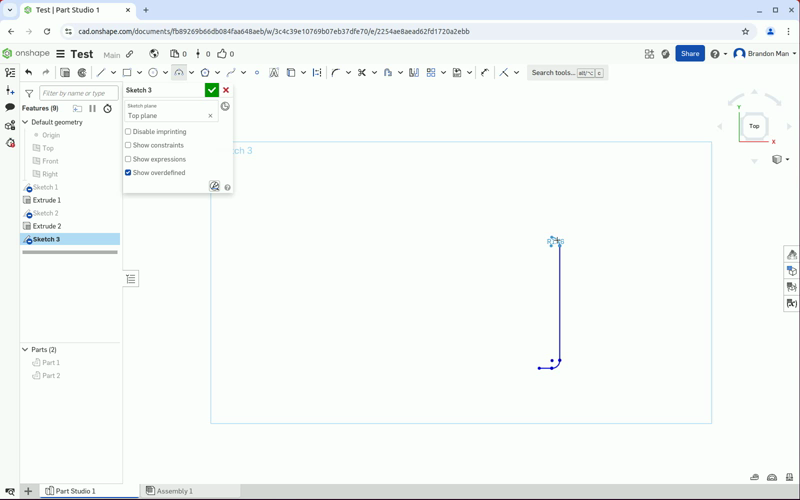
key(esc)
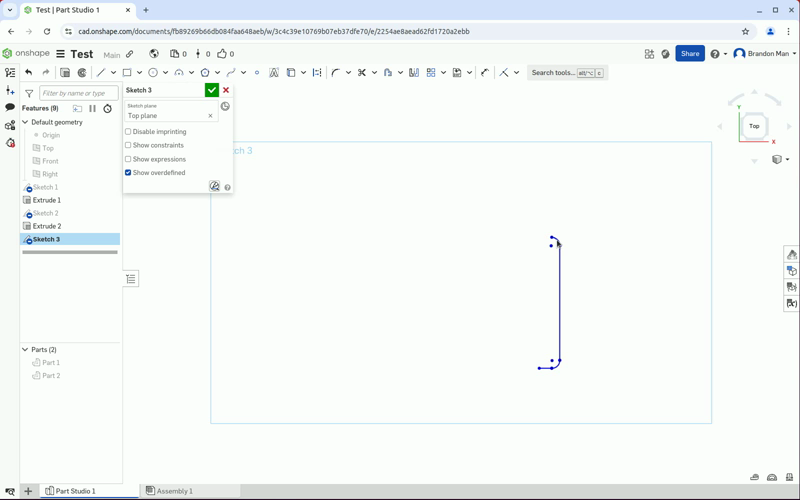
key(l)
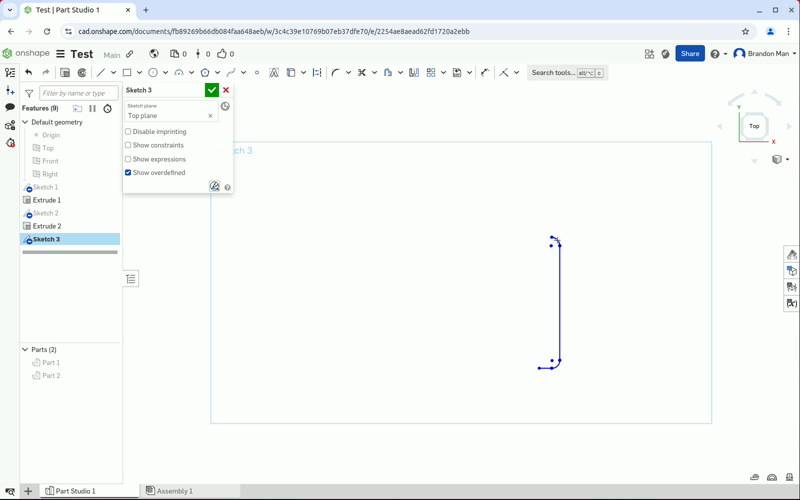
mouse_move(551, 237)
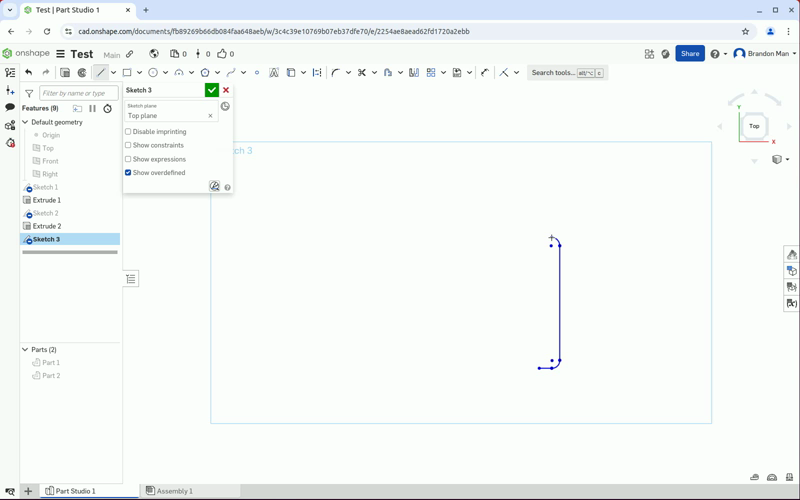
click(551, 237)
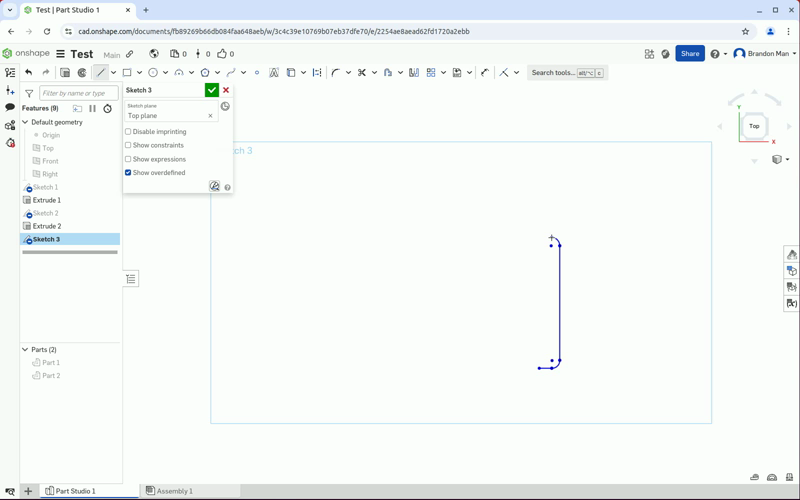
key_down(shift)
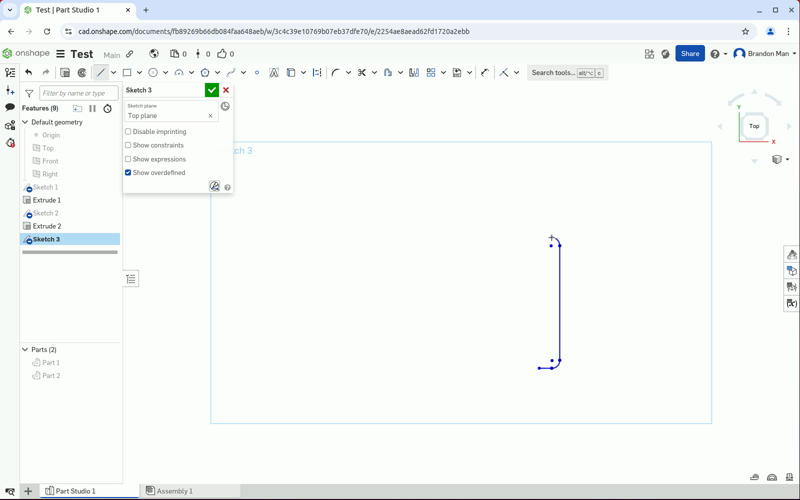
mouse_move(581, 237)
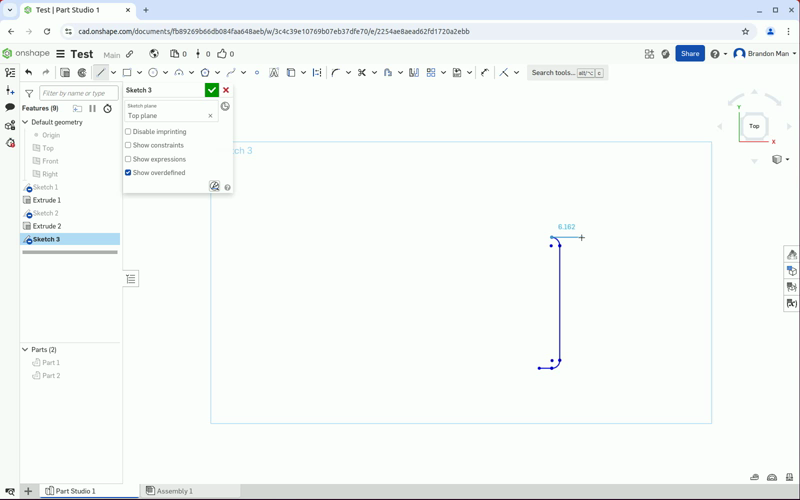
mouse_move(539, 237)
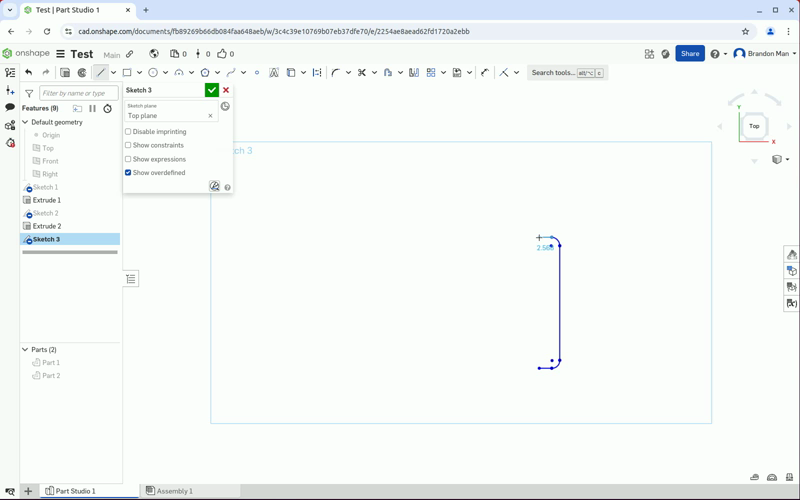
click(539, 237)
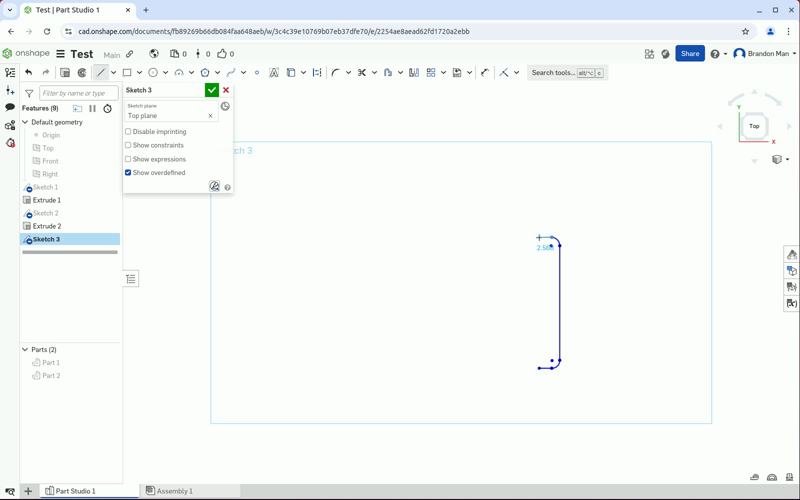
key_up(shift)
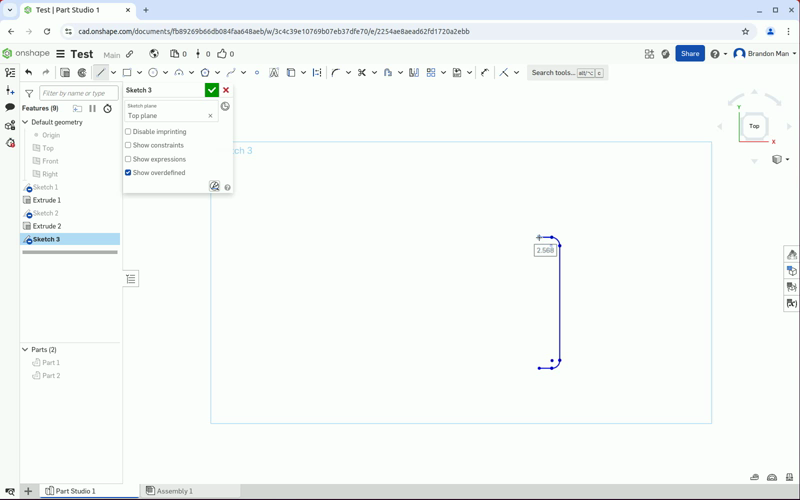
key_down(shift)
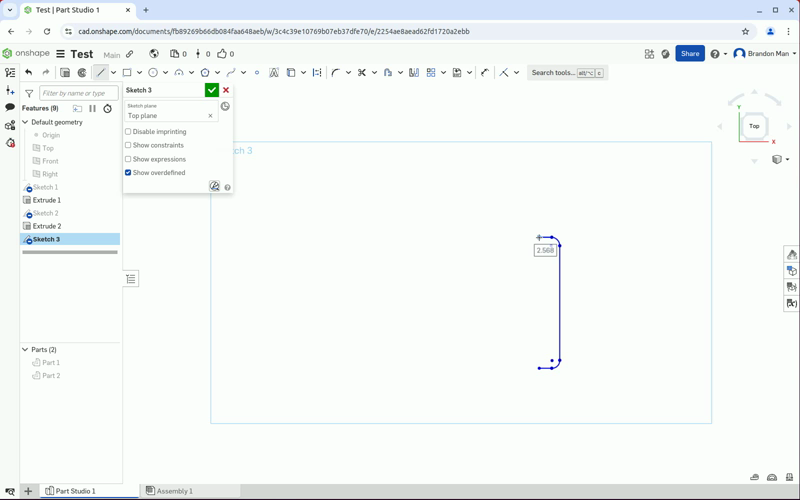
mouse_move(539, 368)
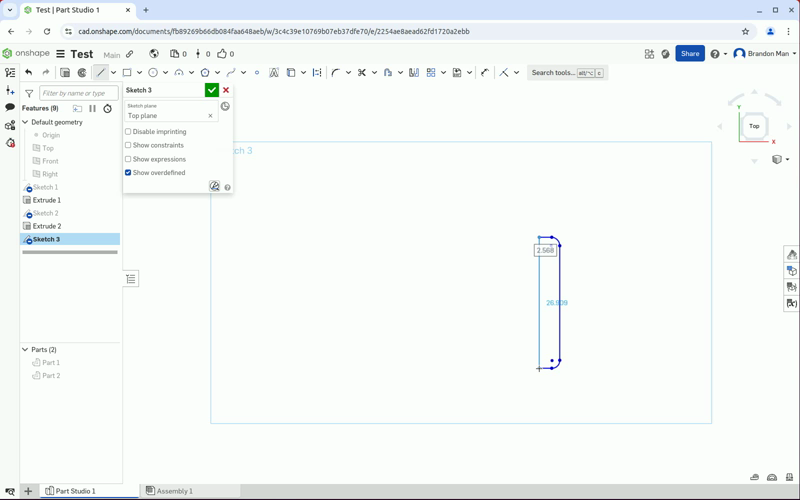
key_up(shift)
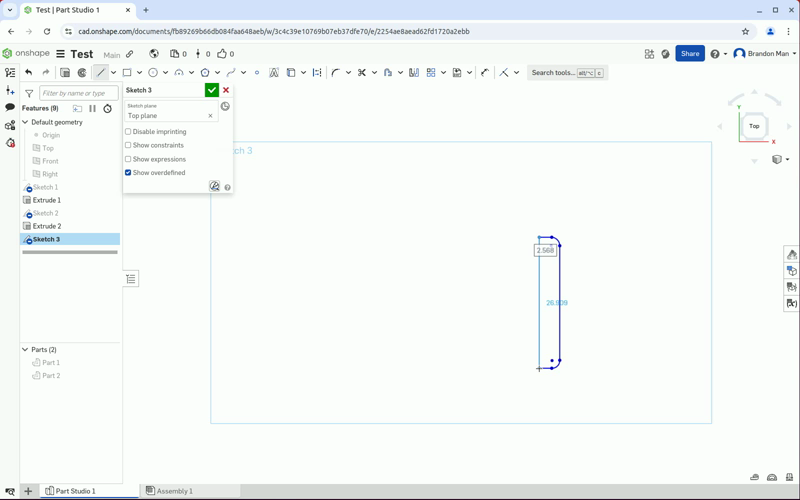
click(539, 368)
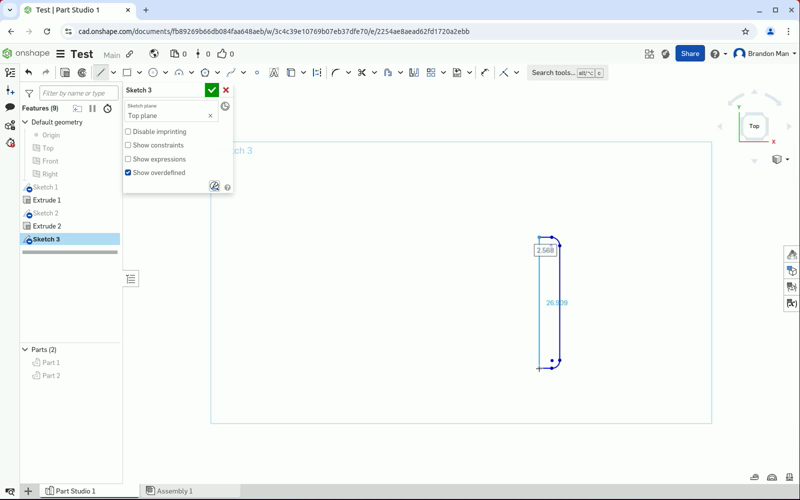
key(esc)
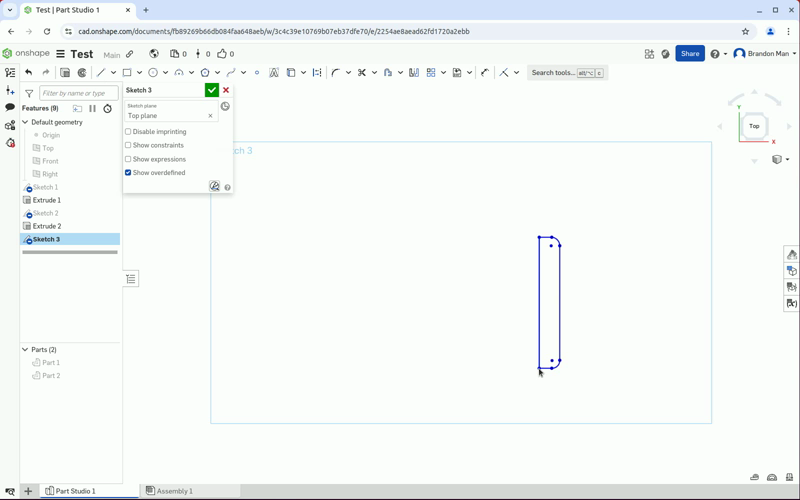
mouse_move(553, 301)
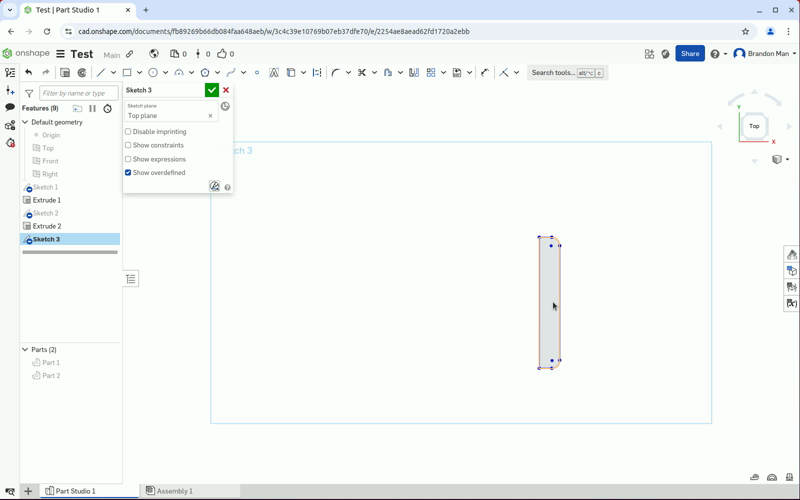
click(553, 301)
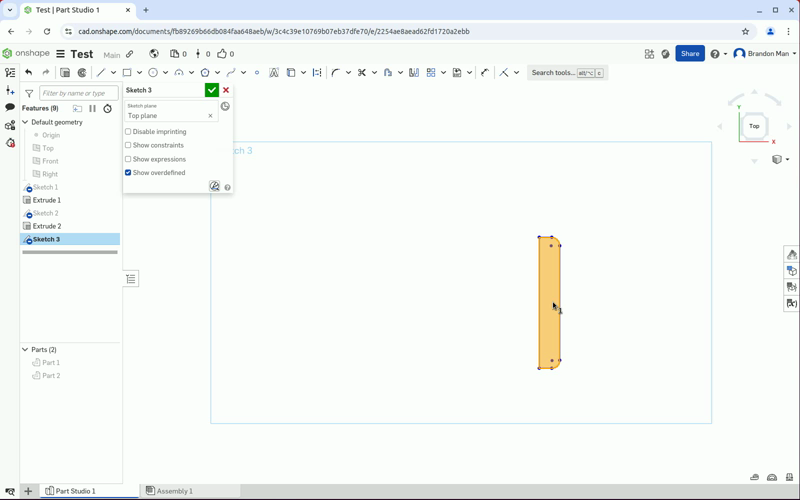
mouse_move(73, 352)
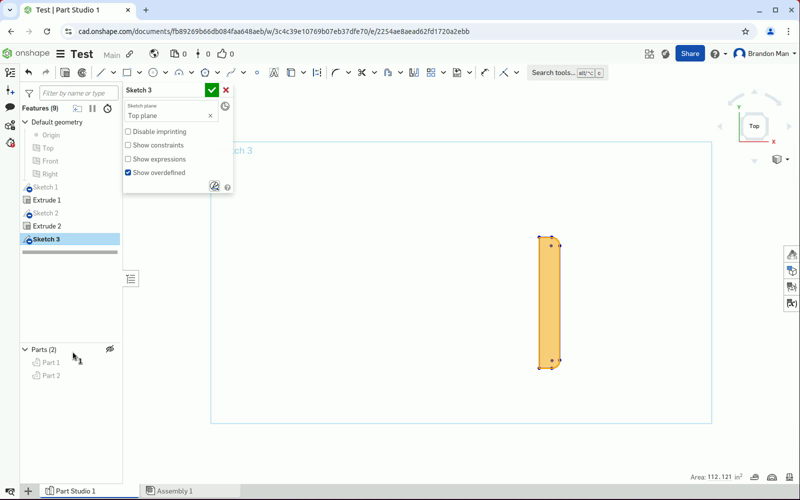
key(shift+y)
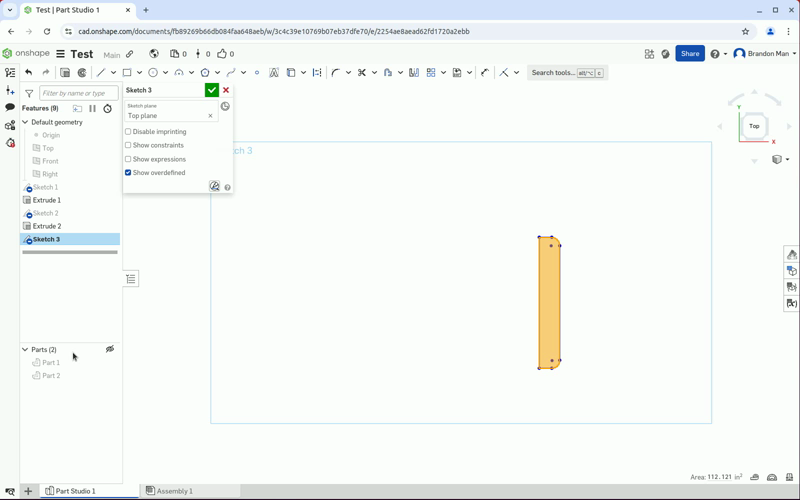
key(shift+e)
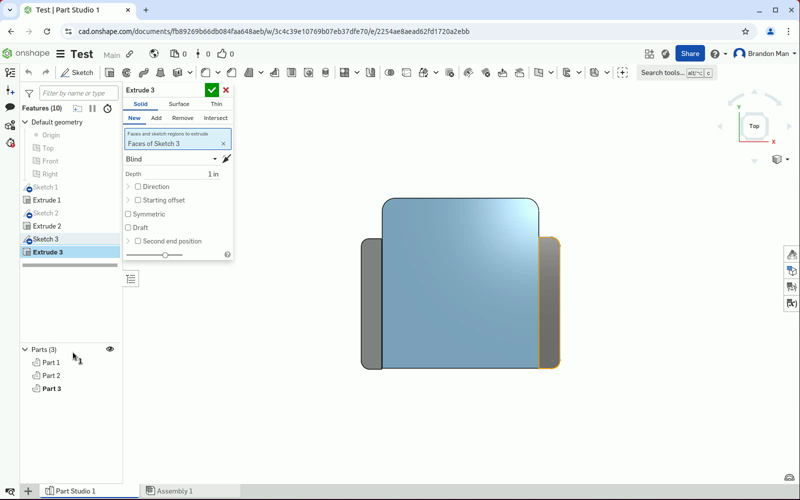
mouse_move(143, 106)
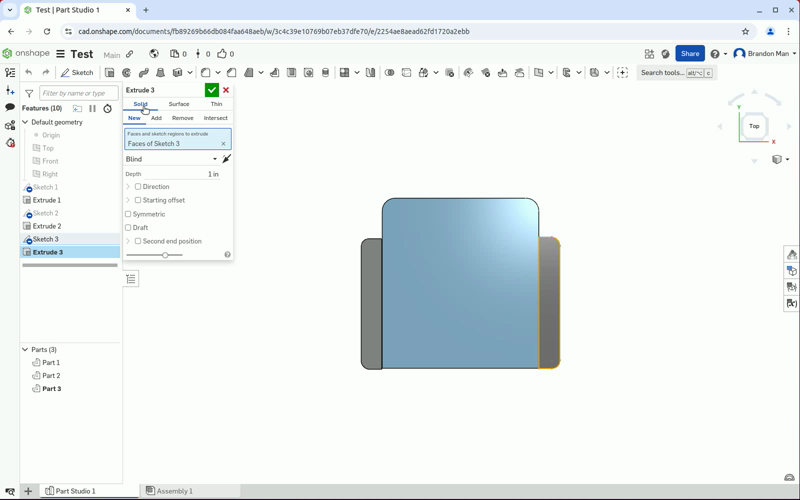
click(143, 106)
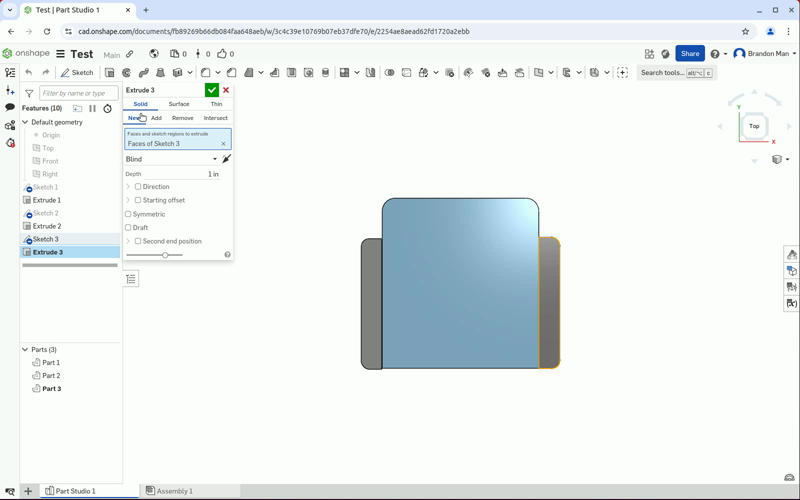
mouse_move(137, 120)
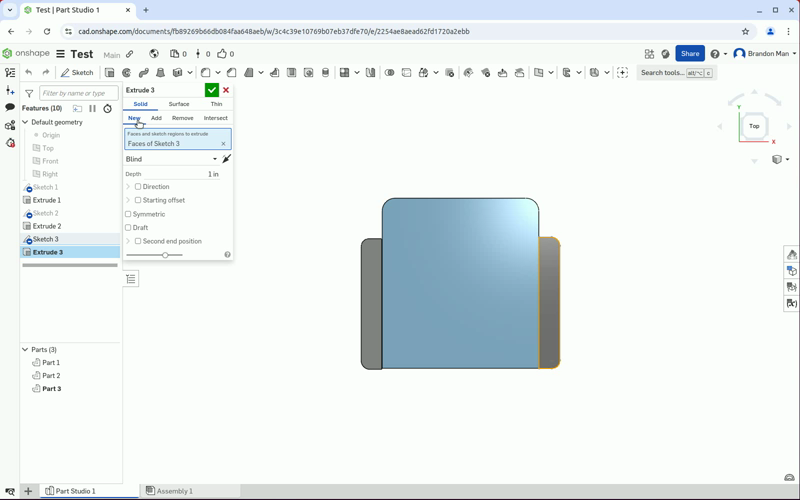
click(137, 120)
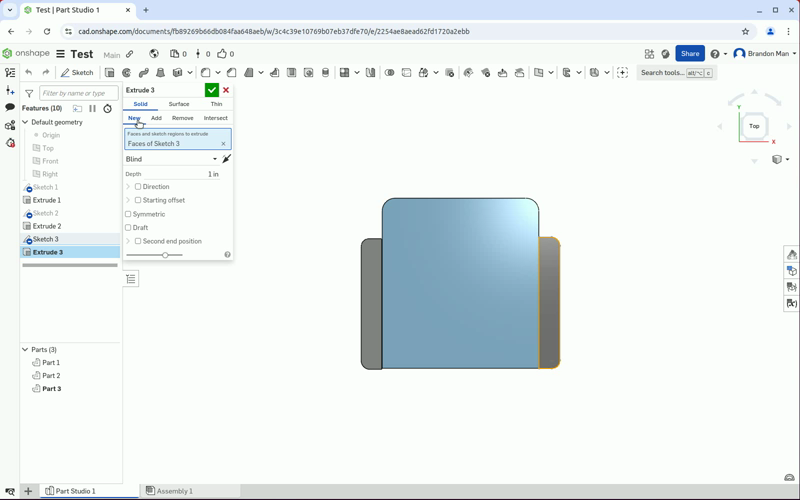
key(tab, 4)
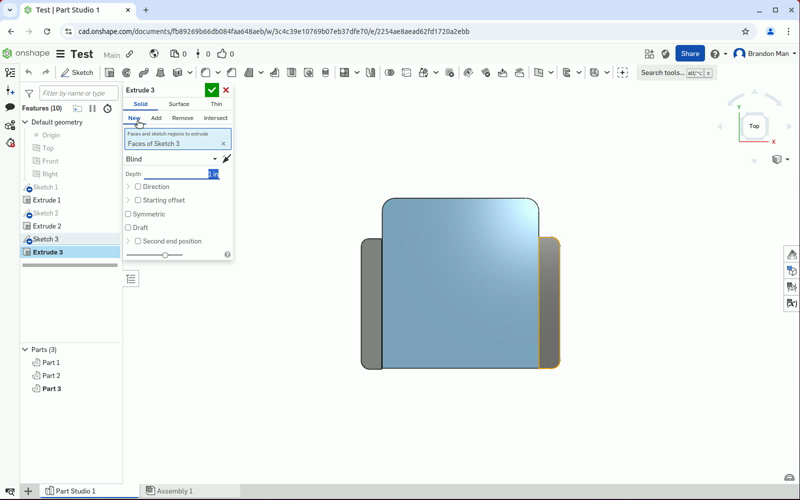
text(3.37)
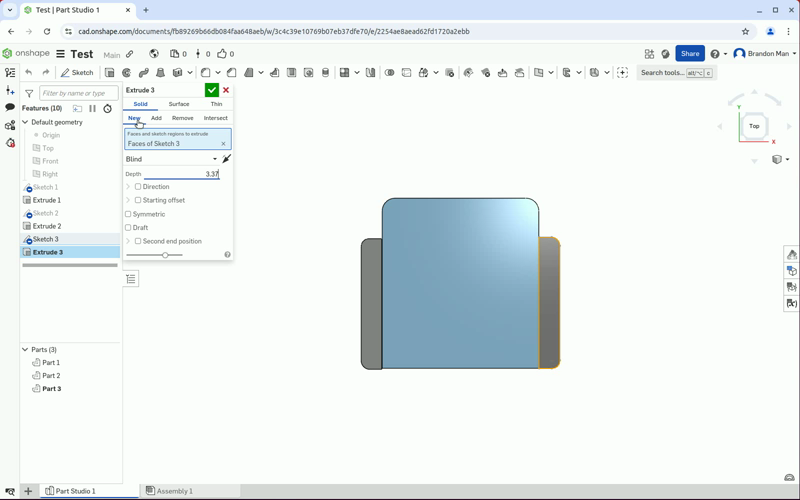
key(enter)
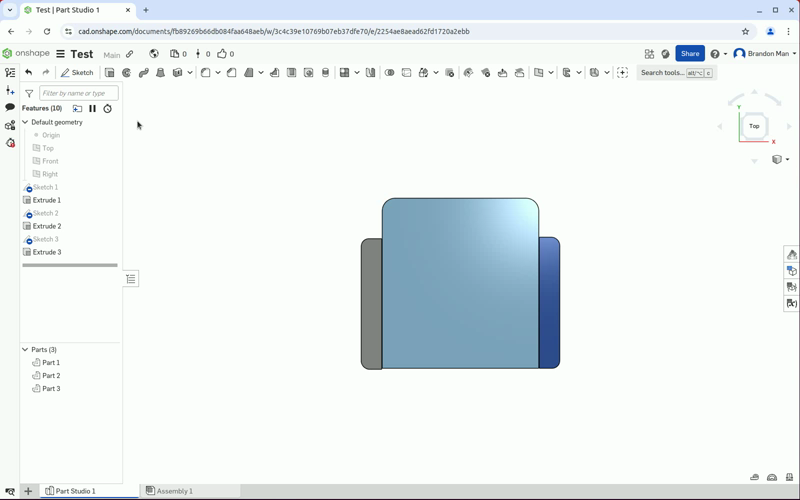
key(shift+h)
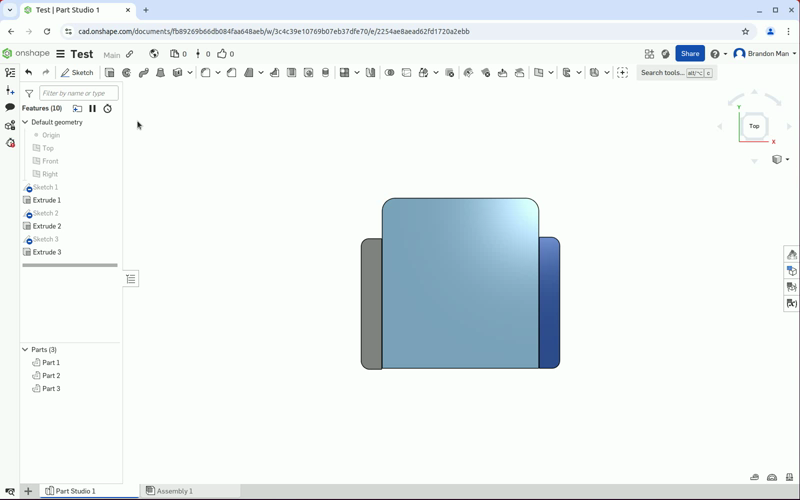
key(shift+h)
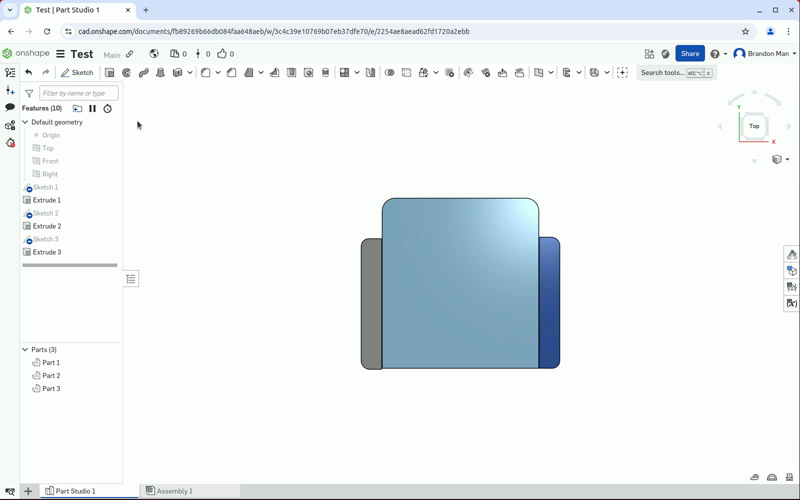
mouse_move(73, 189)
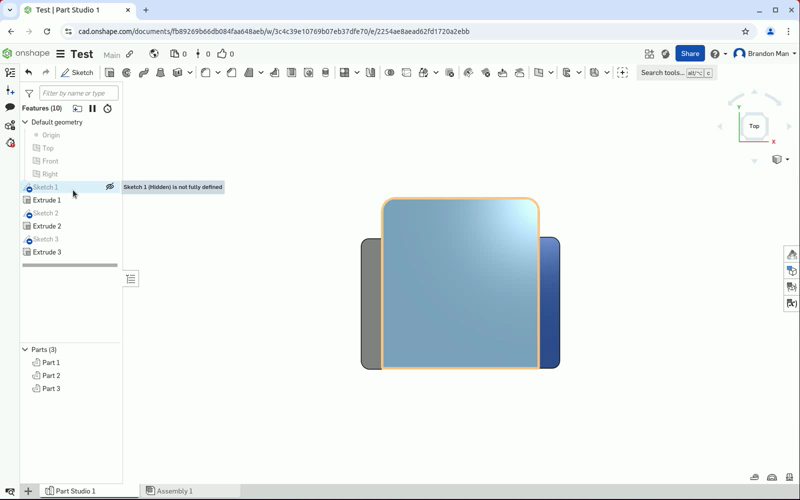
click(73, 189)
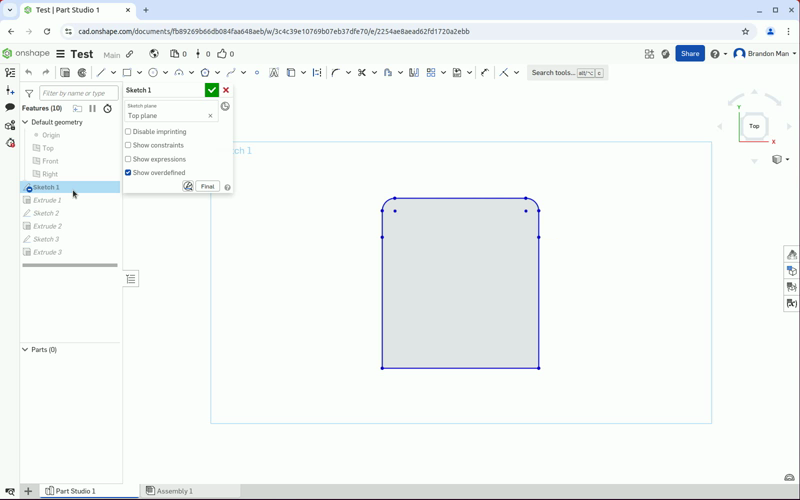
mouse_move(229, 92)
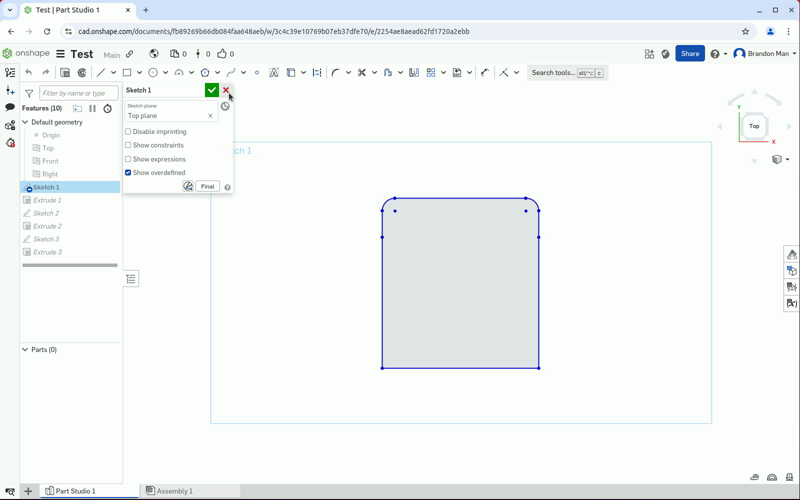
click(229, 92)
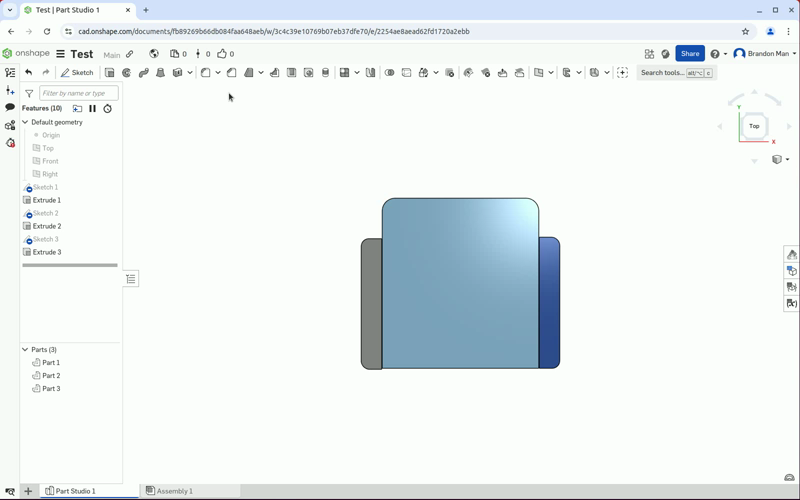
mouse_move(541, 75)
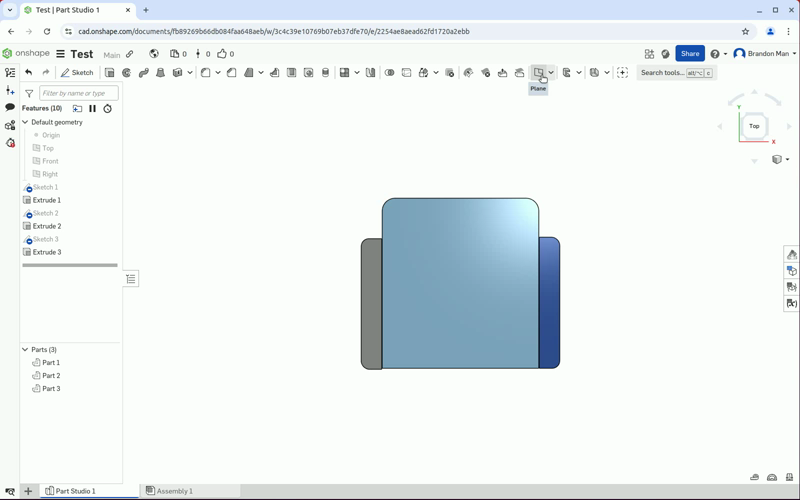
click(541, 75)
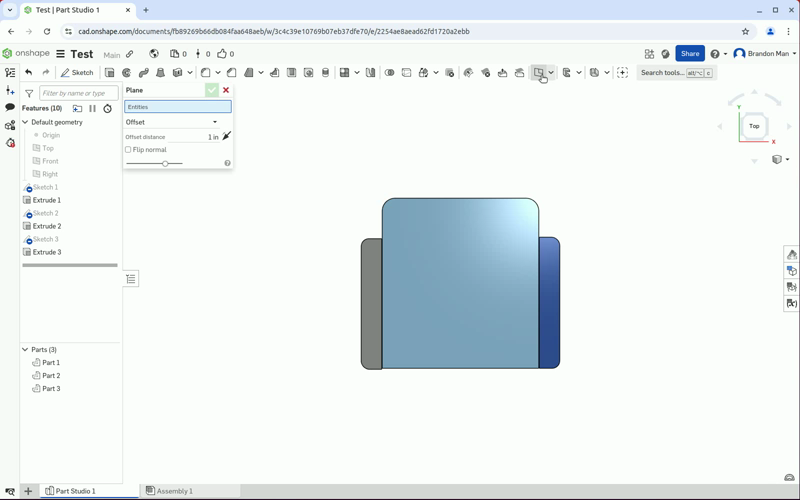
mouse_move(73, 150)
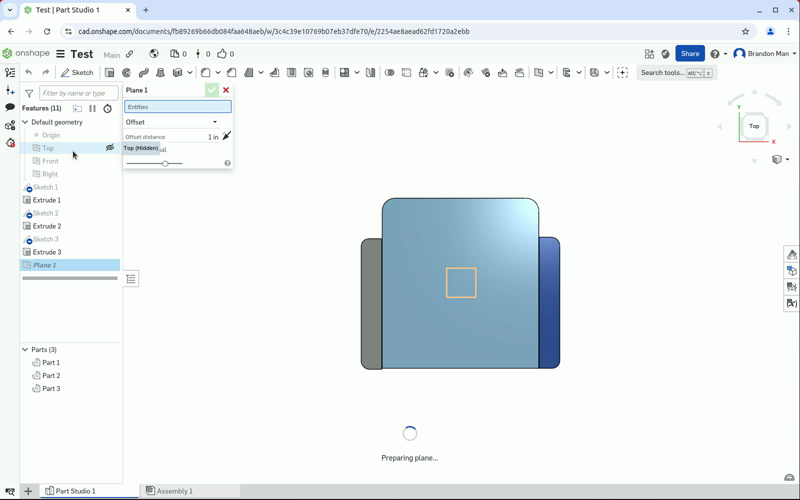
click(73, 150)
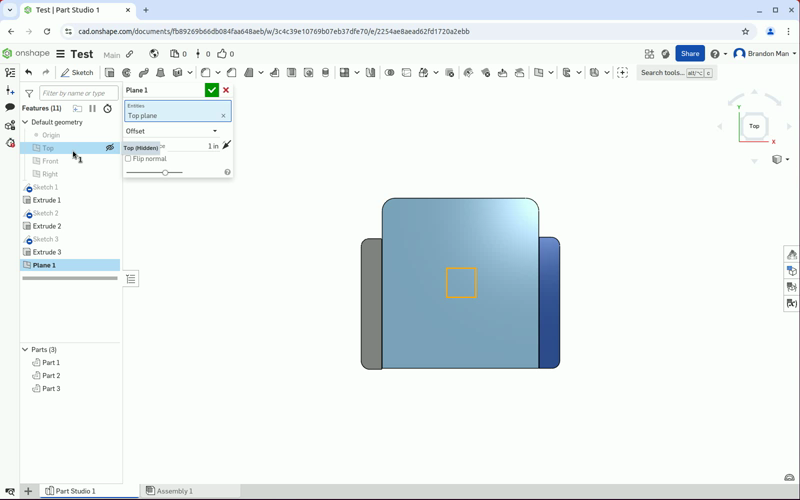
key(tab, 2)
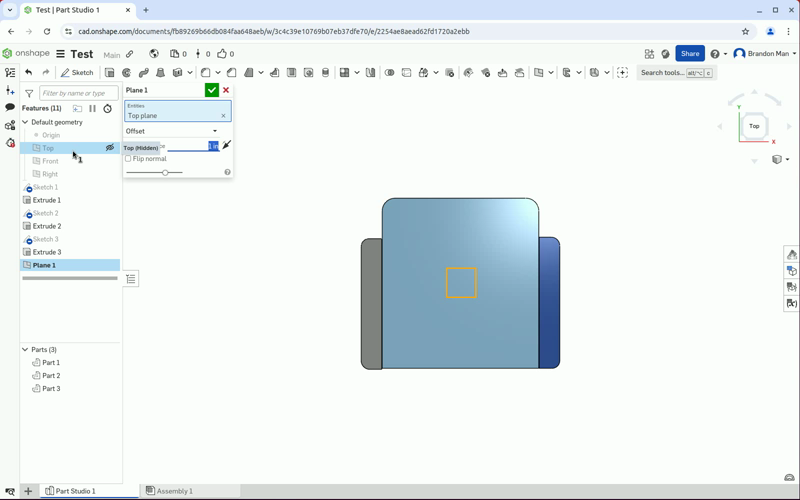
text(3.358)
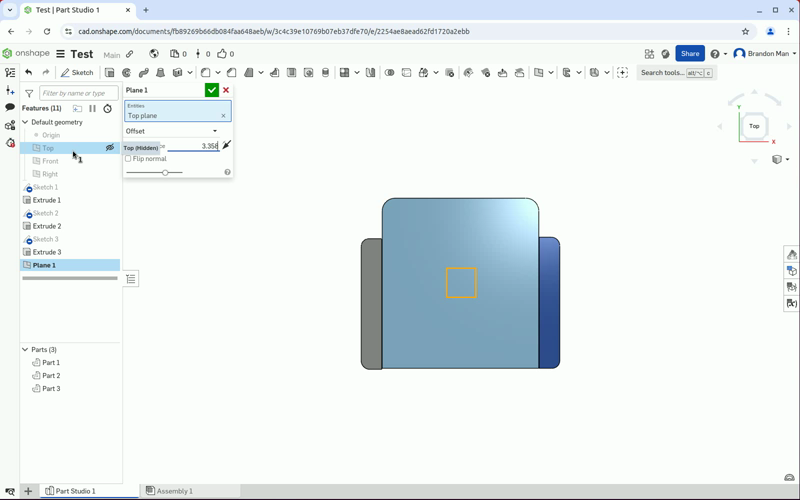
key(enter, 2)
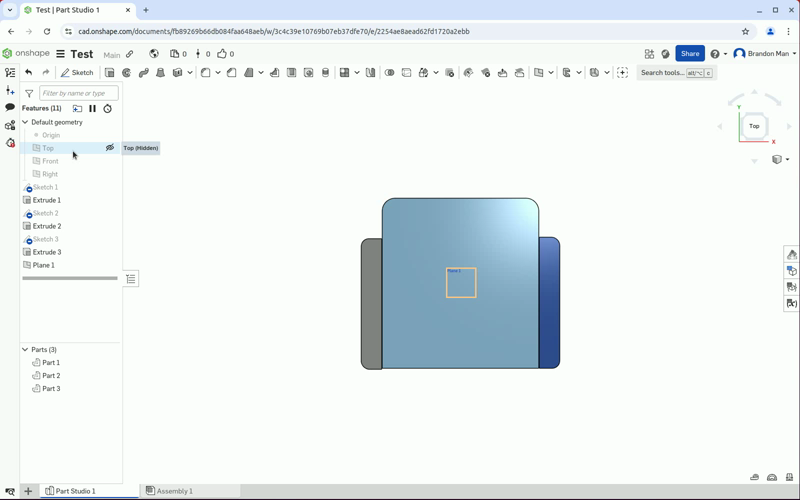
key(shift+s)
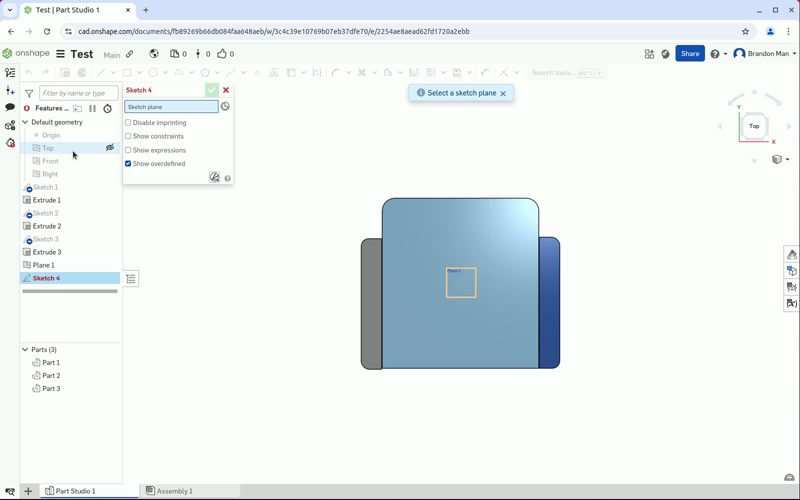
mouse_move(73, 267)
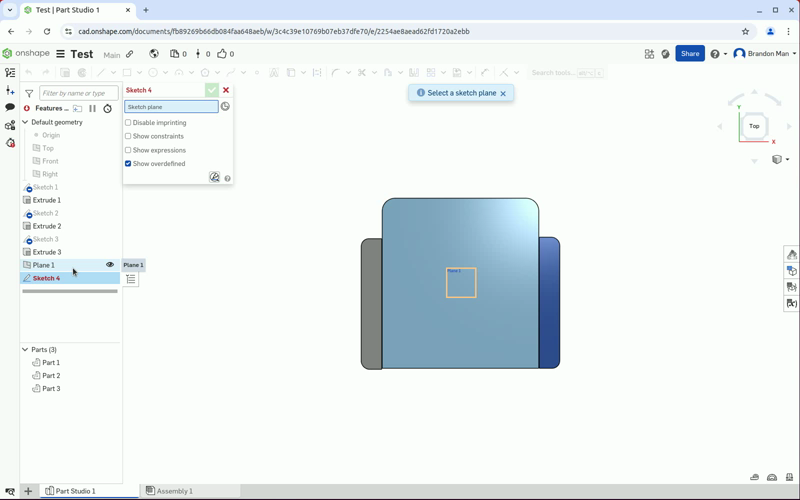
click(73, 267)
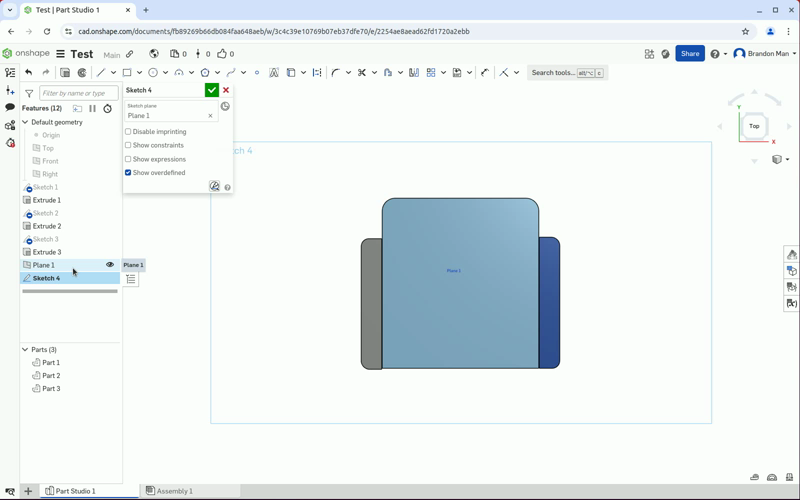
mouse_move(73, 352)
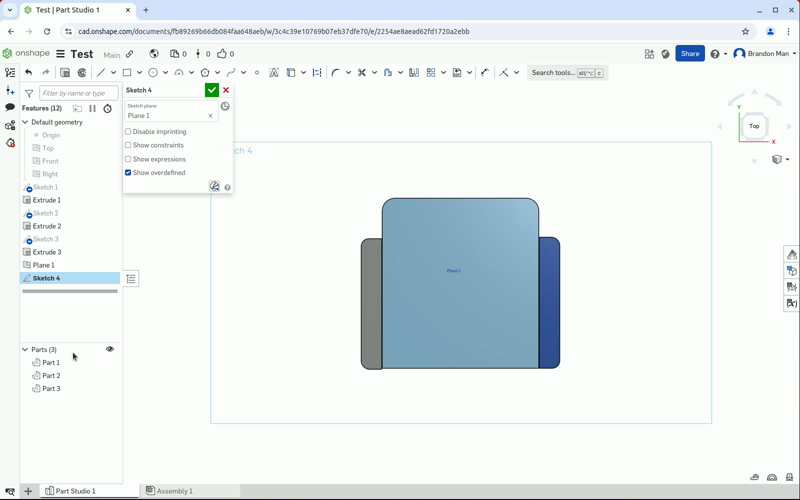
key(y)
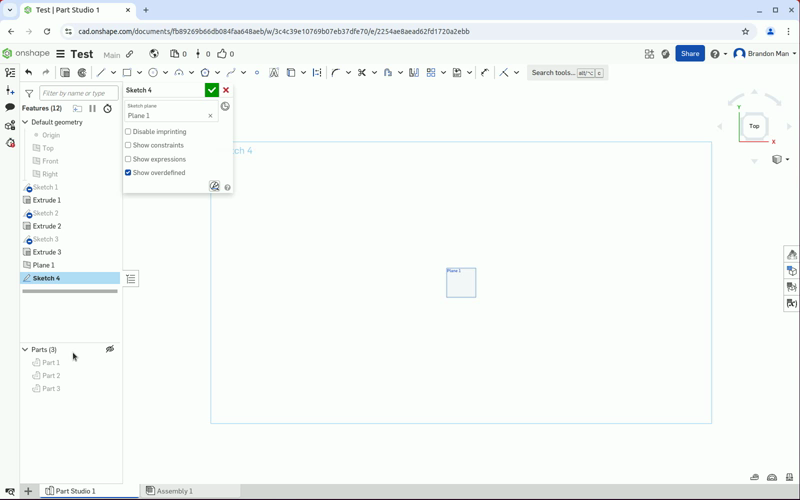
key(a)
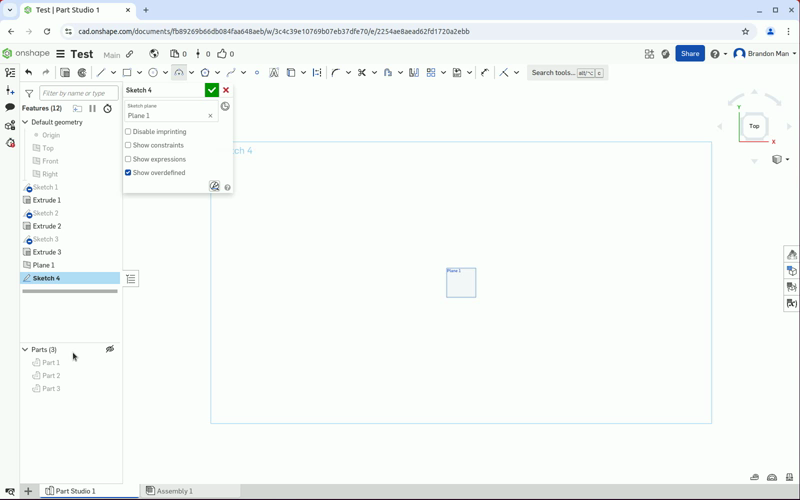
key_down(shift)
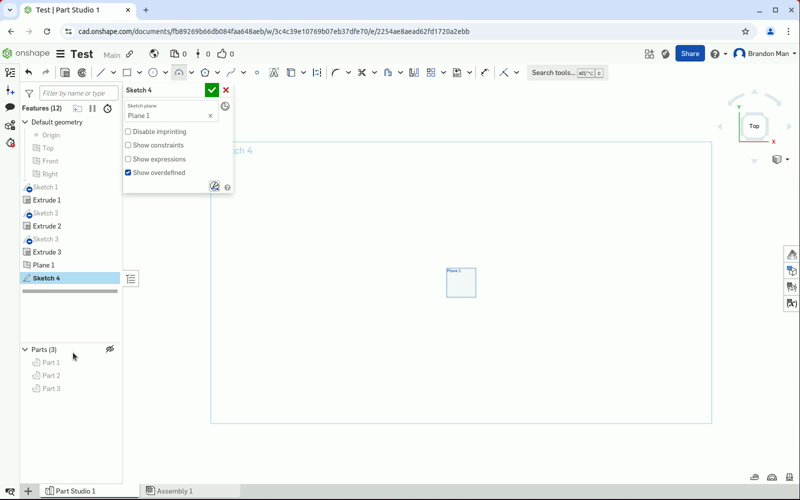
mouse_move(382, 355)
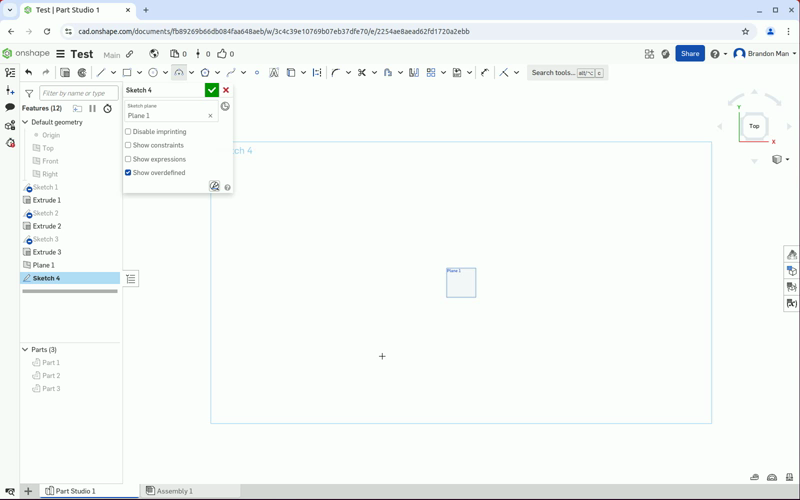
click(382, 355)
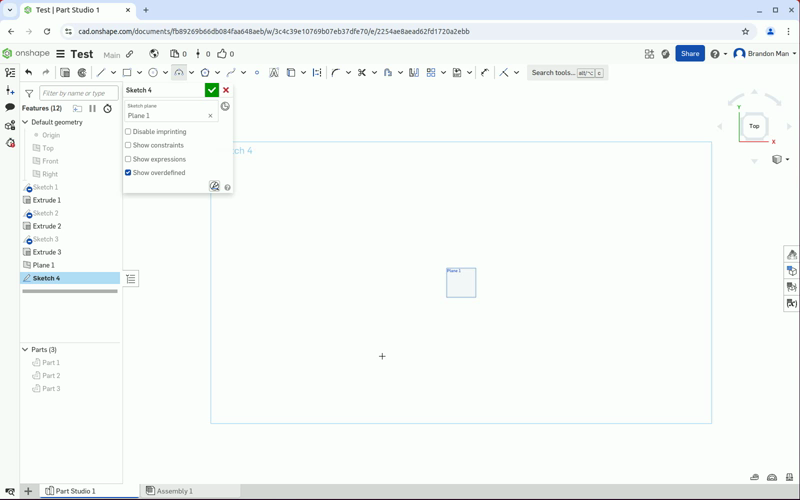
key_up(shift)
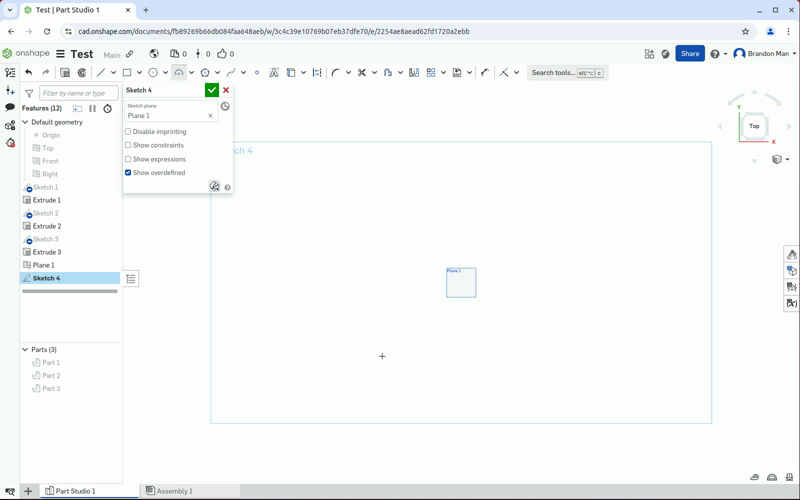
key_down(shift)
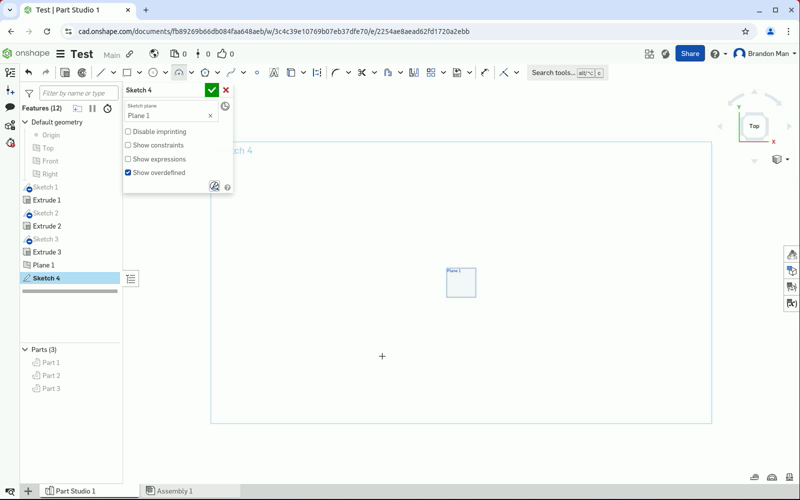
mouse_move(395, 368)
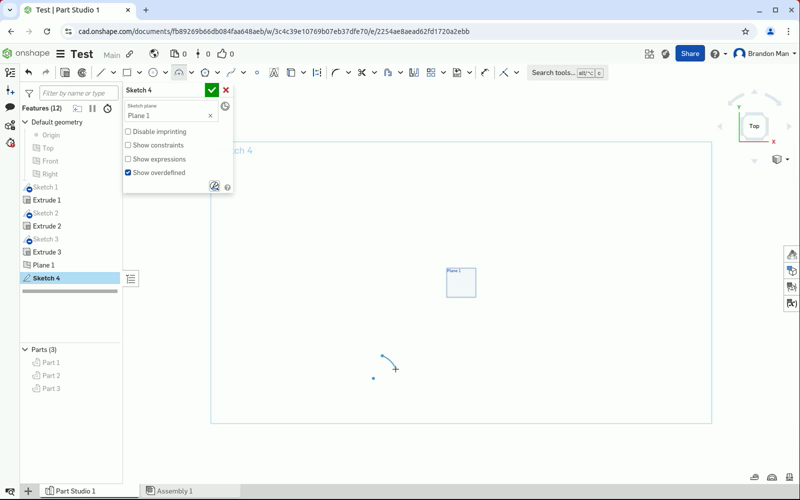
click(395, 368)
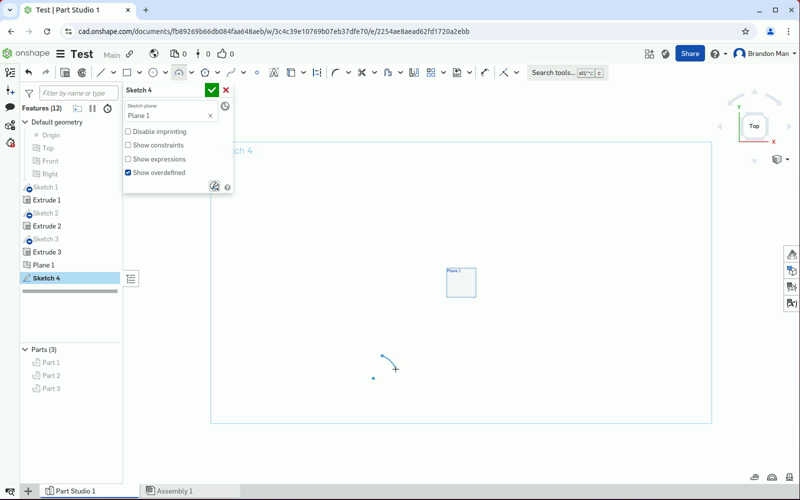
mouse_move(386, 364)
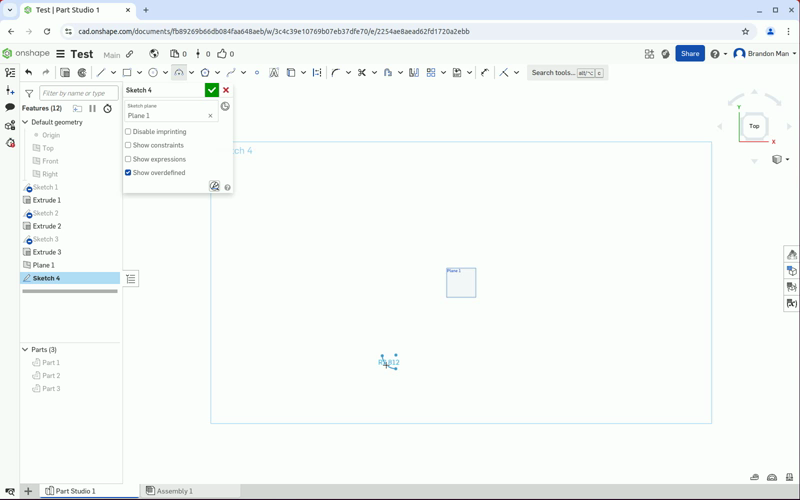
click(386, 364)
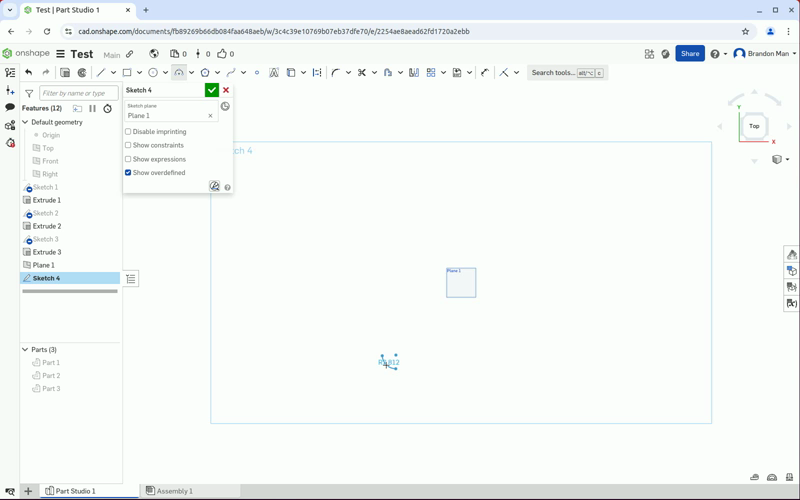
key_up(shift)
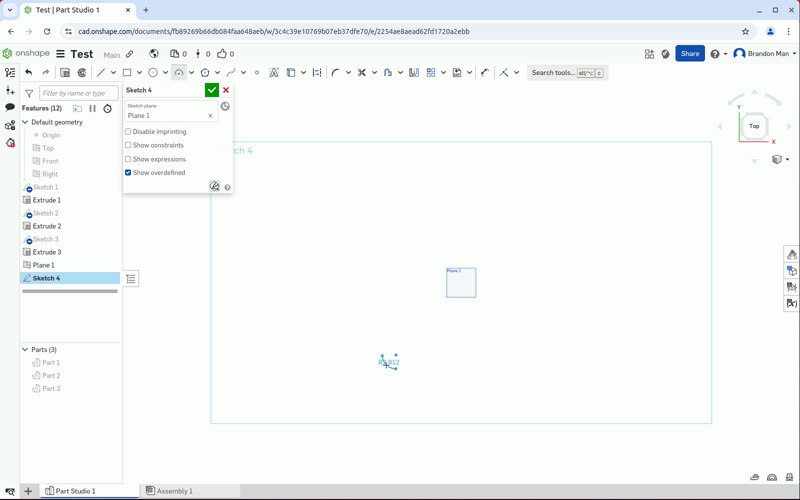
key(esc)
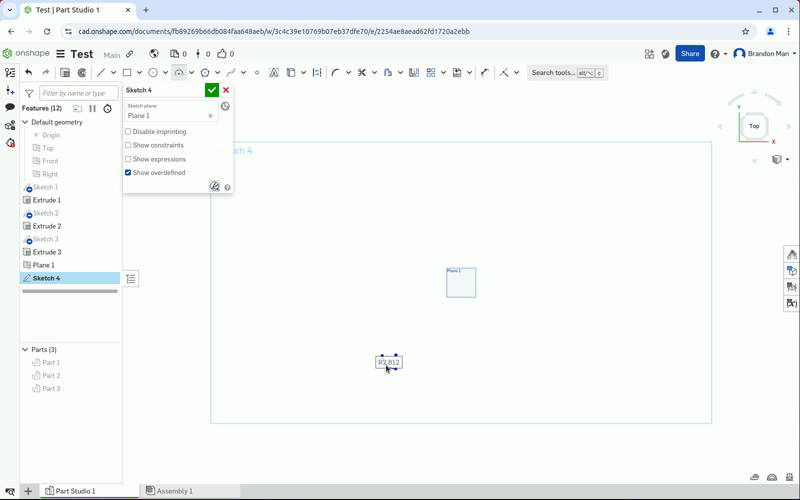
key(l)
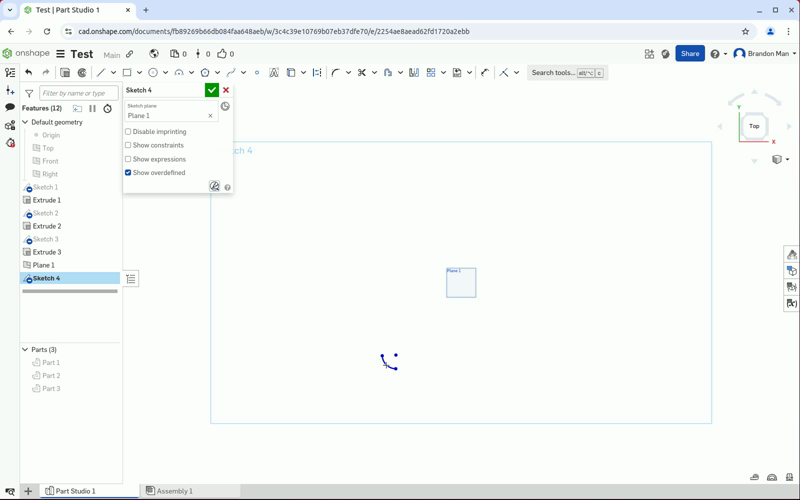
mouse_move(395, 368)
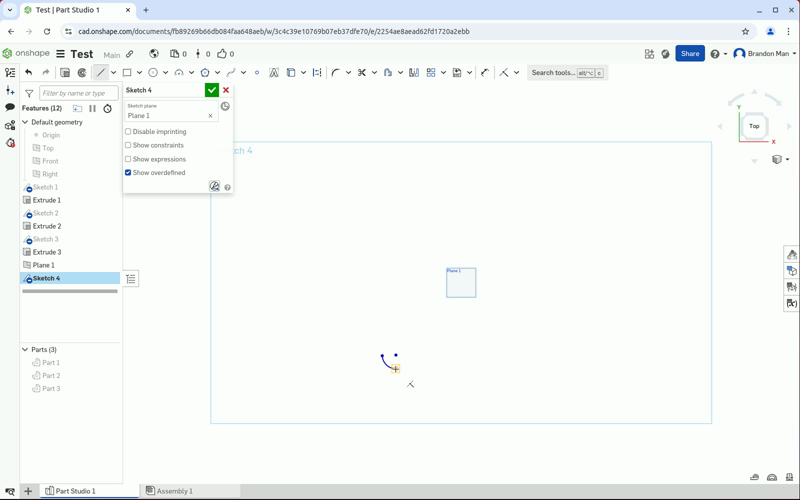
click(395, 368)
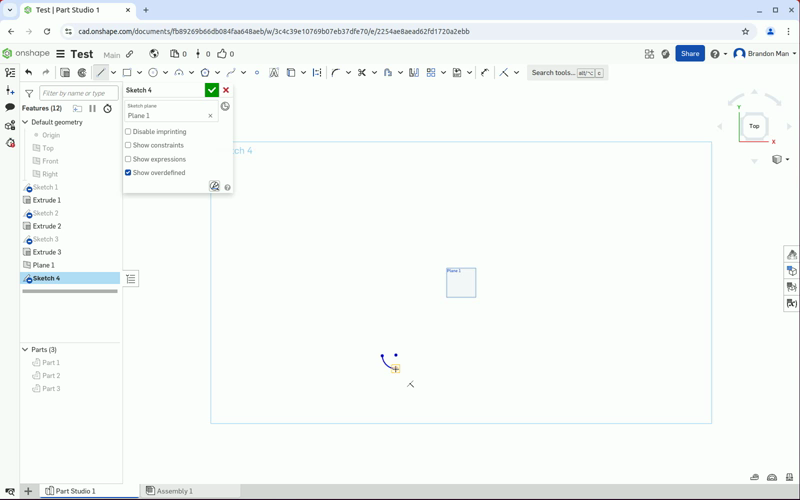
key_down(shift)
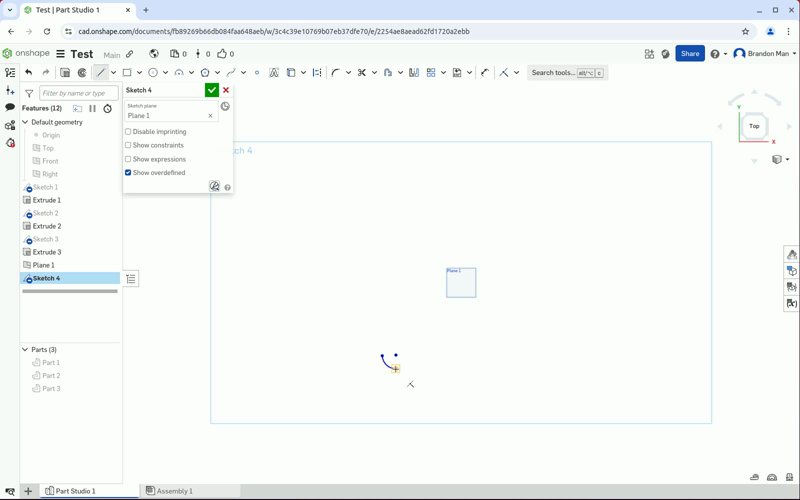
mouse_move(526, 368)
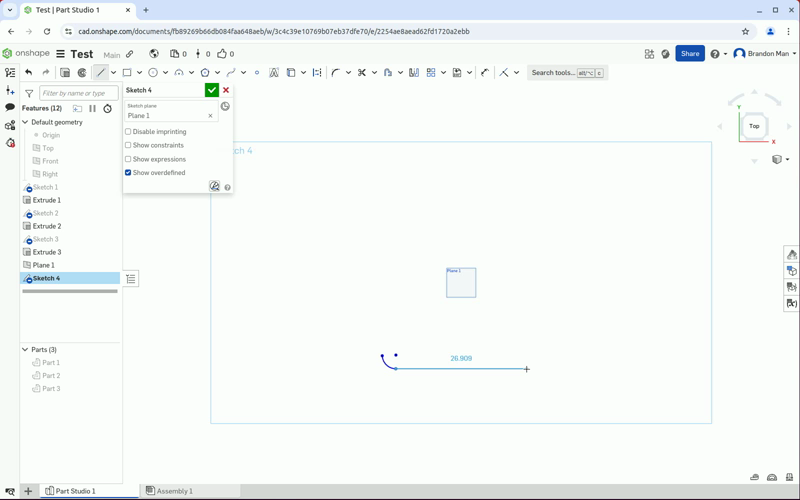
click(526, 368)
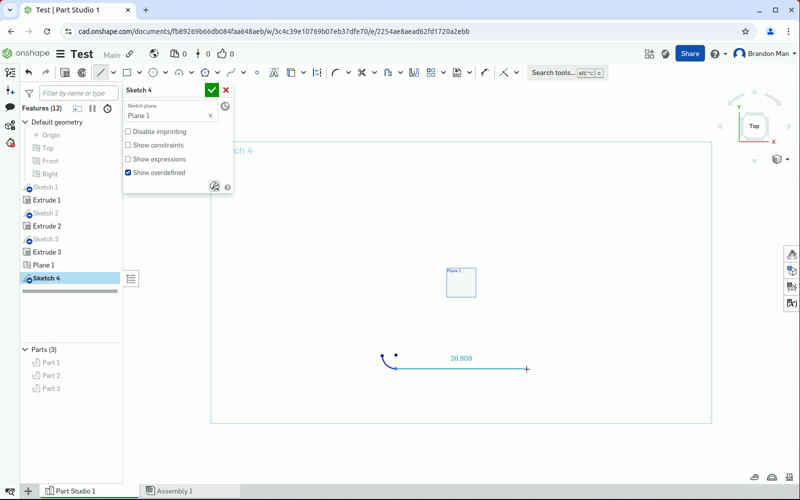
key_up(shift)
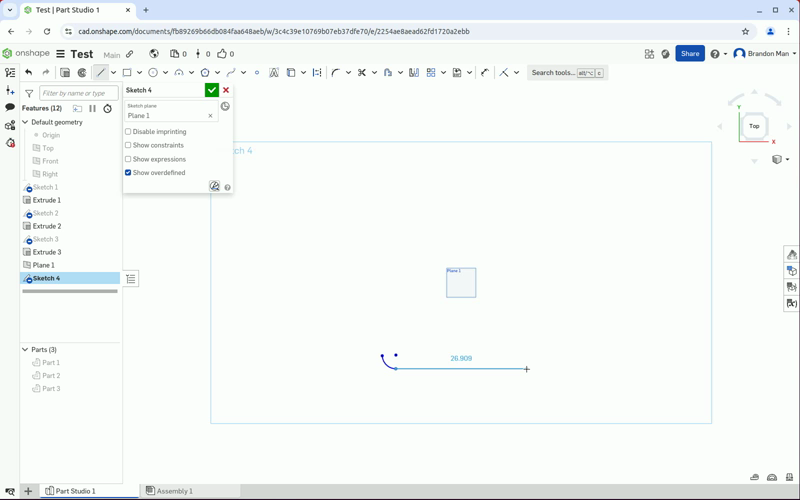
key(esc)
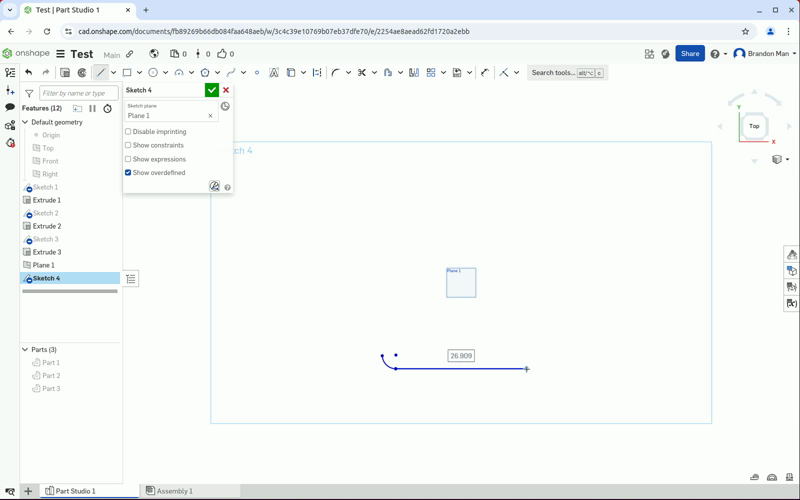
key(a)
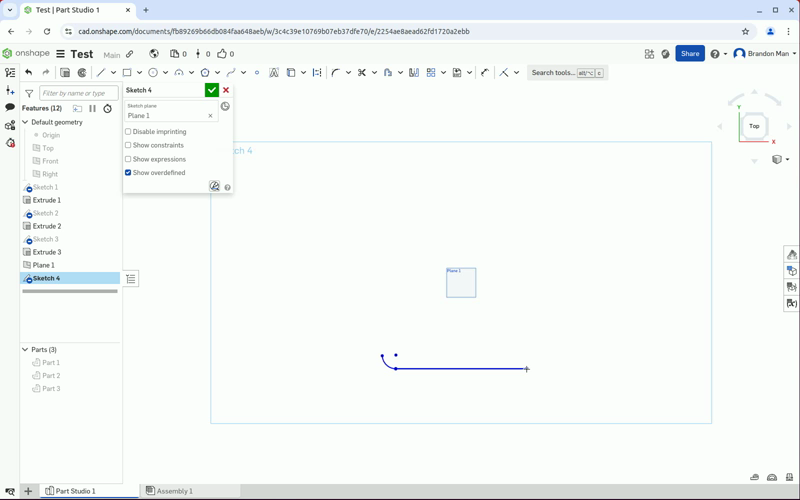
mouse_move(526, 368)
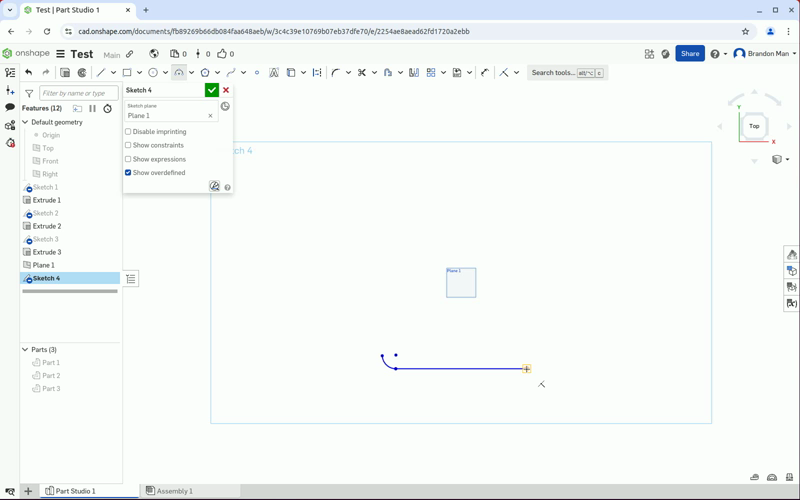
click(526, 368)
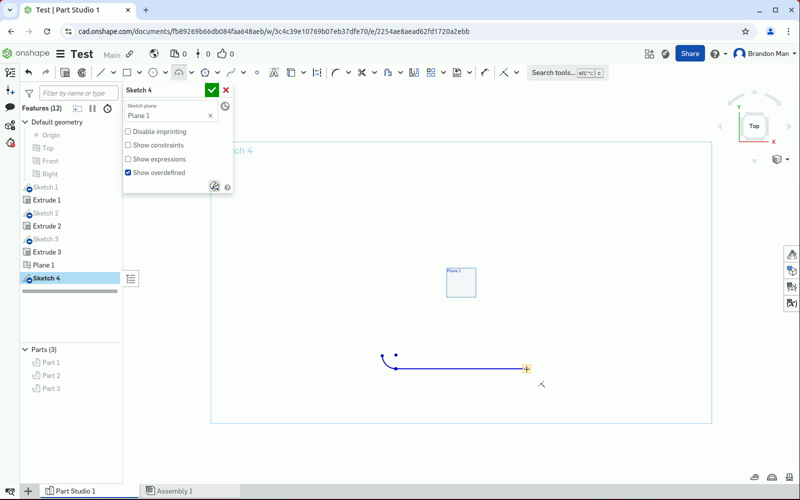
key_down(shift)
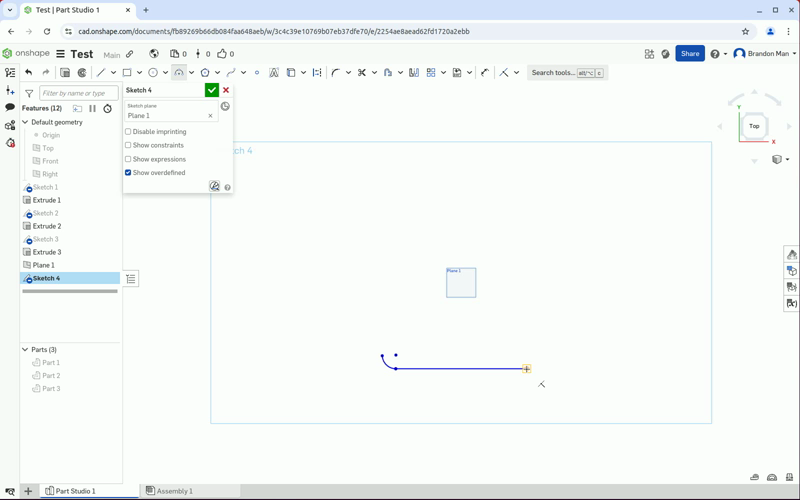
mouse_move(540, 355)
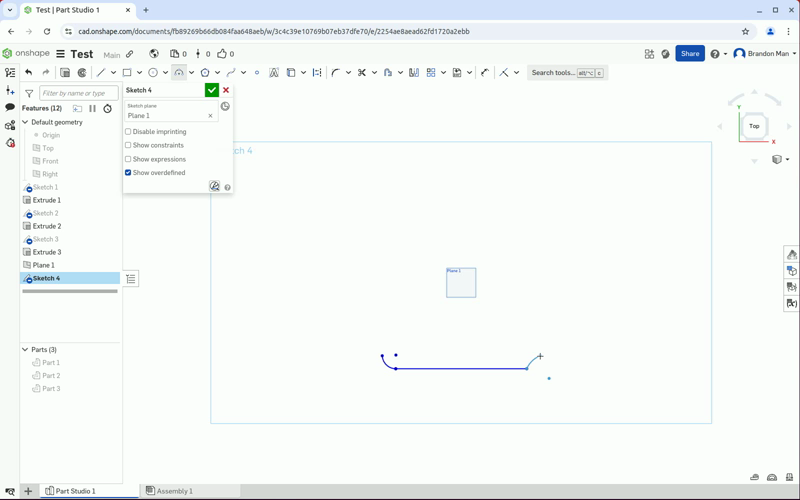
click(540, 355)
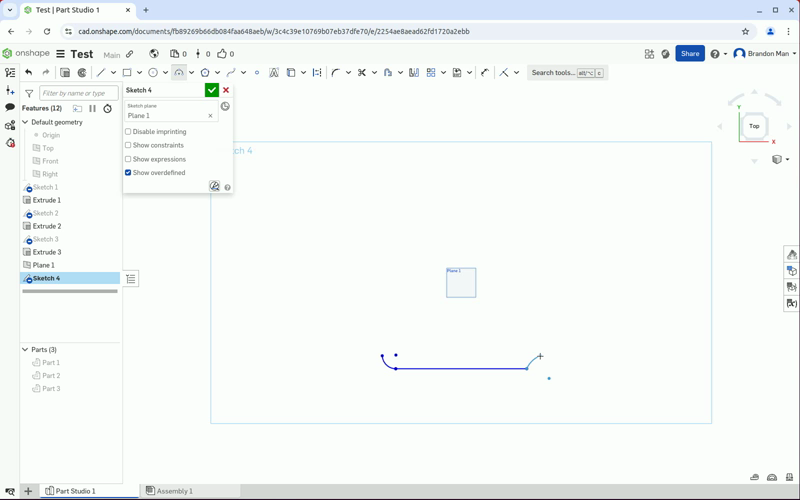
mouse_move(536, 364)
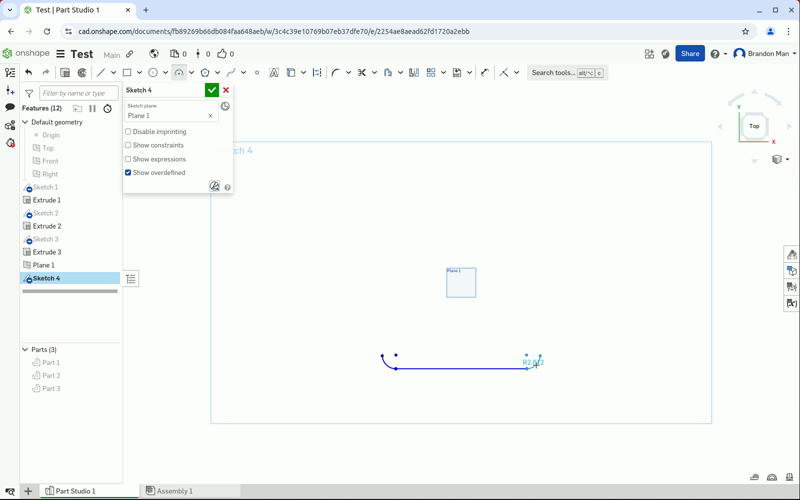
click(536, 364)
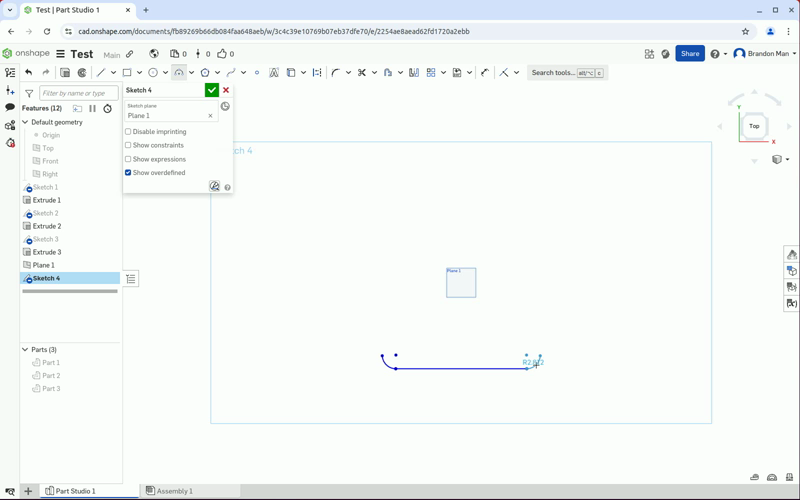
key_up(shift)
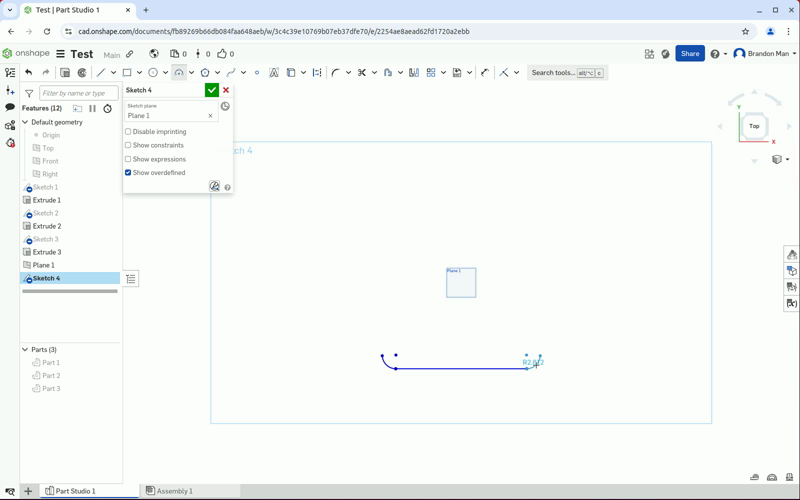
key(esc)
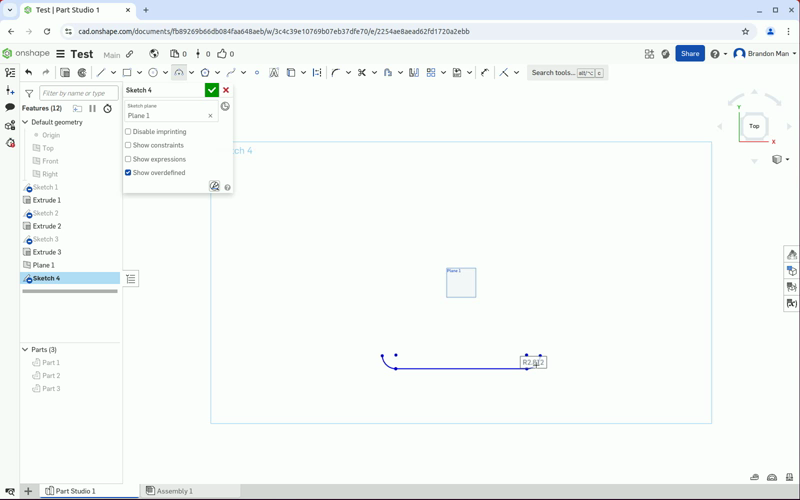
key(l)
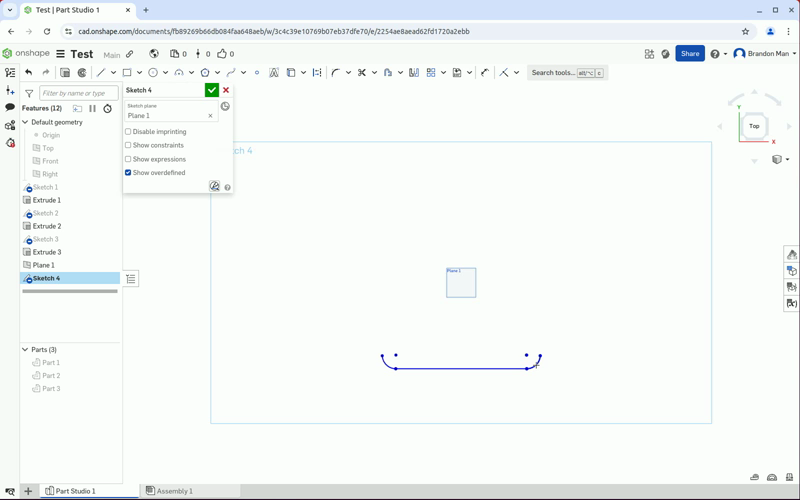
mouse_move(540, 355)
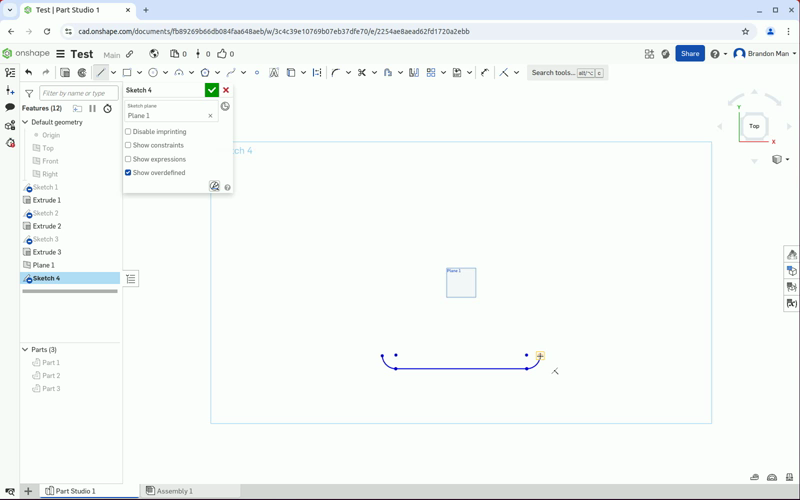
click(540, 355)
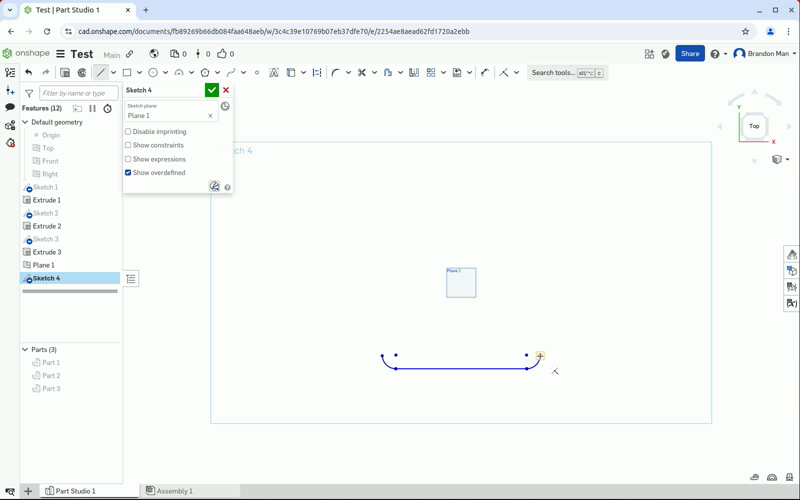
key_down(shift)
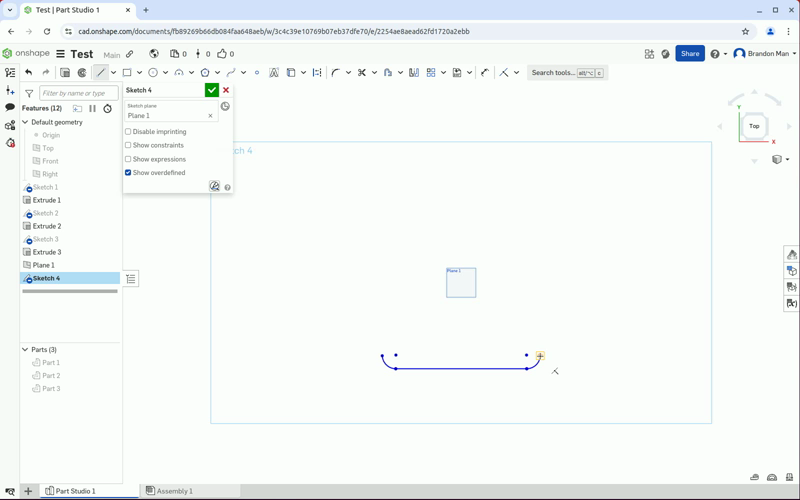
mouse_move(540, 237)
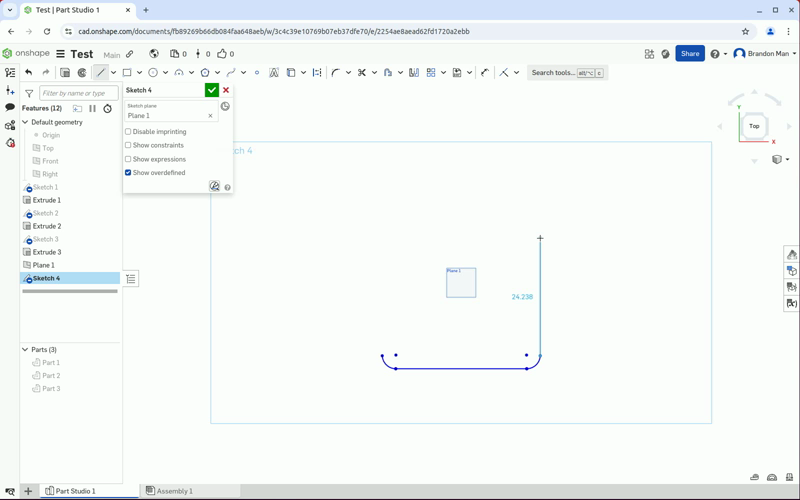
click(540, 237)
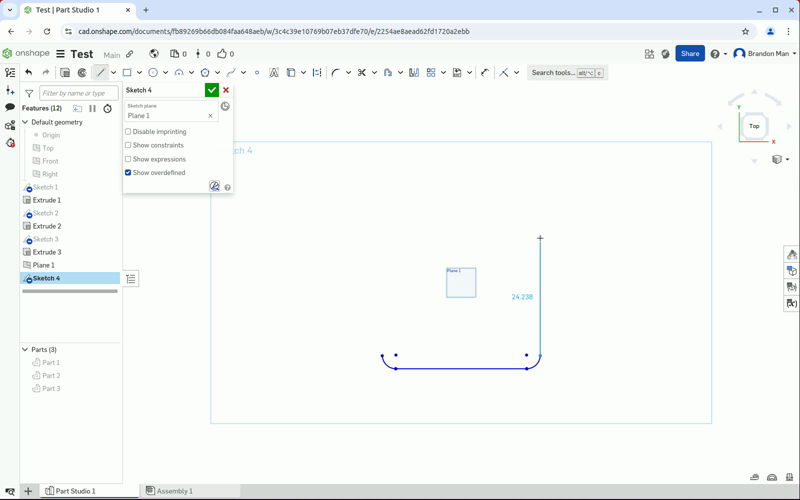
key_up(shift)
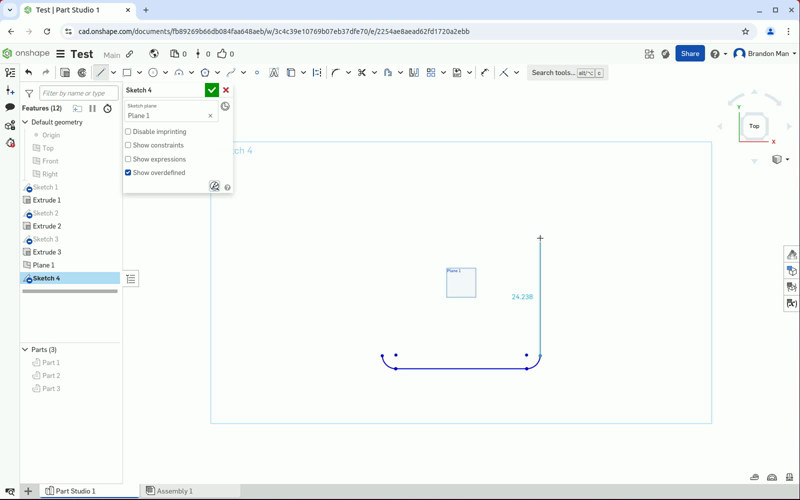
key_down(shift)
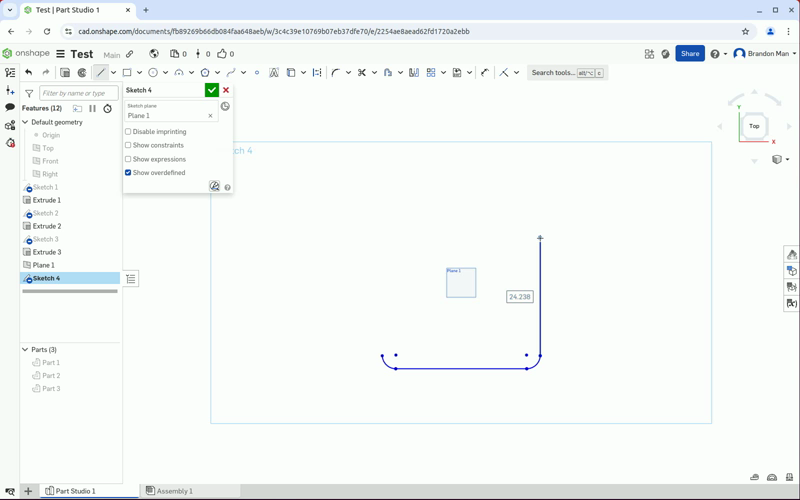
mouse_move(570, 237)
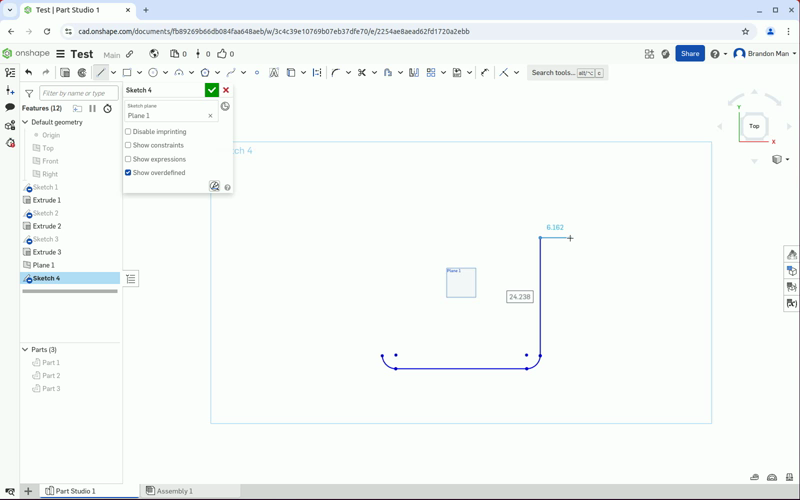
mouse_move(540, 211)
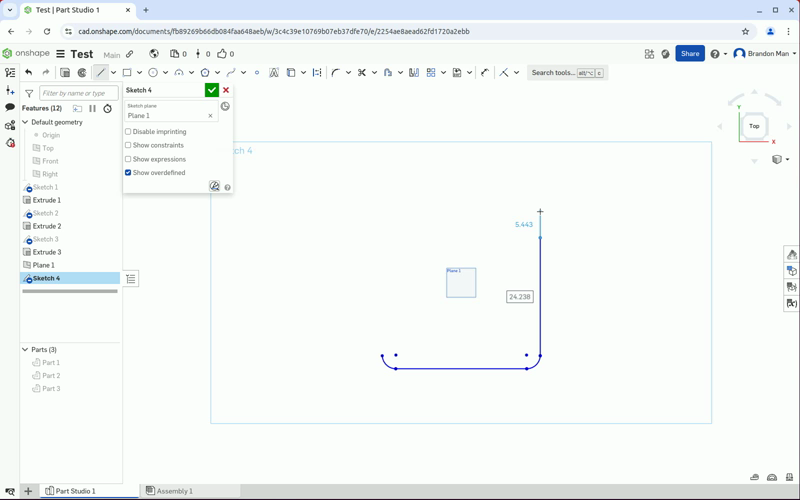
click(540, 211)
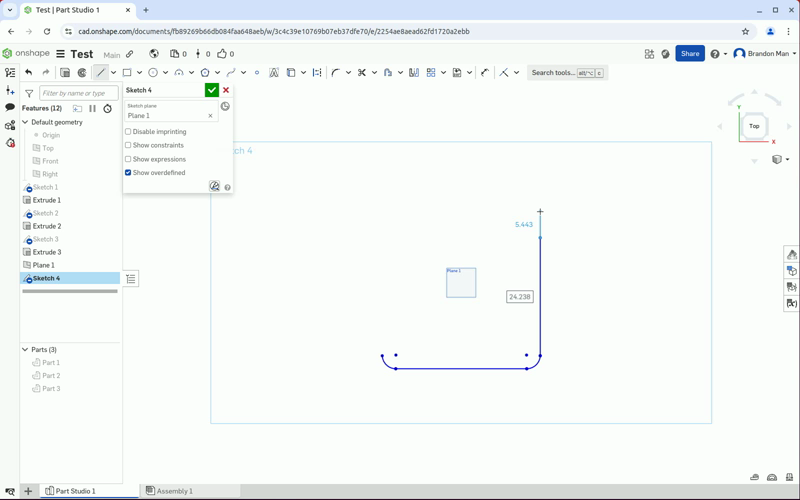
key_up(shift)
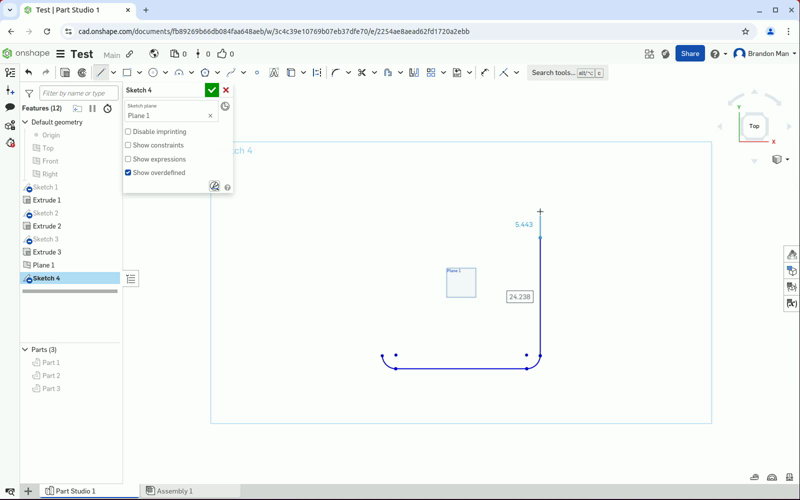
key(esc)
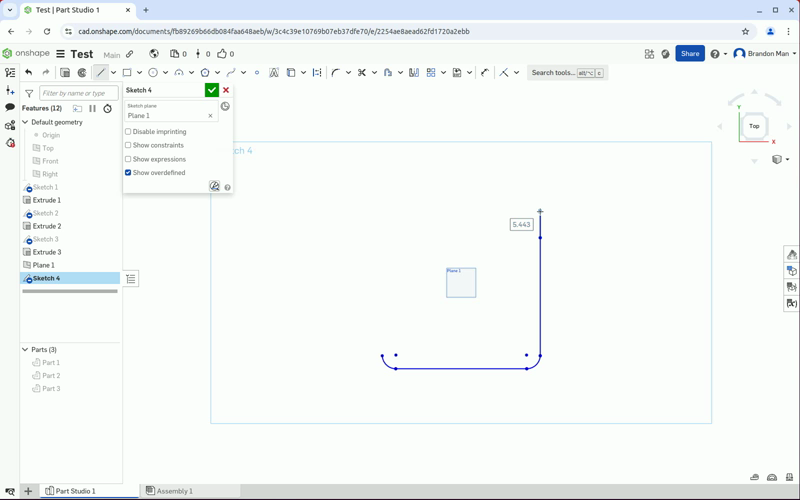
key(a)
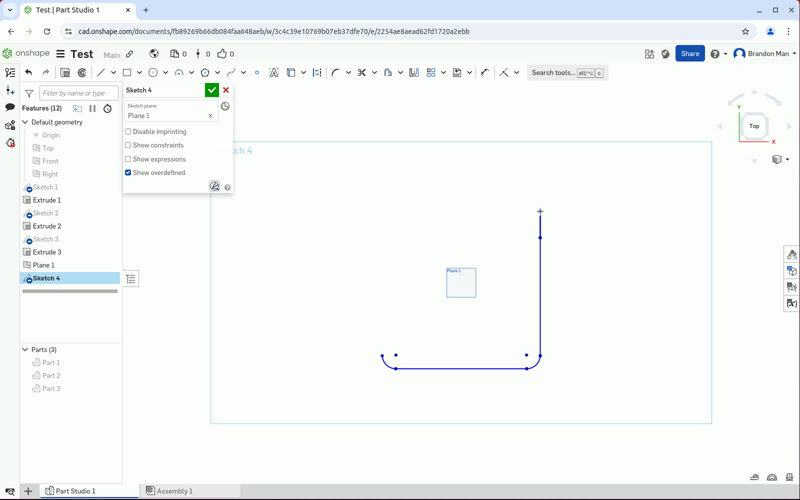
mouse_move(540, 211)
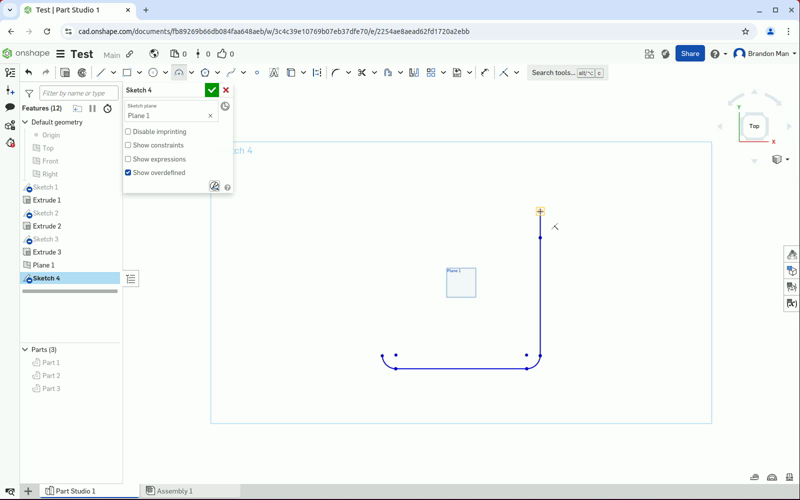
click(540, 211)
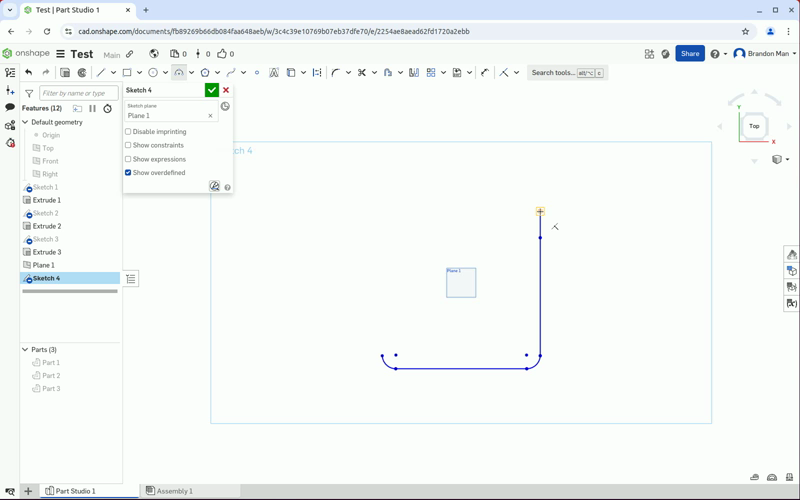
key_down(shift)
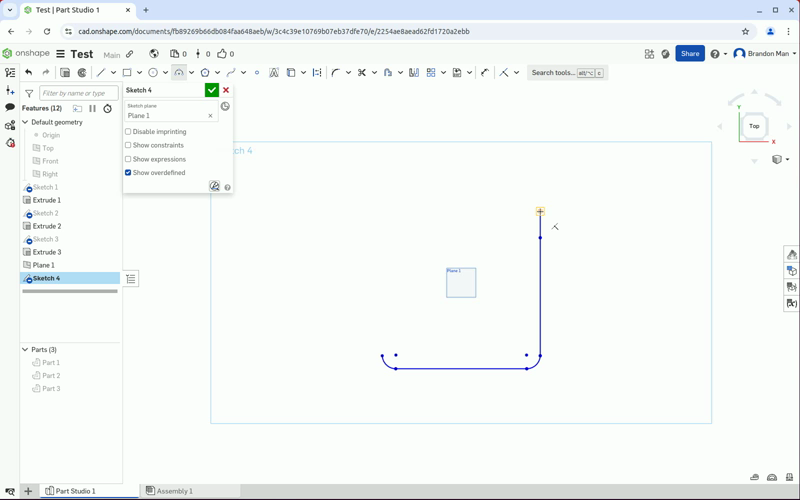
mouse_move(526, 197)
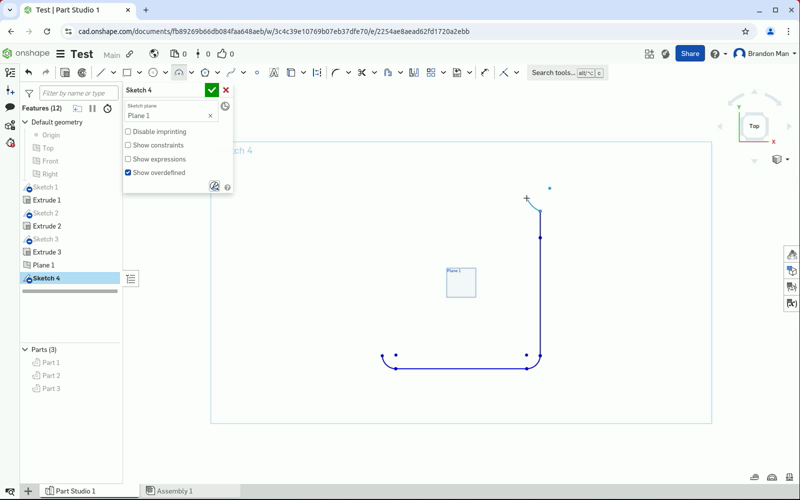
click(526, 197)
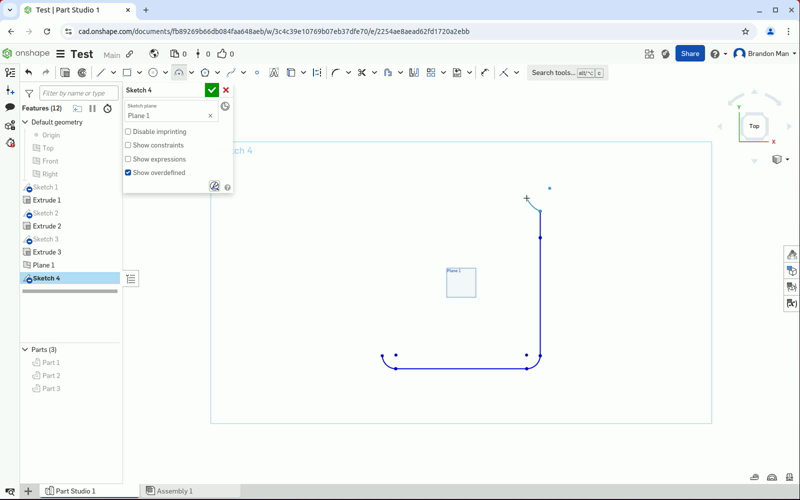
mouse_move(536, 201)
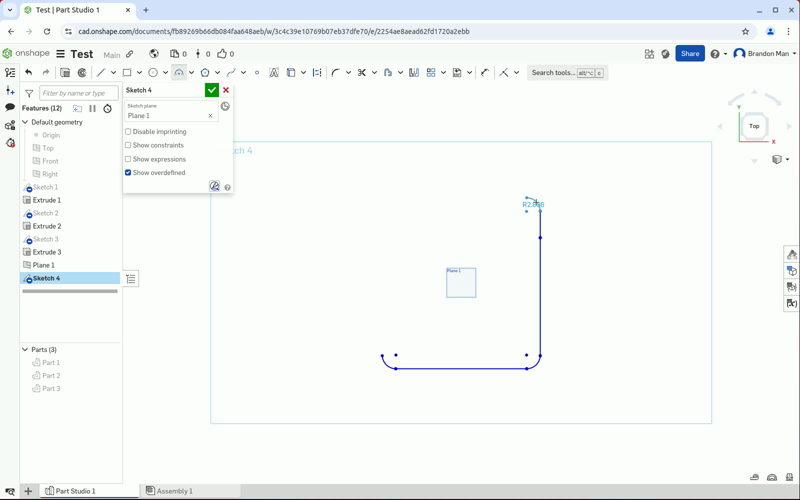
click(536, 201)
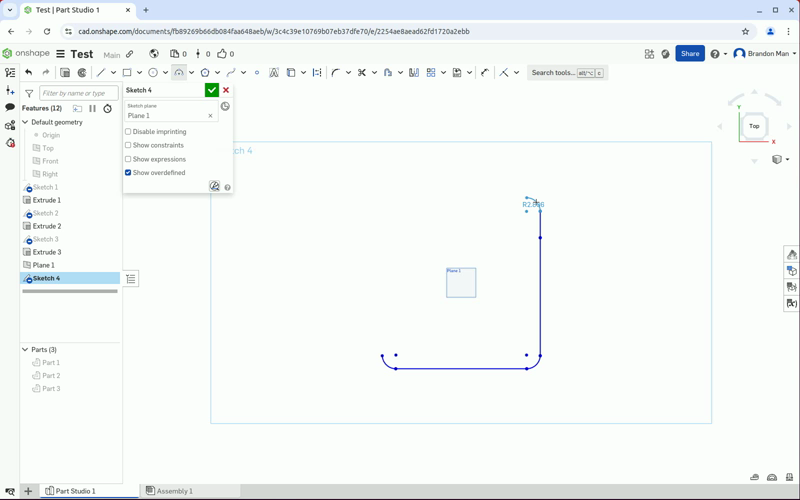
key_up(shift)
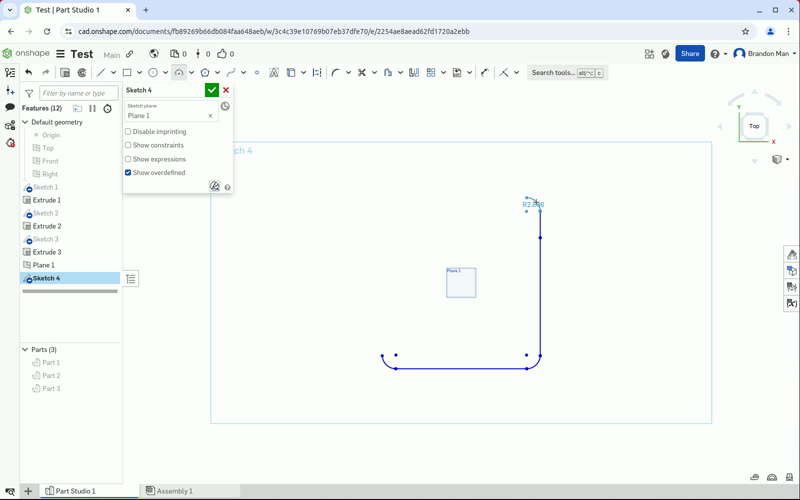
key(esc)
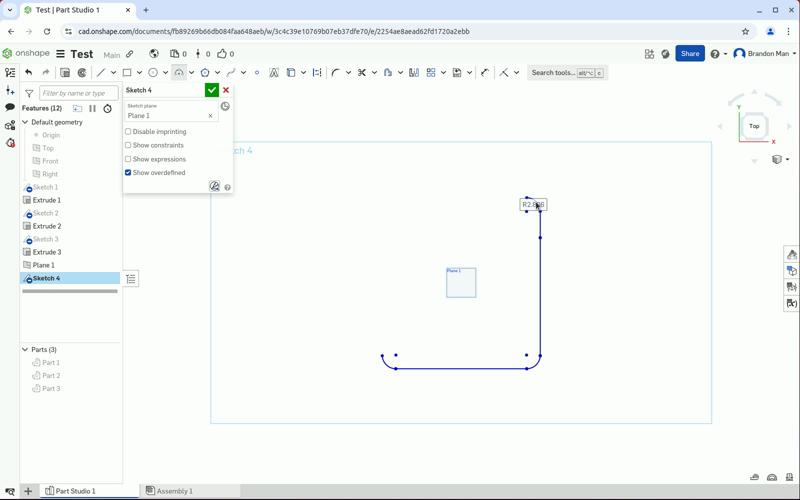
key(l)
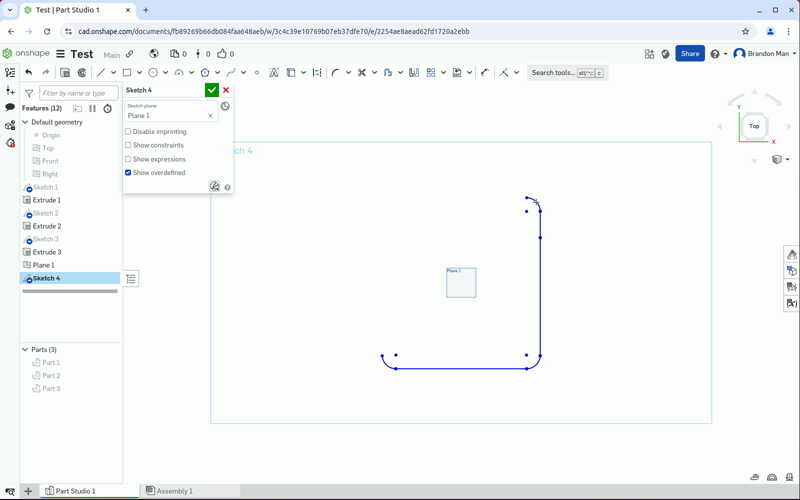
mouse_move(526, 197)
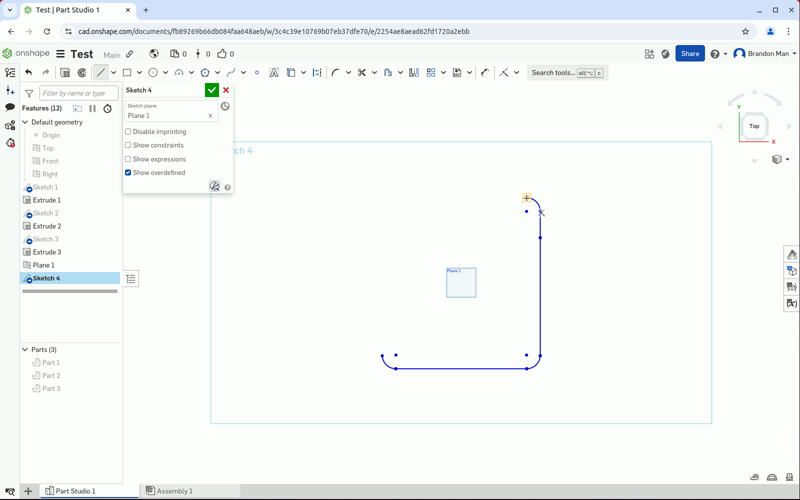
click(526, 197)
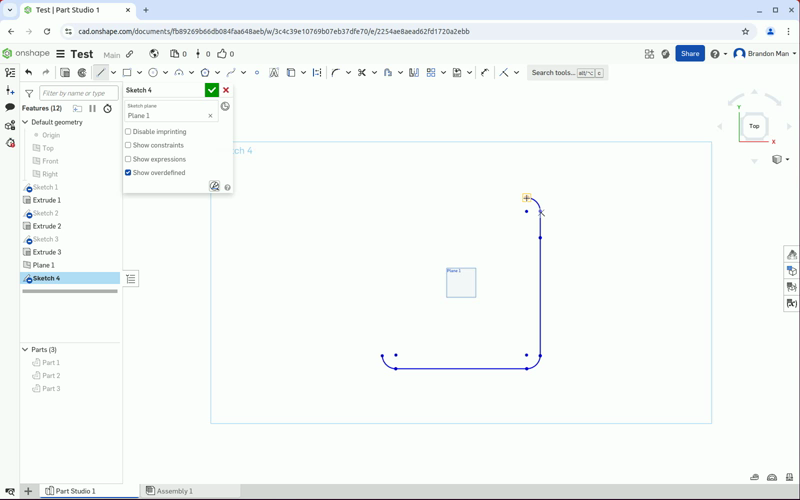
key_down(shift)
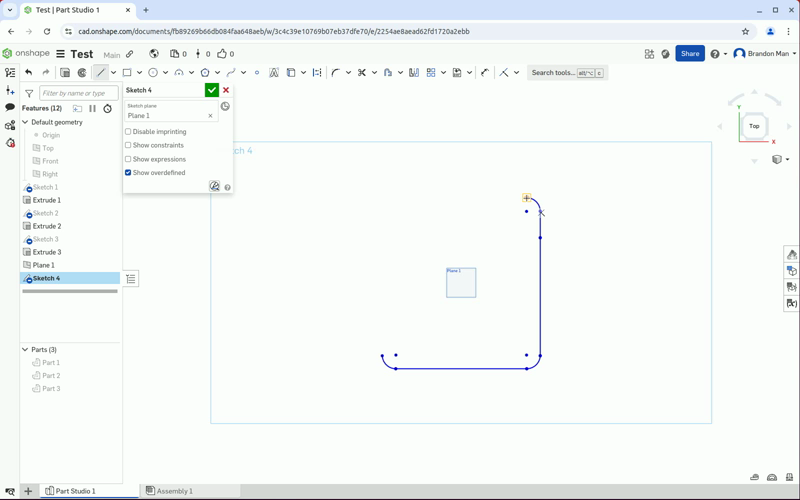
mouse_move(395, 197)
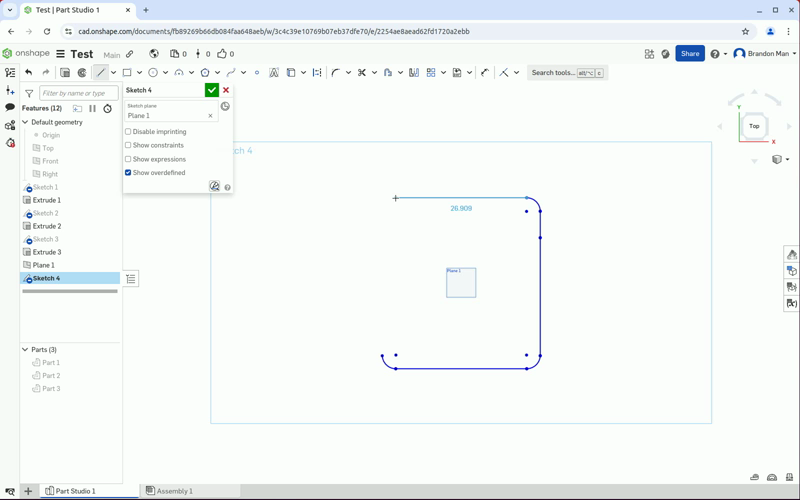
click(395, 197)
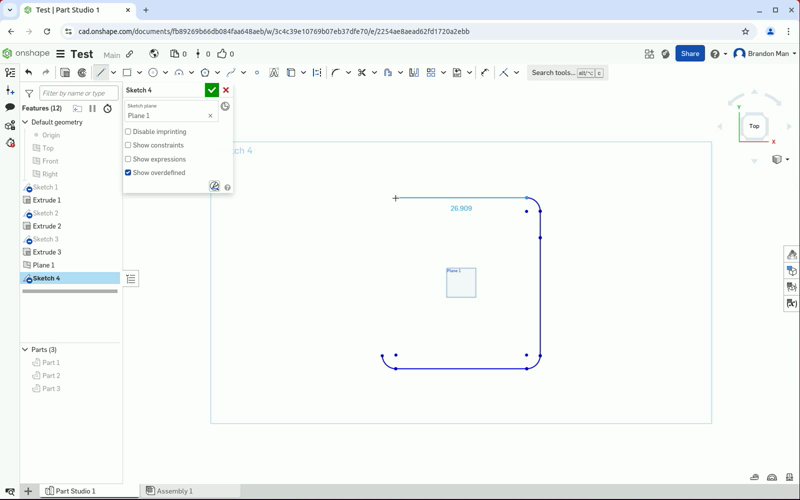
key_up(shift)
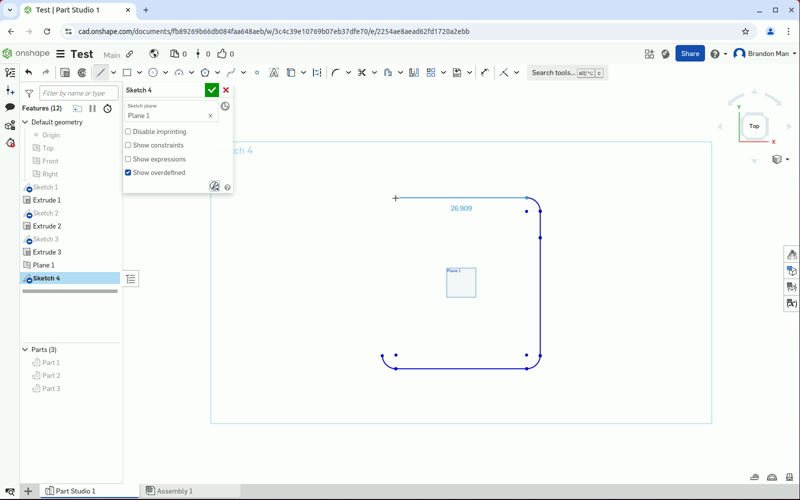
key(esc)
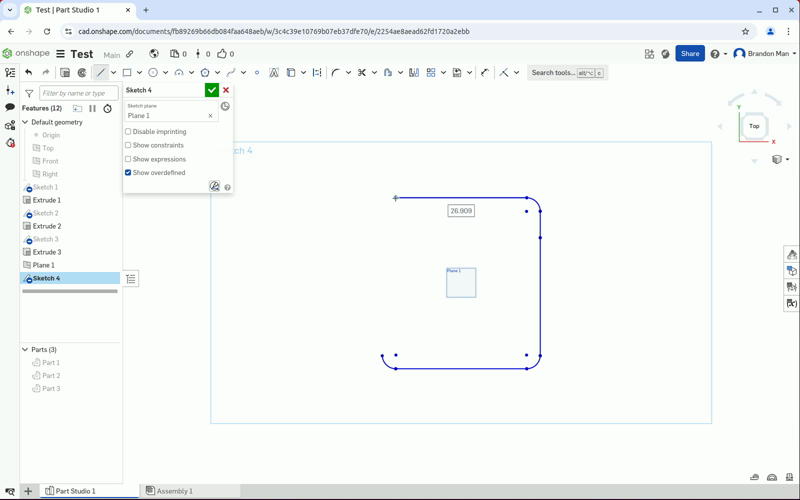
key(a)
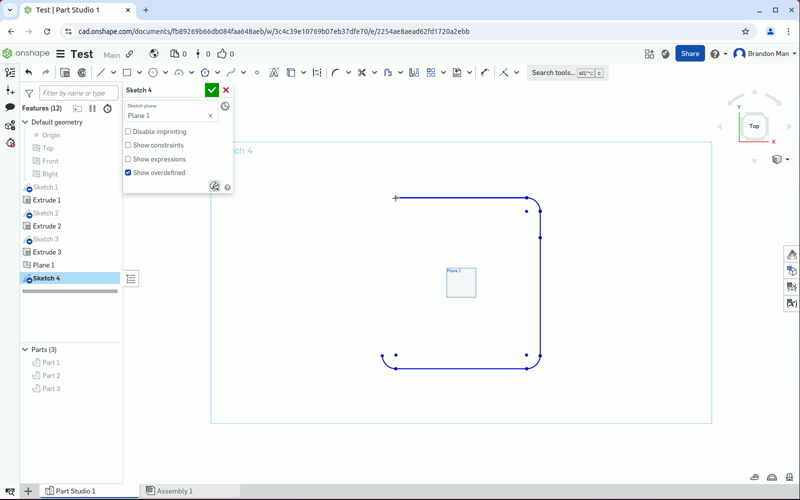
mouse_move(395, 197)
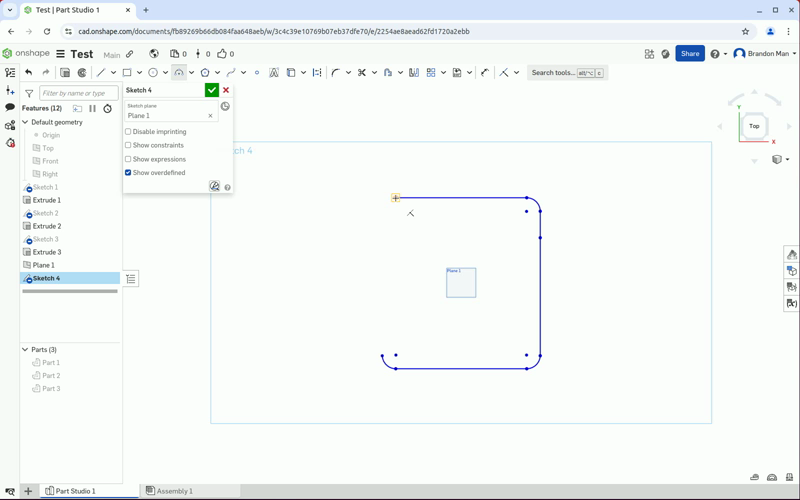
click(395, 197)
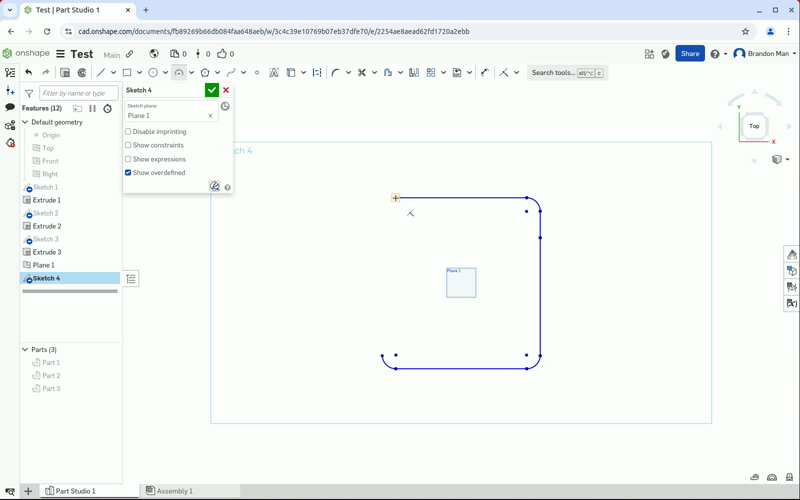
key_down(shift)
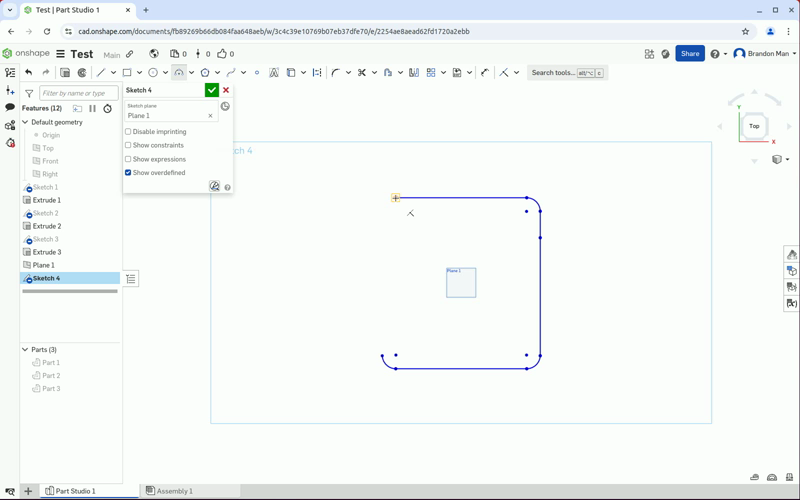
mouse_move(382, 211)
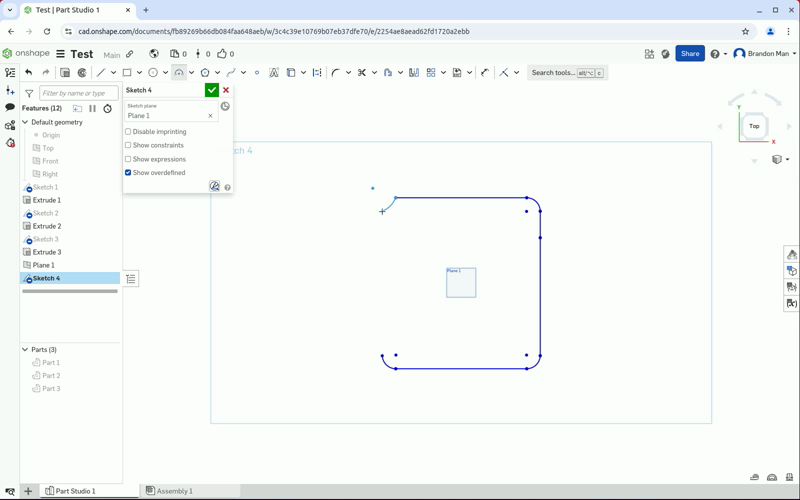
click(382, 211)
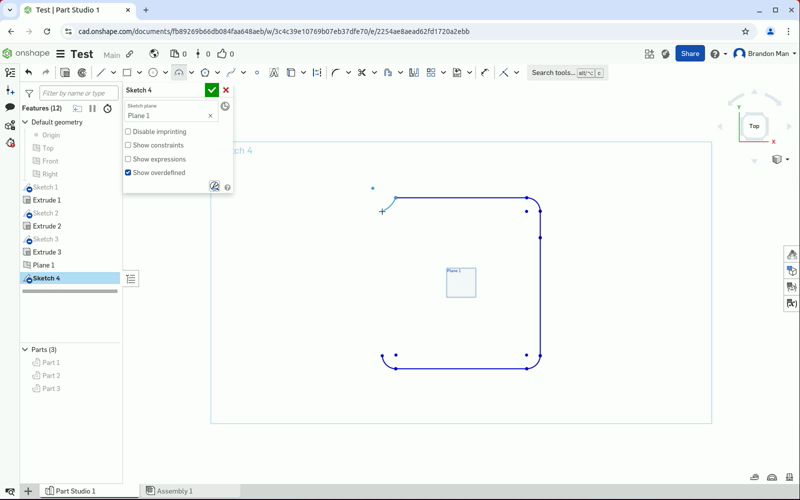
mouse_move(386, 201)
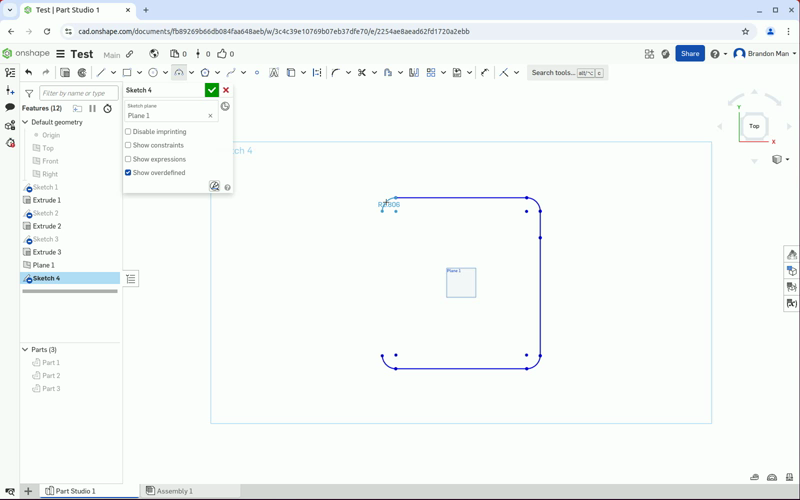
click(386, 201)
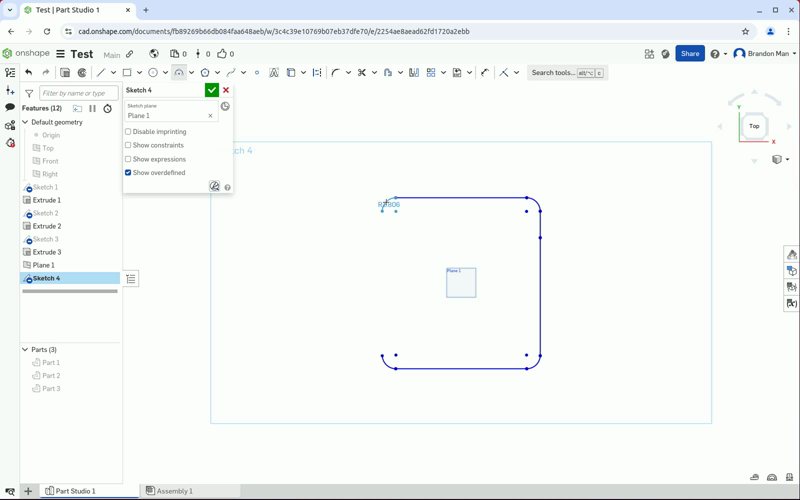
key_up(shift)
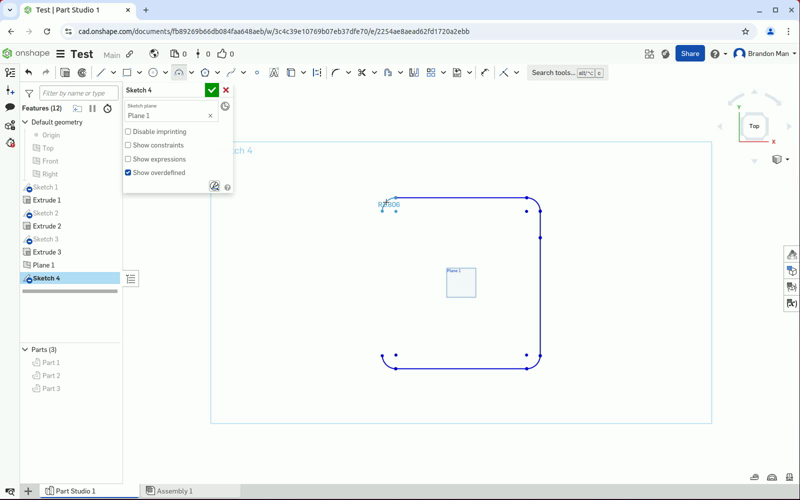
key(esc)
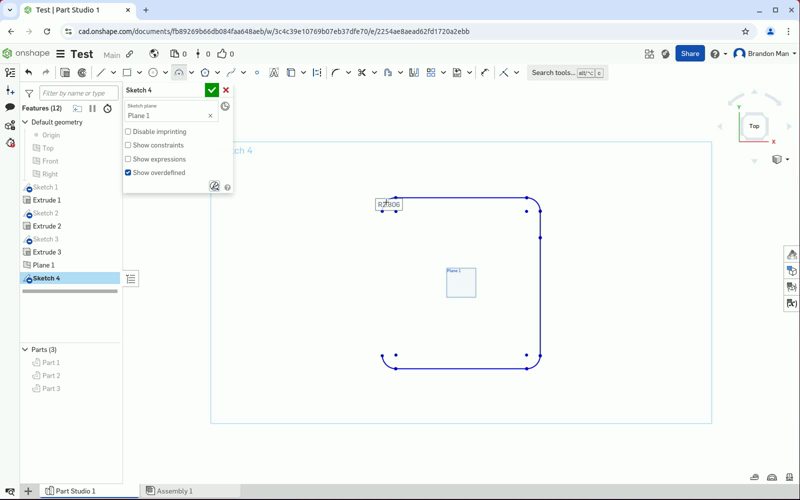
key(l)
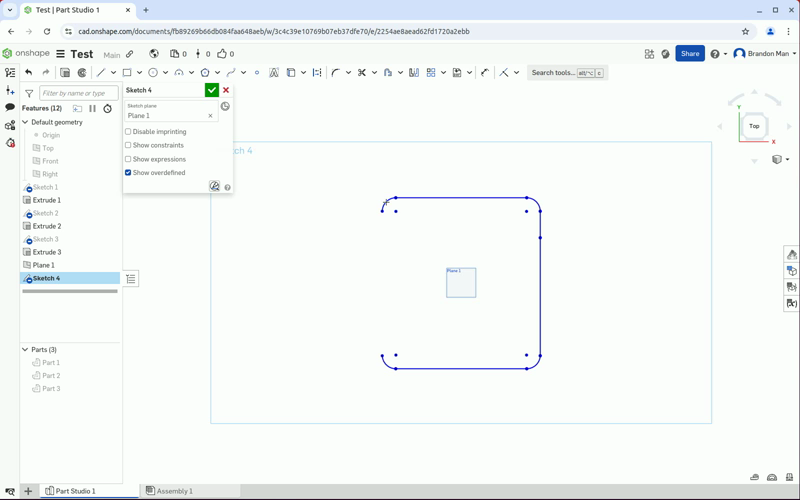
mouse_move(382, 211)
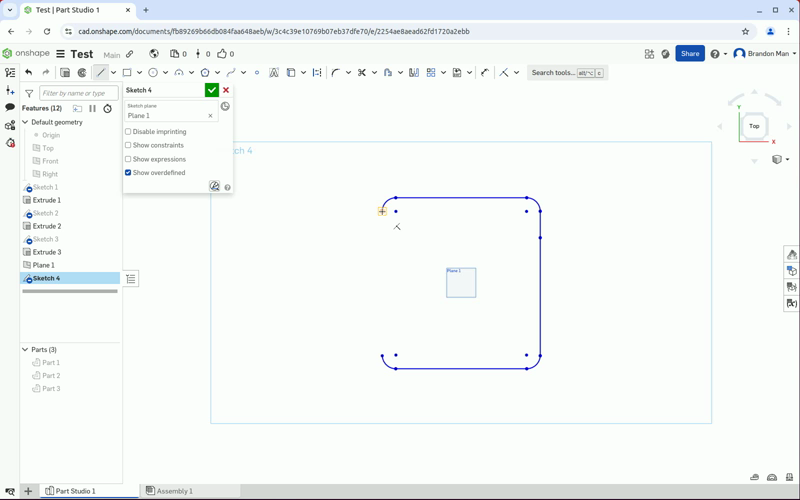
click(382, 211)
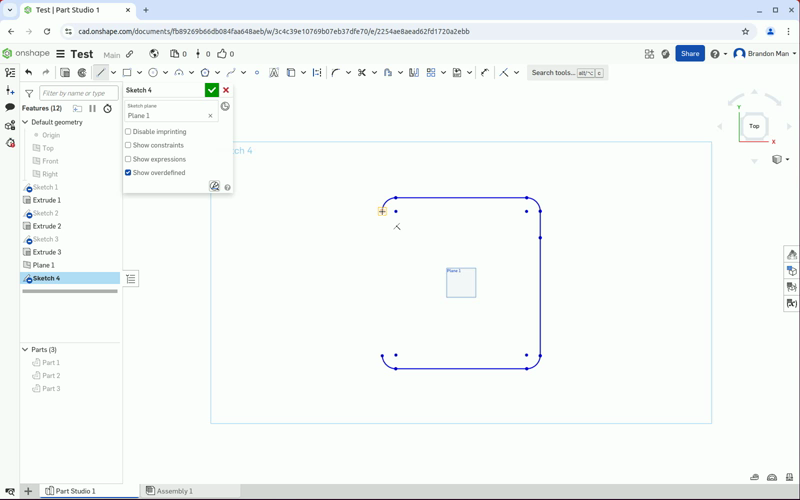
key_down(shift)
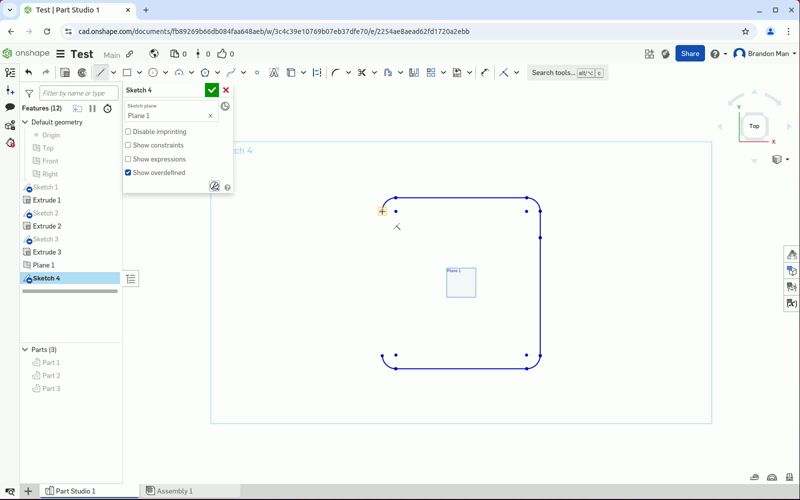
mouse_move(412, 211)
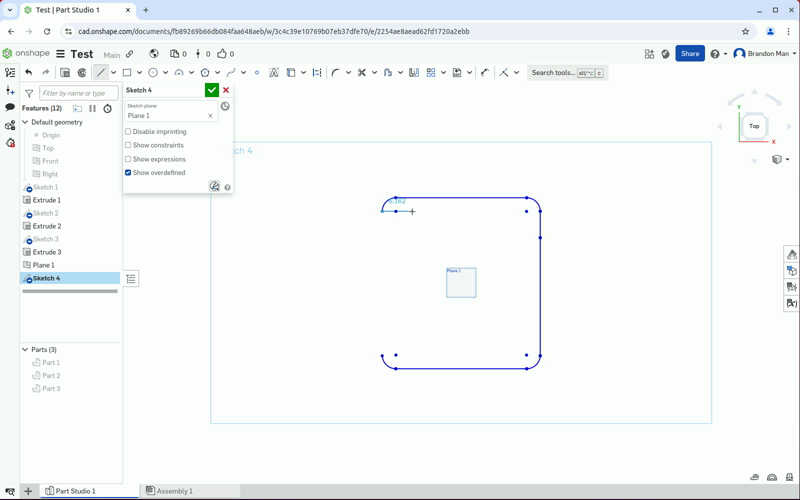
mouse_move(382, 237)
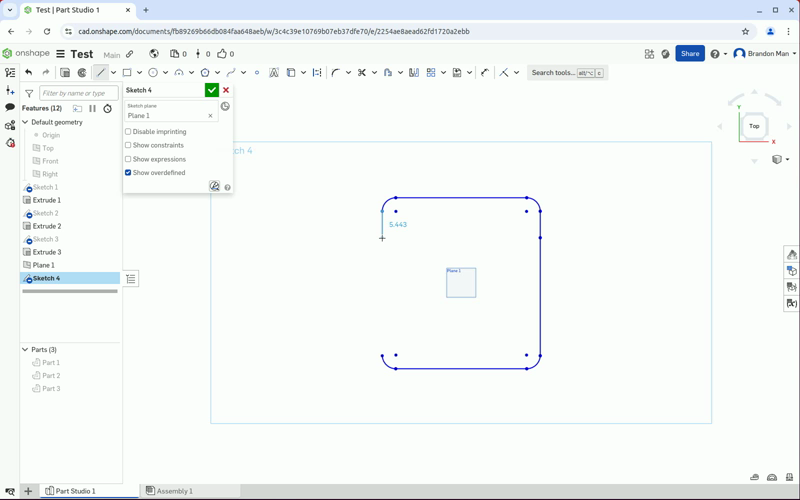
click(382, 237)
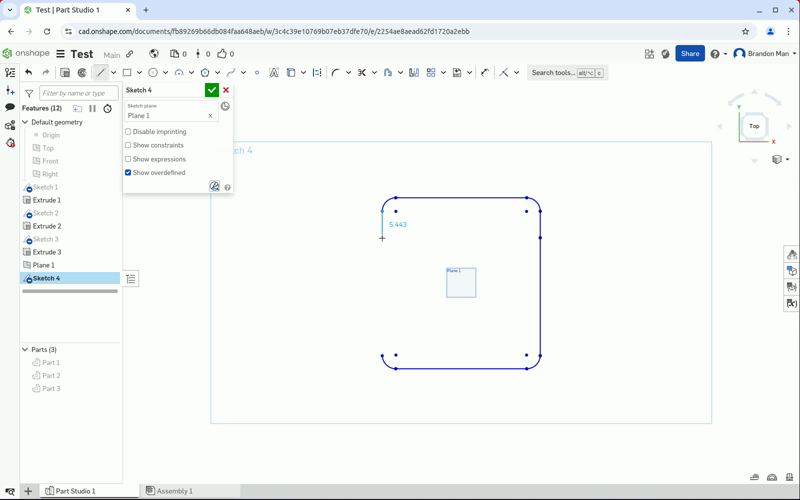
key_up(shift)
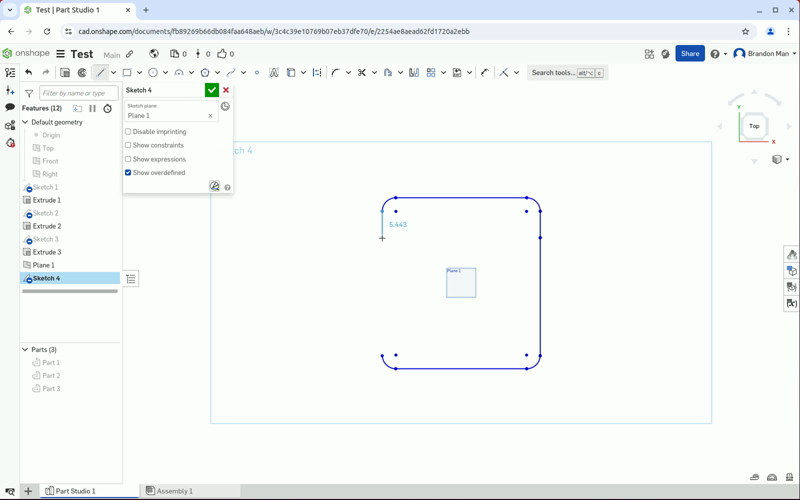
key_down(shift)
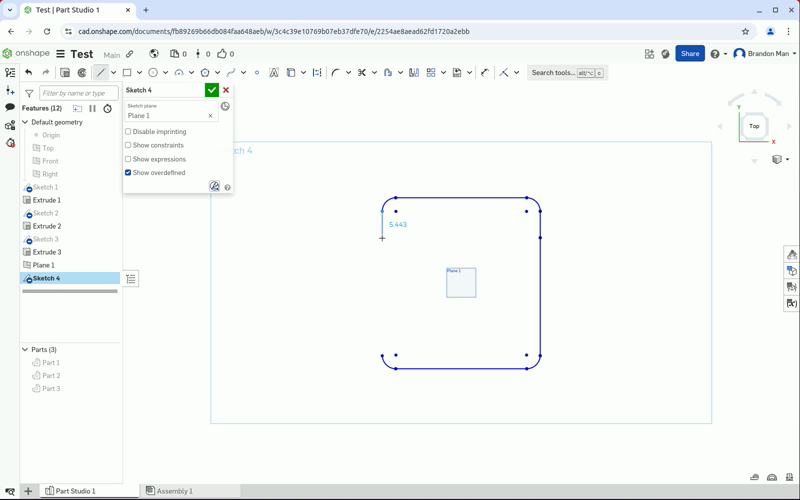
mouse_move(382, 355)
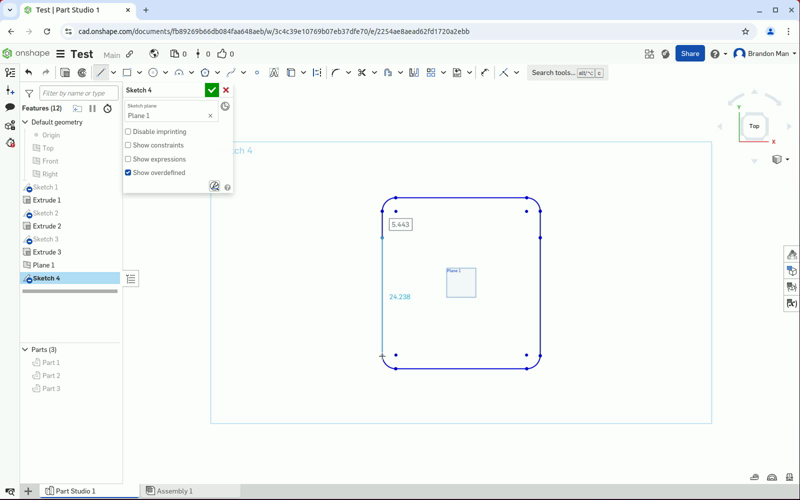
key_up(shift)
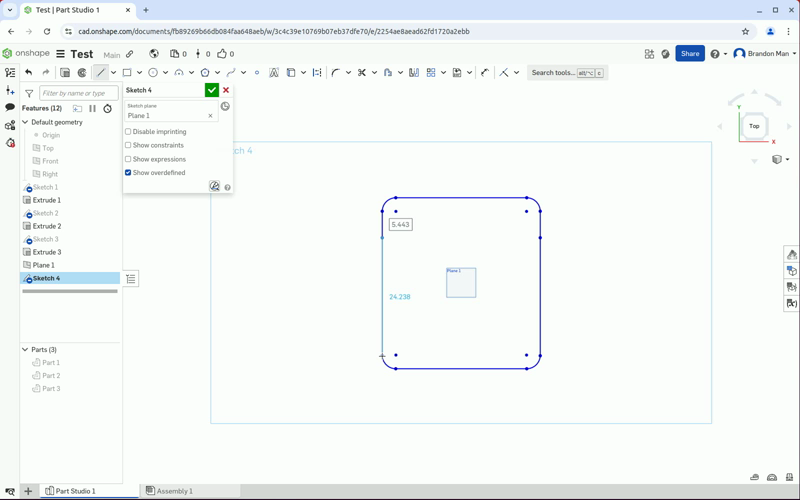
click(382, 355)
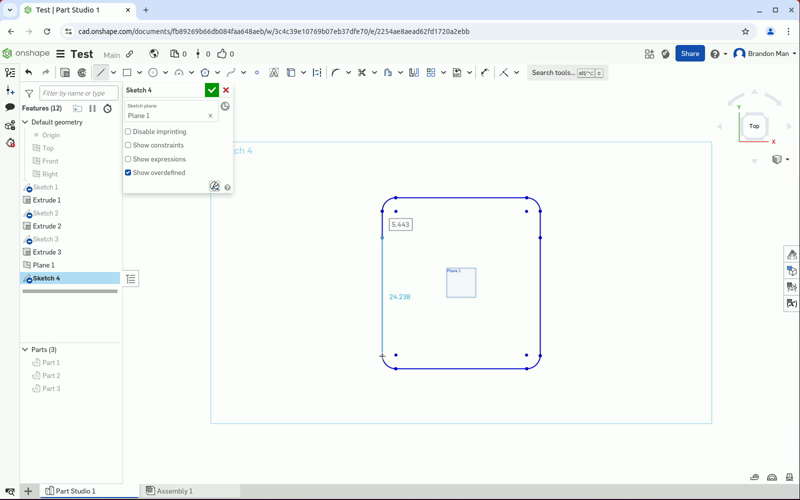
key(esc)
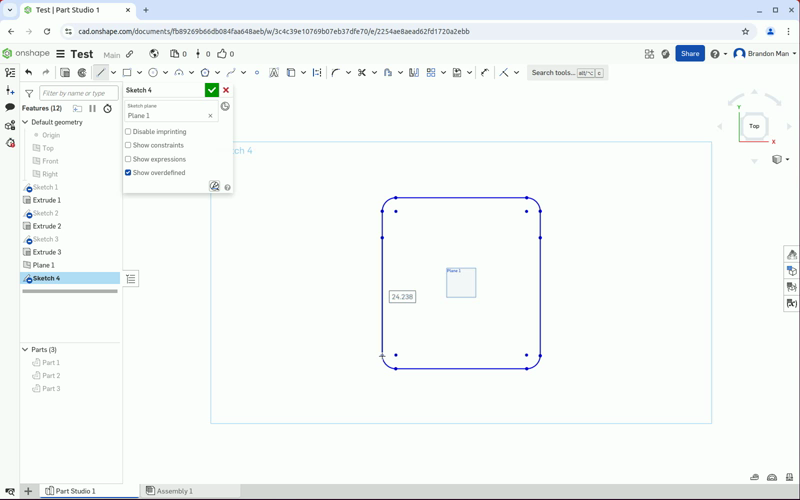
key(l)
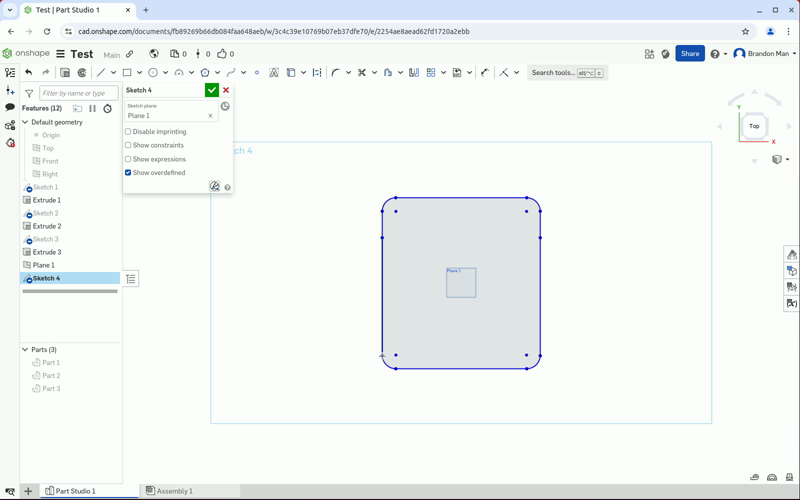
key_down(shift)
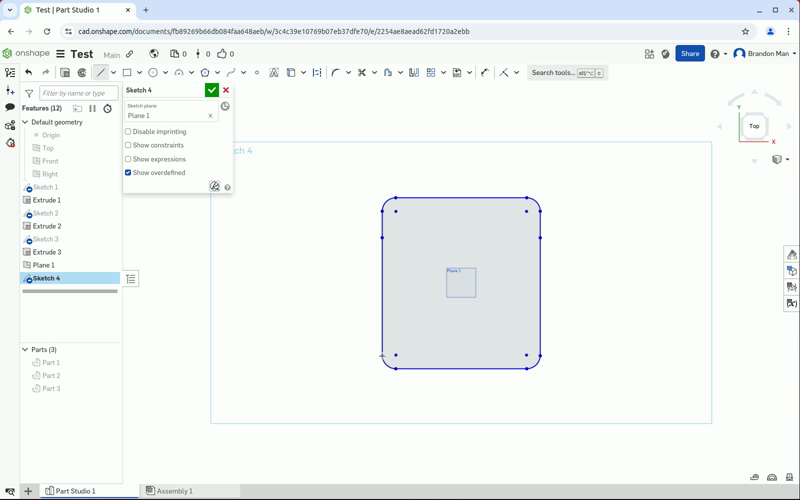
mouse_move(395, 355)
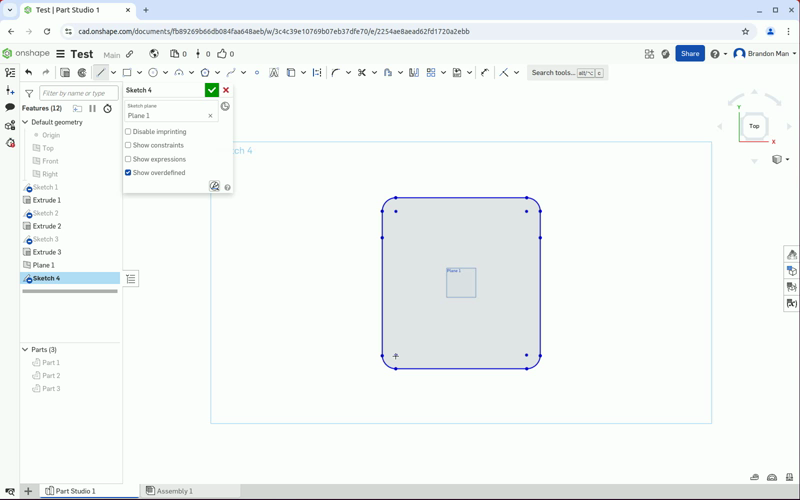
click(395, 355)
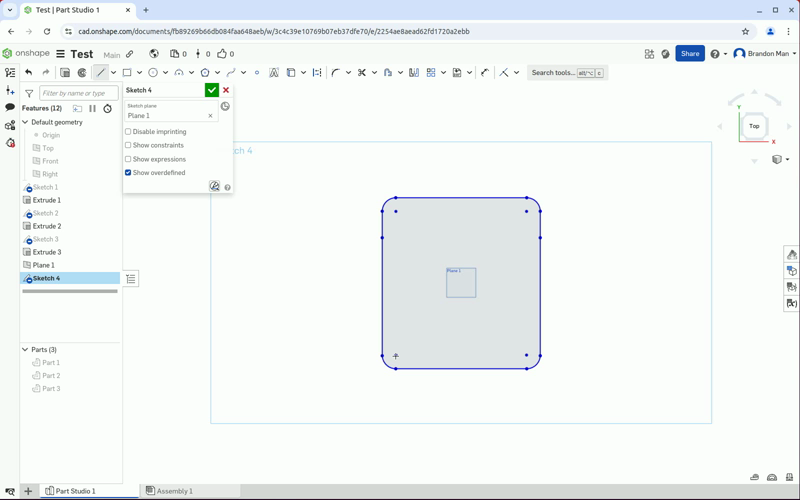
key_up(shift)
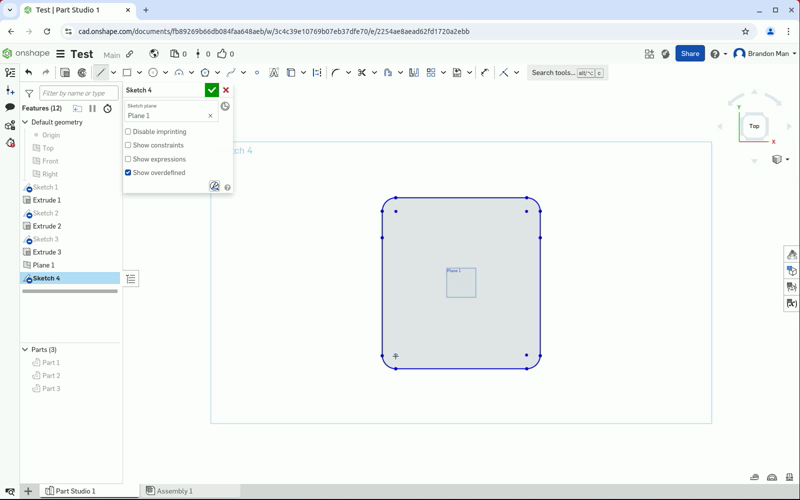
key_down(shift)
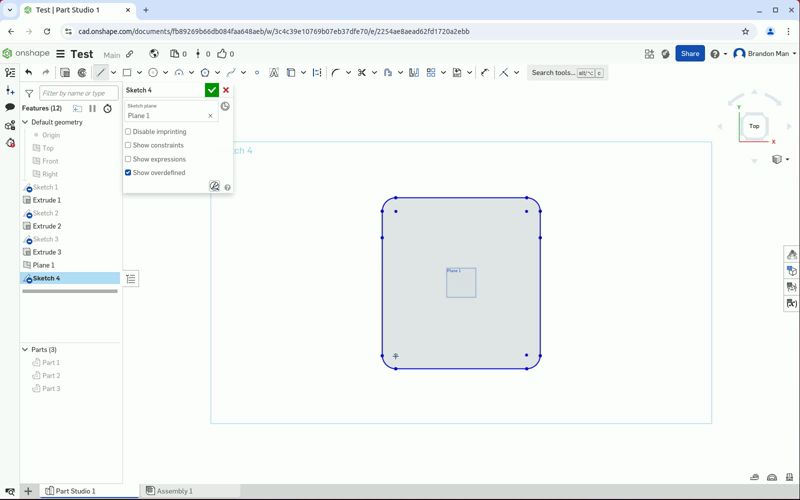
mouse_move(526, 355)
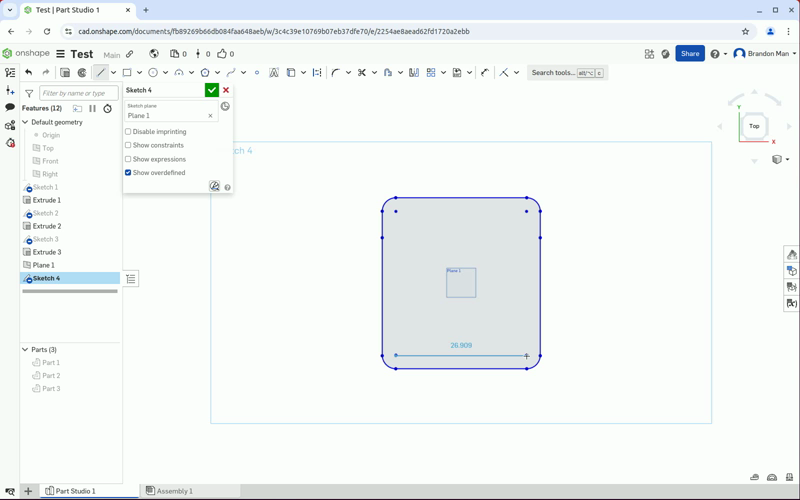
click(526, 355)
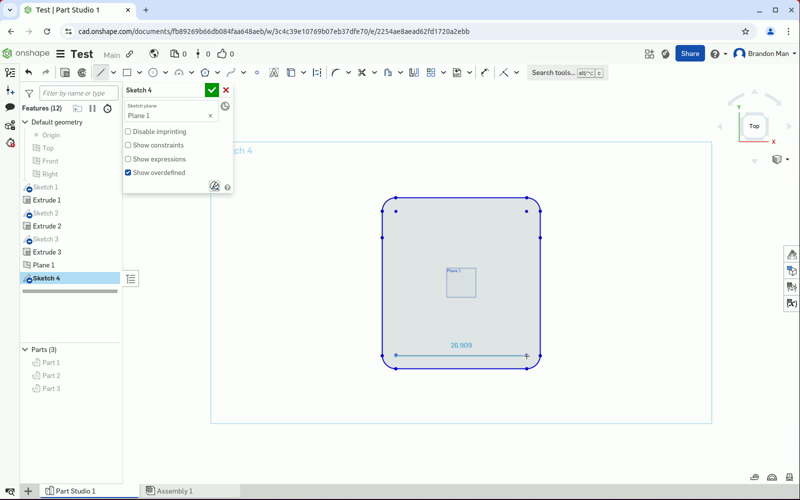
key_up(shift)
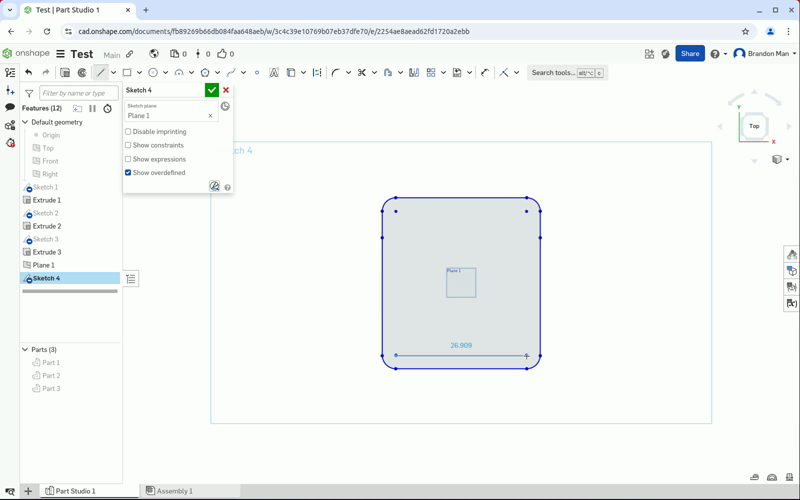
key_down(shift)
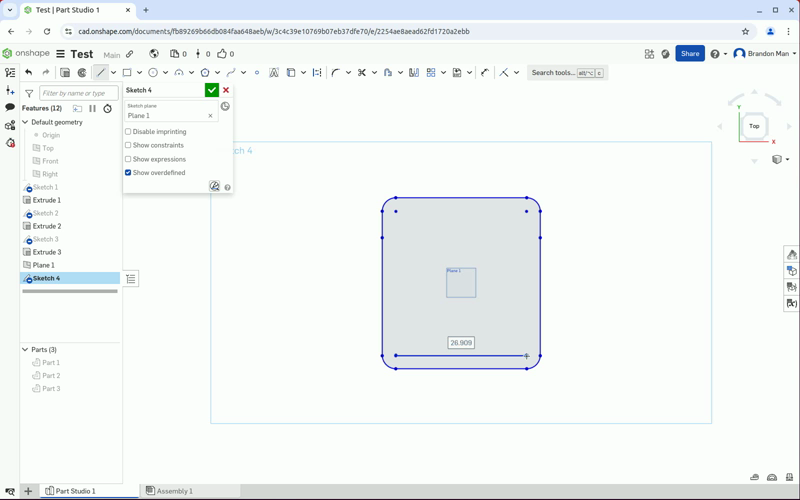
mouse_move(526, 211)
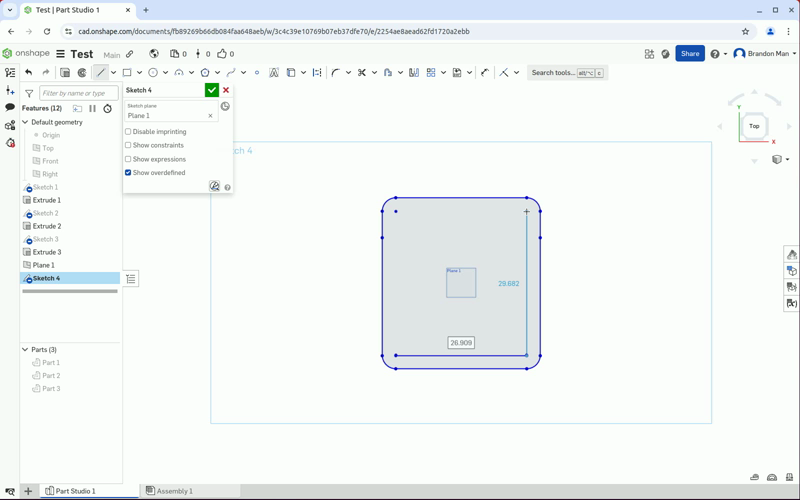
click(526, 211)
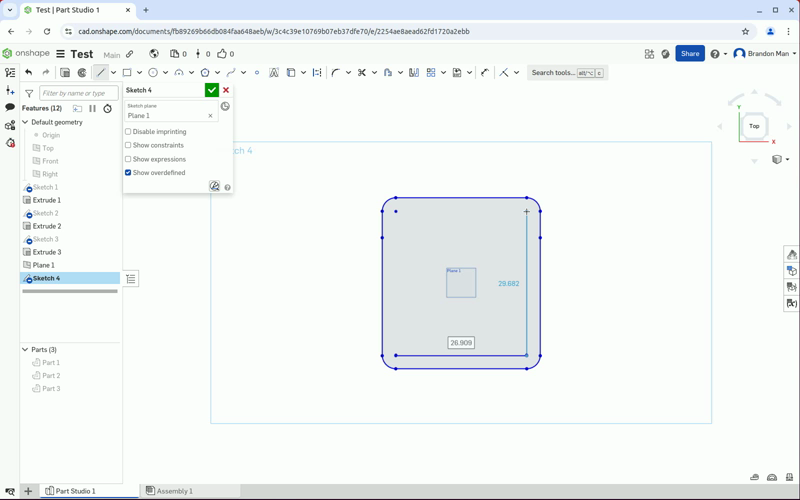
key_up(shift)
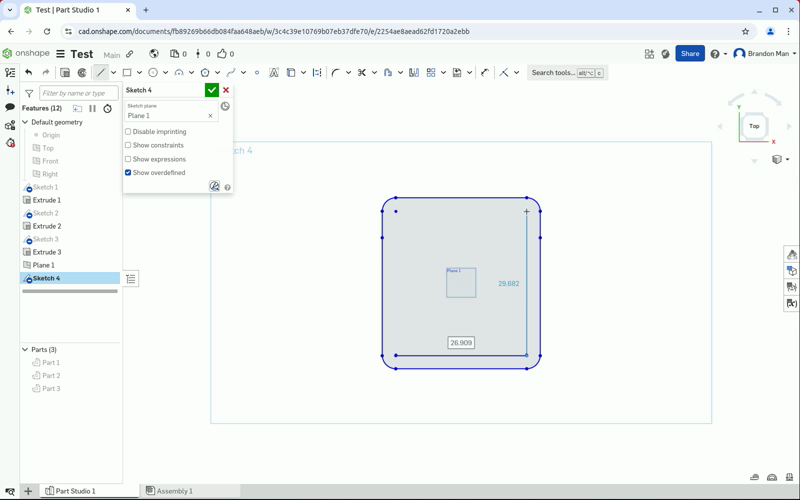
key_down(shift)
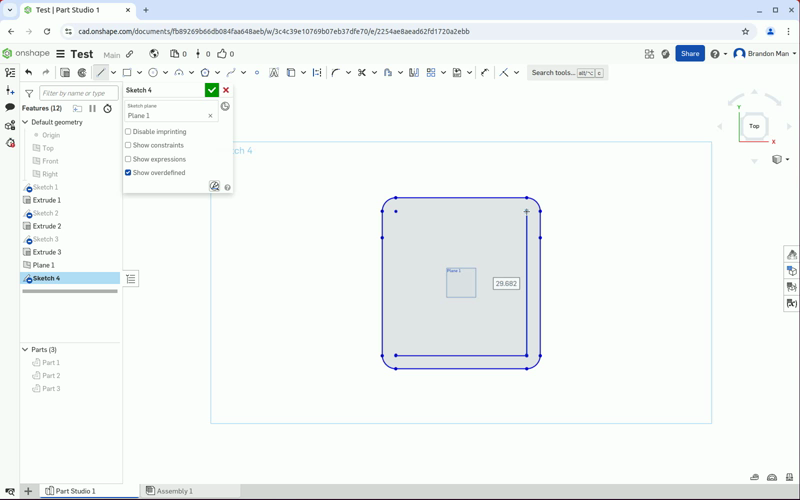
mouse_move(556, 211)
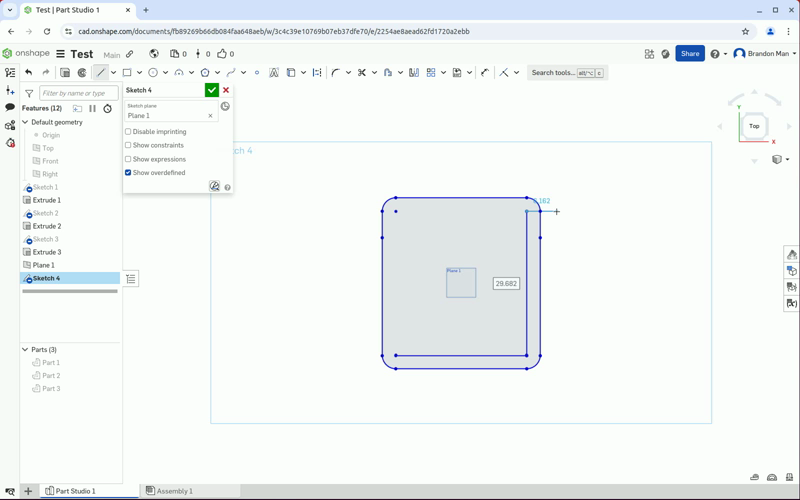
mouse_move(500, 211)
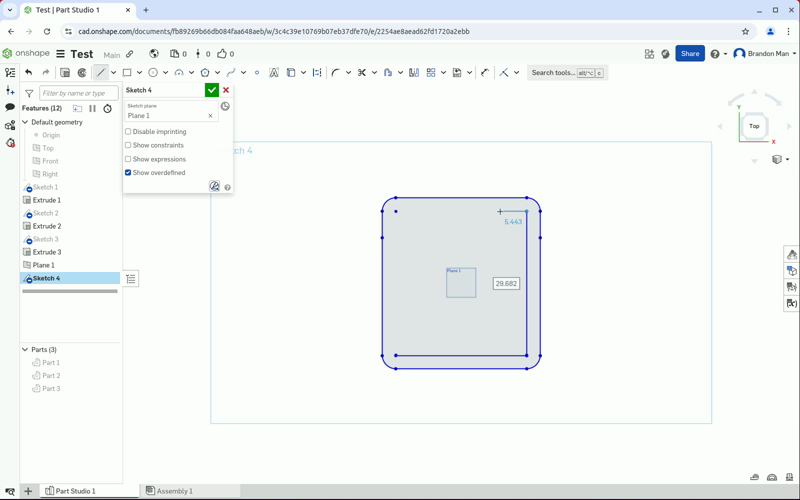
click(500, 211)
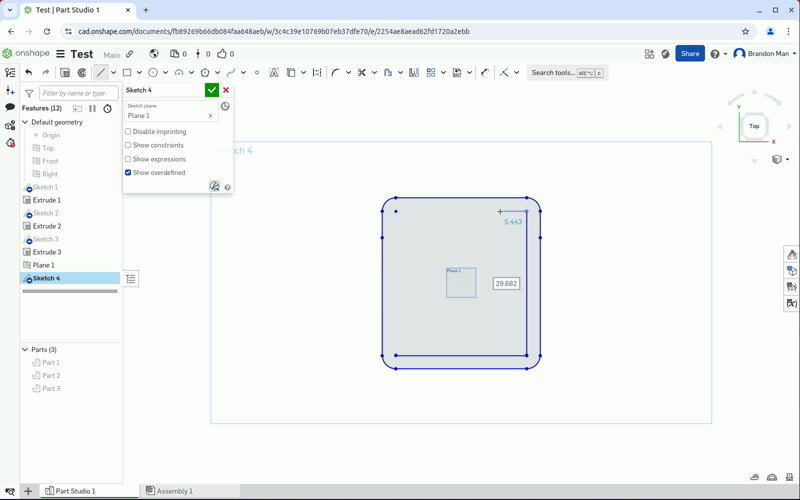
key_up(shift)
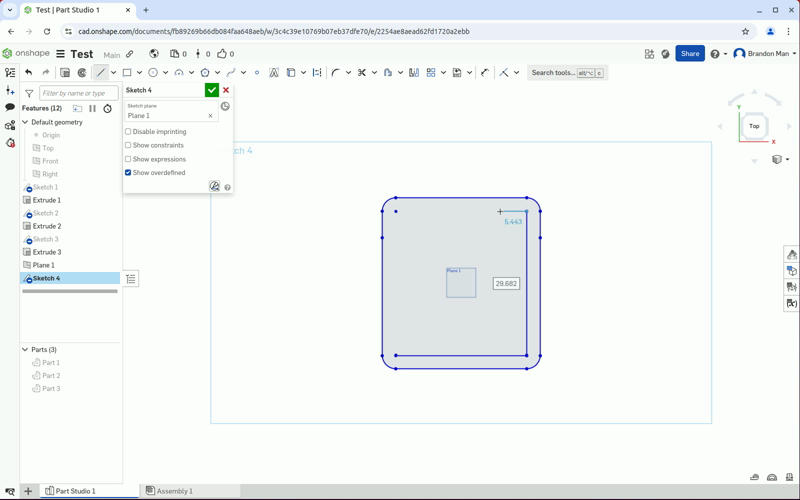
key_down(shift)
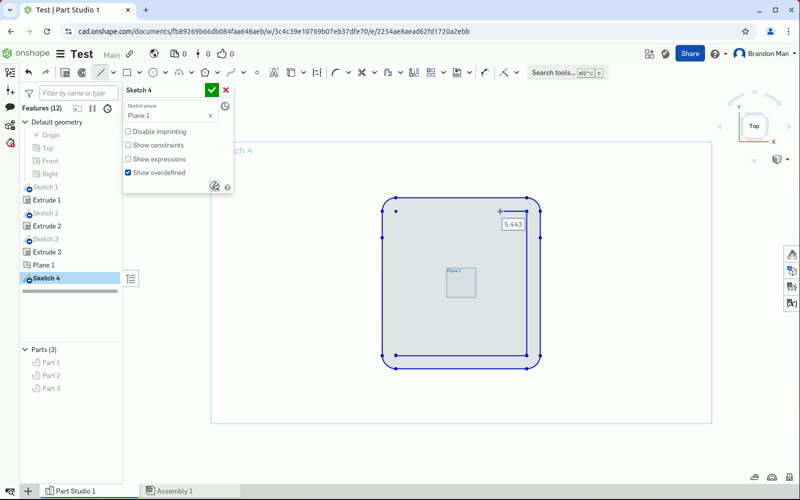
mouse_move(422, 211)
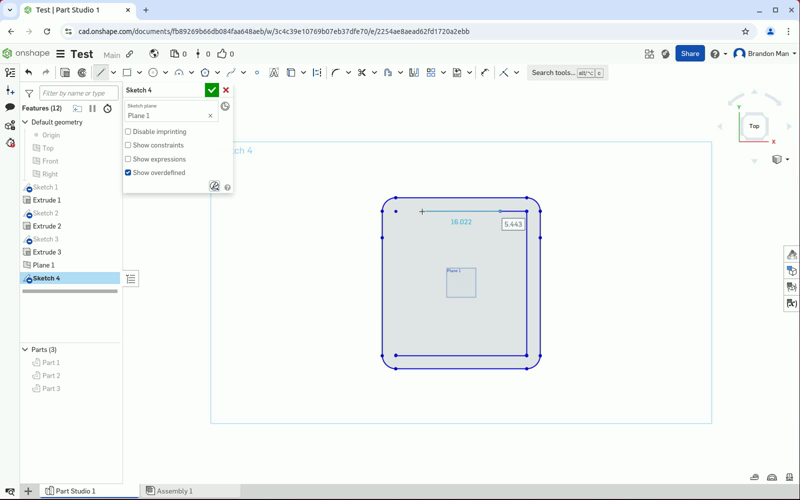
click(422, 211)
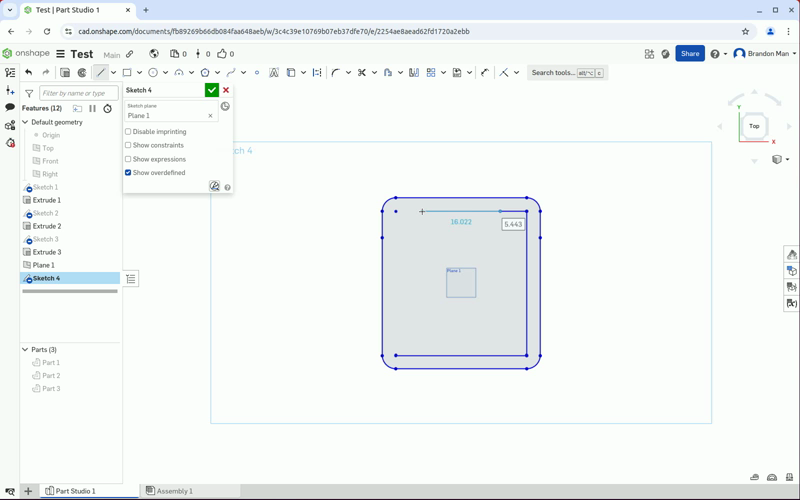
key_up(shift)
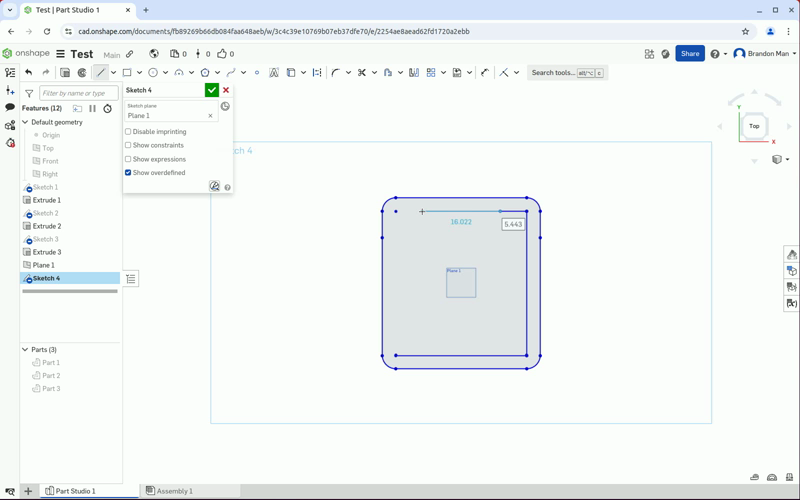
key_down(shift)
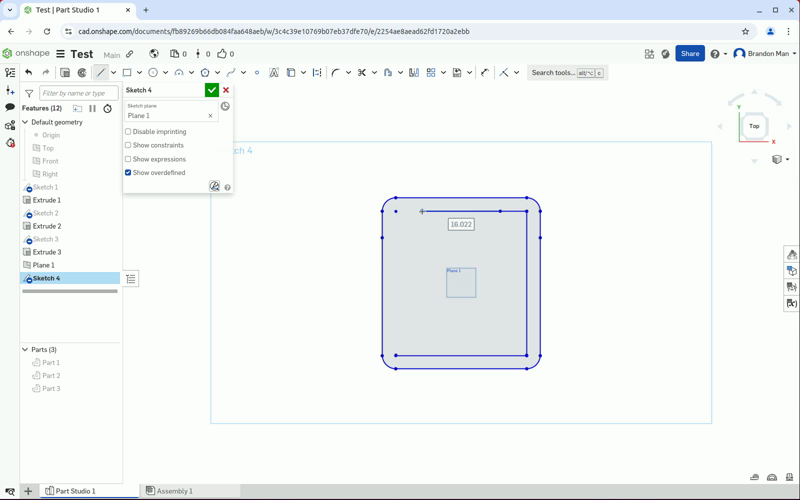
mouse_move(452, 211)
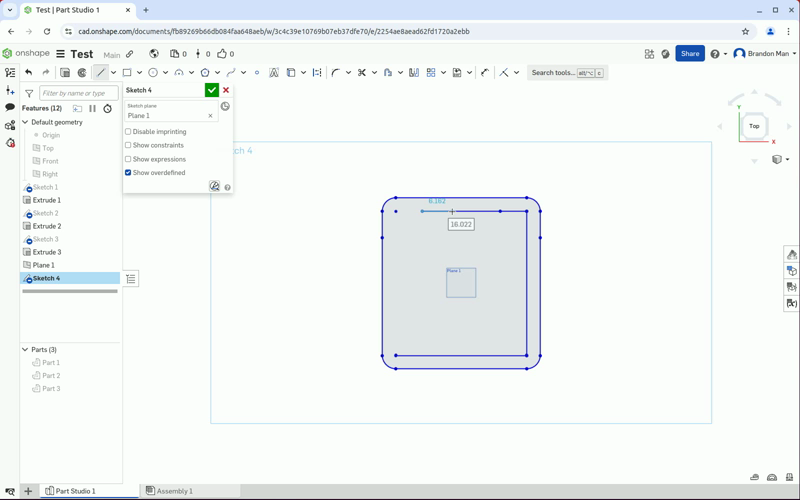
mouse_move(395, 211)
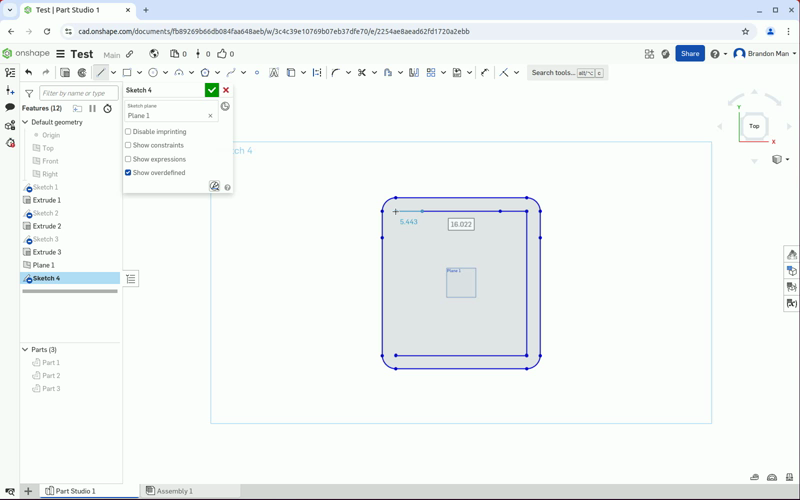
click(395, 211)
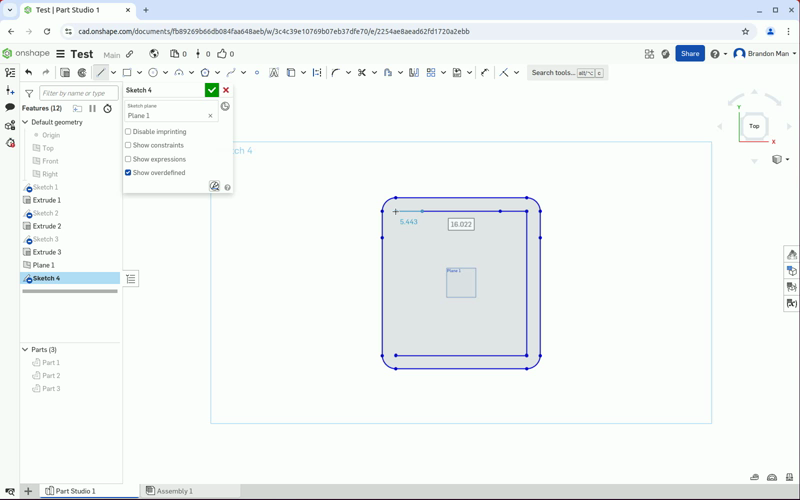
key_up(shift)
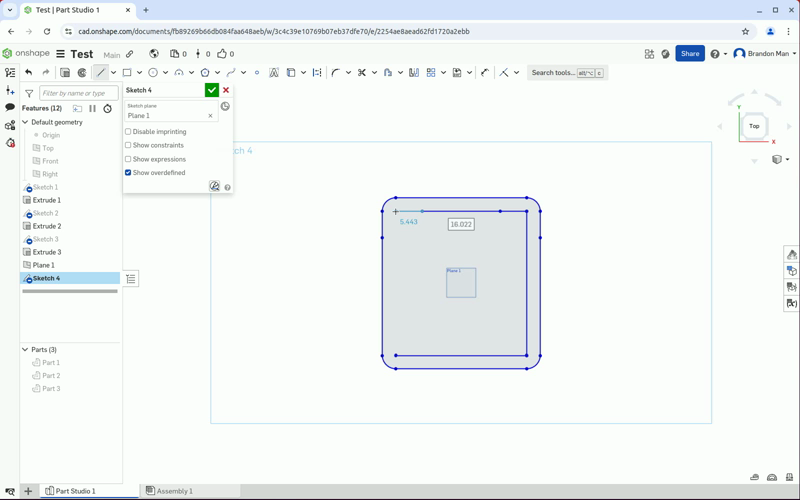
key_down(shift)
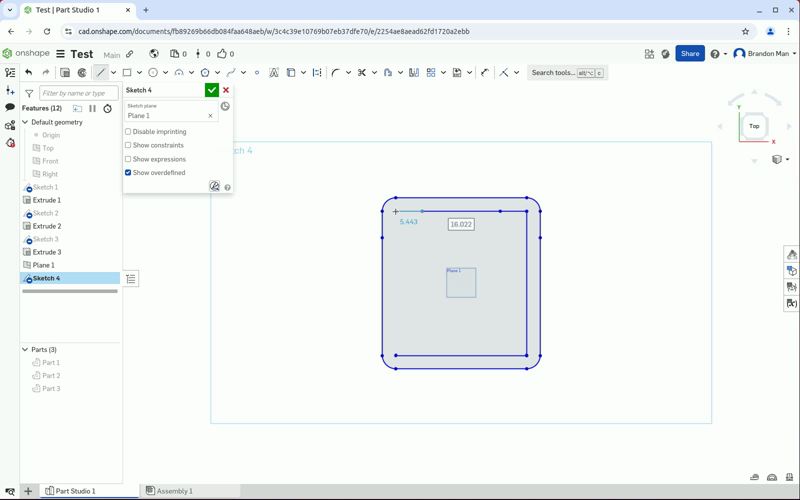
mouse_move(395, 355)
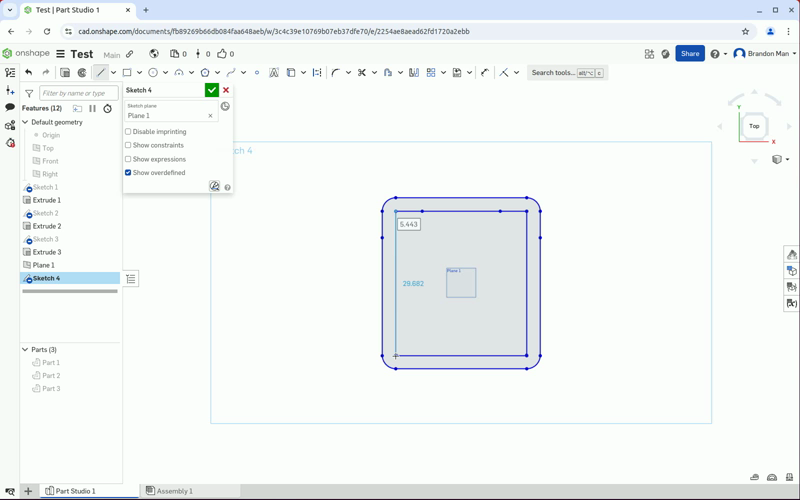
key_up(shift)
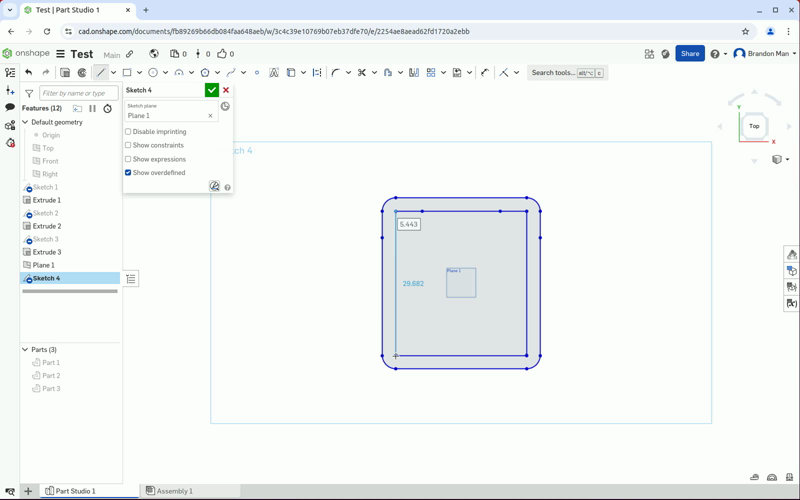
click(395, 355)
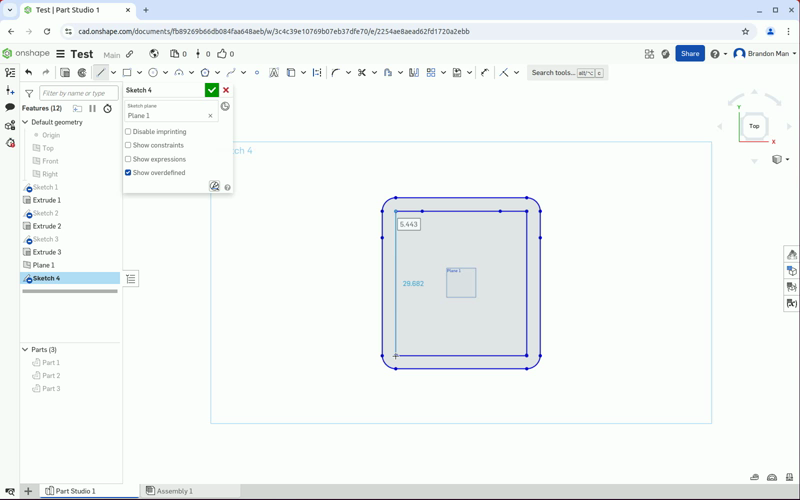
key(esc)
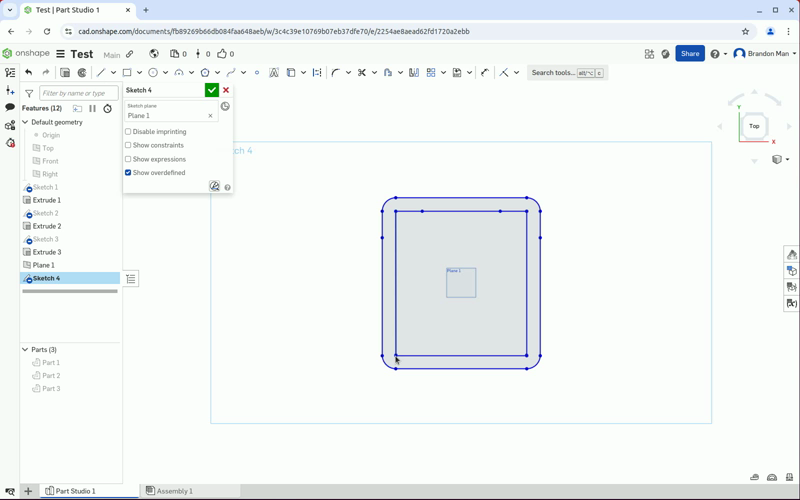
mouse_move(480, 362)
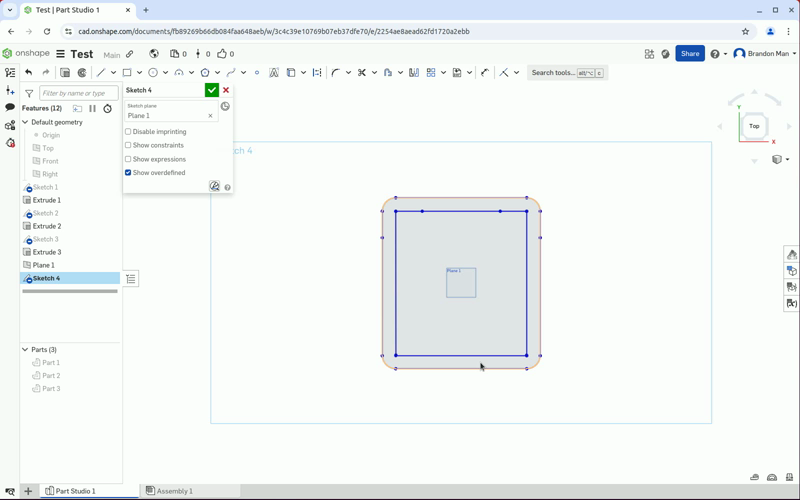
click(480, 362)
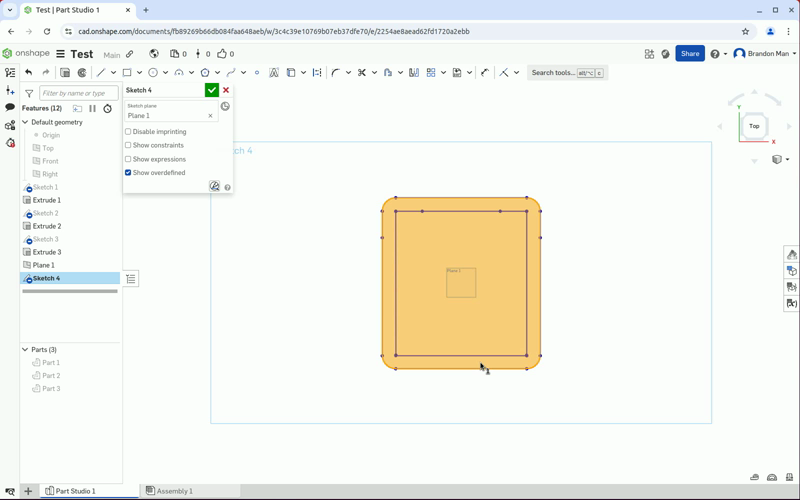
mouse_move(73, 352)
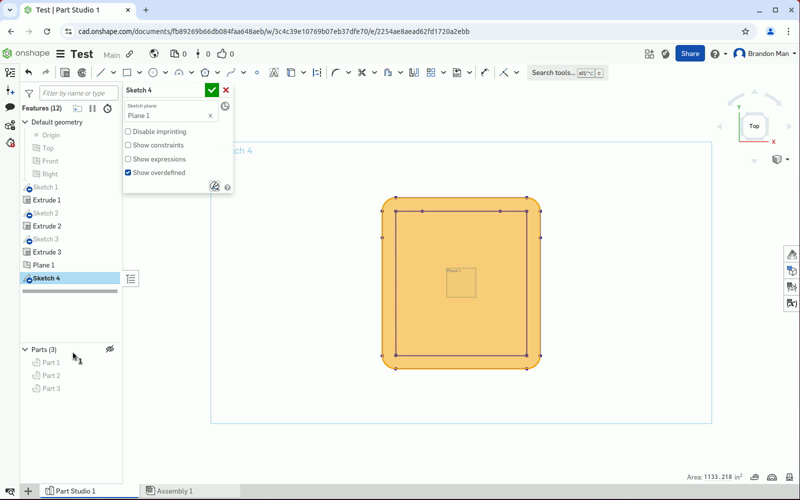
key(shift+y)
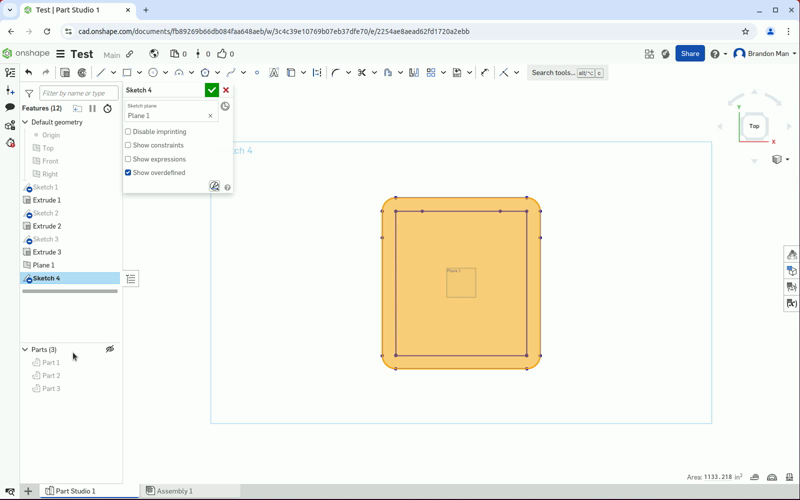
key(shift+e)
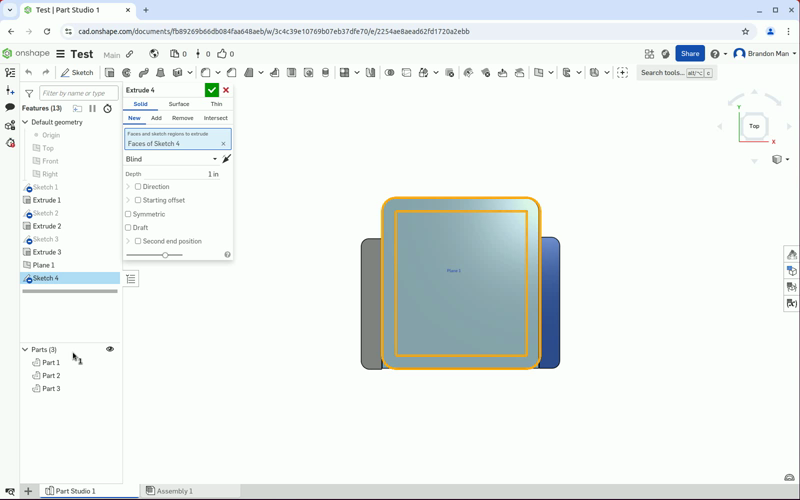
mouse_move(143, 106)
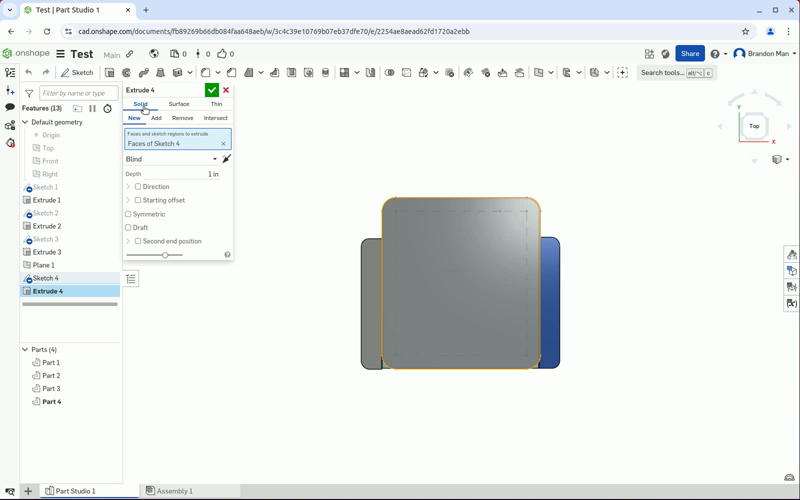
click(143, 106)
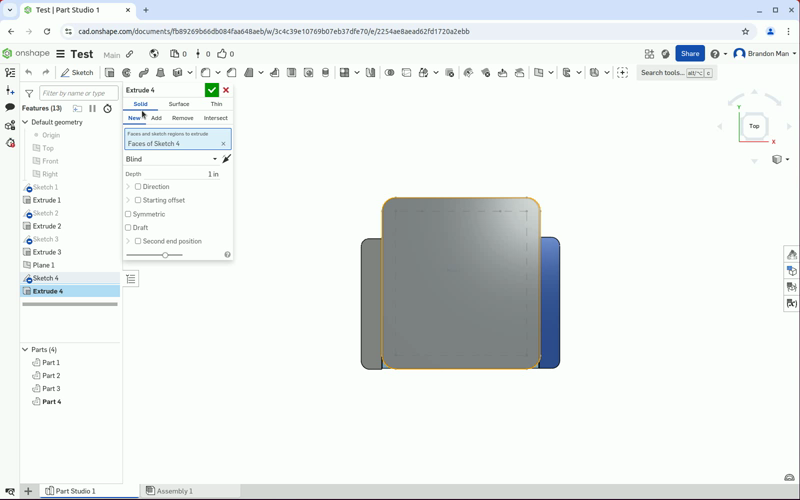
mouse_move(137, 120)
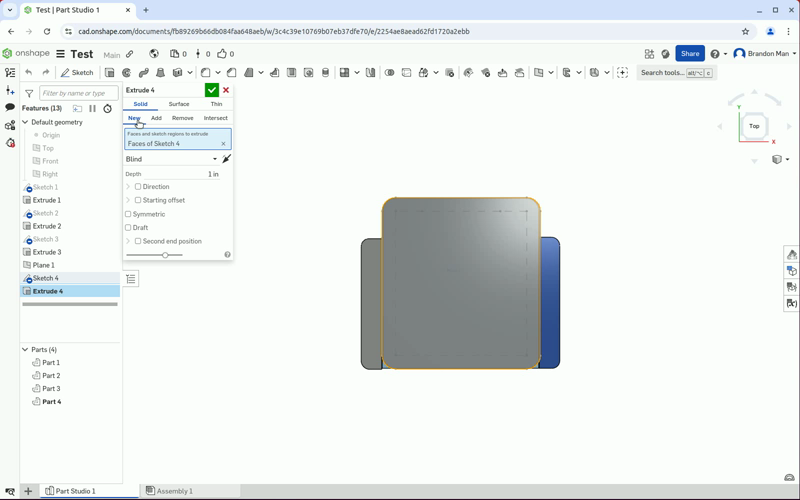
click(137, 120)
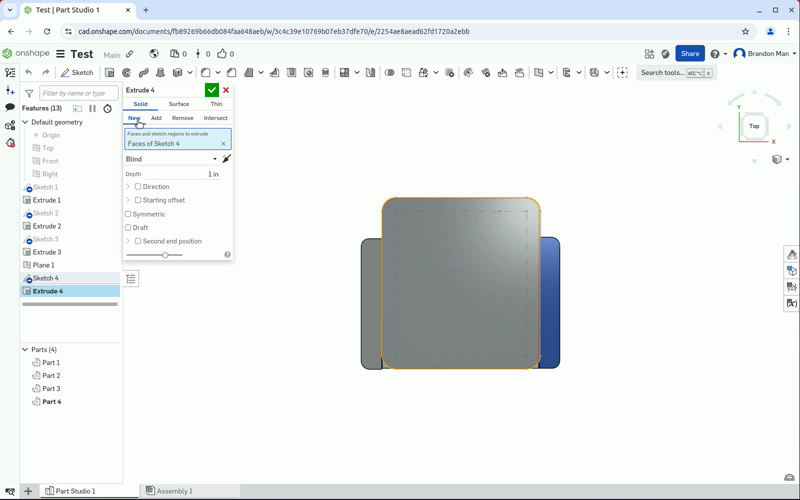
key(tab, 4)
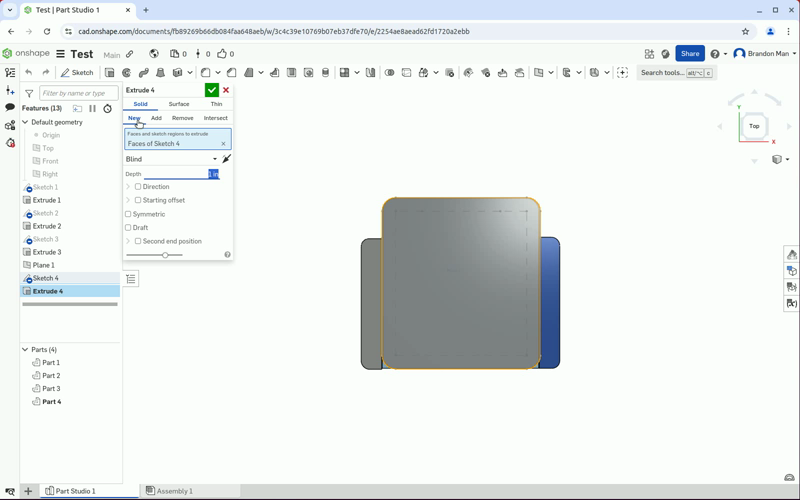
text(11.554)
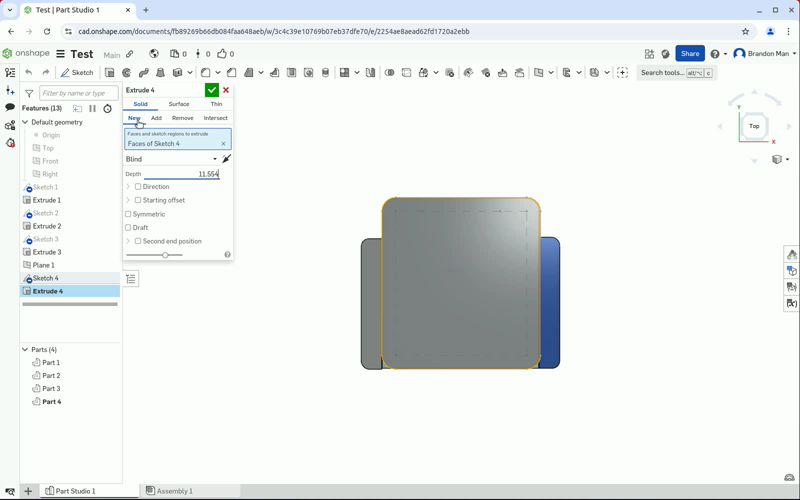
key(enter)
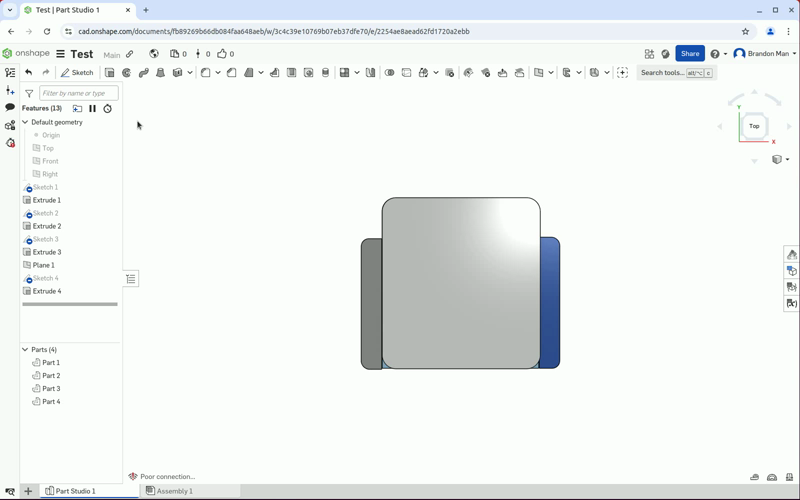
key(shift+h)
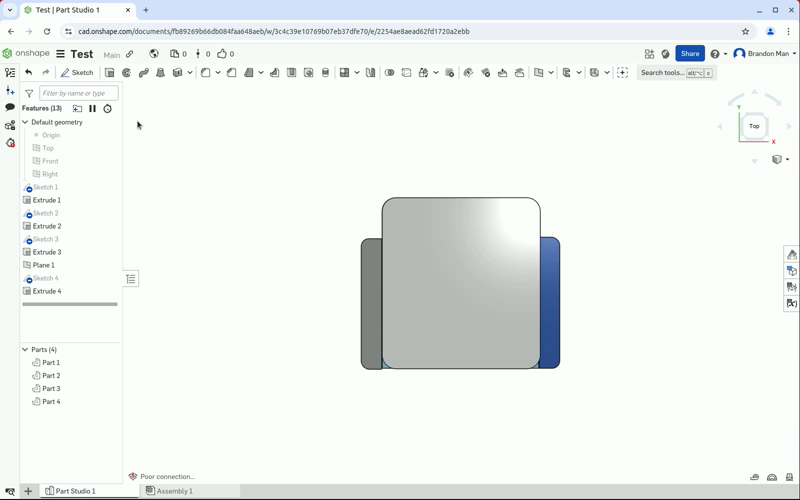
key(shift+h)
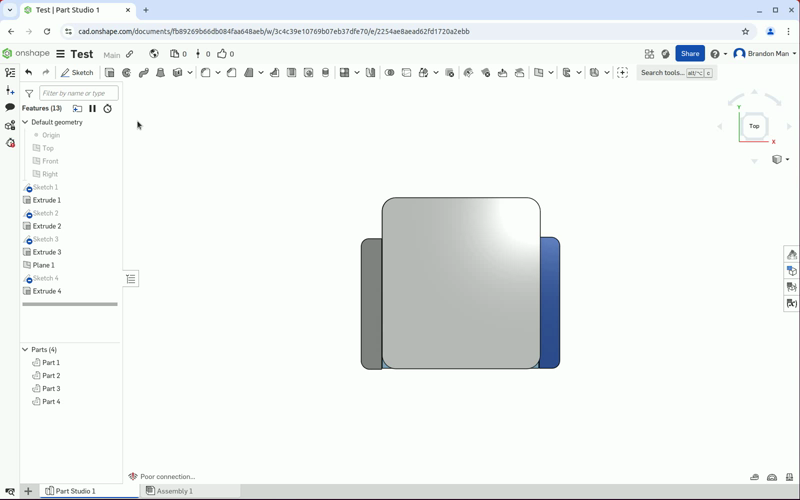
mouse_move(73, 189)
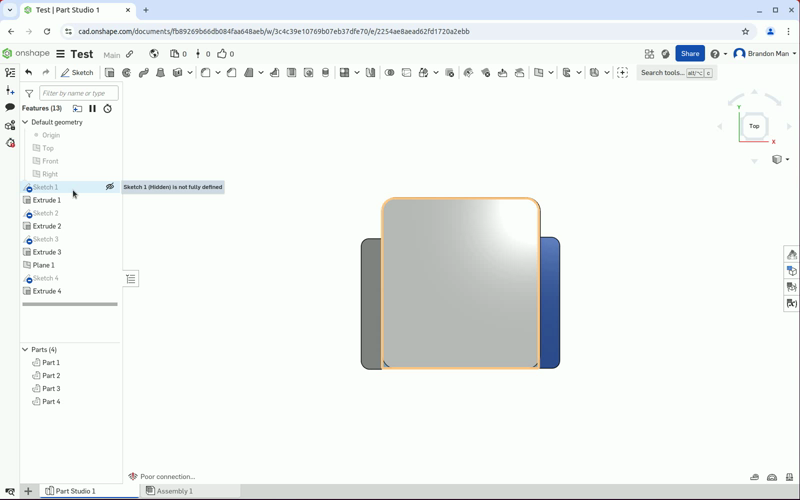
click(73, 189)
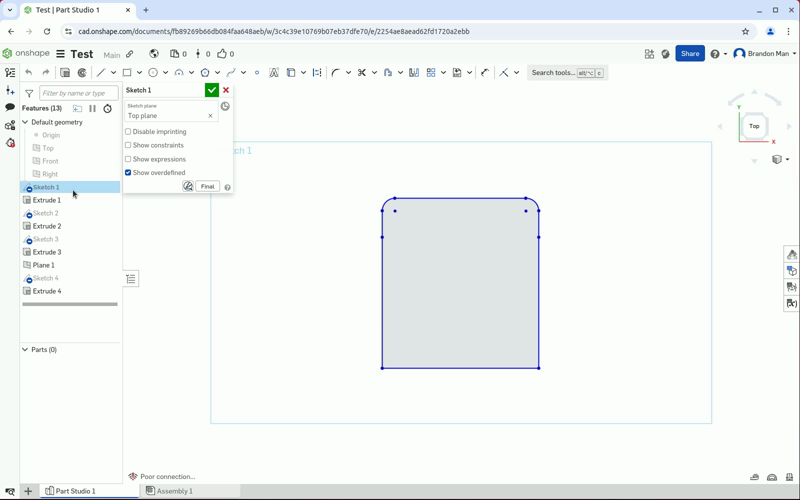
mouse_move(229, 92)
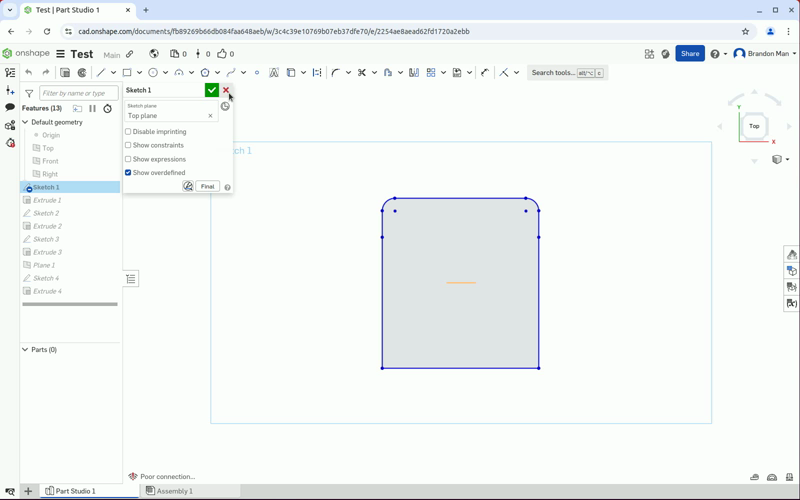
click(229, 92)
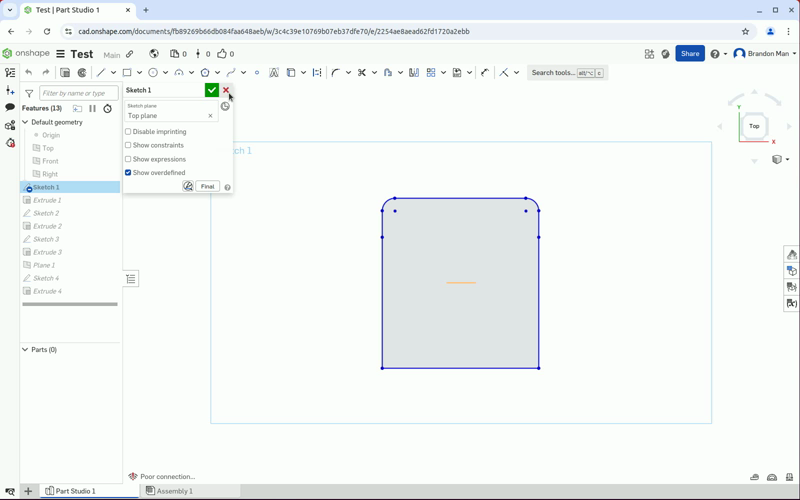
key(shift+s)
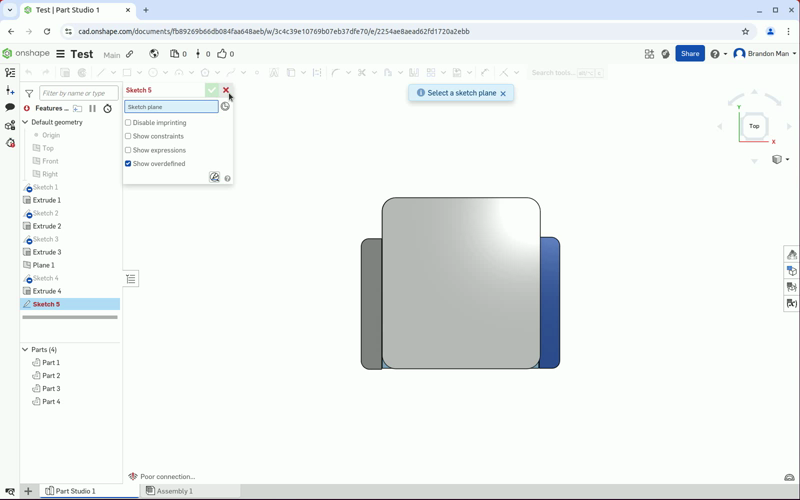
mouse_move(73, 267)
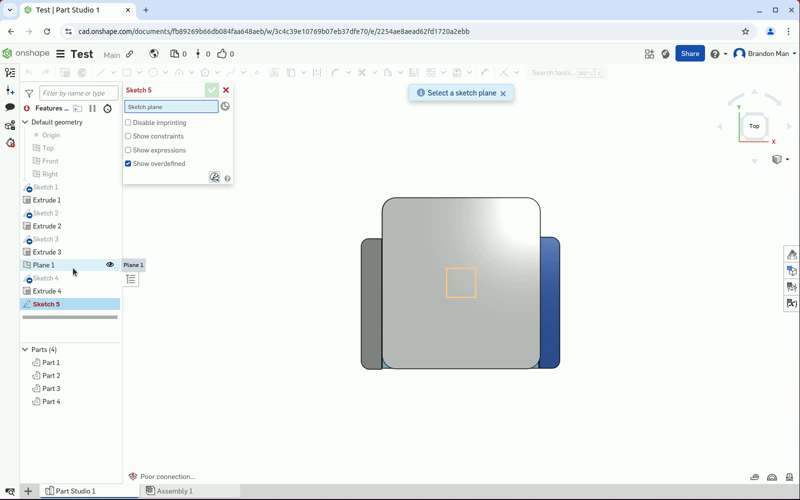
click(73, 267)
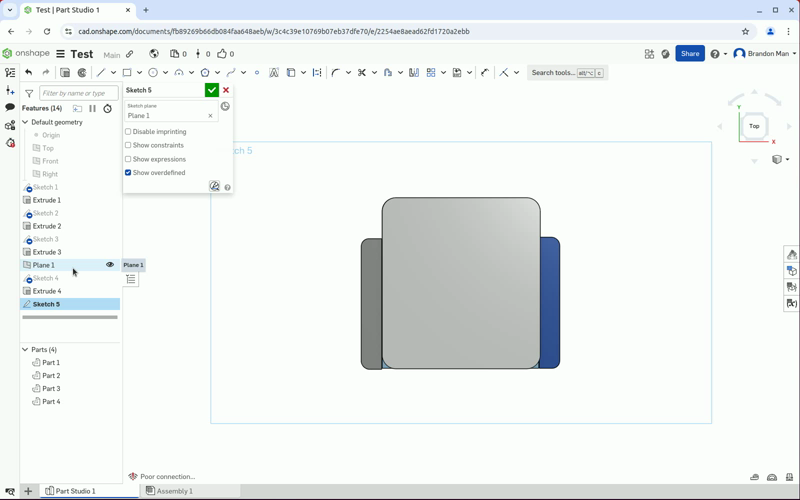
mouse_move(73, 352)
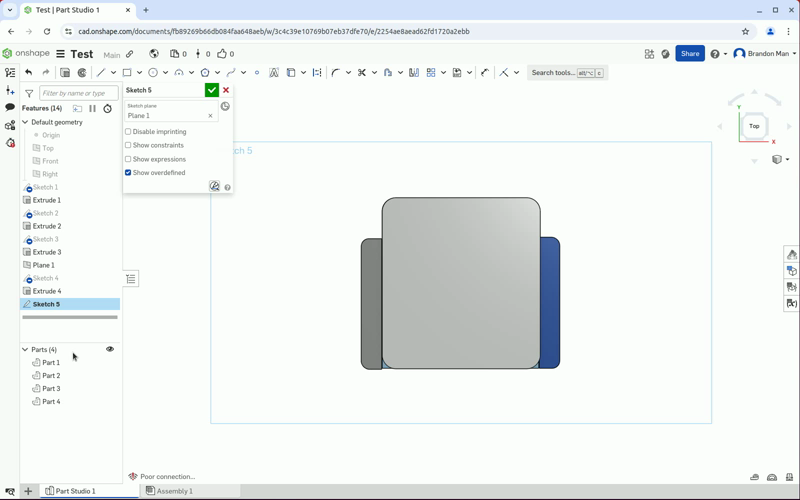
key(y)
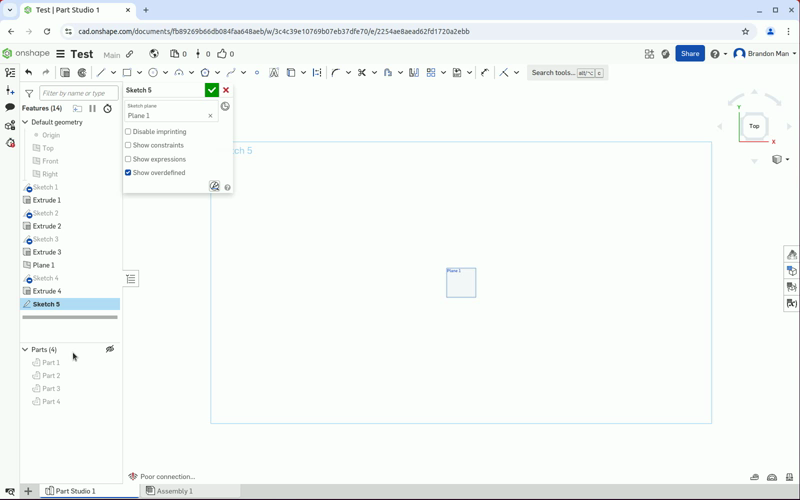
key(l)
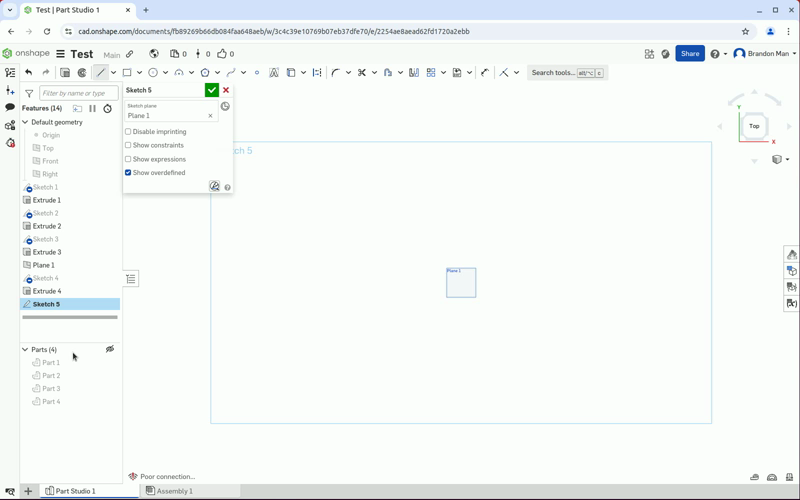
key_down(shift)
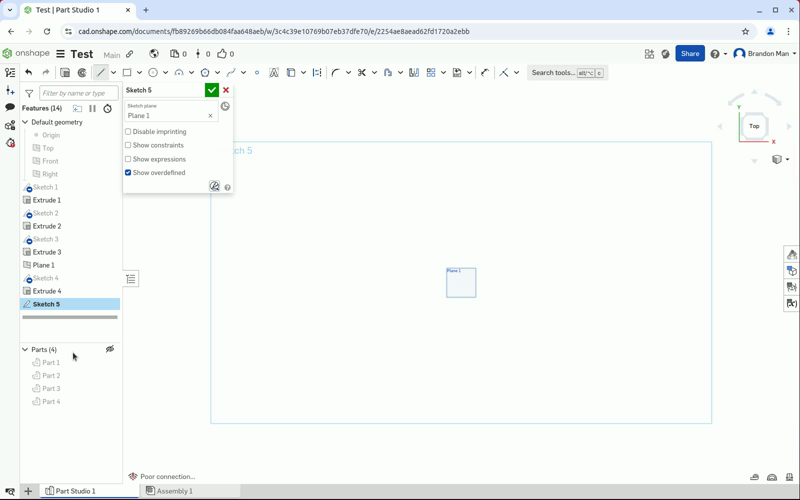
mouse_move(431, 241)
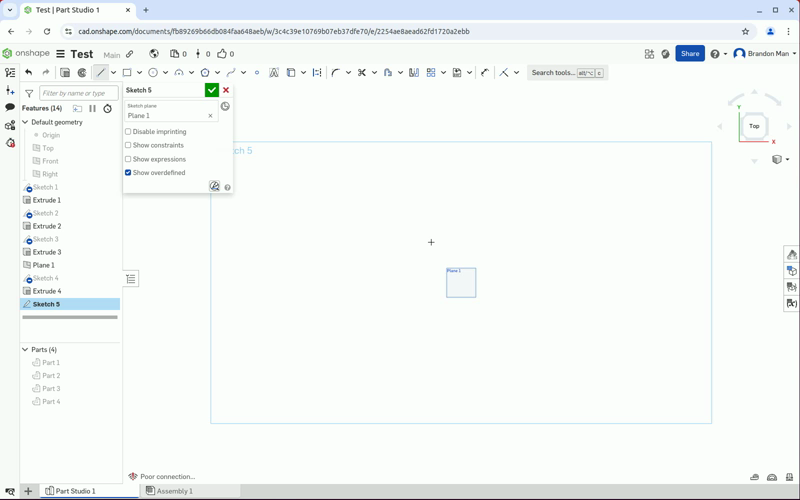
click(431, 241)
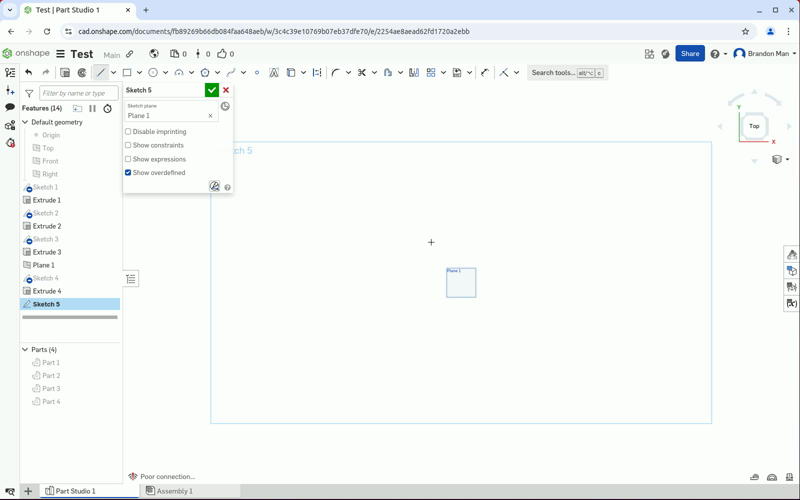
key_up(shift)
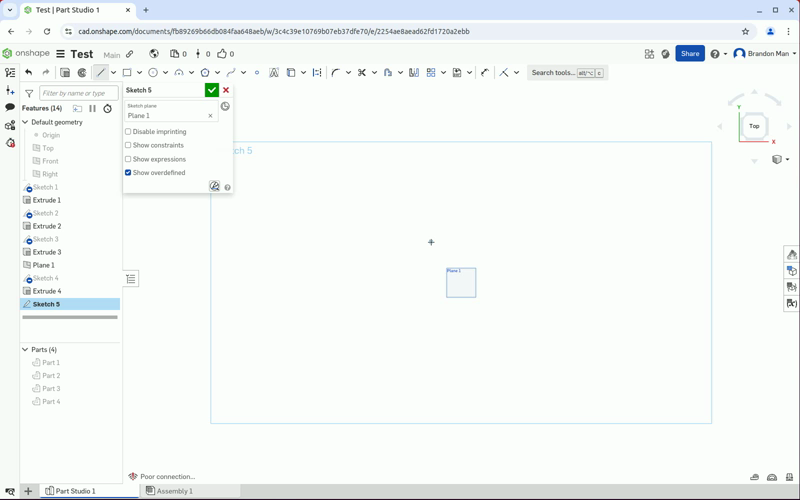
key_down(shift)
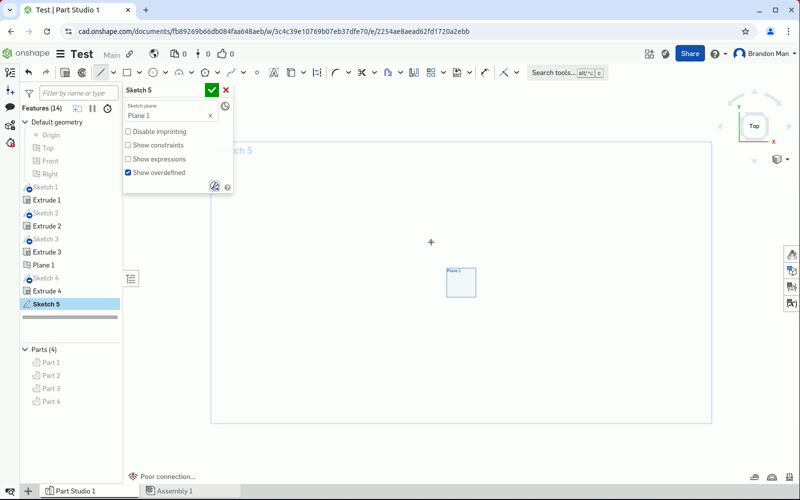
mouse_move(461, 241)
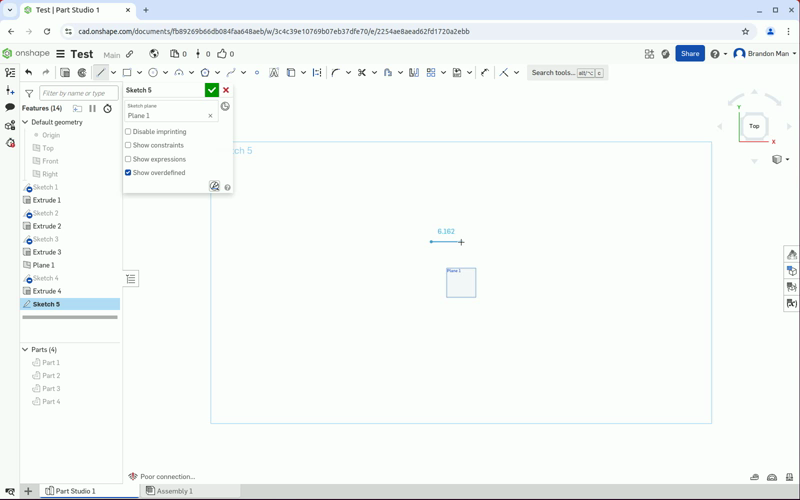
mouse_move(491, 241)
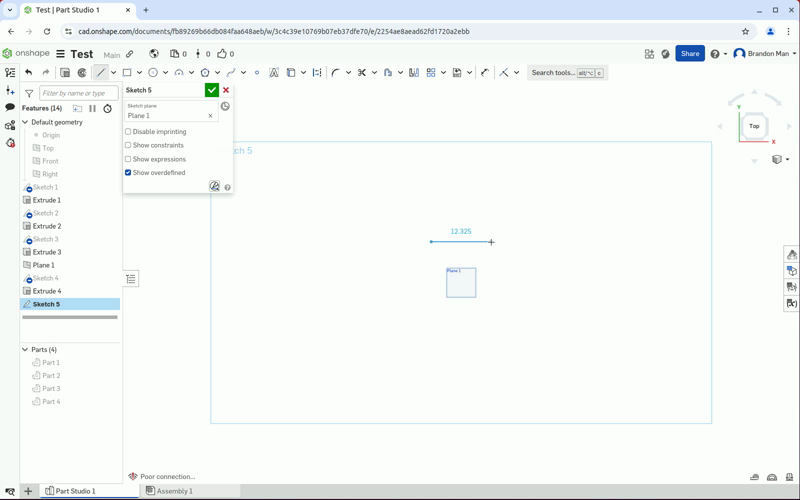
click(491, 241)
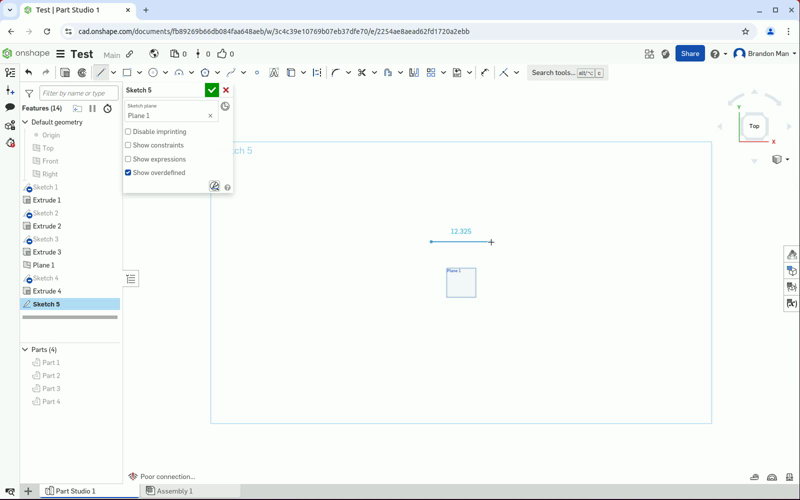
key_up(shift)
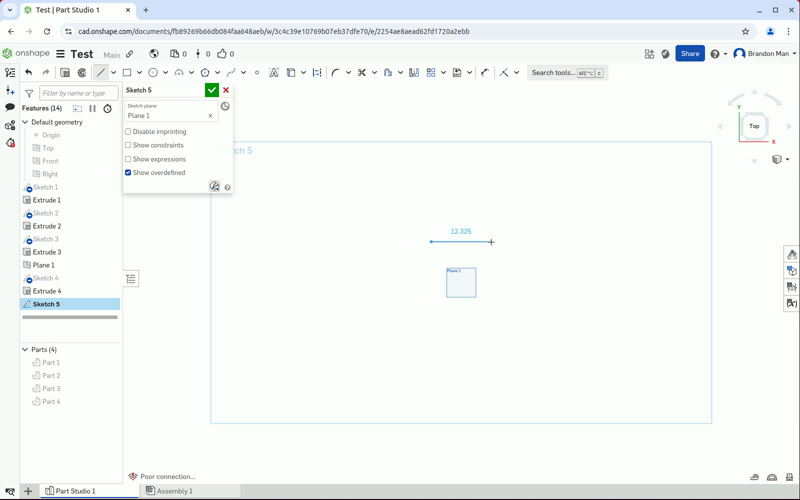
key(esc)
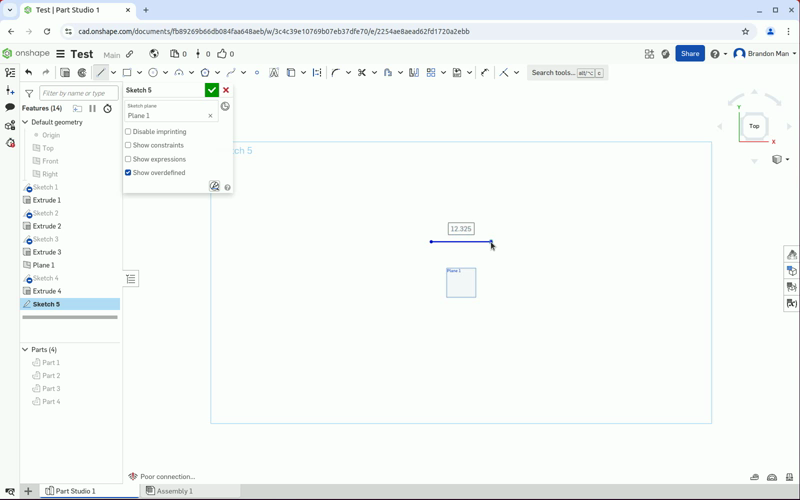
key(a)
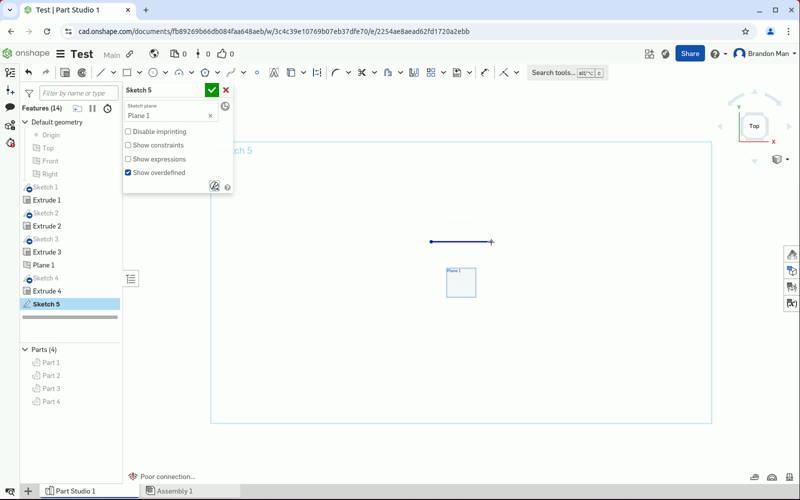
mouse_move(491, 241)
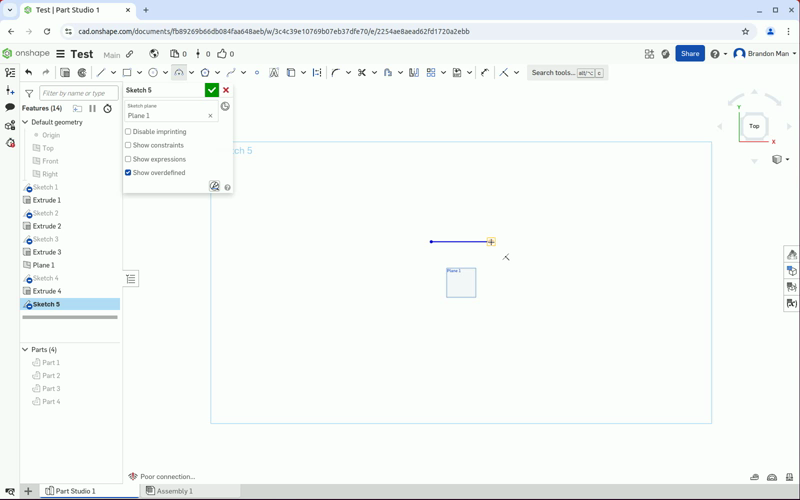
click(491, 241)
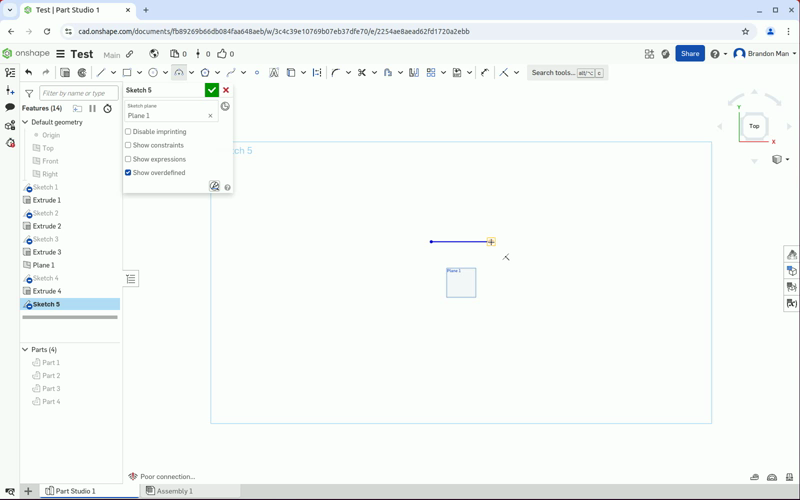
key_down(shift)
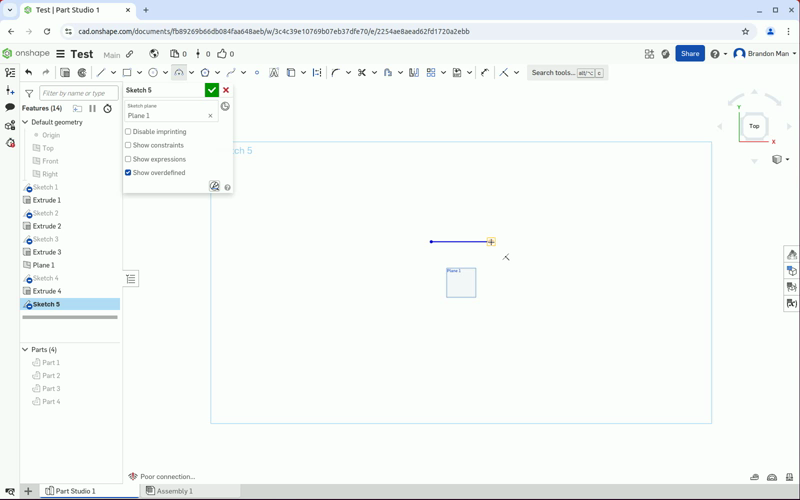
mouse_move(491, 226)
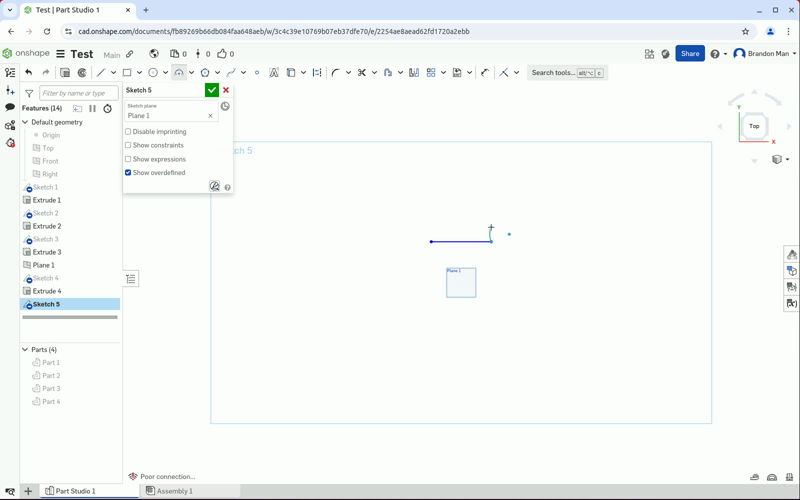
click(491, 226)
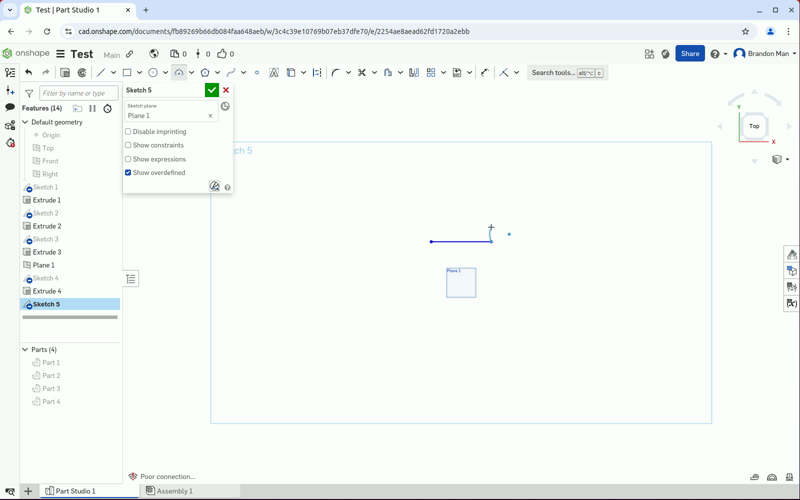
mouse_move(498, 234)
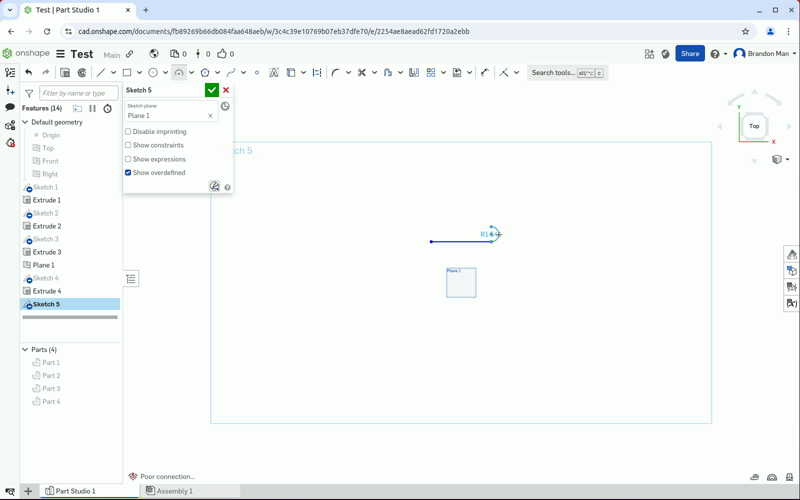
click(498, 234)
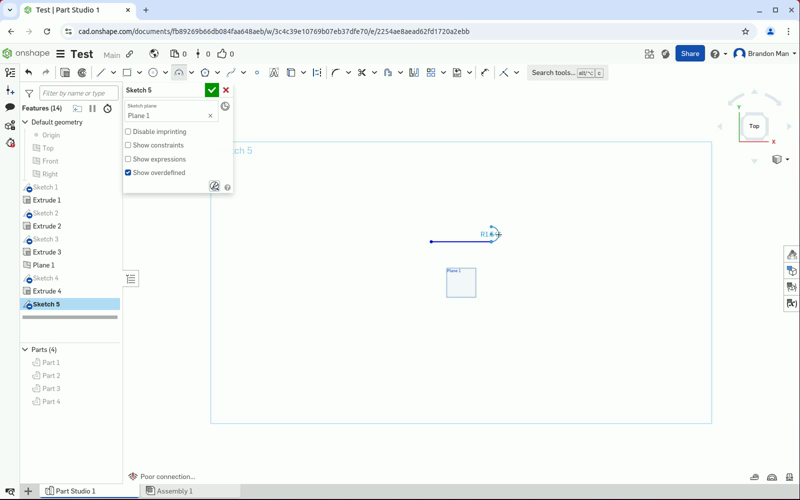
key_up(shift)
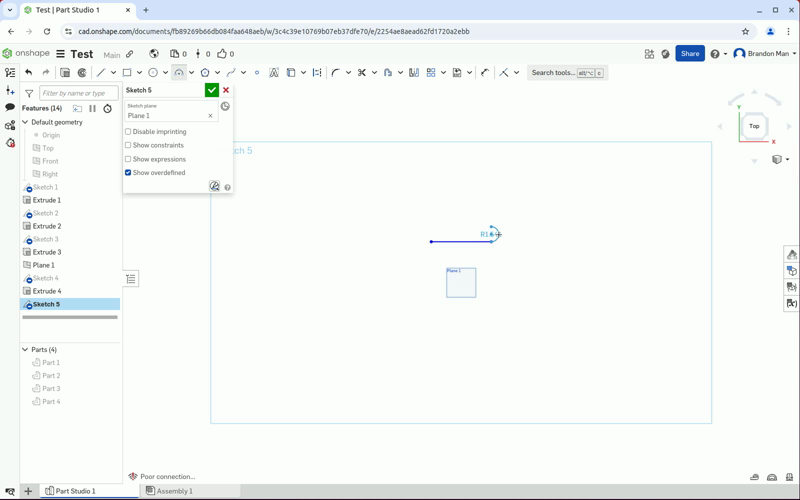
key(esc)
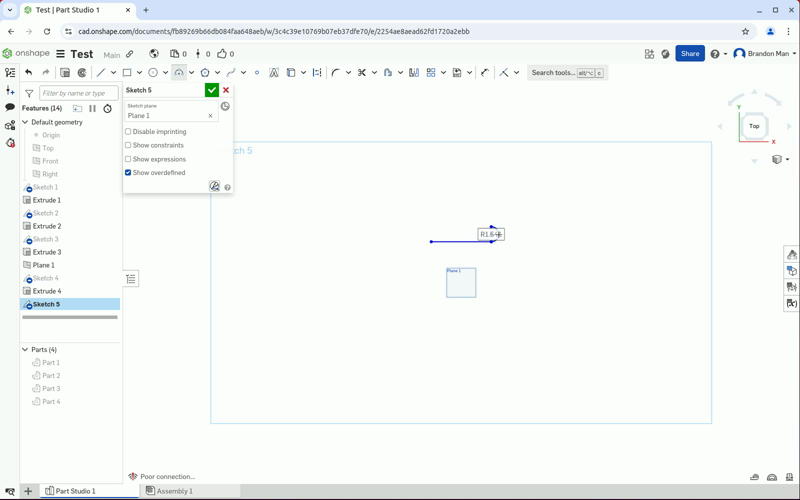
key(l)
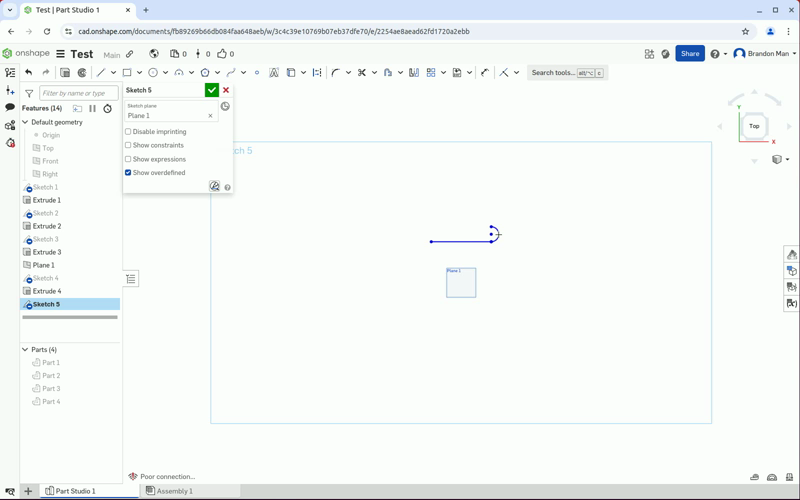
mouse_move(491, 226)
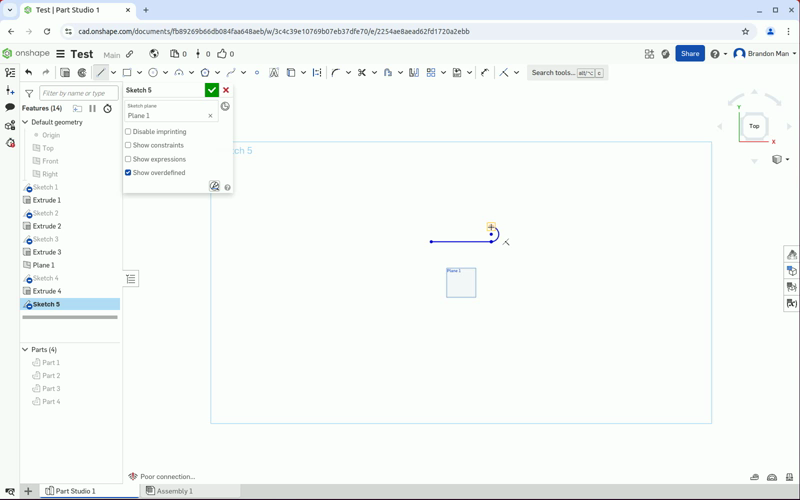
click(491, 226)
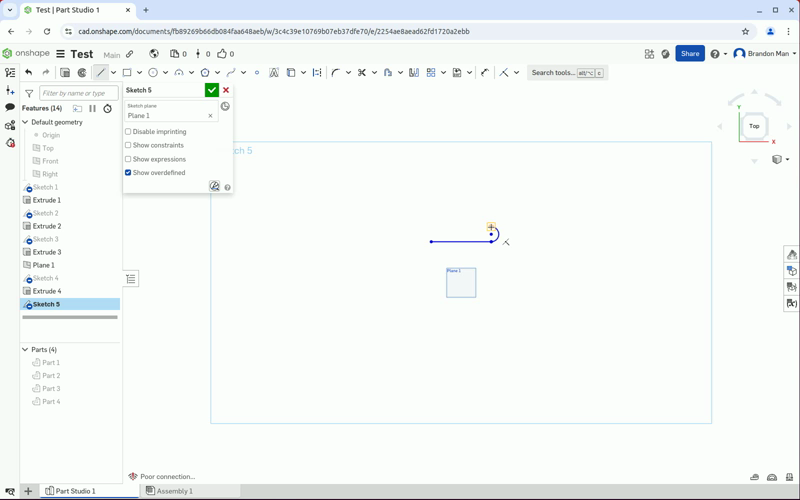
key_down(shift)
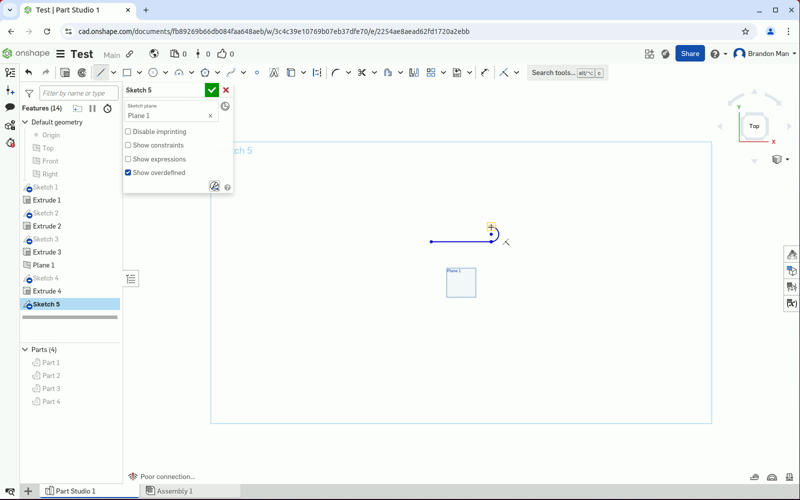
mouse_move(521, 226)
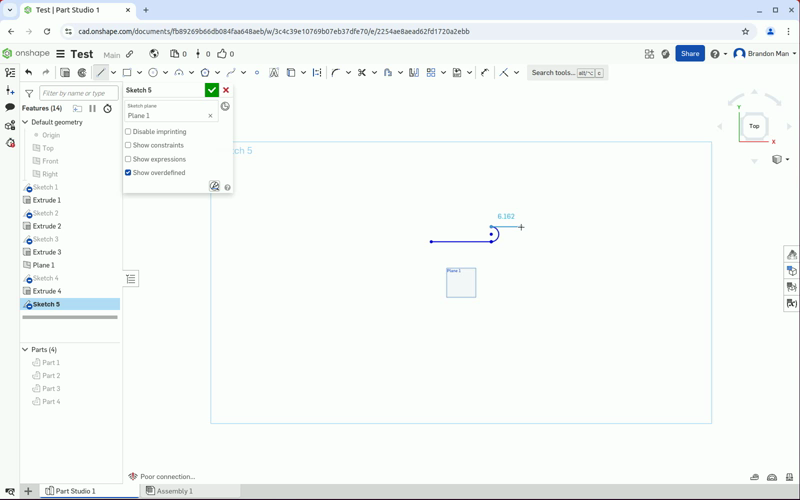
mouse_move(431, 226)
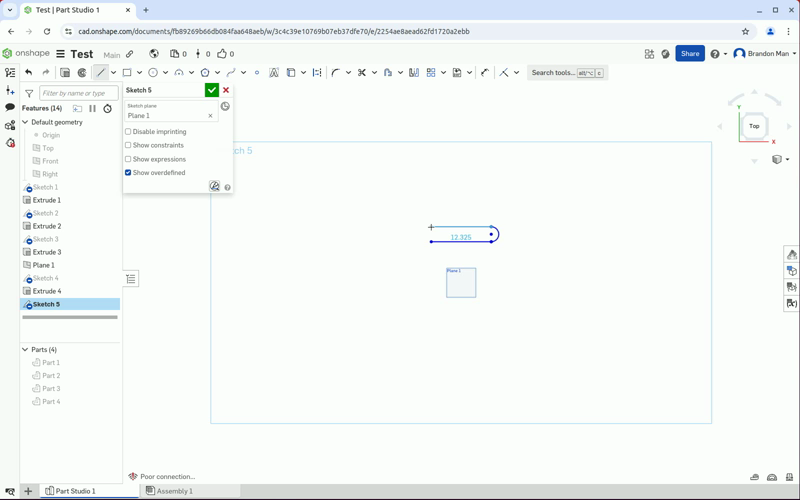
click(431, 226)
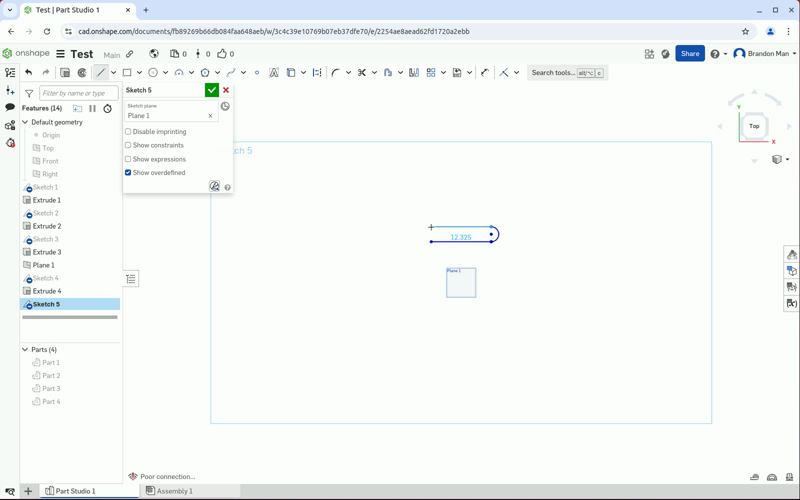
key_up(shift)
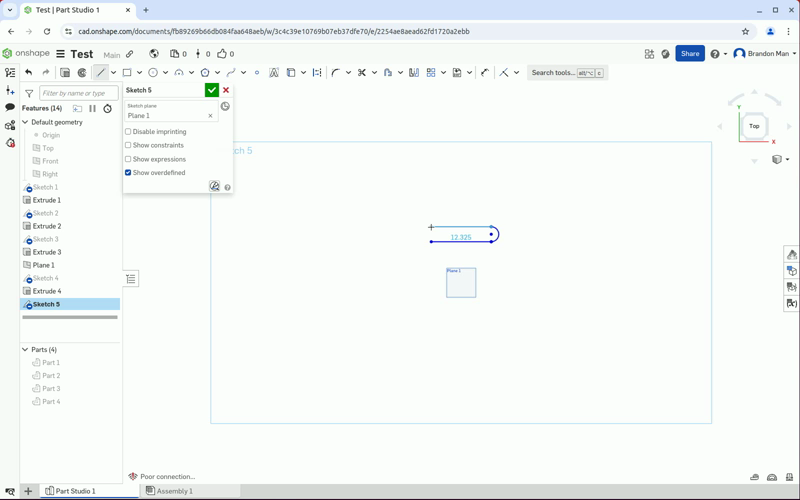
key(esc)
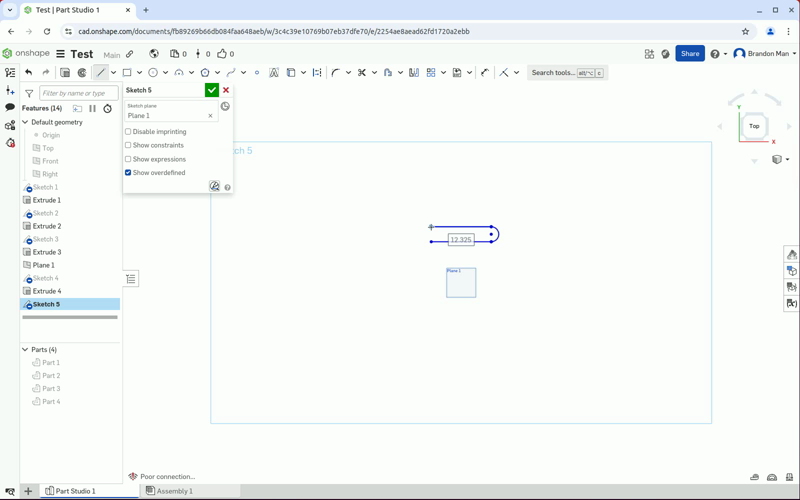
key(a)
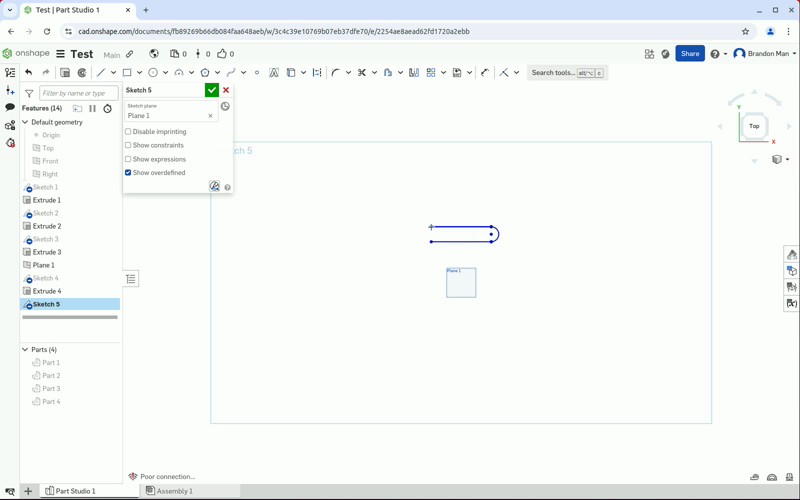
mouse_move(431, 226)
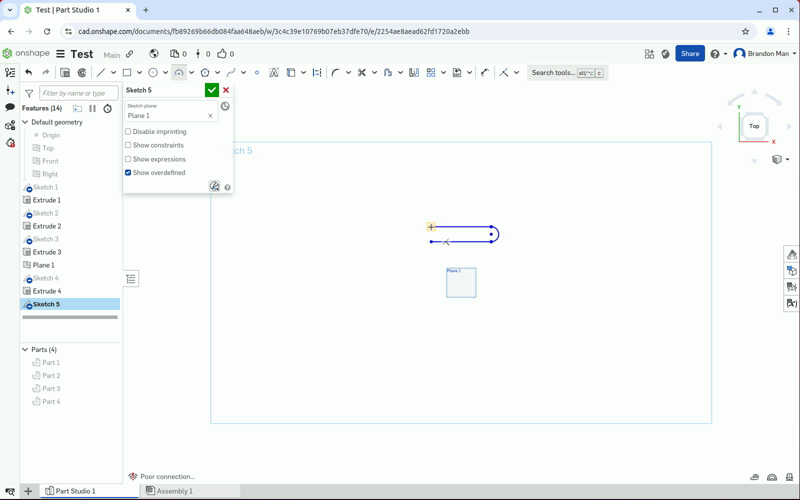
click(431, 226)
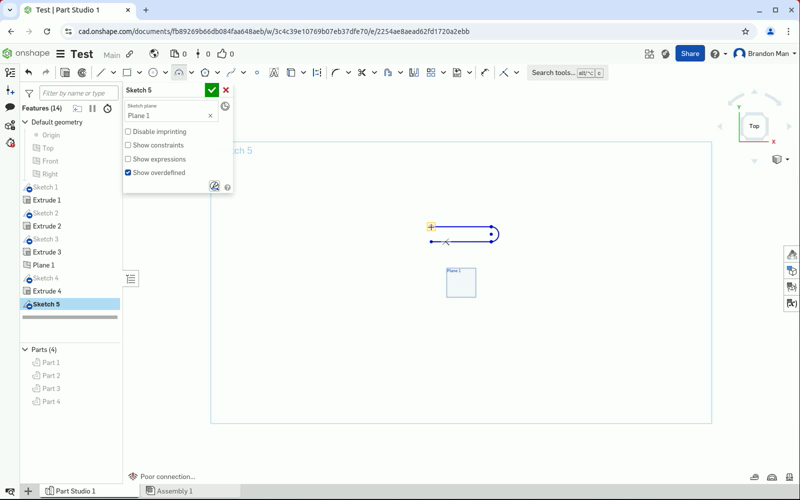
mouse_move(431, 241)
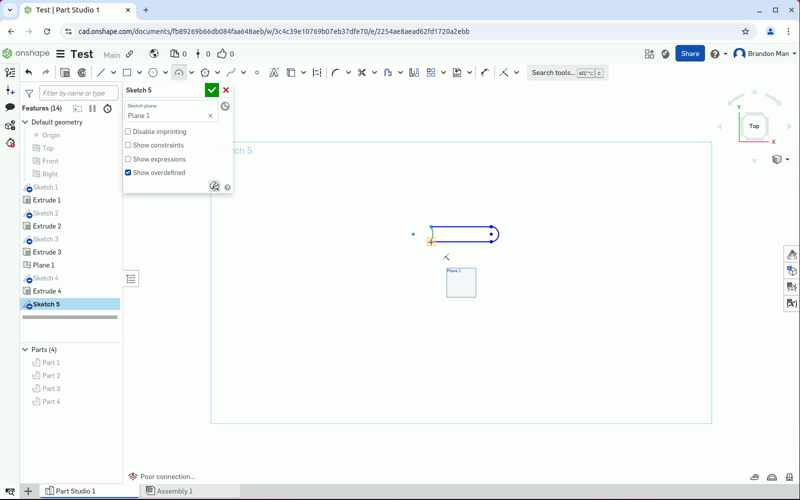
click(431, 241)
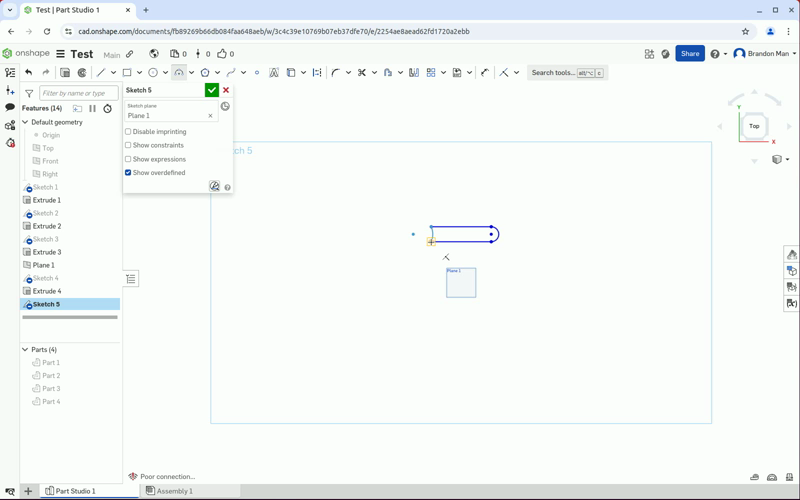
key_down(shift)
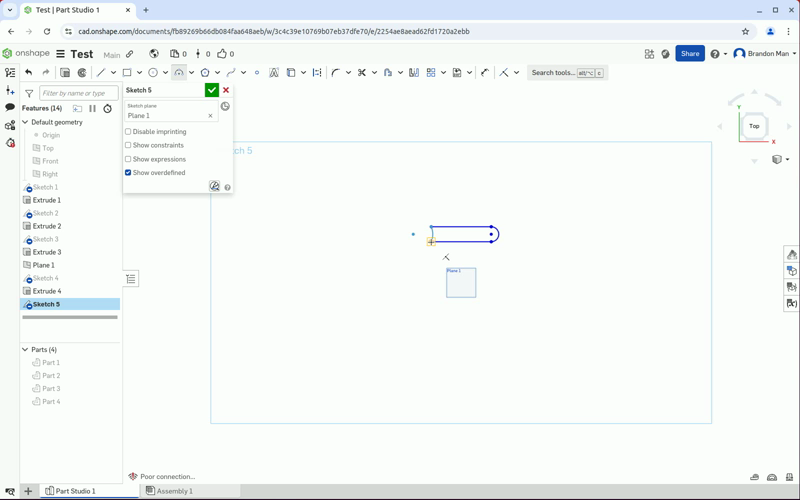
mouse_move(423, 234)
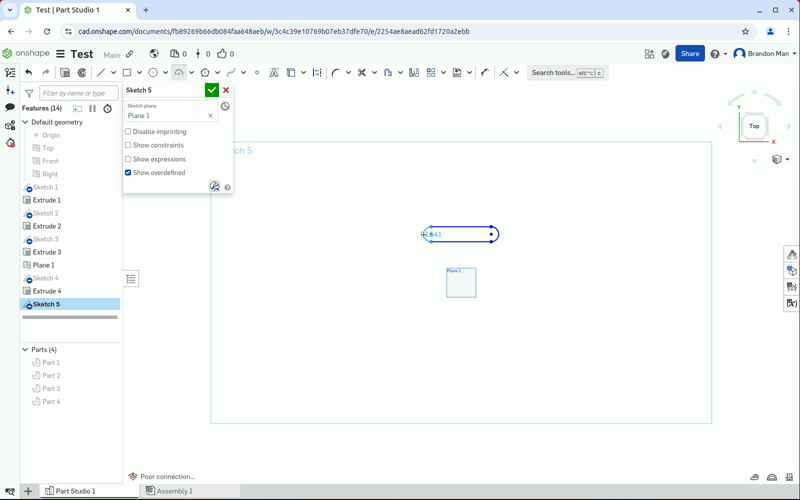
click(423, 234)
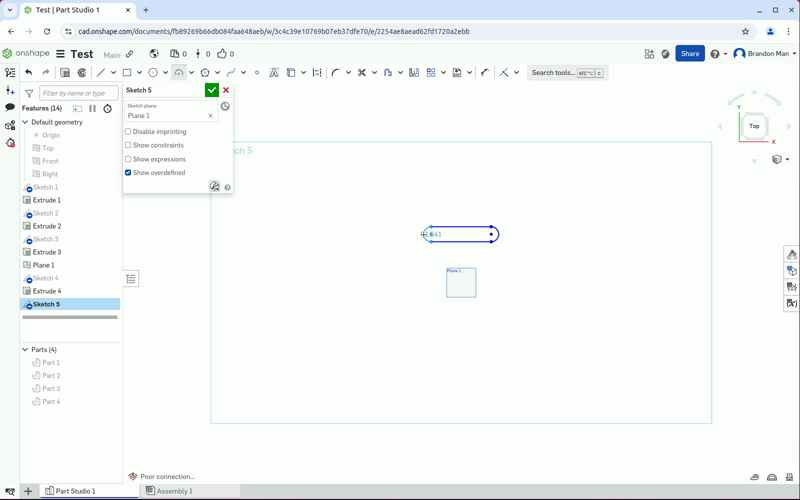
key_up(shift)
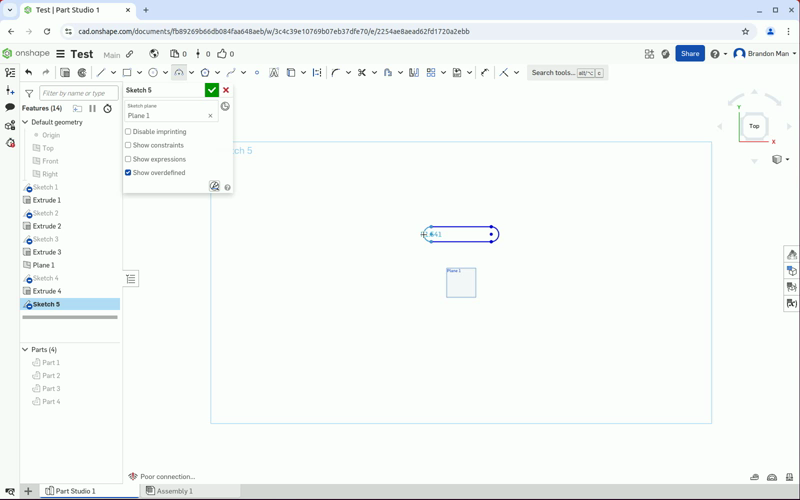
key(esc)
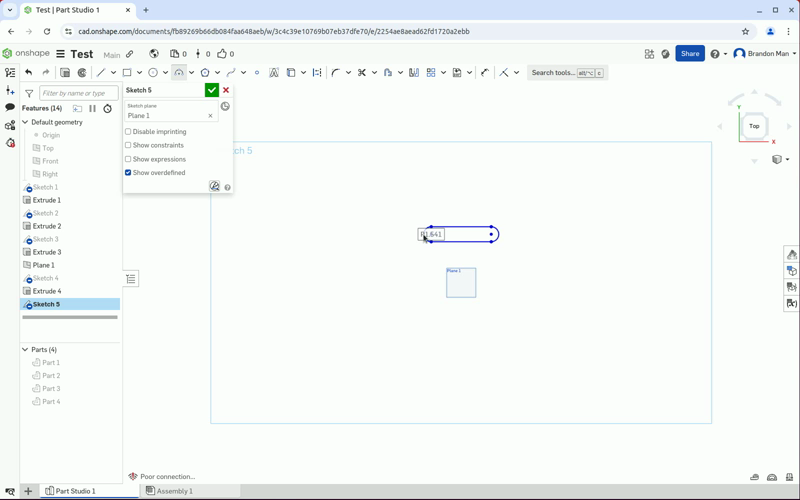
mouse_move(489, 235)
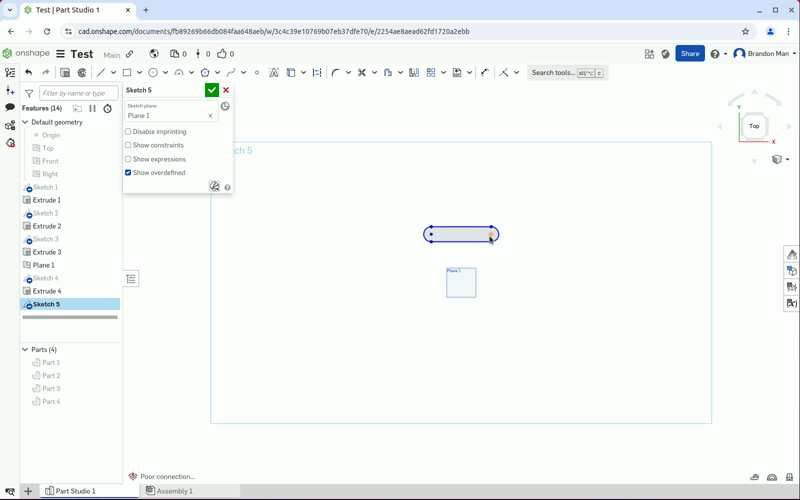
scroll(6)
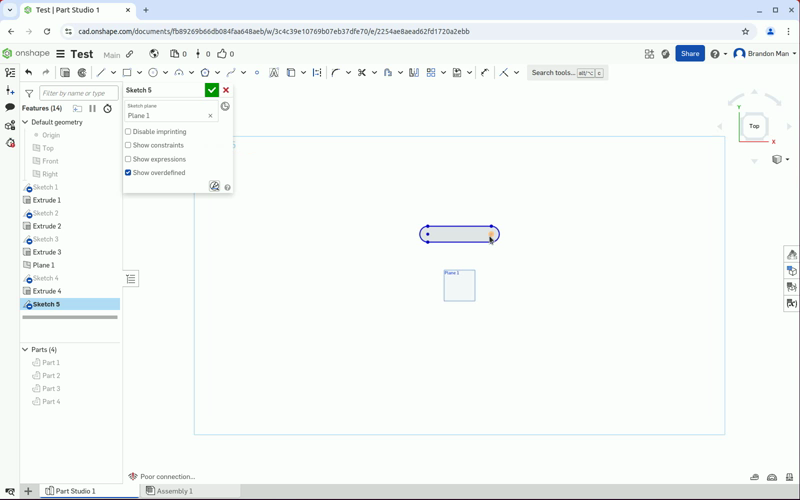
scroll(6)
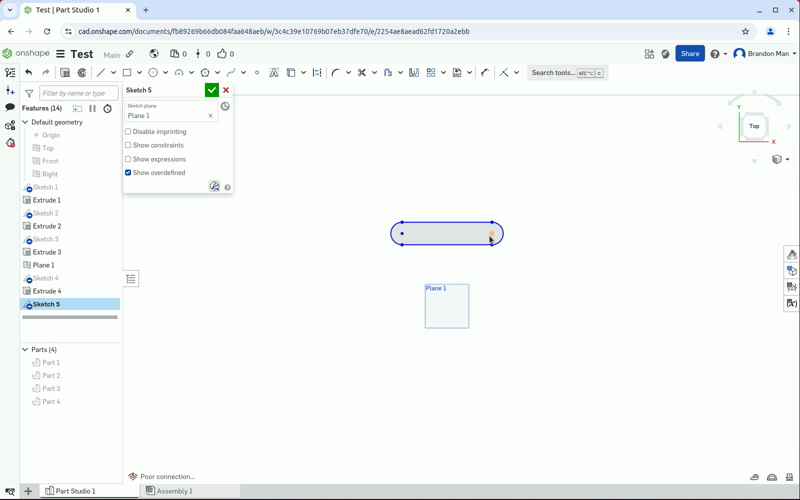
scroll(6)
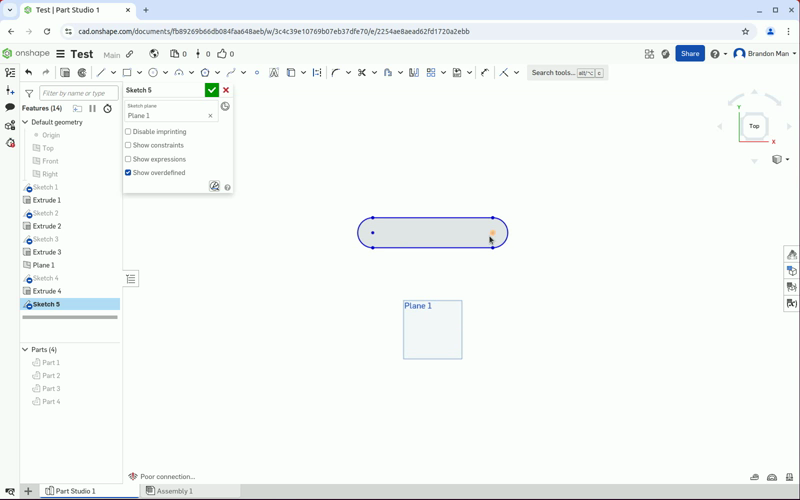
scroll(6)
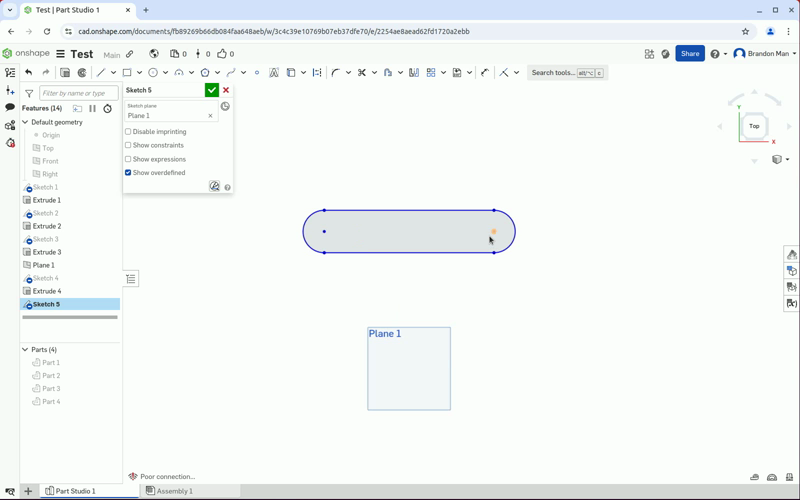
scroll(6)
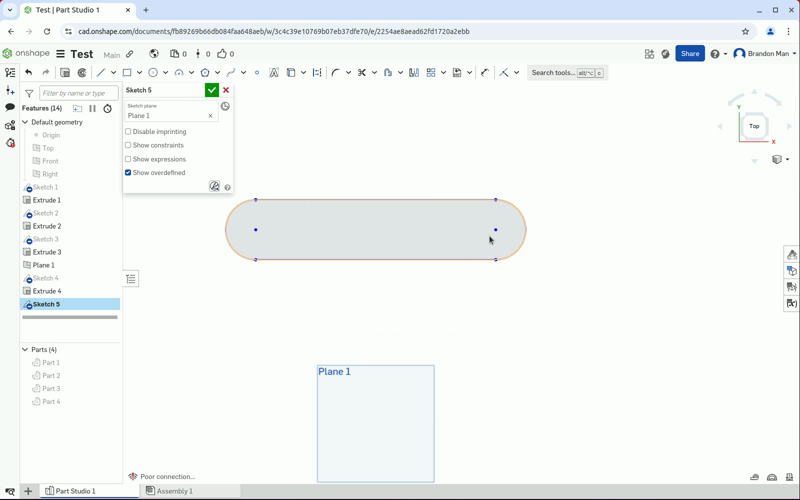
scroll(6)
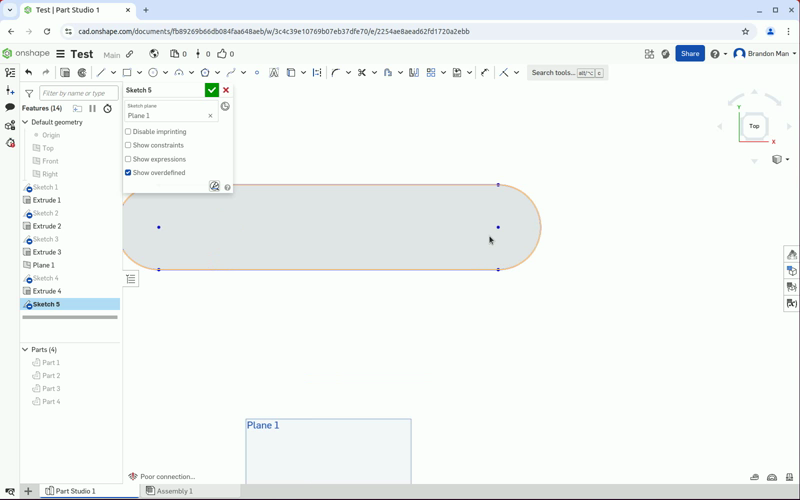
scroll(6)
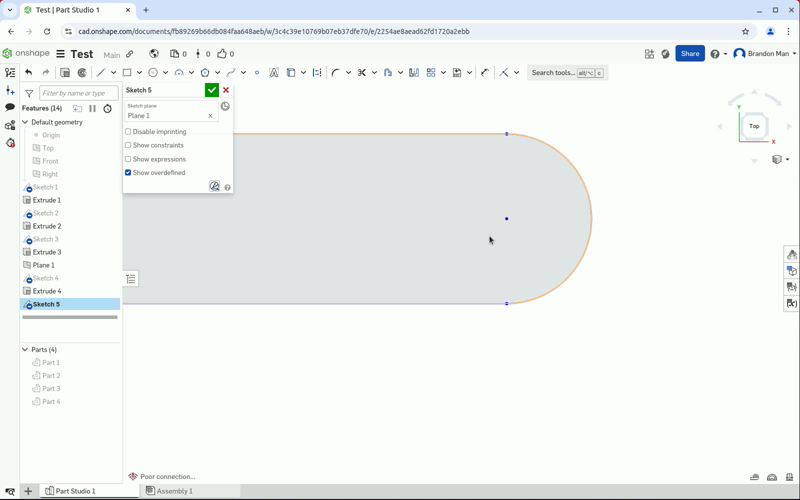
click(489, 235)
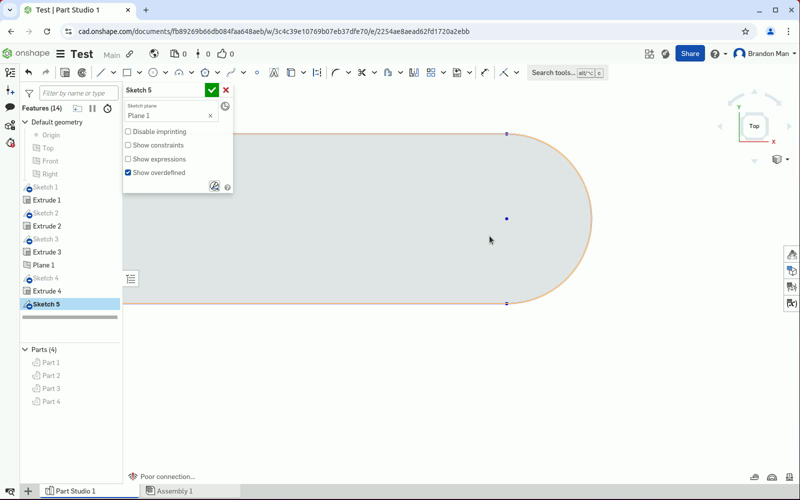
scroll(-6)
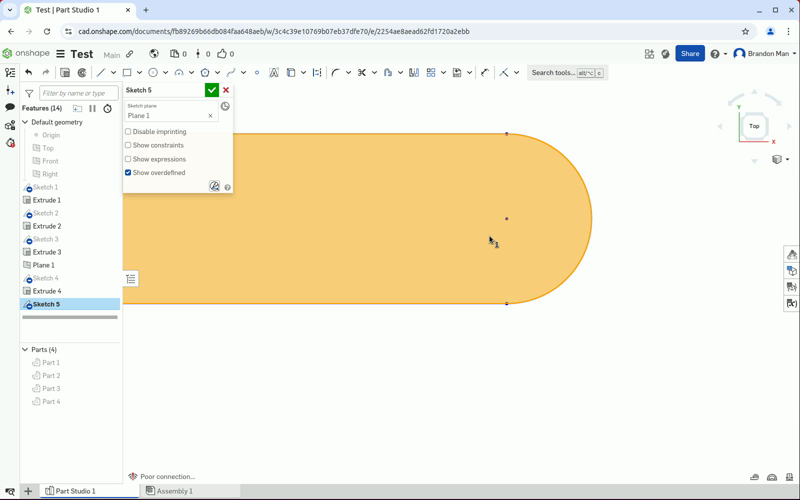
scroll(-6)
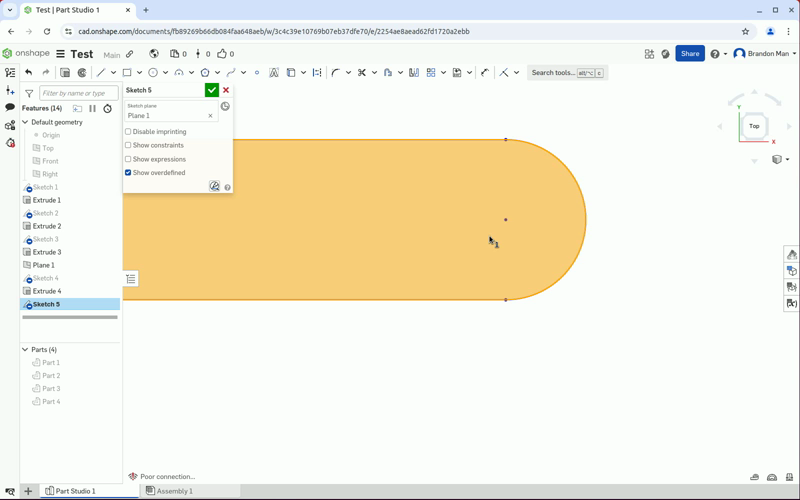
scroll(-6)
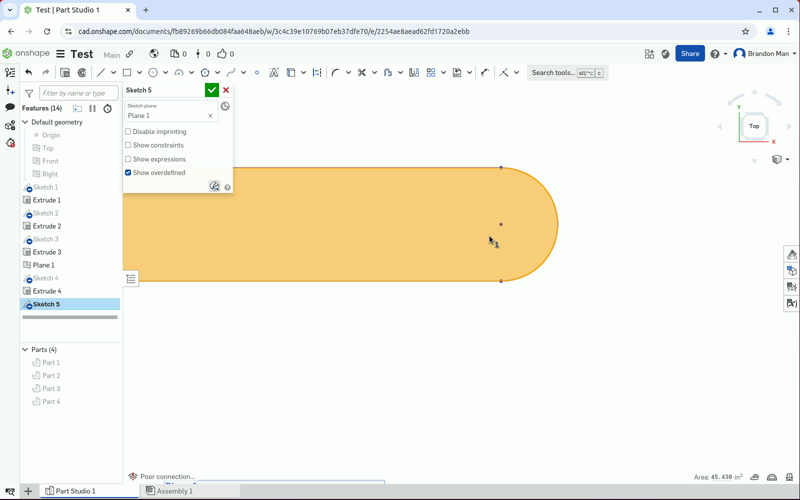
scroll(-6)
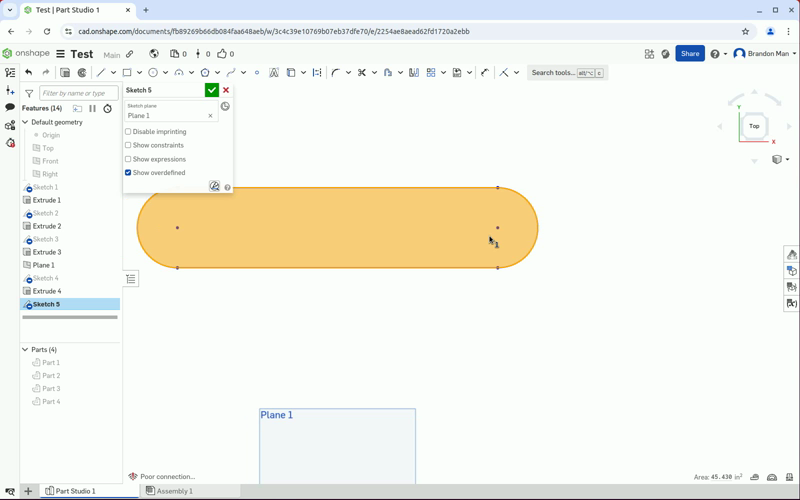
scroll(-6)
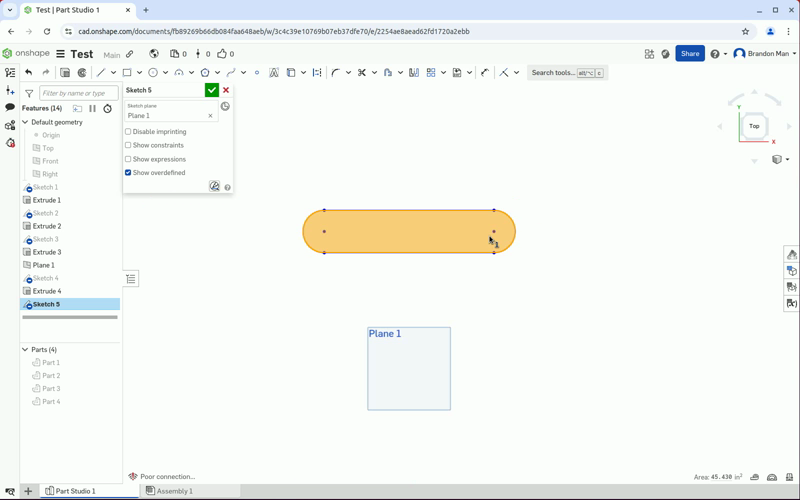
scroll(-6)
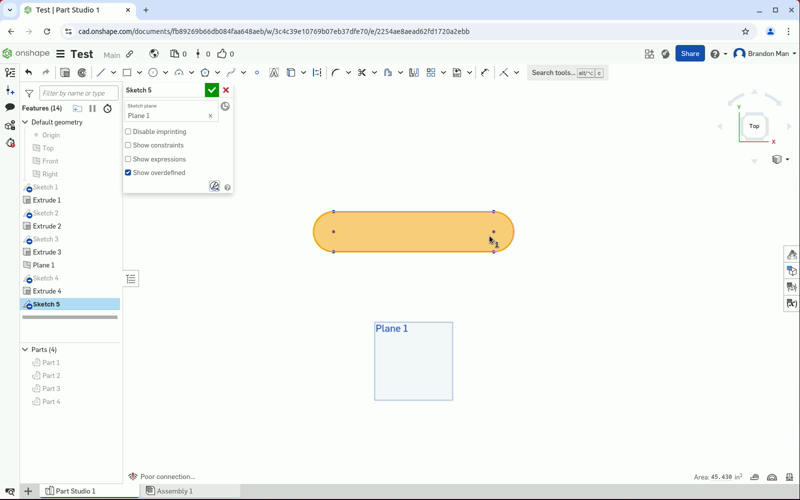
scroll(-6)
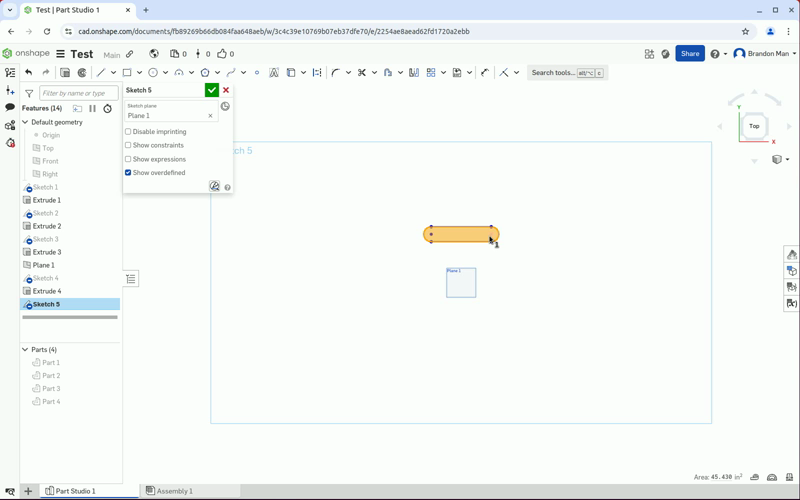
mouse_move(73, 352)
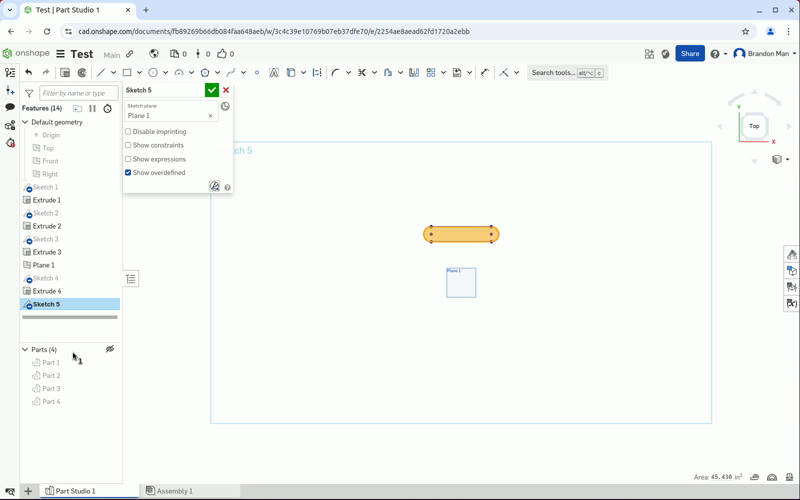
key(shift+y)
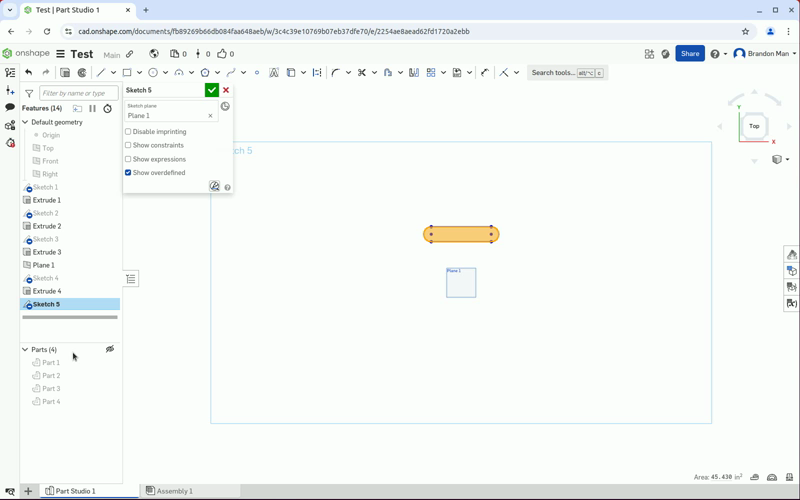
key(shift+e)
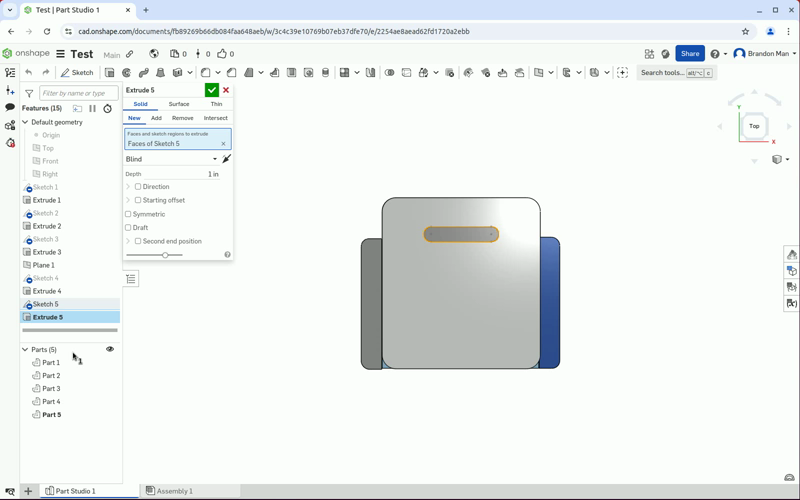
mouse_move(143, 106)
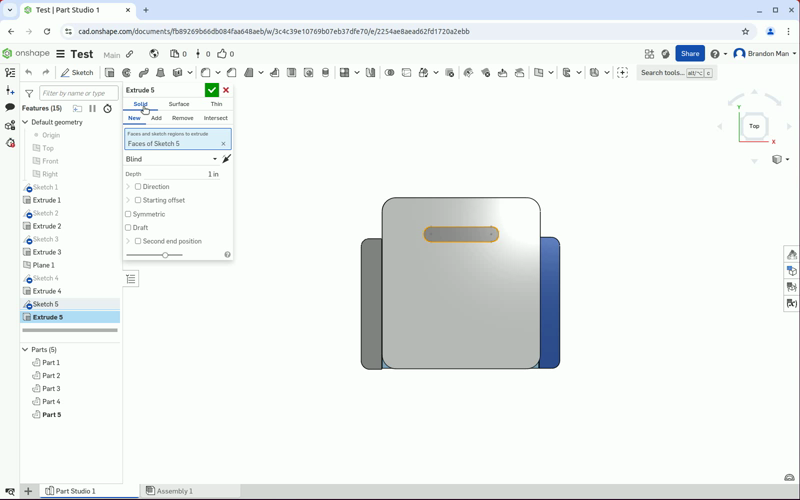
click(143, 106)
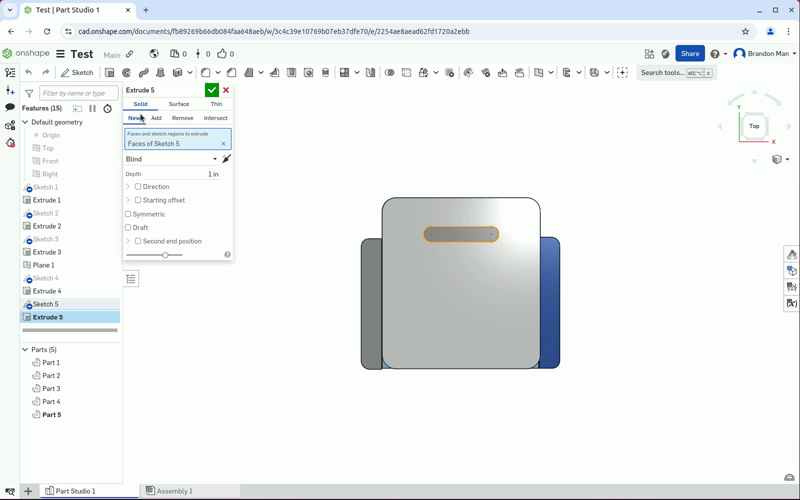
mouse_move(137, 120)
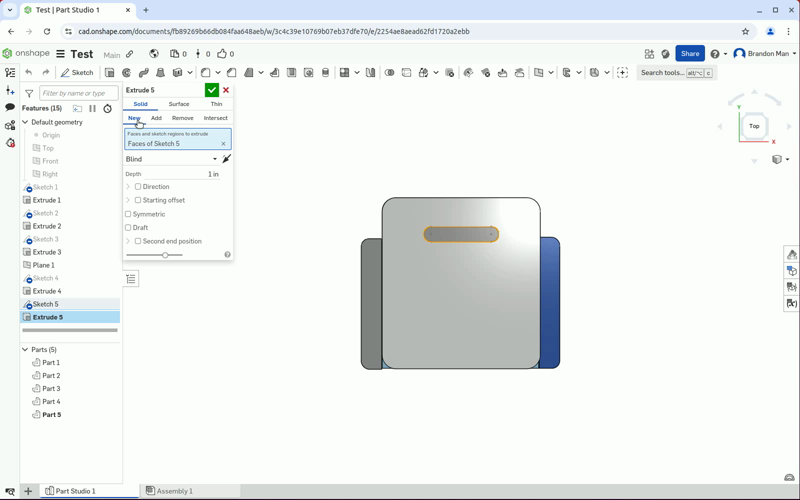
click(137, 120)
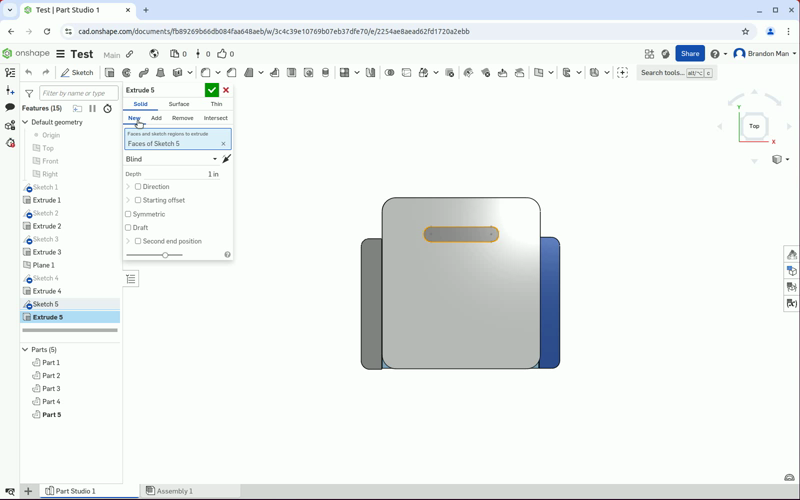
key(tab, 4)
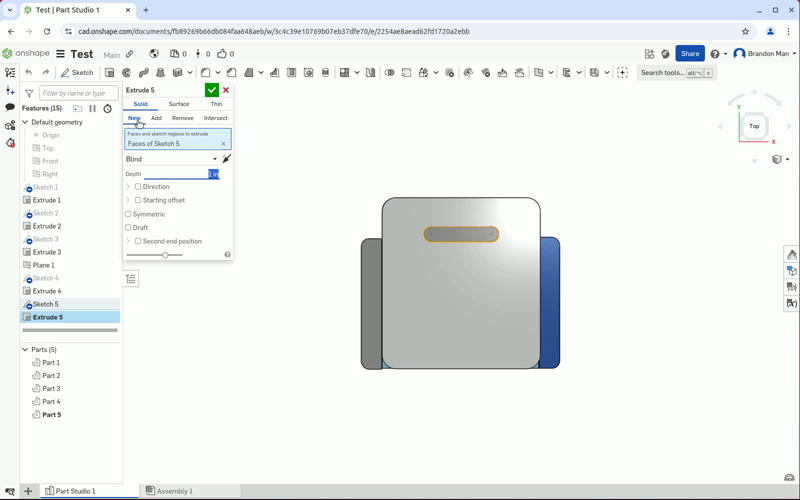
text(11.554)
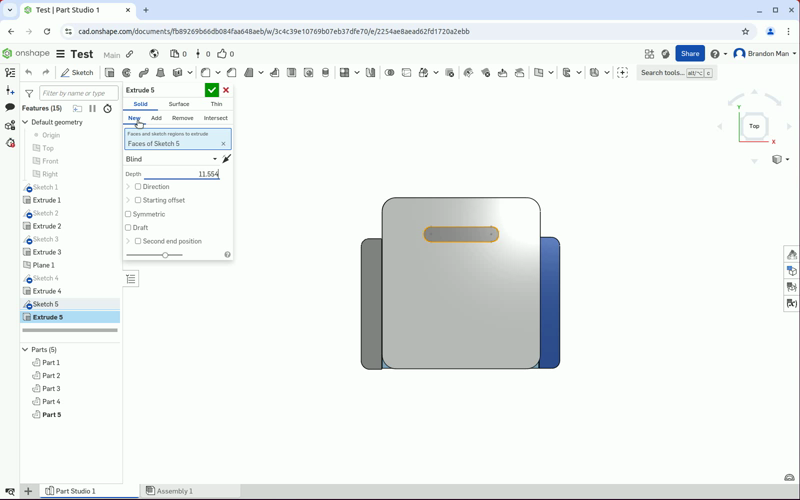
key(enter)
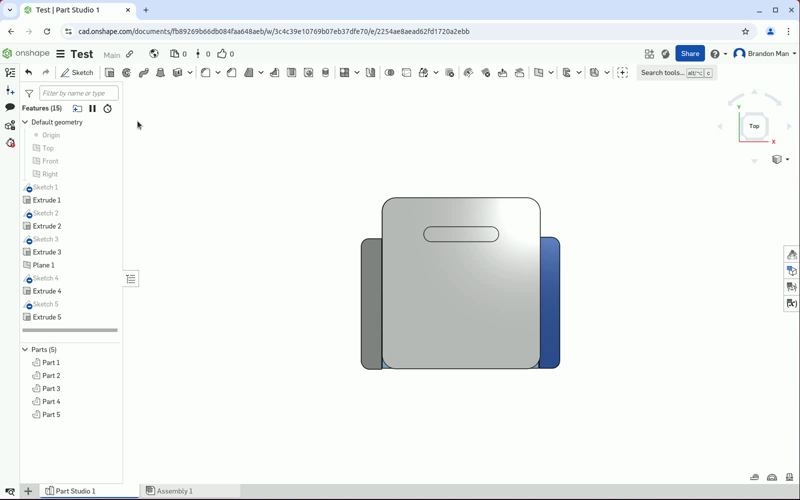
key(shift+h)
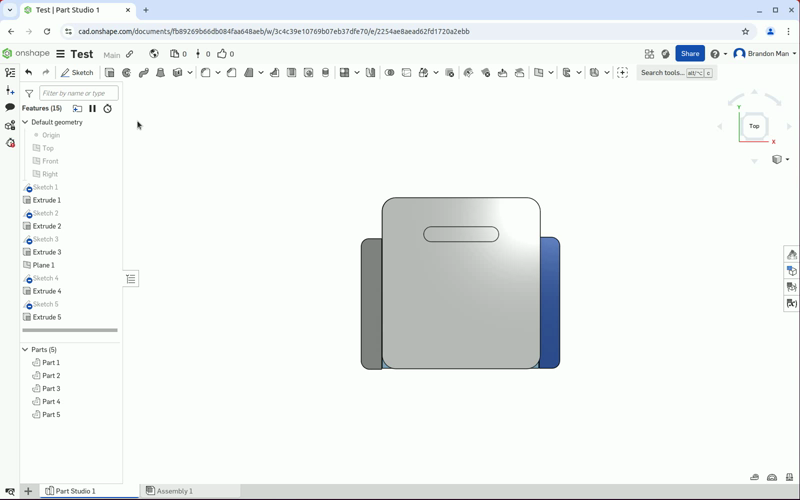
key(shift+h)
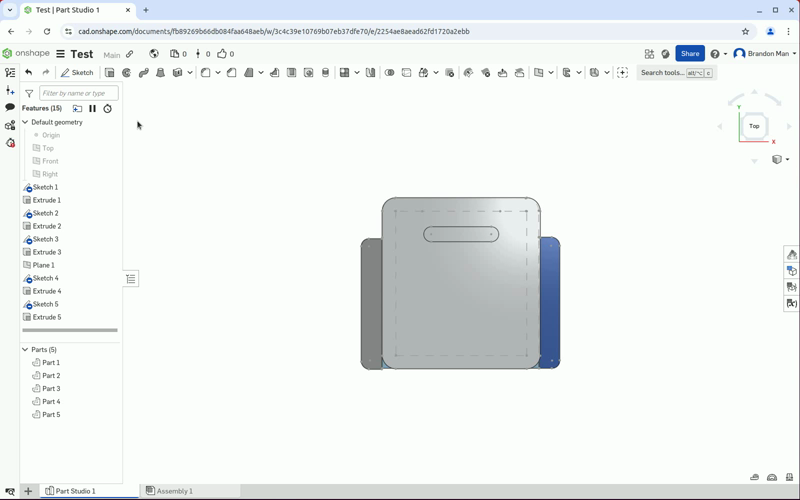
key(shift+7)
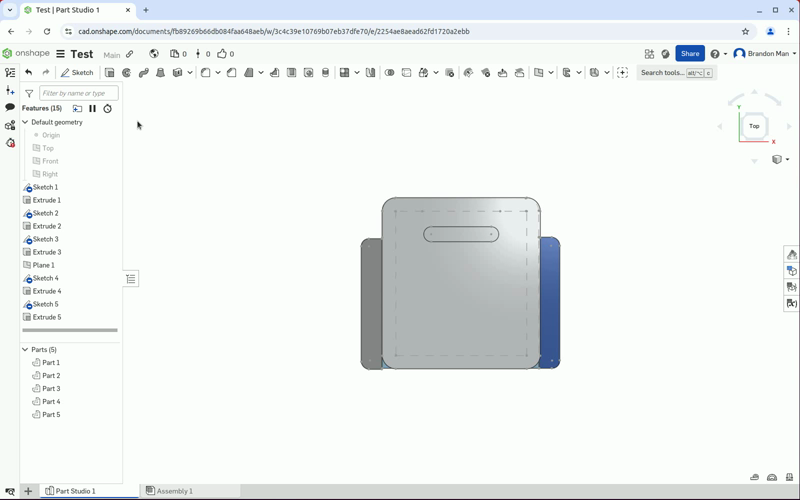
key(up, 3)
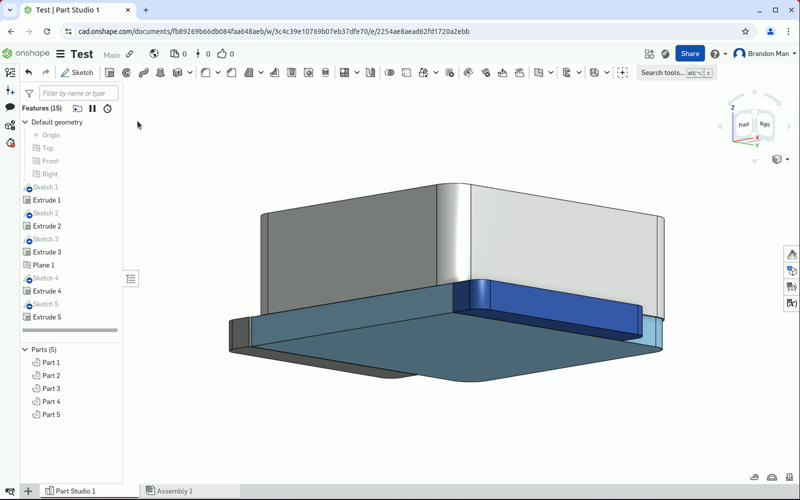
key(left, 3)
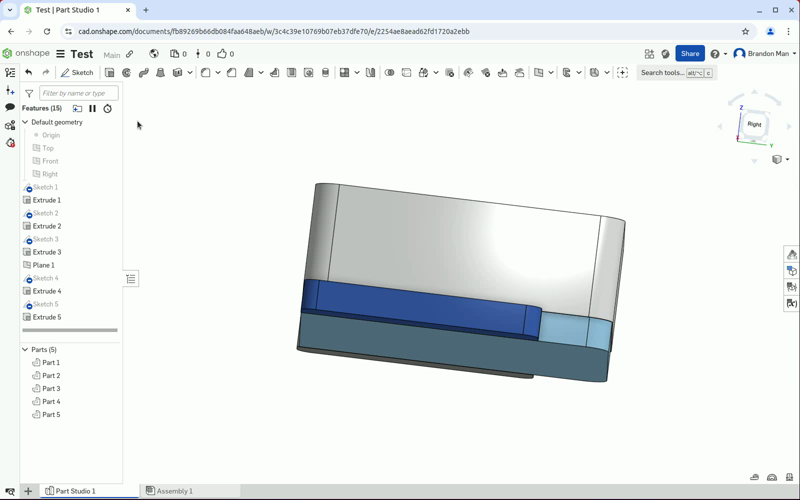
key(right, 3)
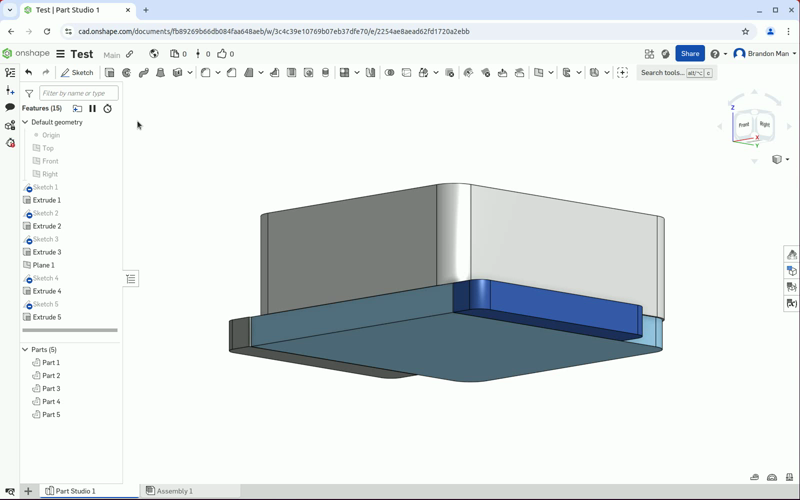
key(down, 3)
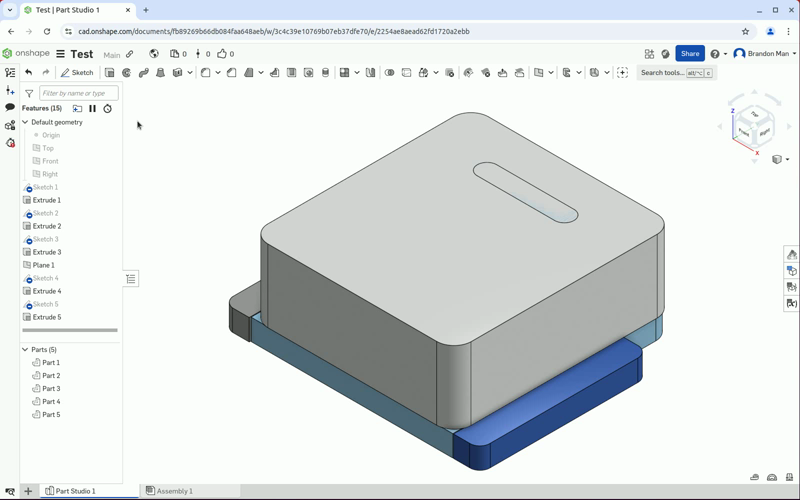
mouse_move(73, 189)
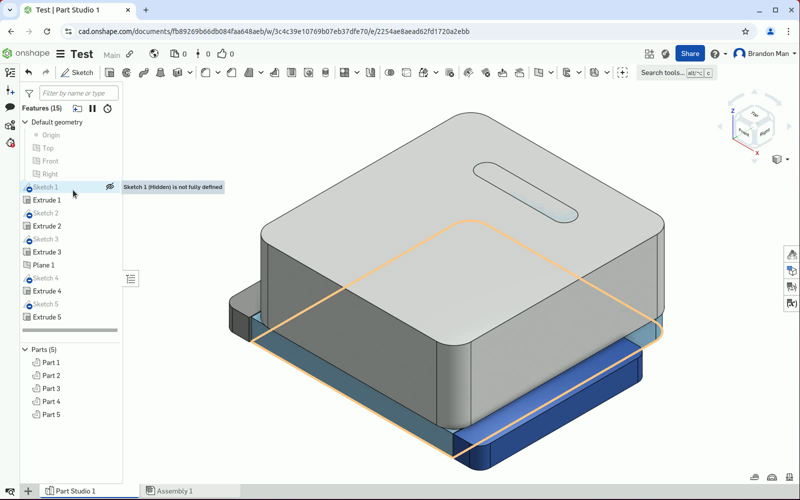
click(73, 189)